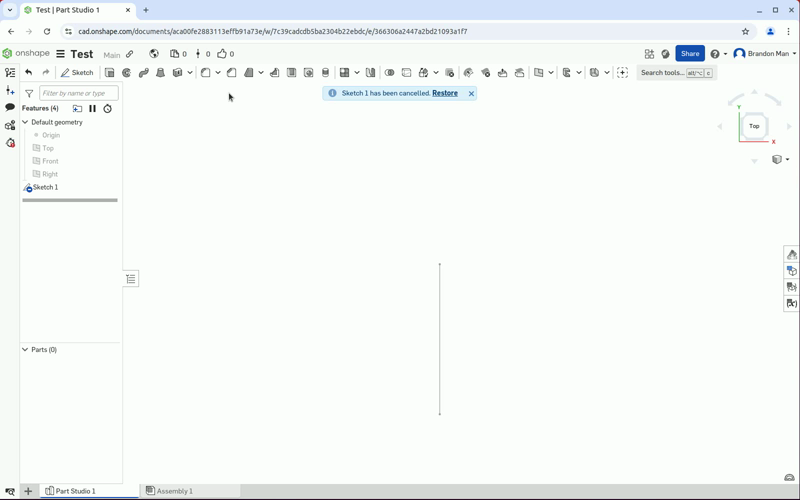
key(shift+h)
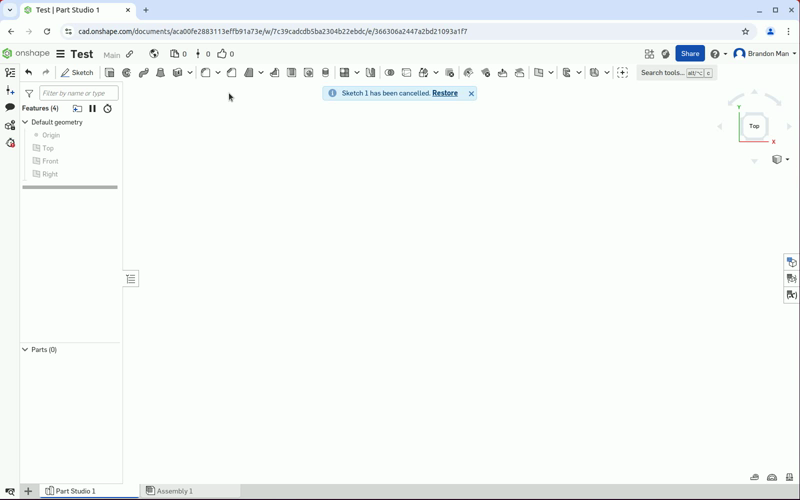
mouse_move(73, 352)
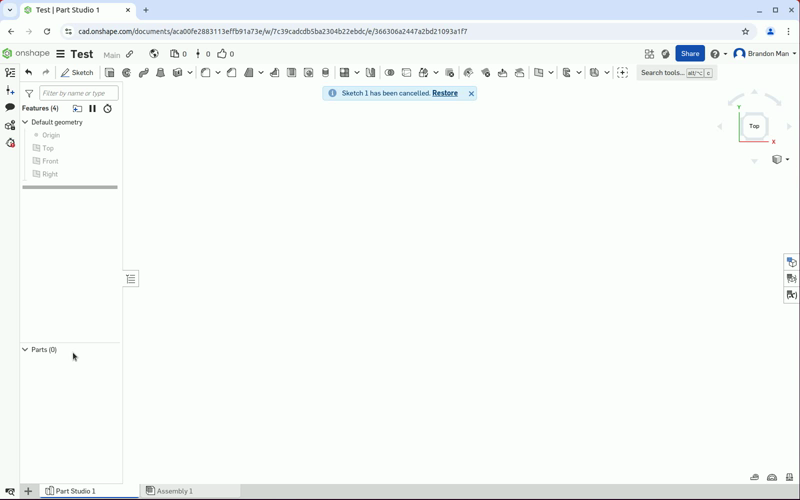
key(y)
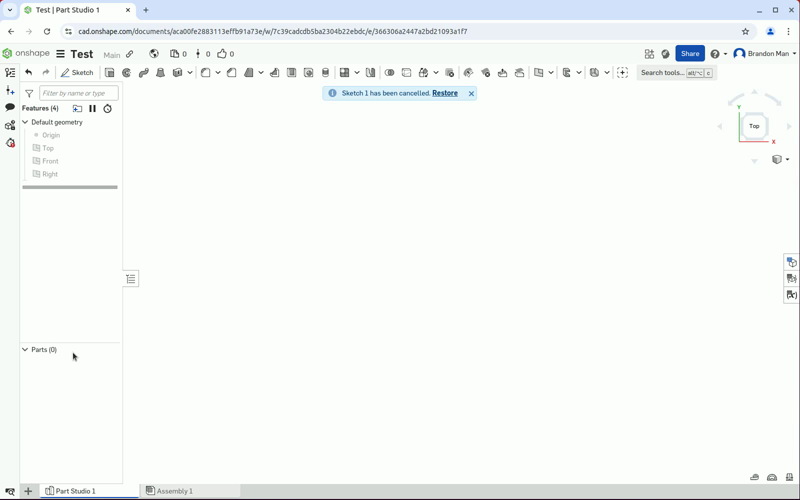
key(shift+p)
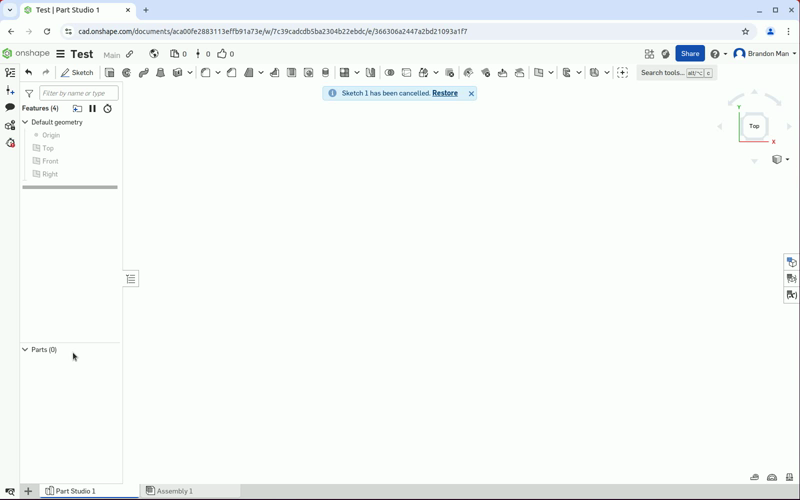
key(space)
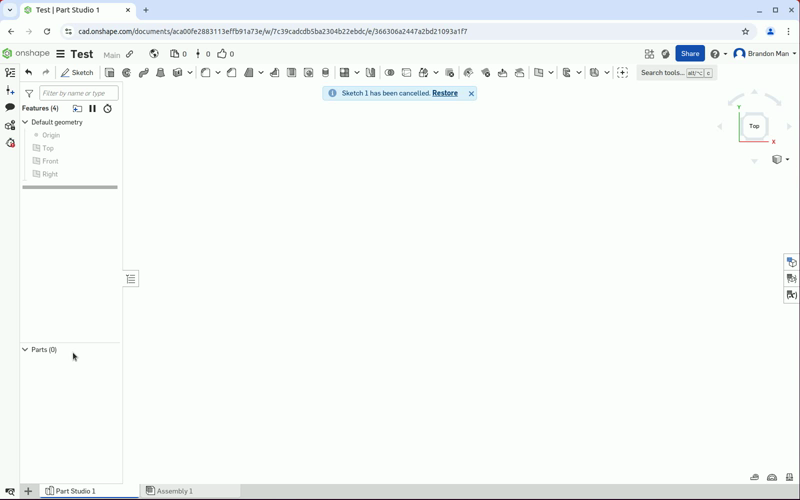
key_down(shift)
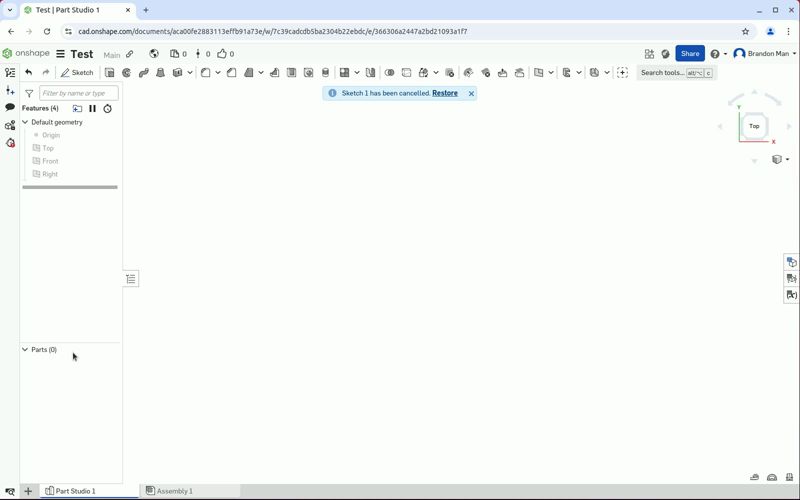
key(up)
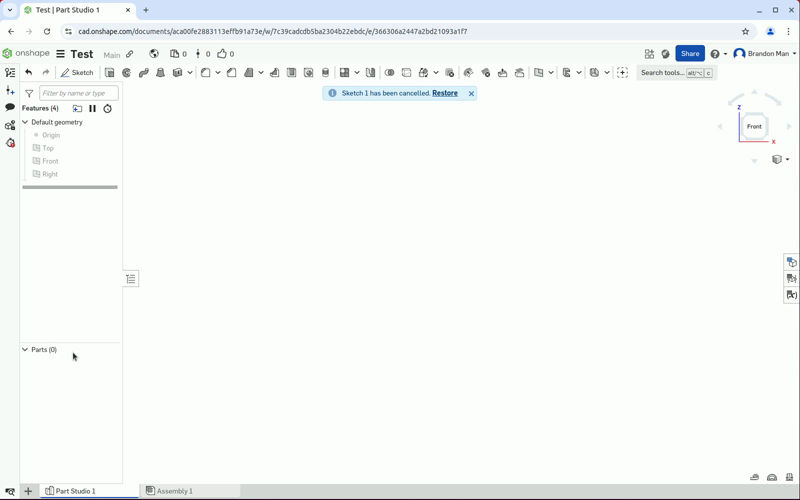
key_up(shift)
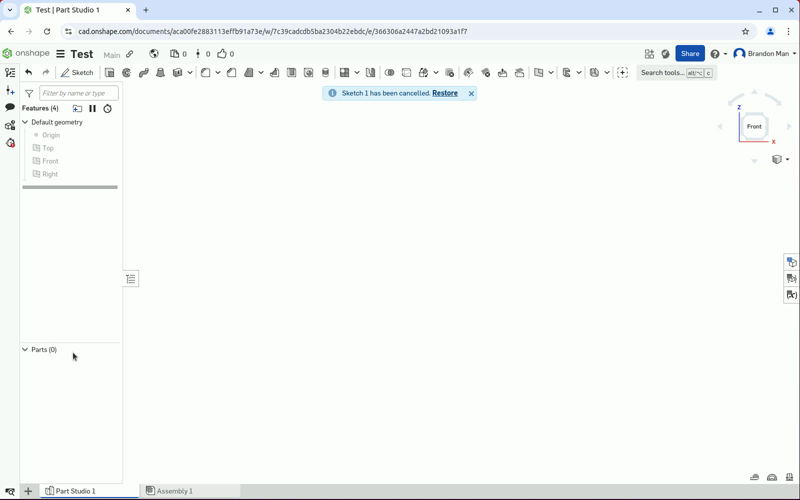
mouse_move(73, 352)
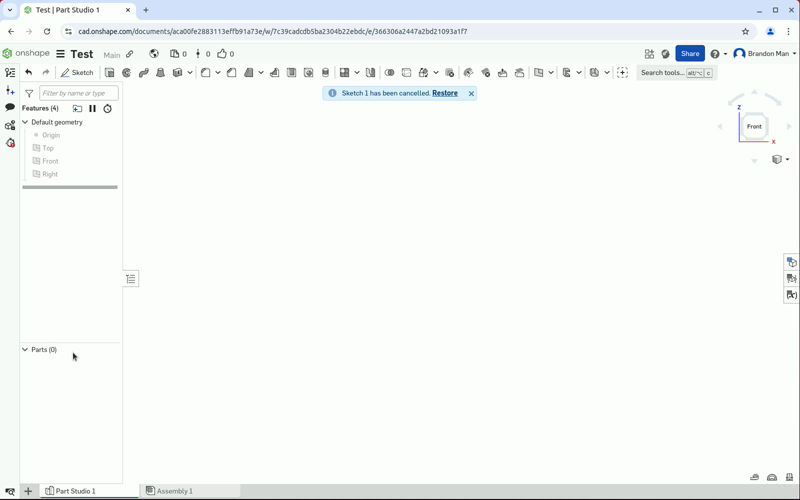
key(shift+y)
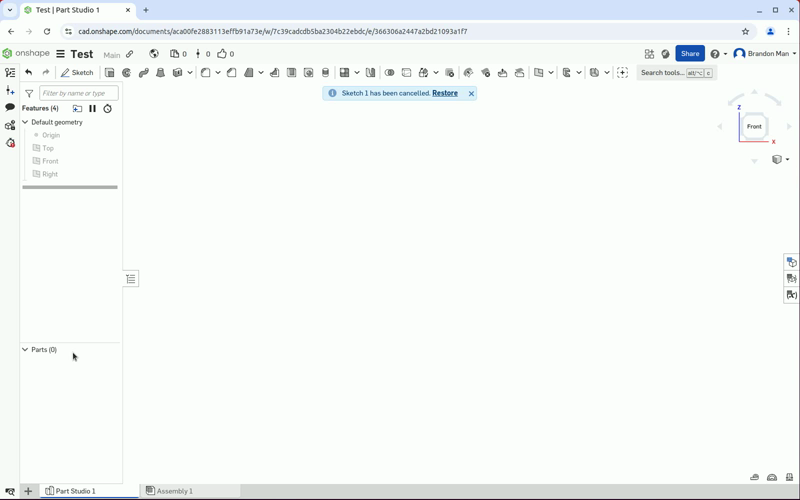
key(shift+s)
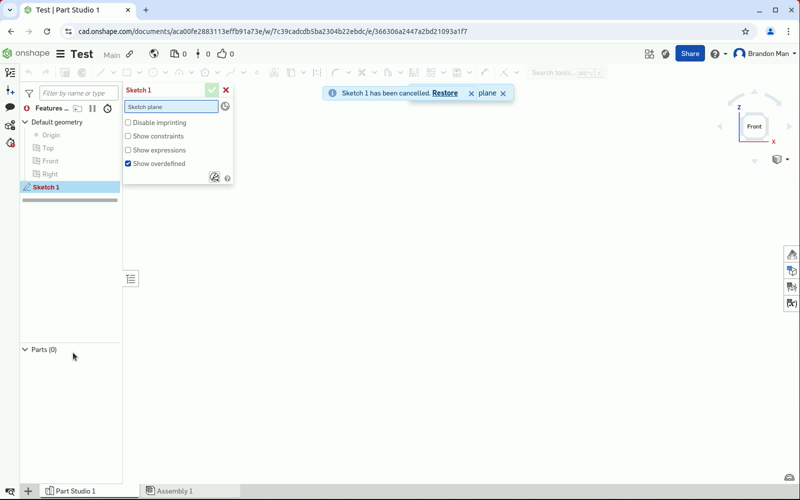
mouse_move(73, 163)
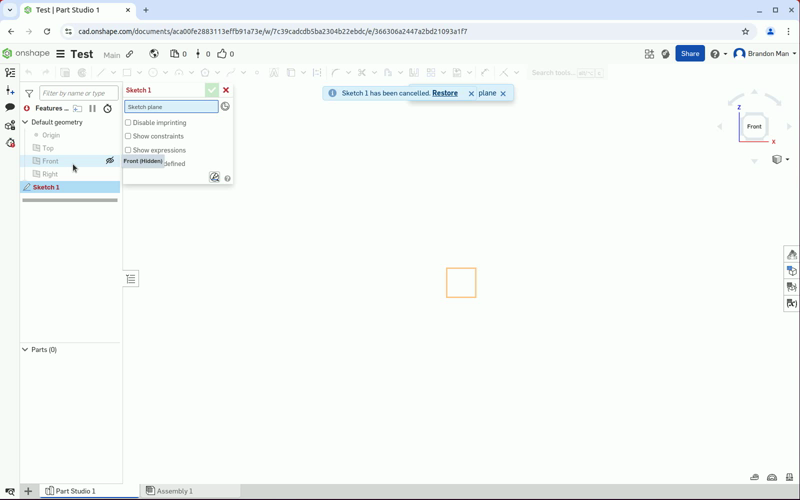
click(73, 163)
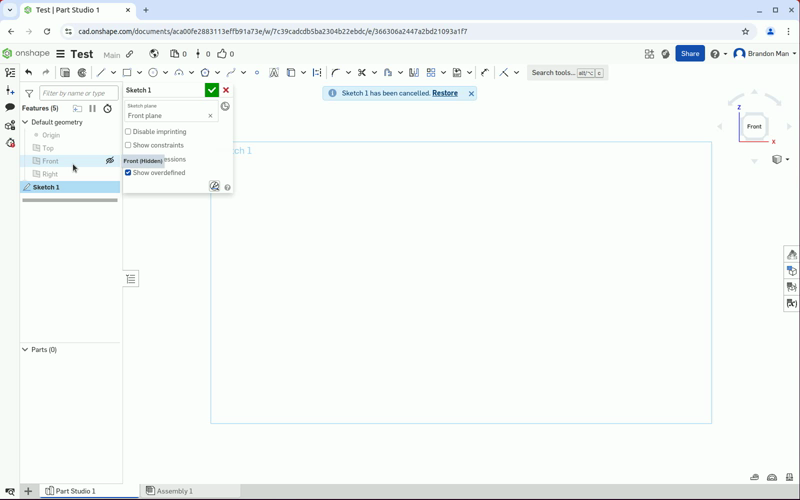
mouse_move(73, 352)
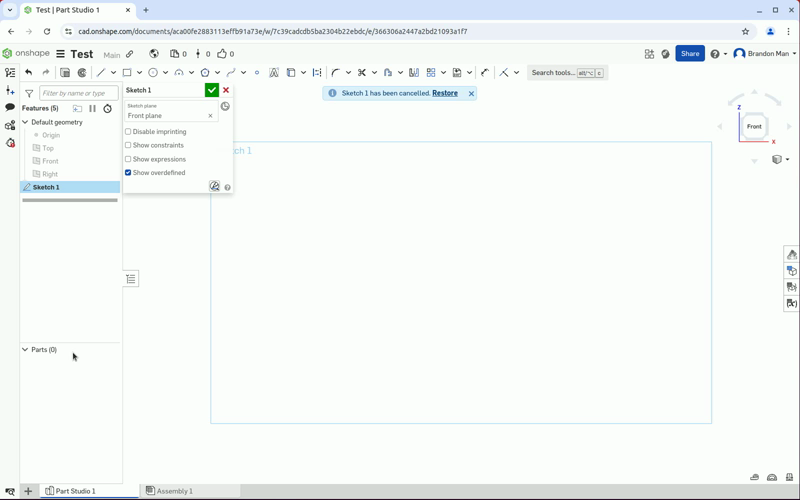
key(y)
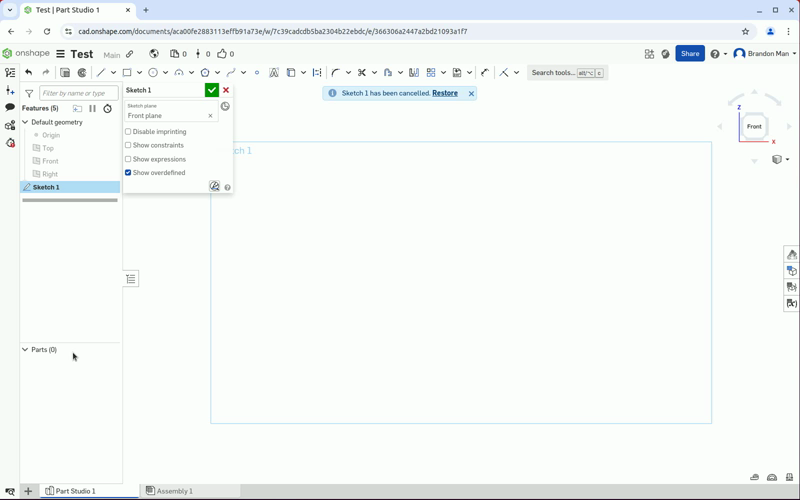
key(l)
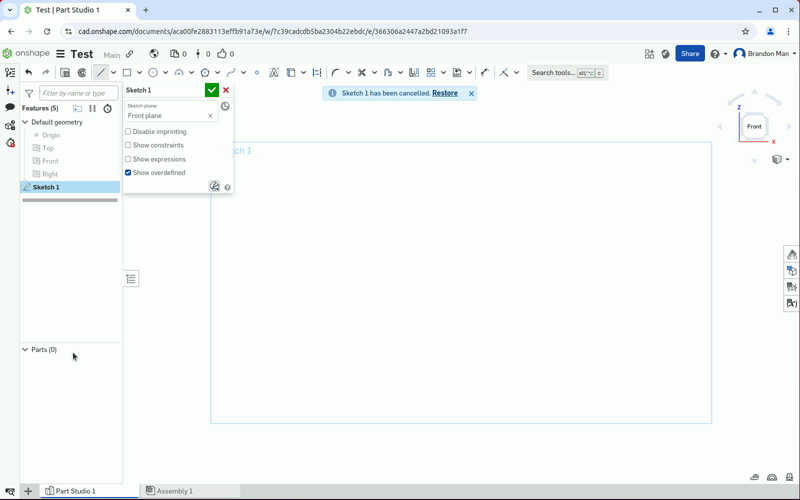
key_down(shift)
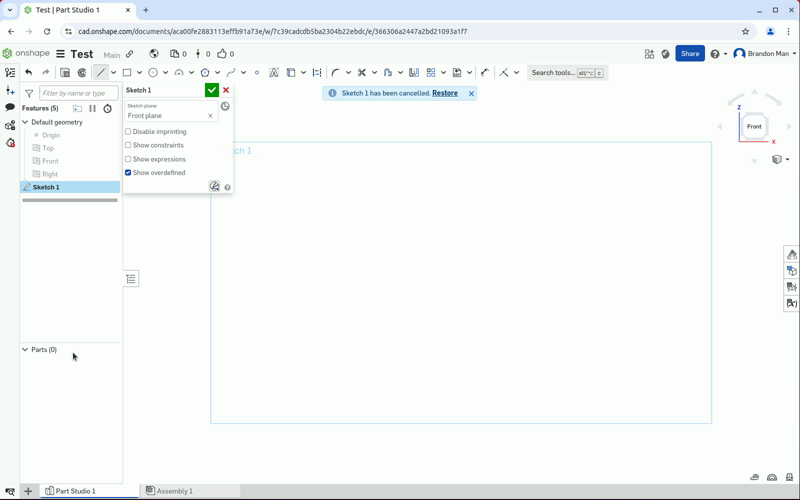
mouse_move(348, 322)
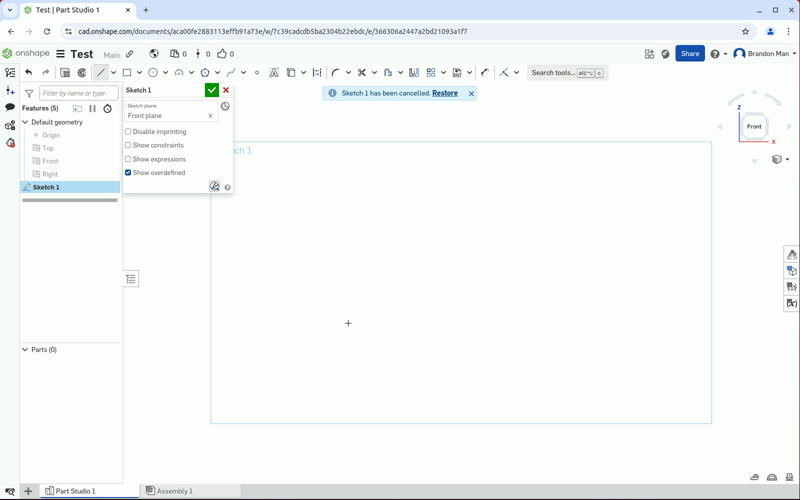
click(348, 322)
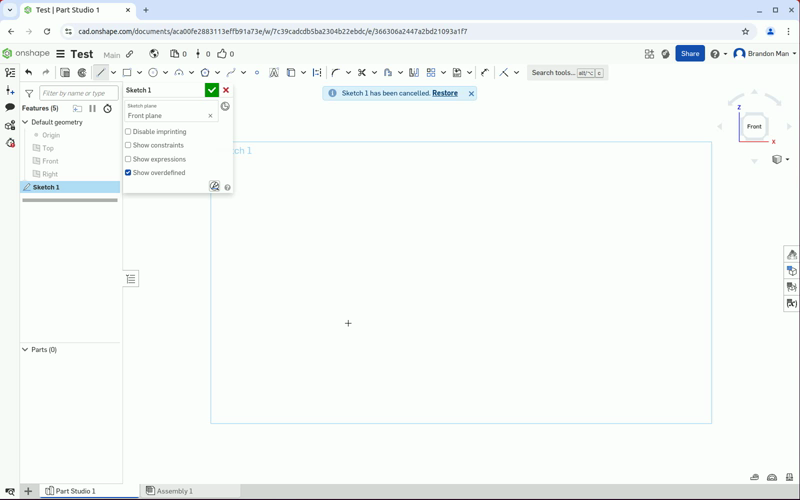
key_up(shift)
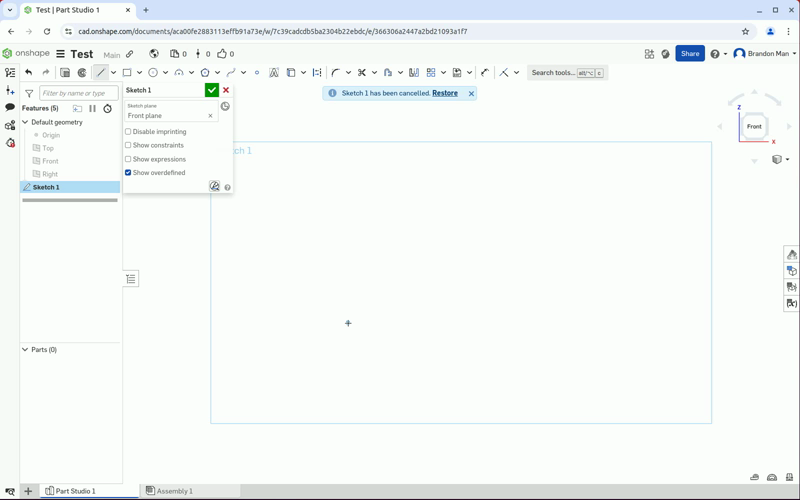
key_down(shift)
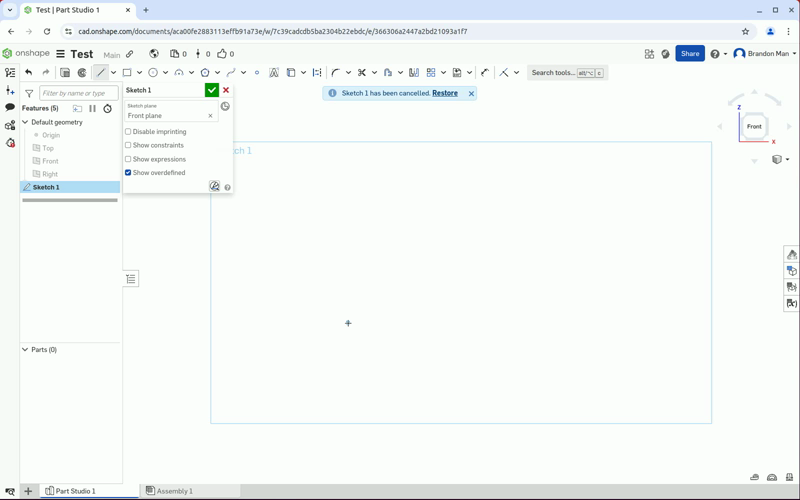
mouse_move(378, 322)
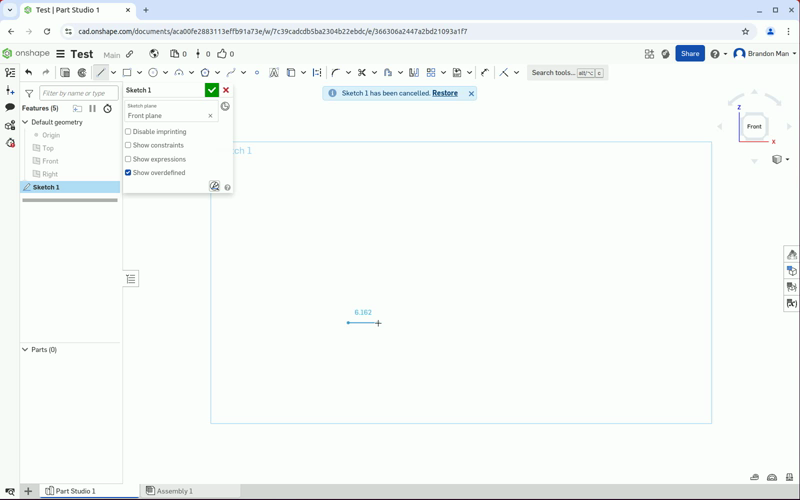
mouse_move(356, 322)
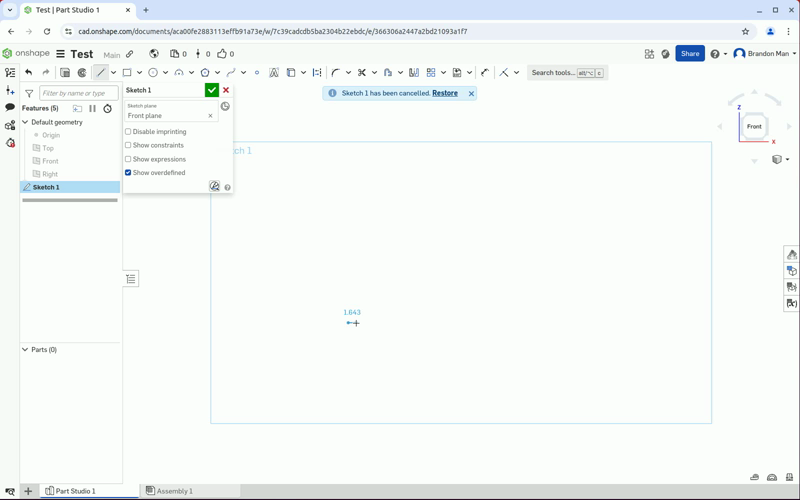
click(356, 322)
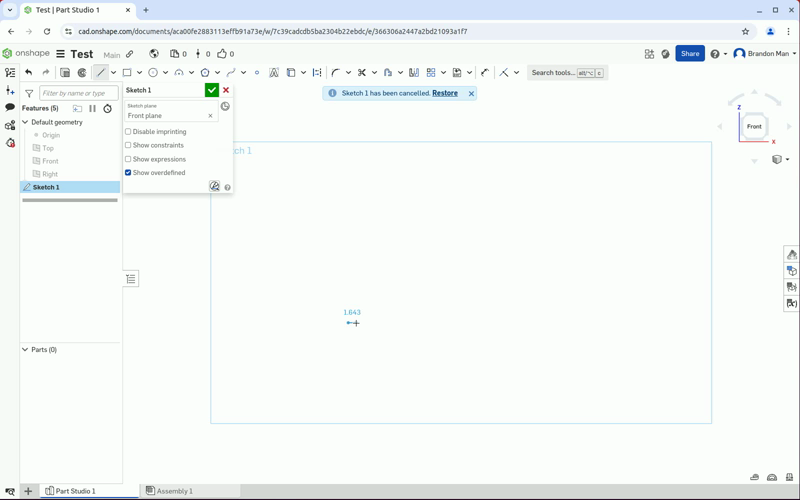
key_up(shift)
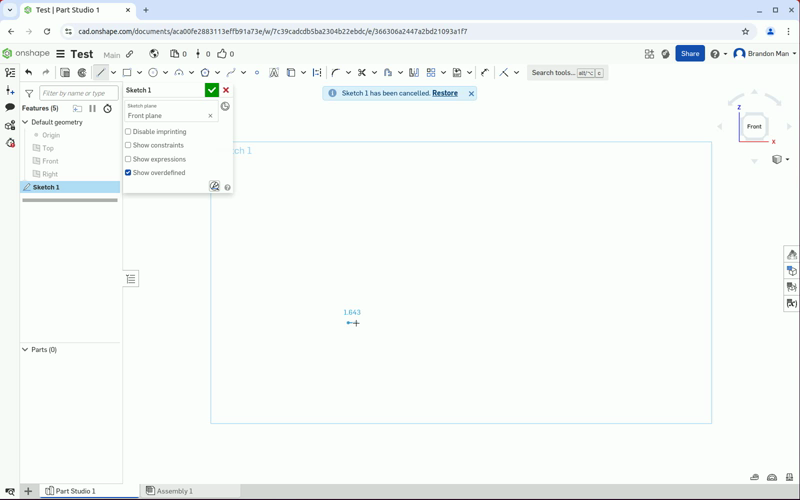
key_down(shift)
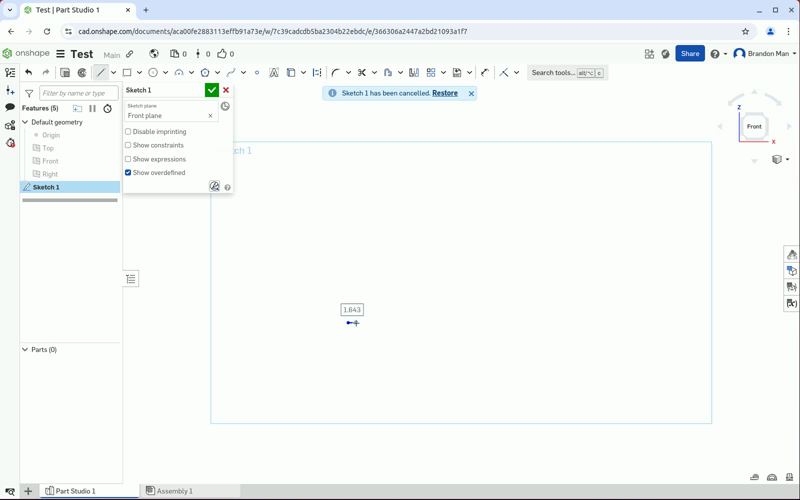
mouse_move(386, 322)
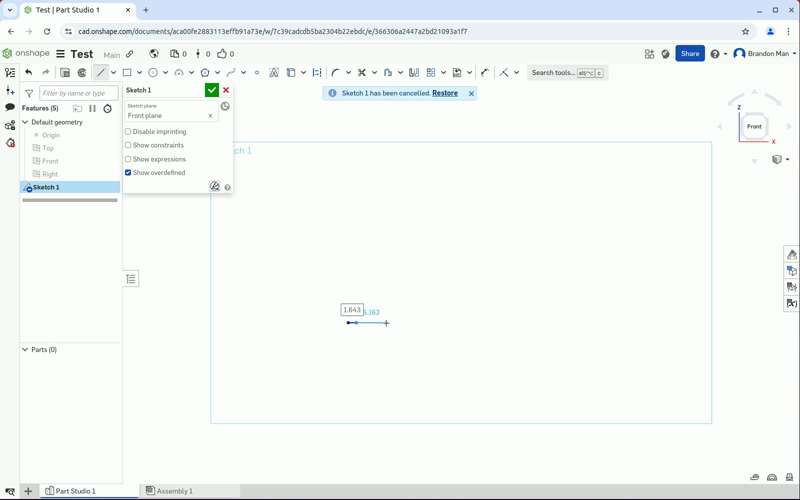
mouse_move(356, 304)
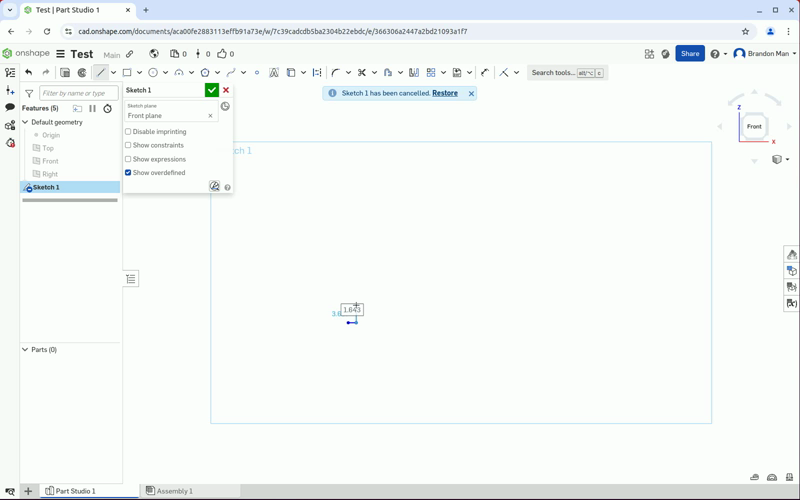
click(356, 304)
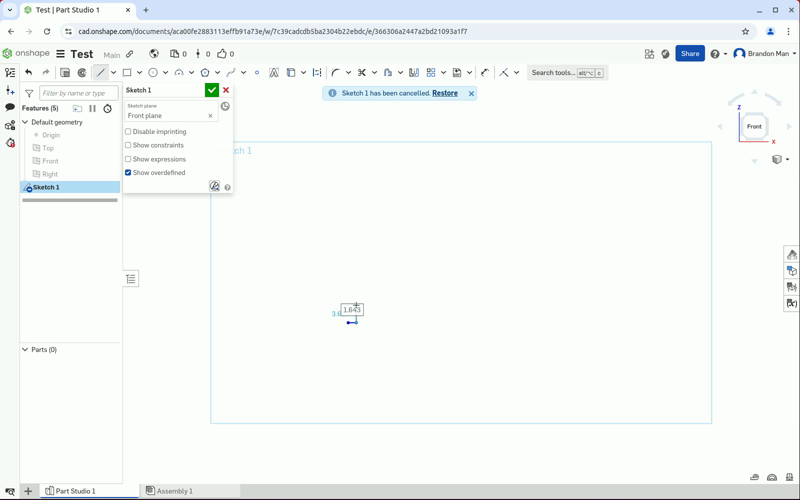
key_up(shift)
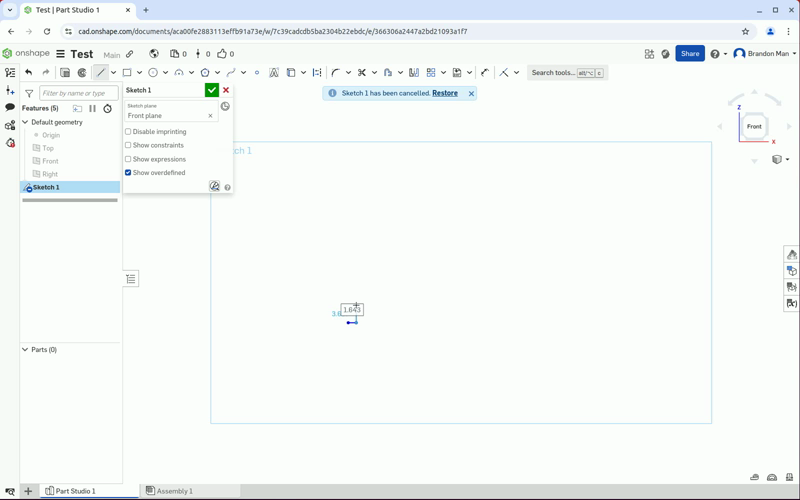
key(esc)
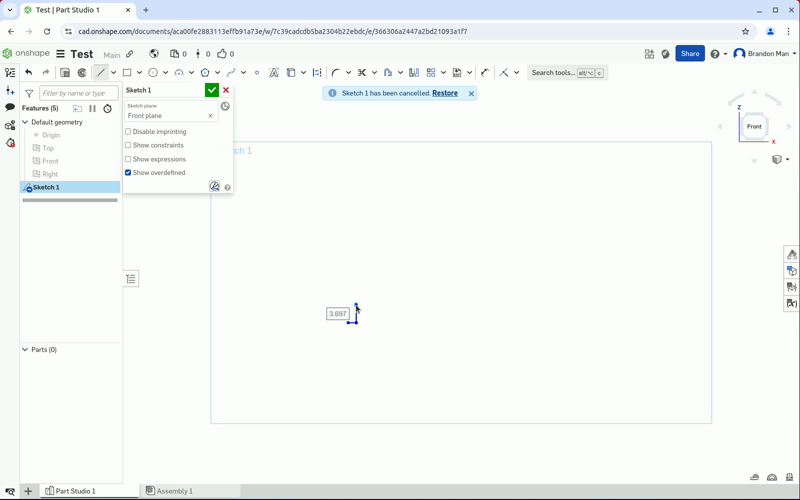
key(a)
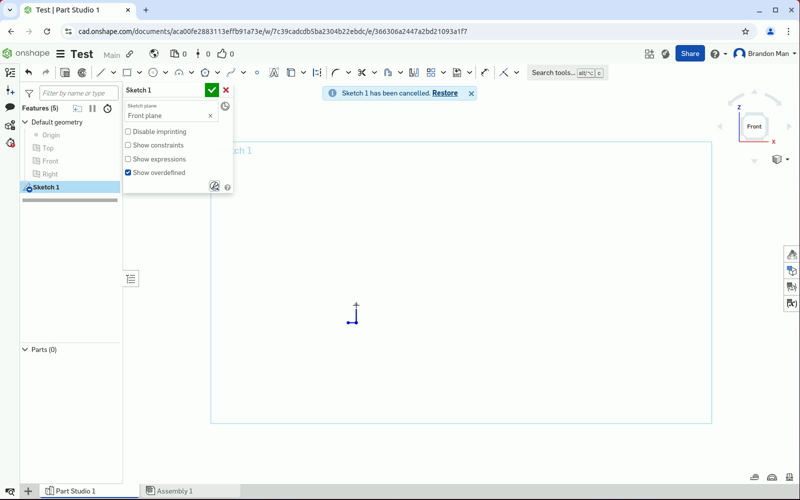
mouse_move(356, 304)
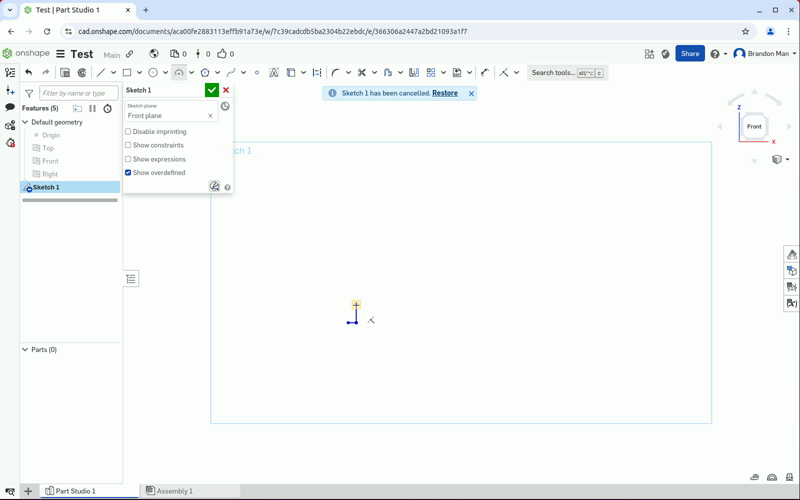
click(356, 304)
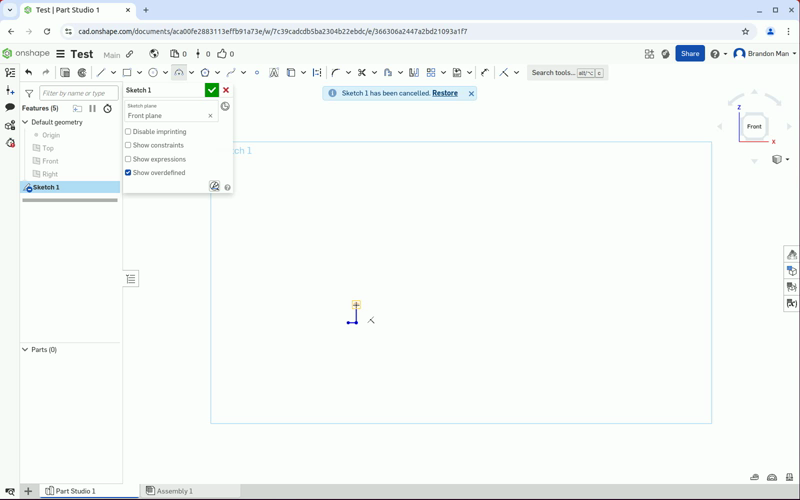
key_down(shift)
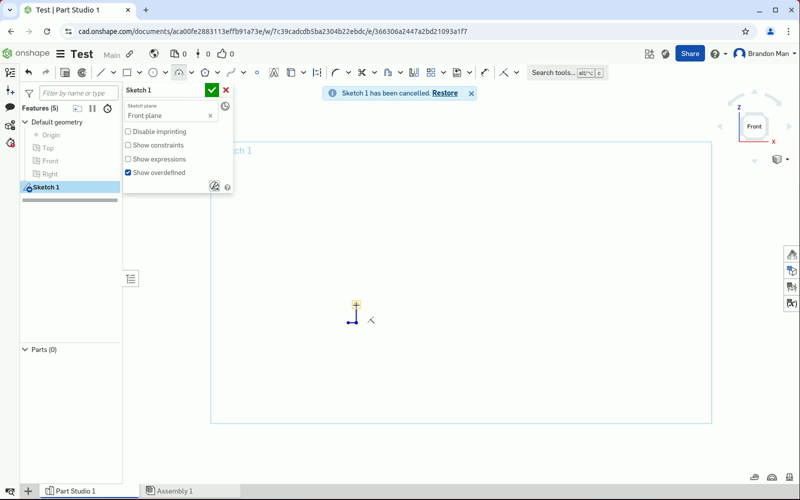
mouse_move(397, 304)
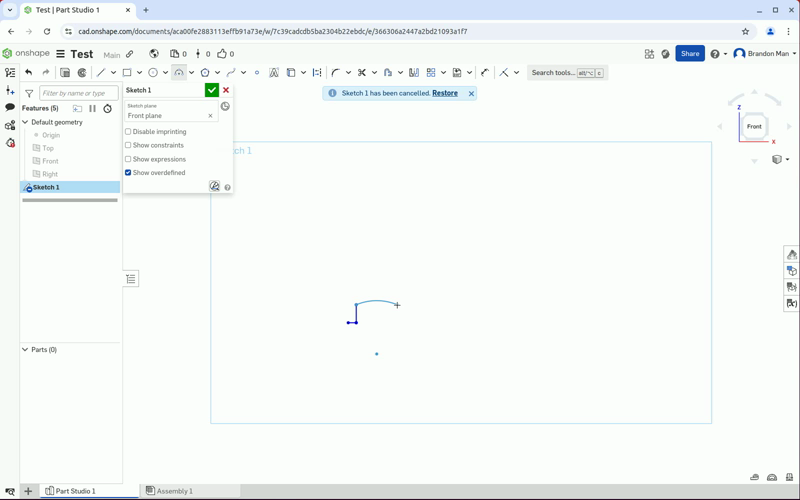
click(397, 304)
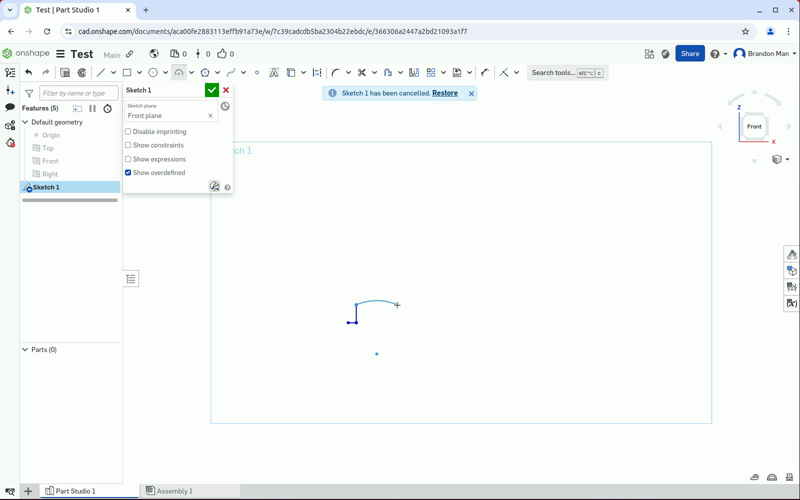
mouse_move(376, 325)
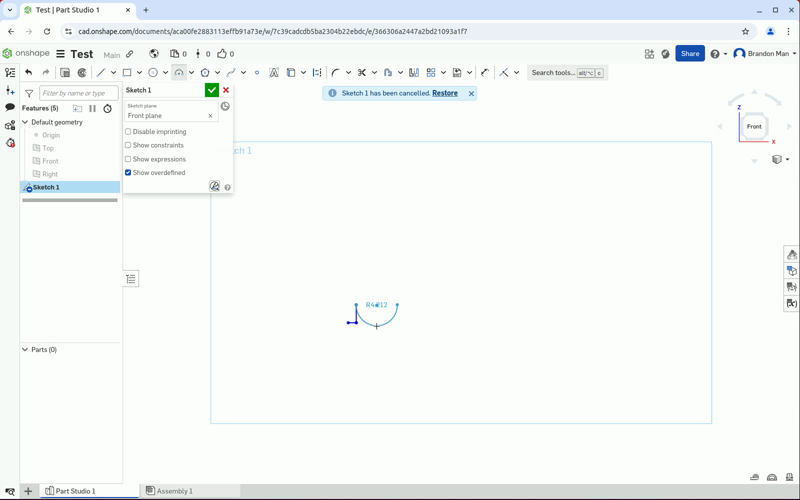
click(376, 325)
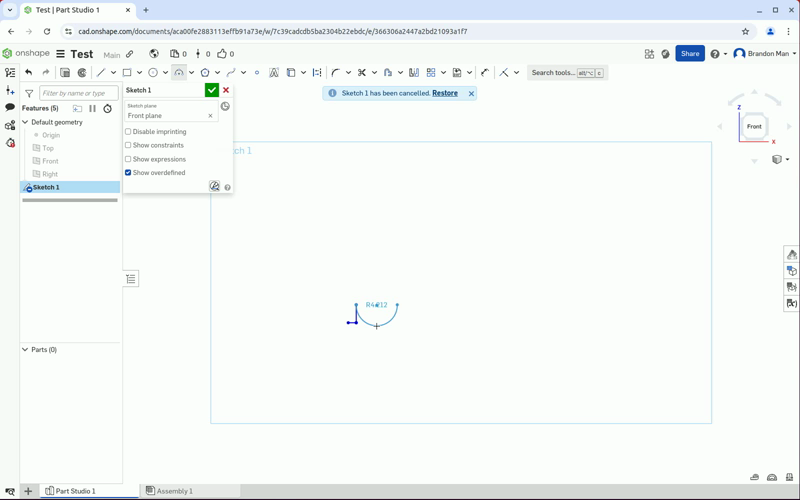
key_up(shift)
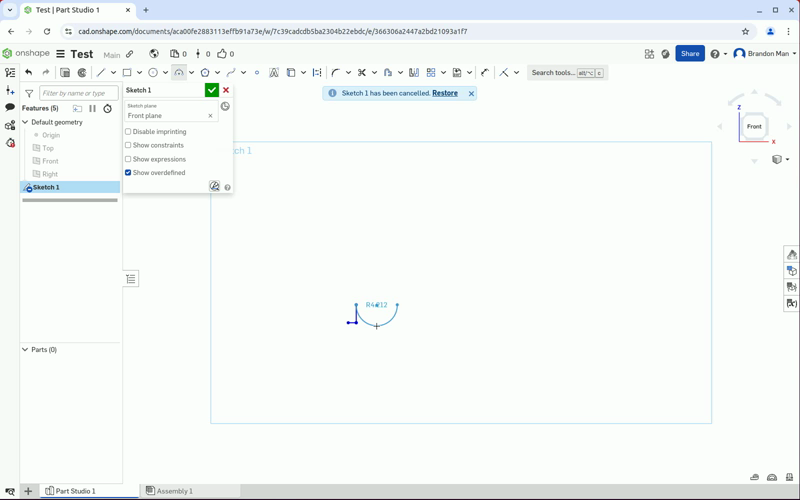
key(esc)
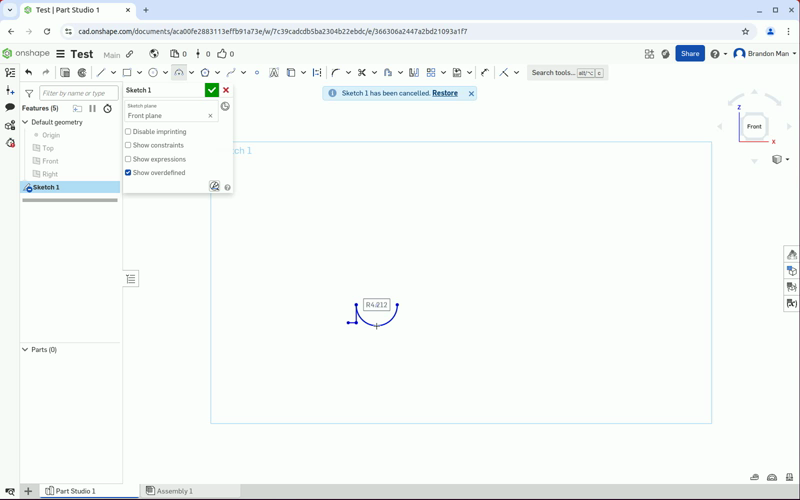
key(l)
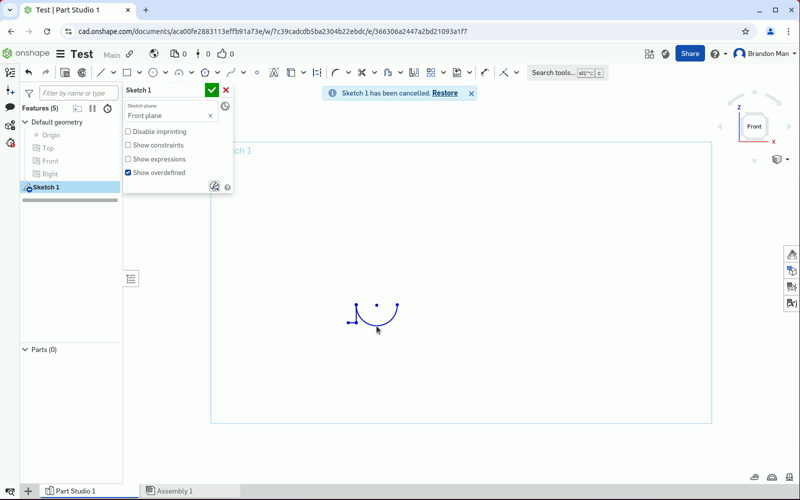
mouse_move(397, 304)
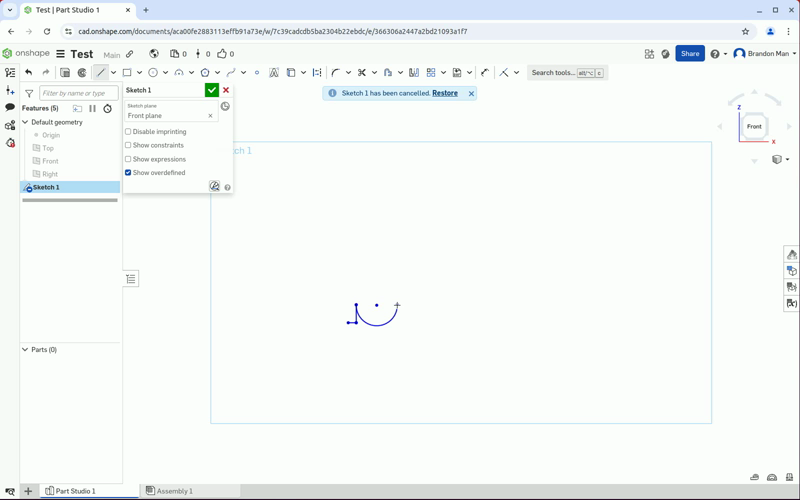
click(397, 304)
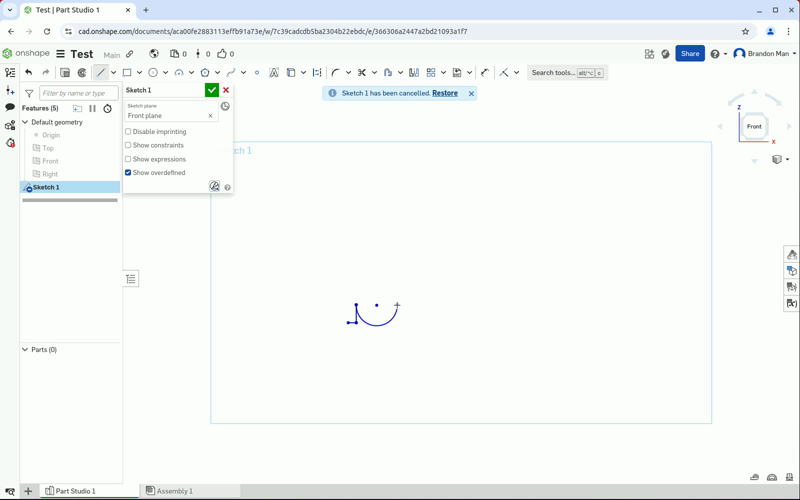
key_down(shift)
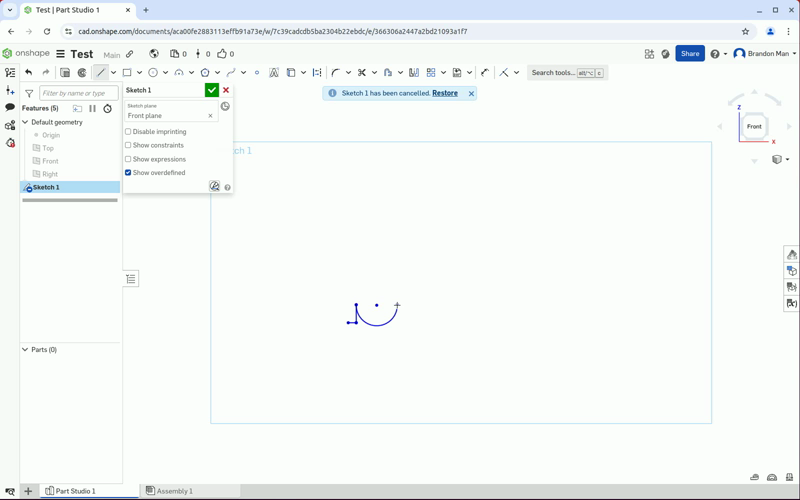
mouse_move(427, 304)
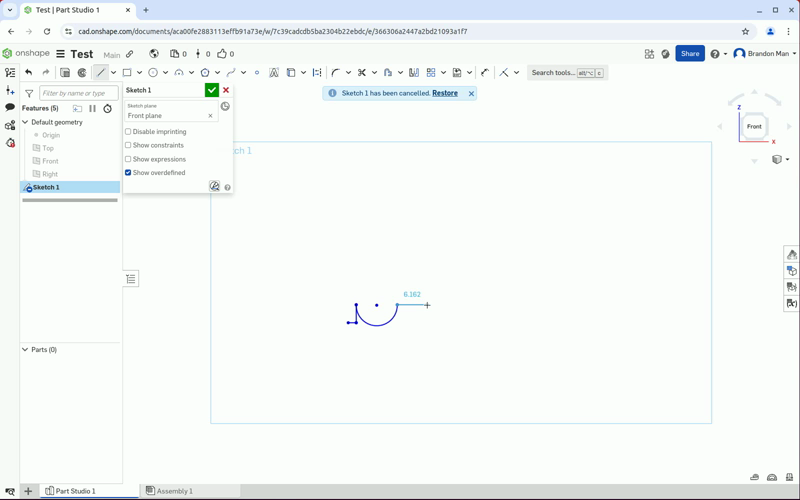
mouse_move(397, 322)
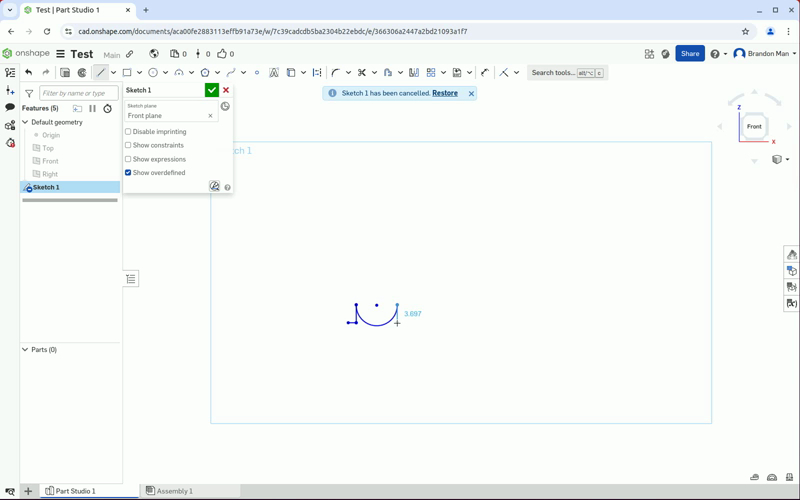
click(397, 322)
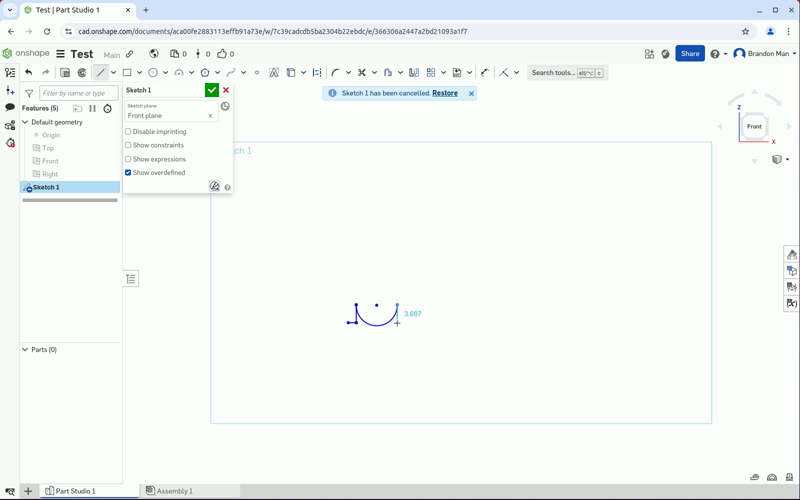
key_up(shift)
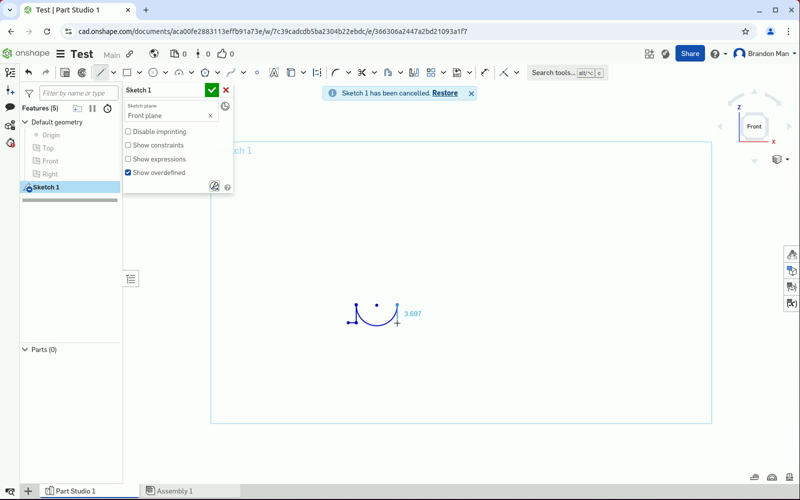
key_down(shift)
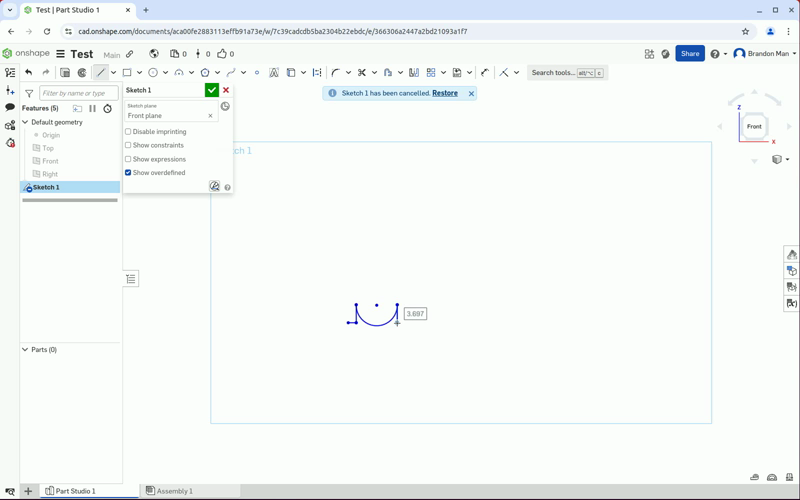
mouse_move(427, 322)
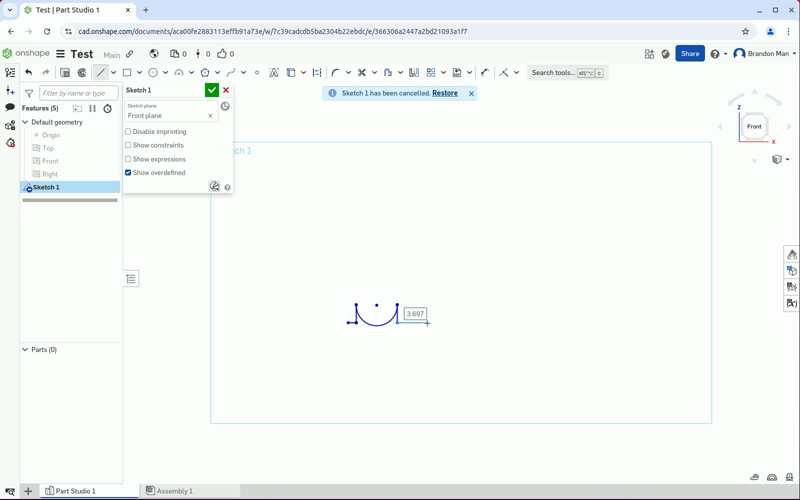
mouse_move(405, 322)
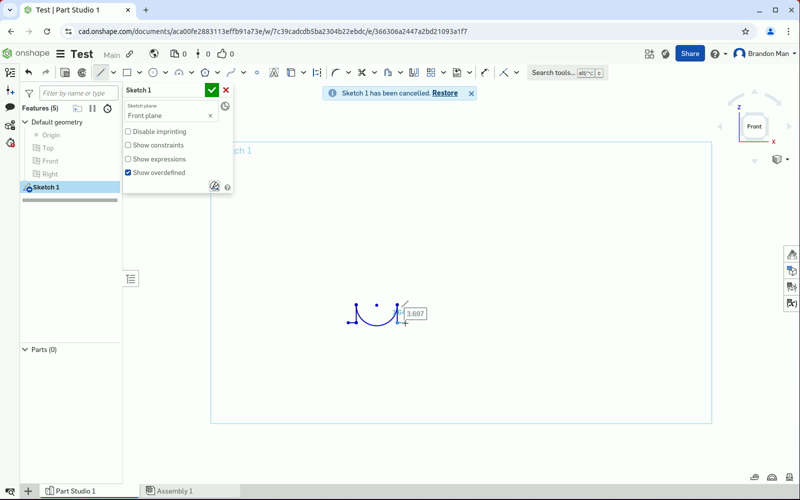
click(405, 322)
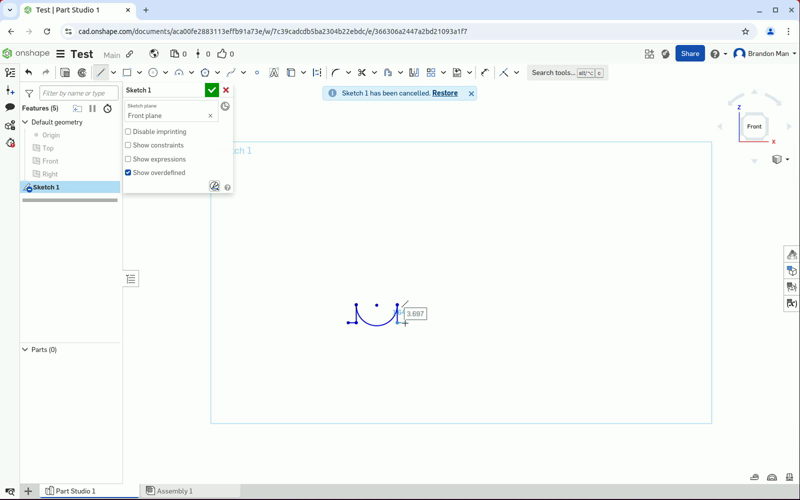
key_up(shift)
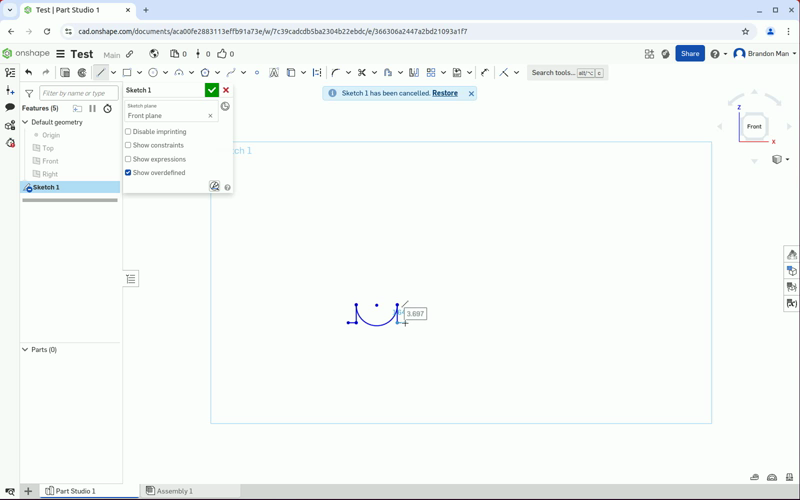
key_down(shift)
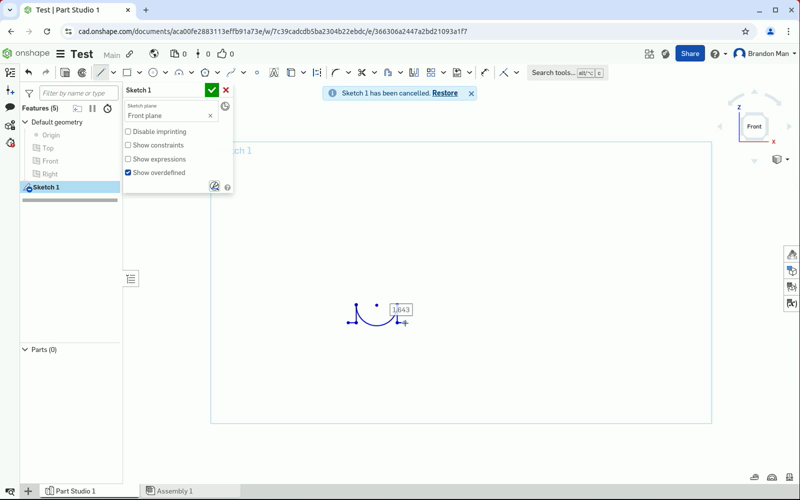
mouse_move(405, 248)
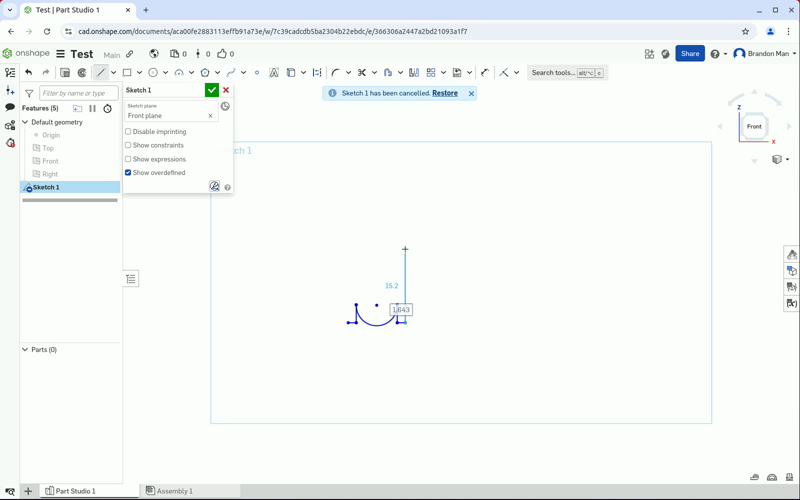
click(405, 248)
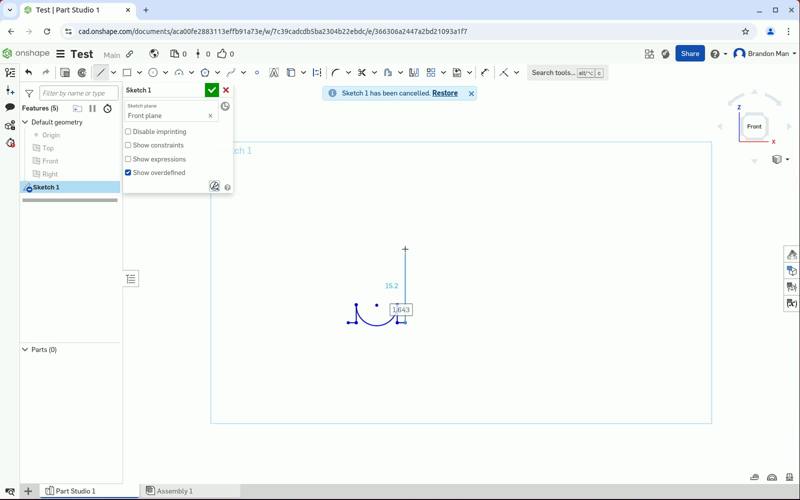
key_up(shift)
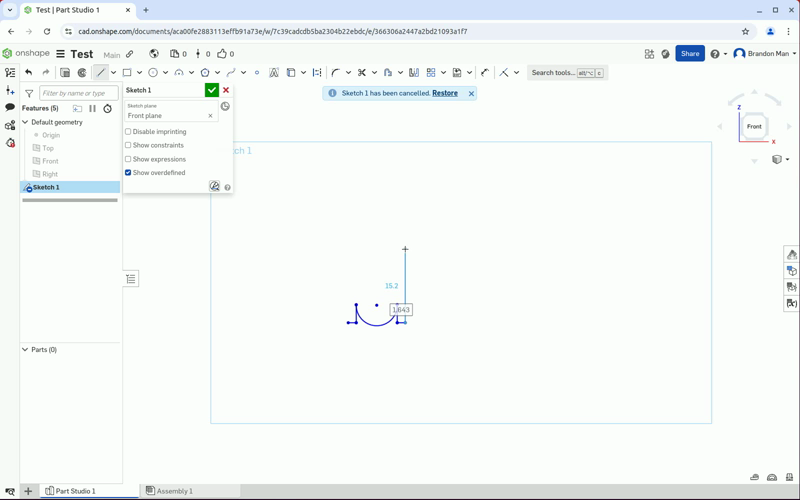
key_down(shift)
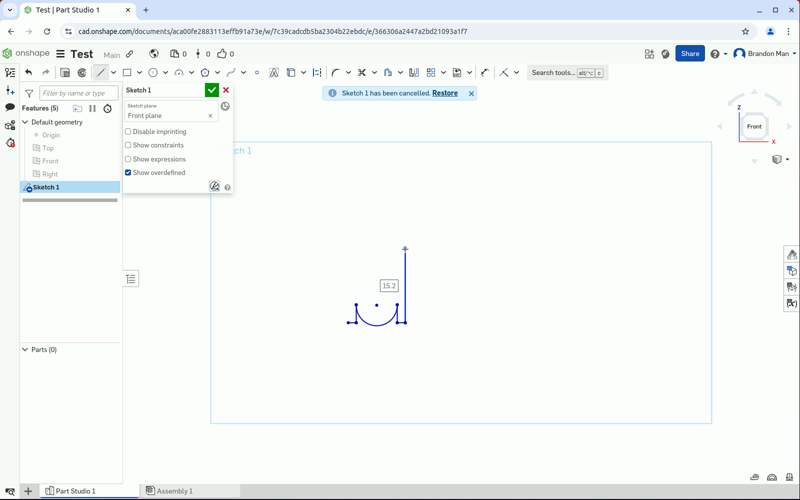
mouse_move(435, 248)
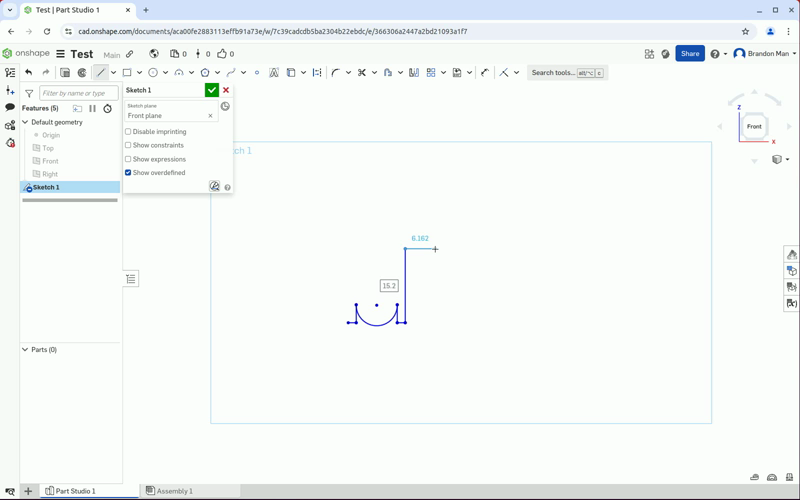
mouse_move(348, 248)
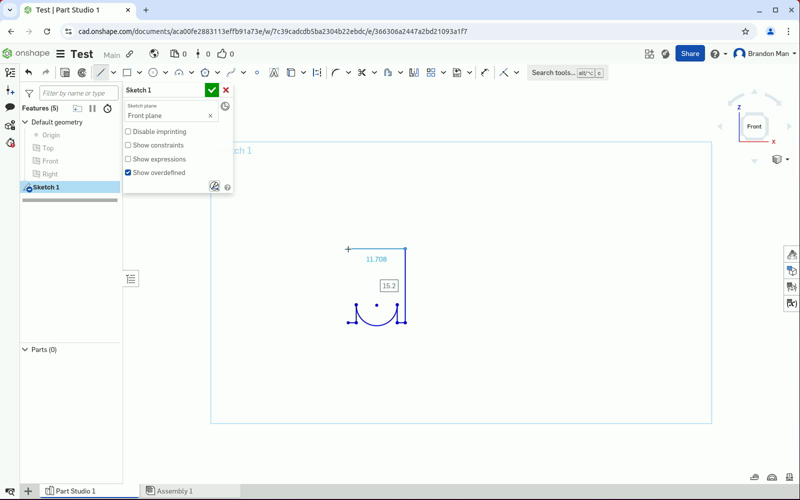
click(348, 248)
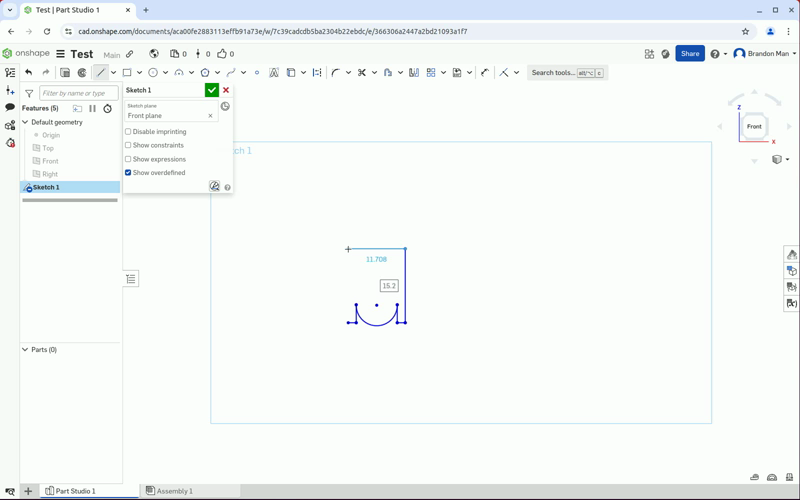
key_up(shift)
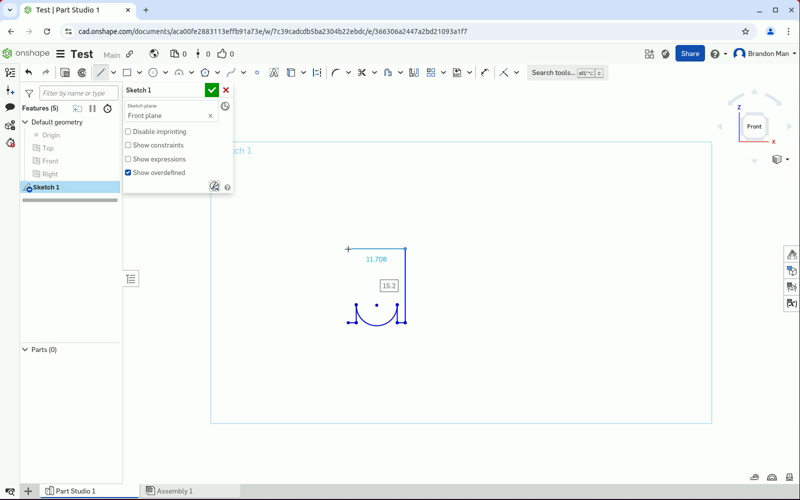
key_down(shift)
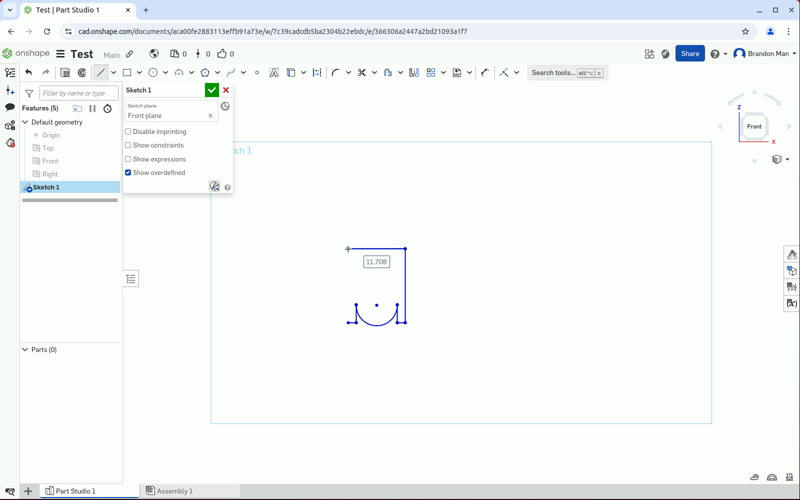
mouse_move(348, 322)
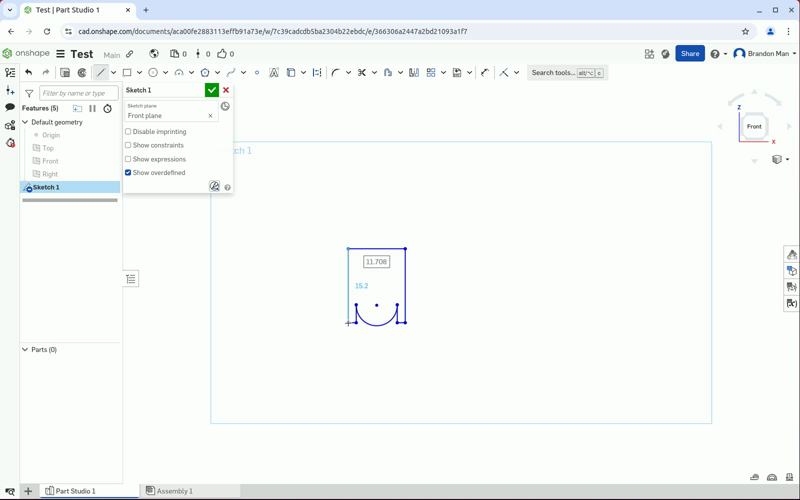
key_up(shift)
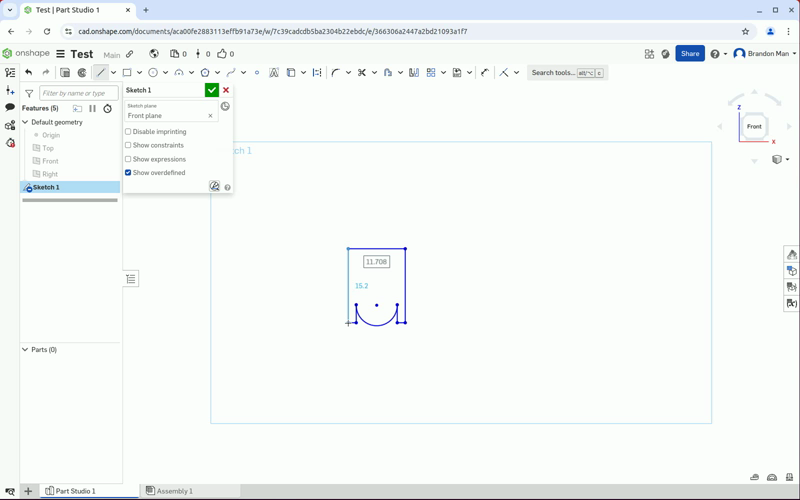
click(348, 322)
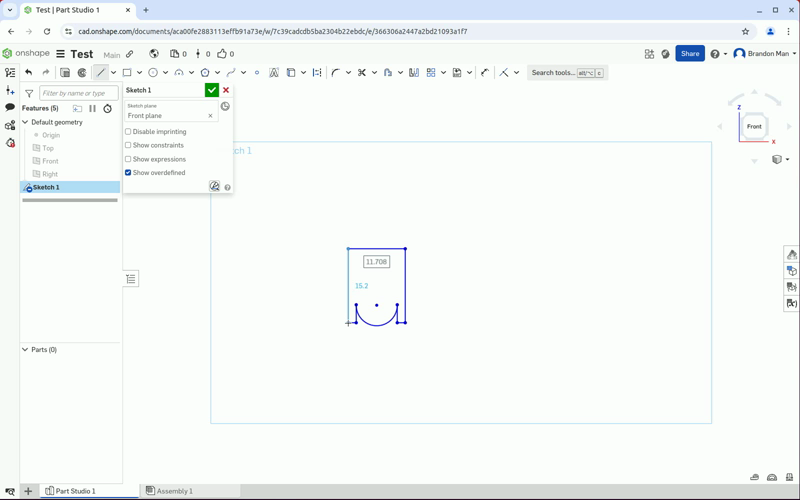
key(esc)
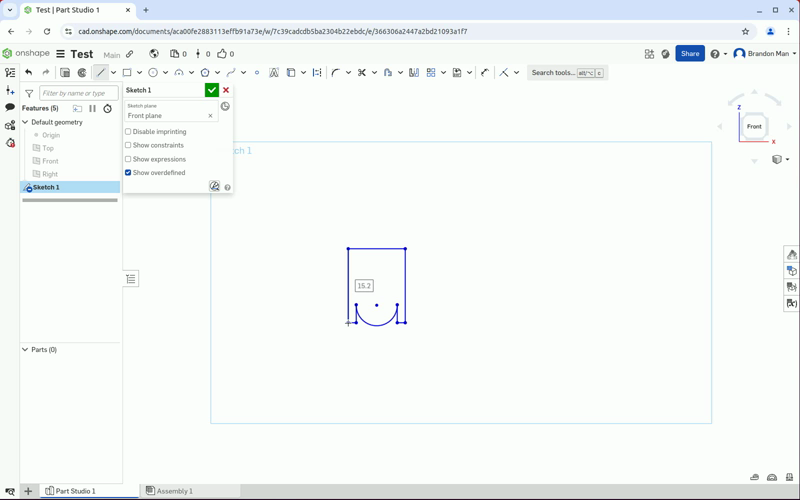
mouse_move(377, 263)
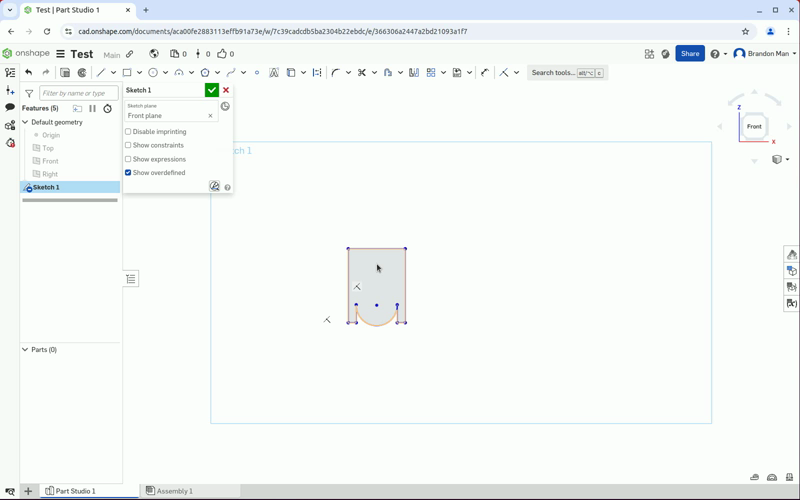
click(377, 263)
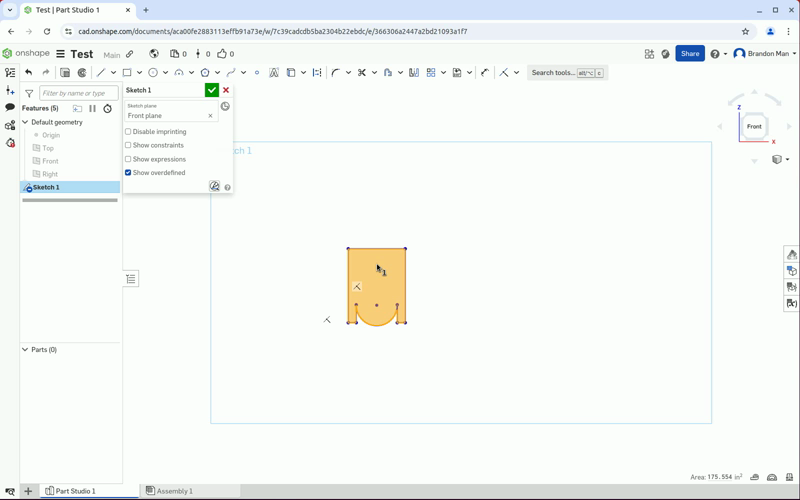
mouse_move(73, 352)
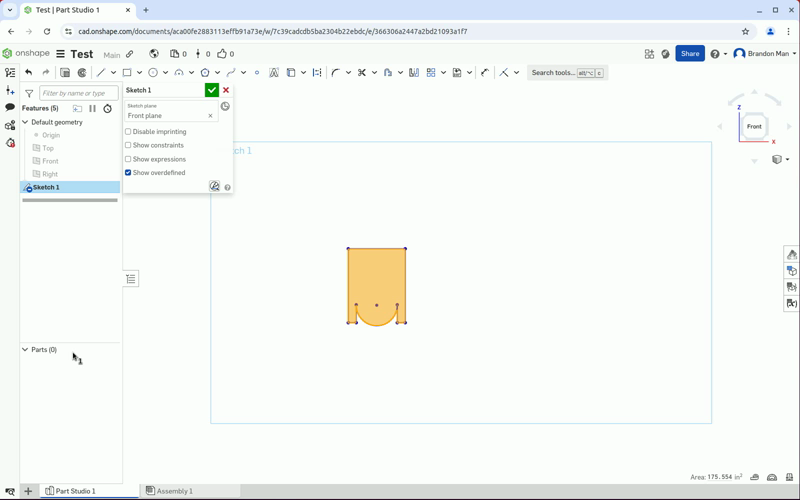
key(shift+y)
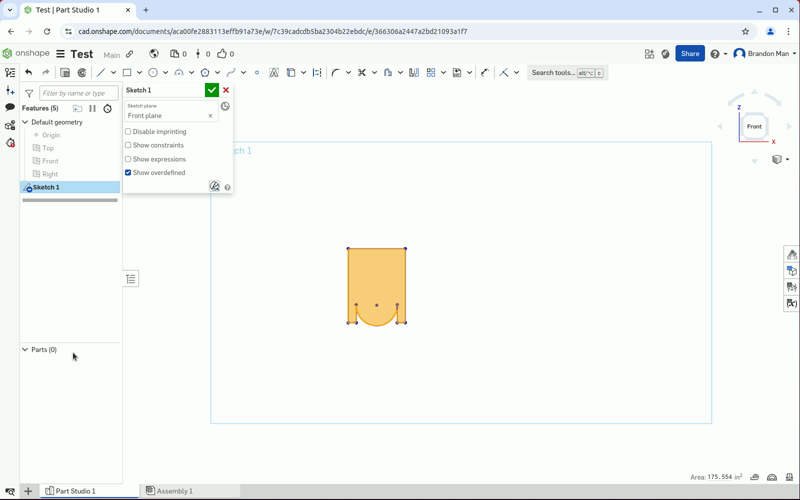
key(shift+e)
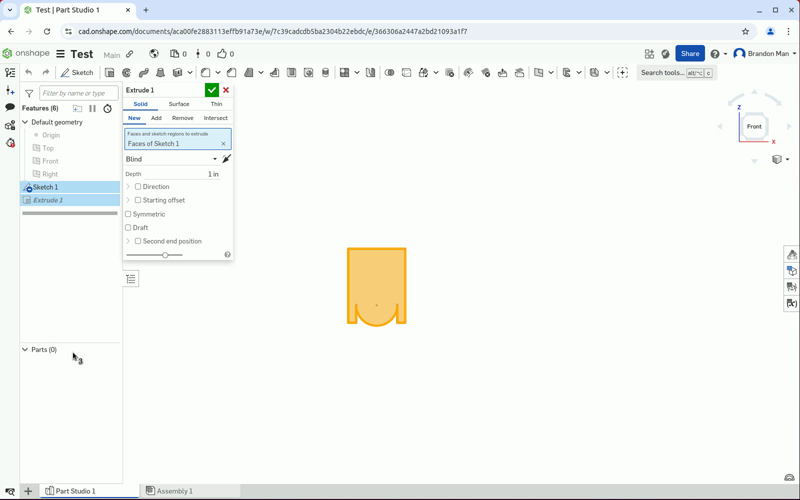
mouse_move(143, 106)
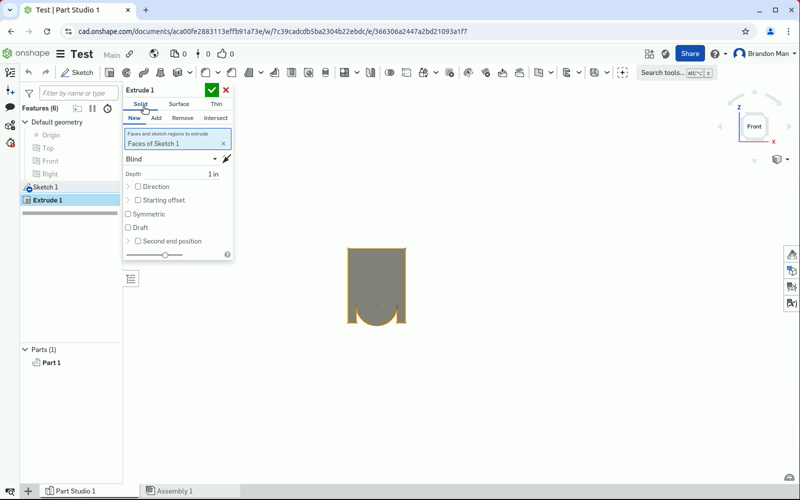
click(143, 106)
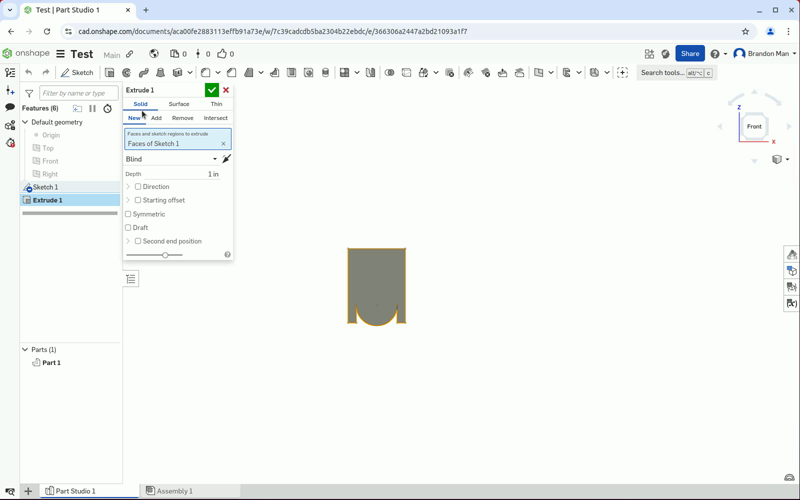
mouse_move(137, 120)
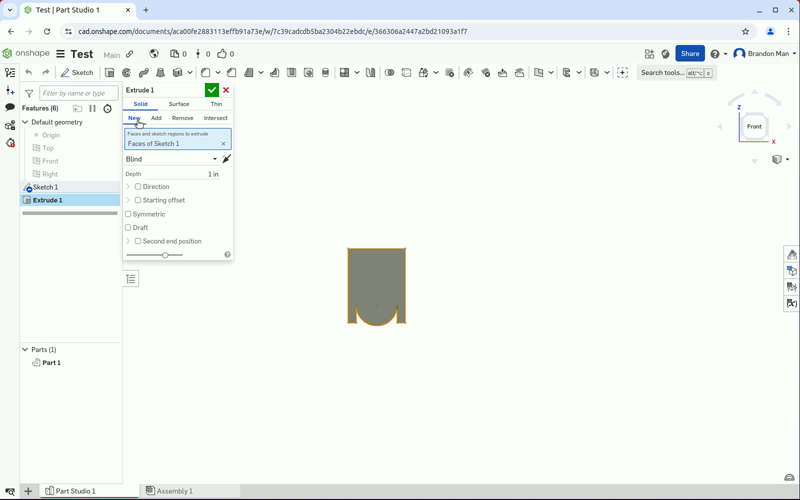
click(137, 120)
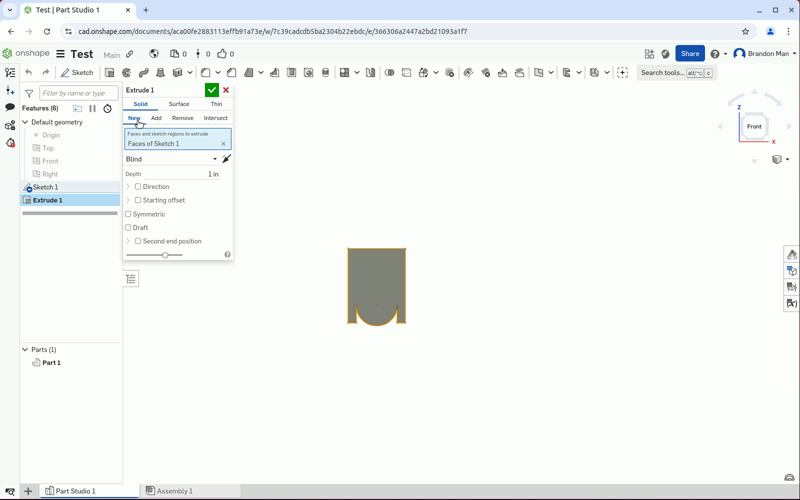
key(tab, 4)
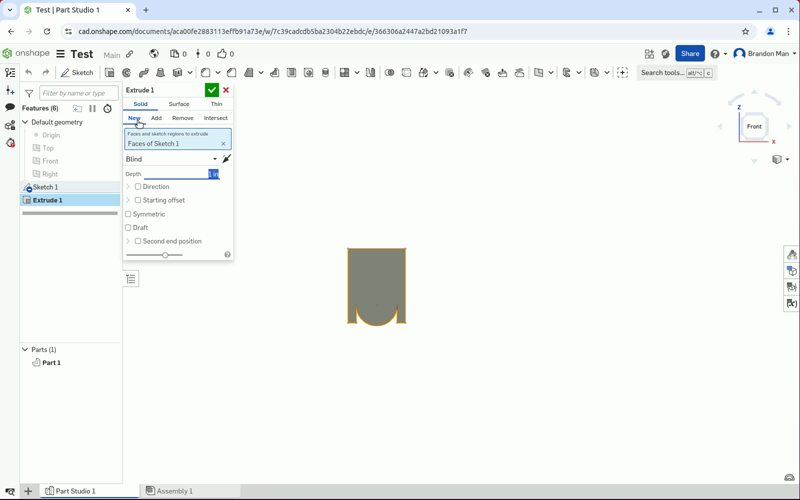
text(-4.574)
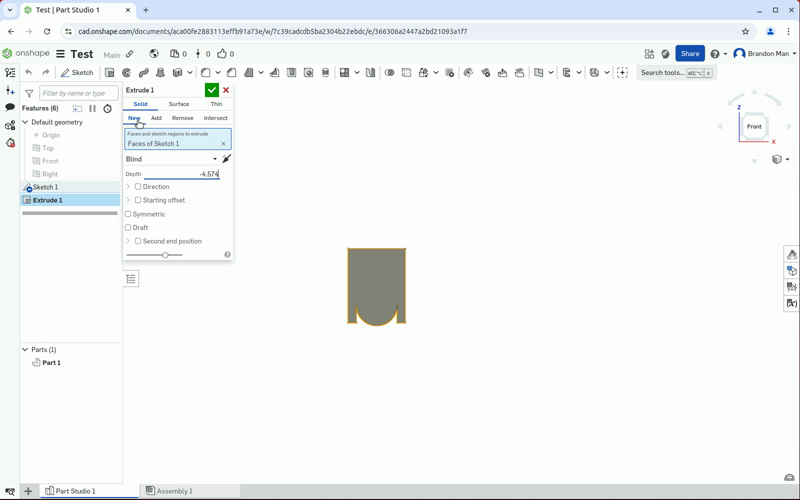
key(enter)
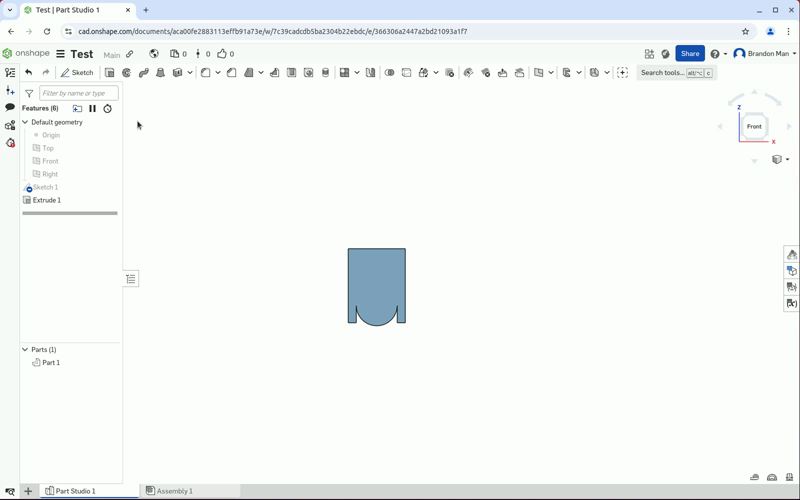
key(shift+h)
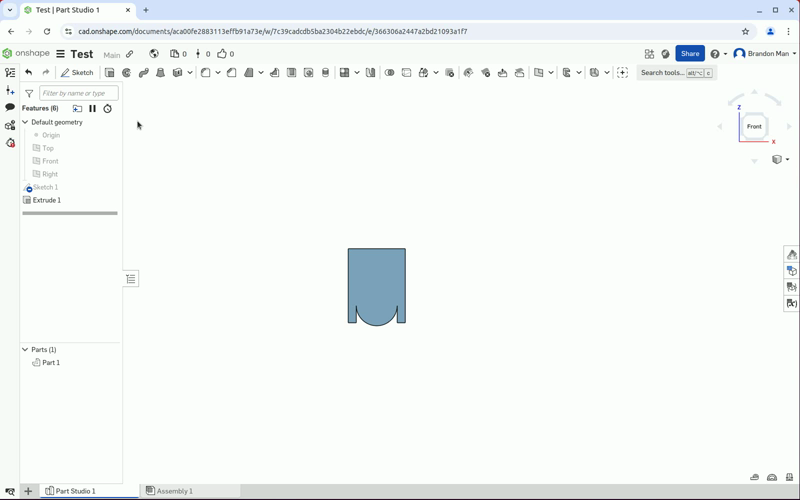
key(shift+h)
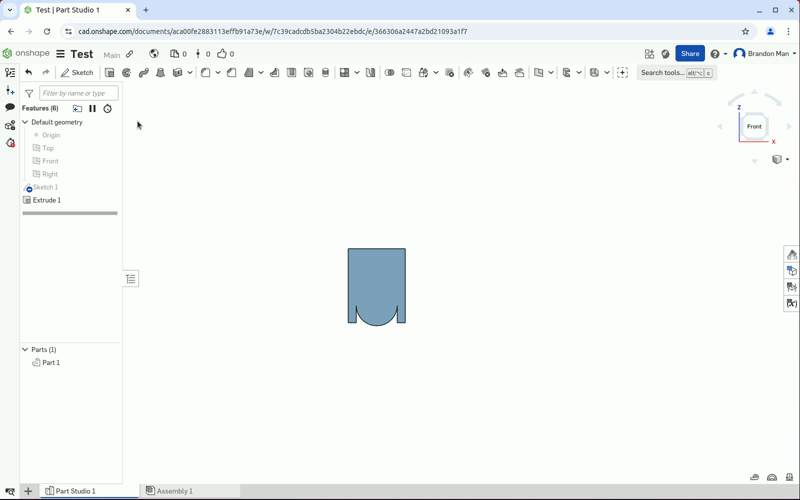
mouse_move(73, 189)
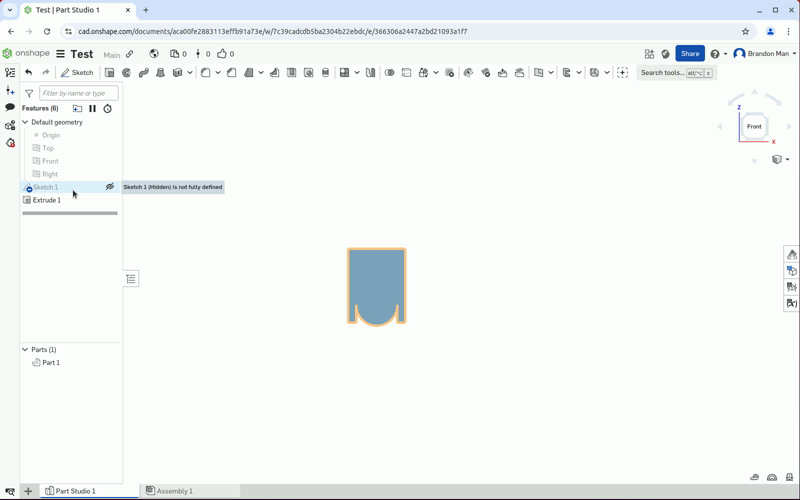
click(73, 189)
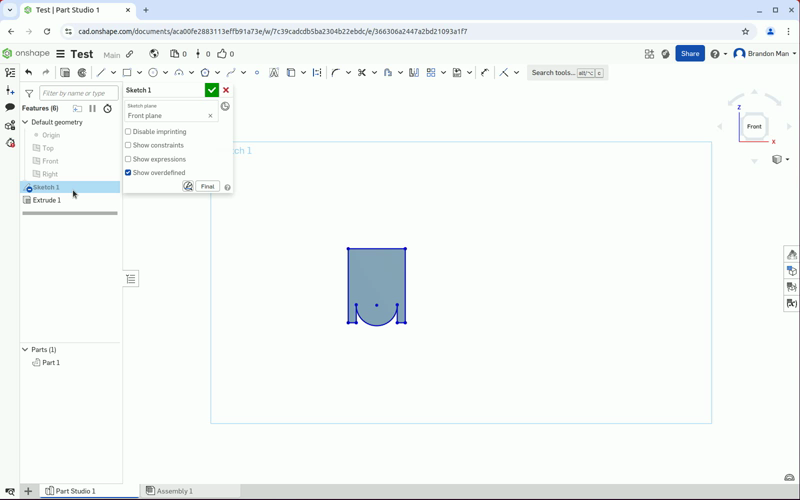
mouse_move(229, 92)
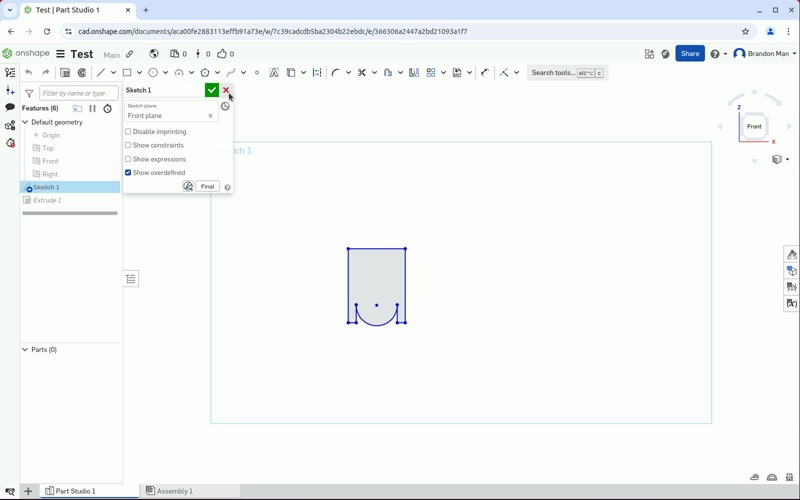
click(229, 92)
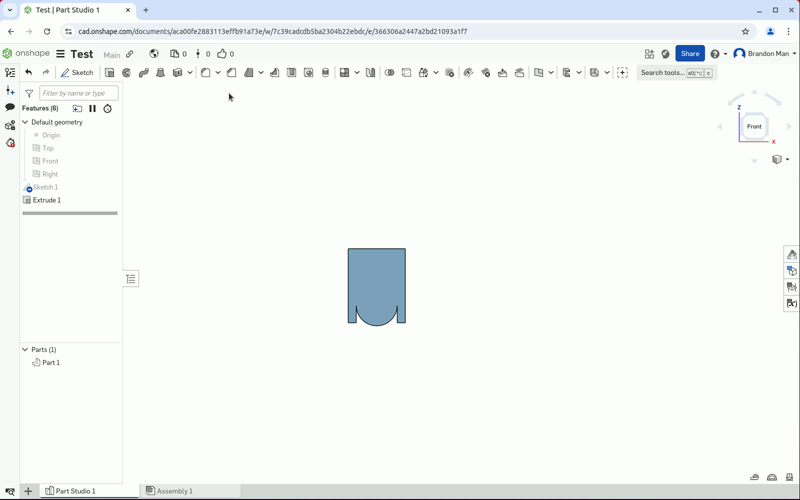
mouse_move(73, 352)
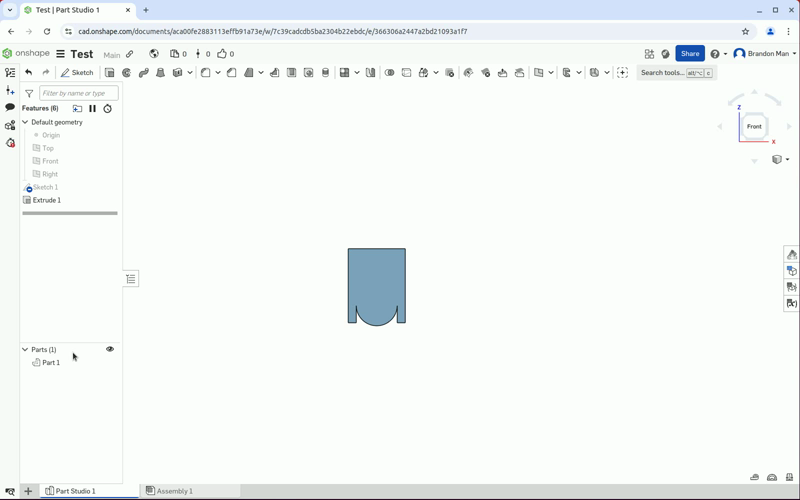
key(y)
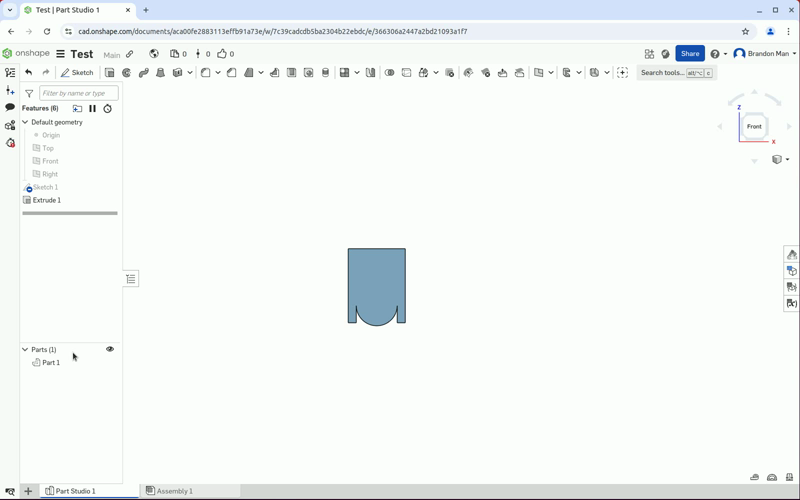
key(shift+p)
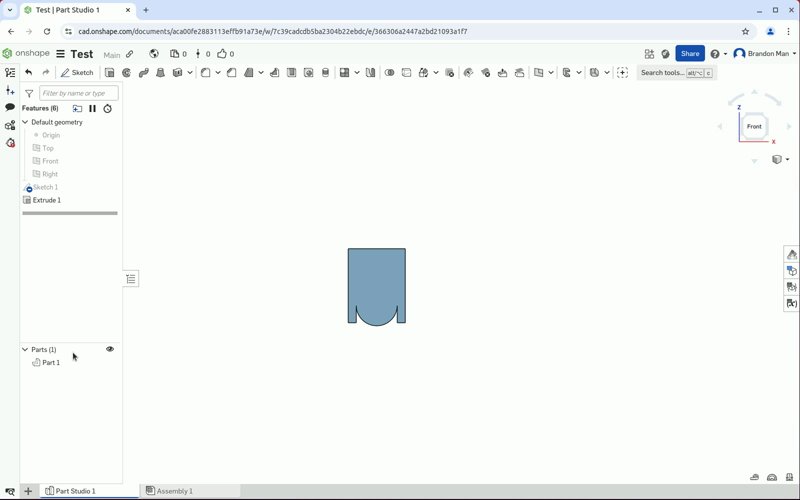
key(space)
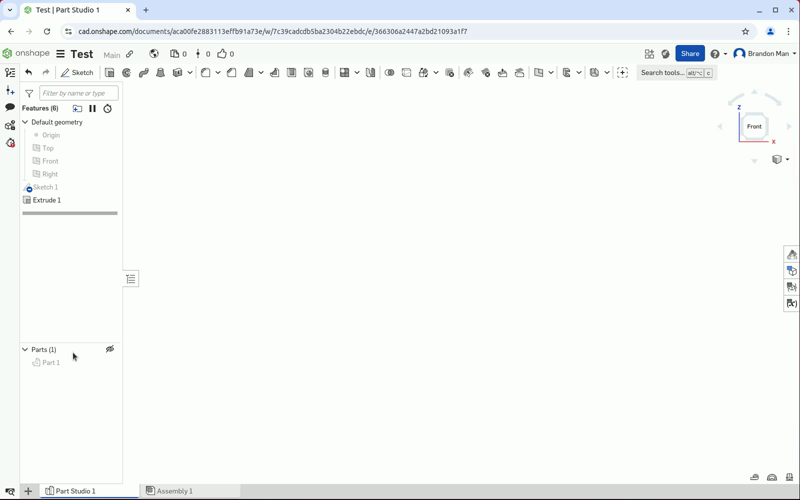
key_down(shift)
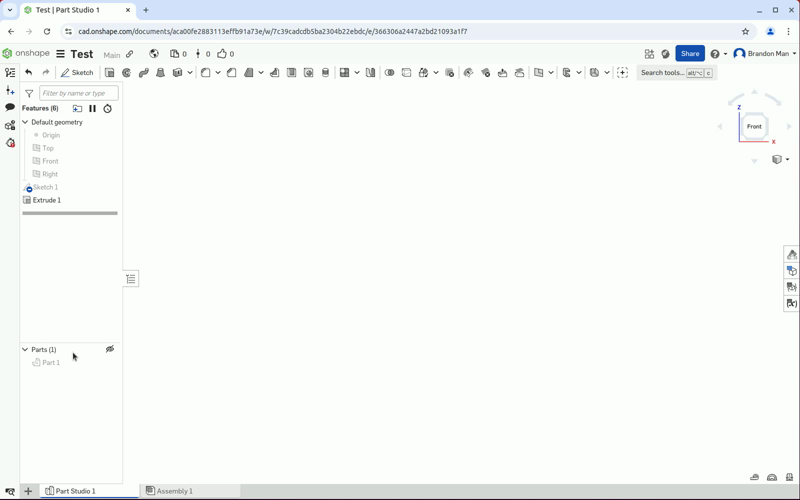
key(left)
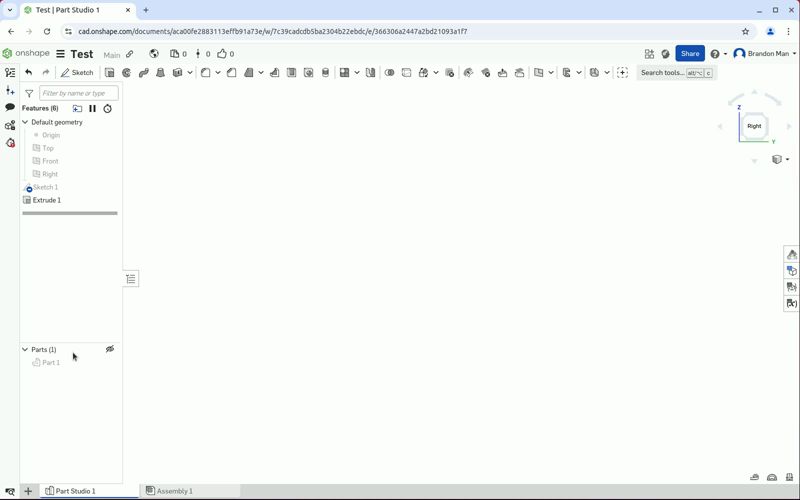
key_up(shift)
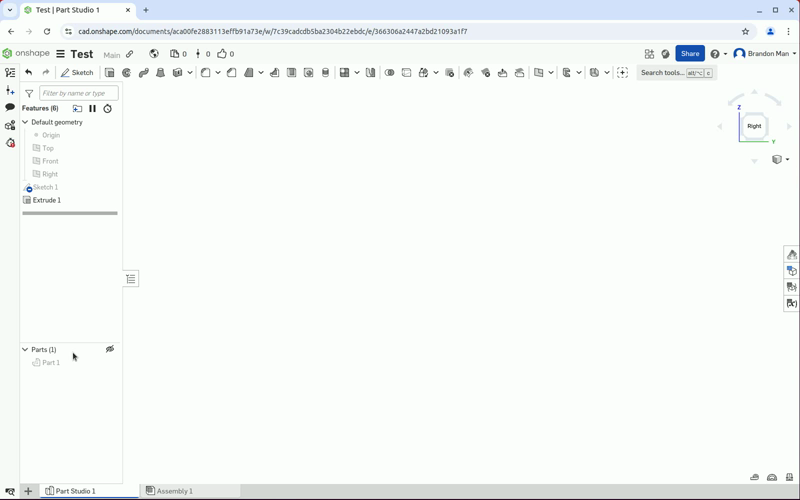
mouse_move(73, 352)
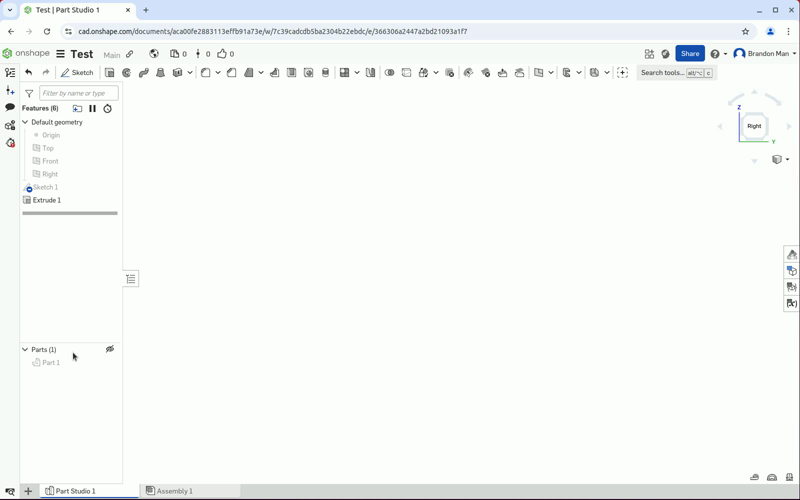
key(shift+y)
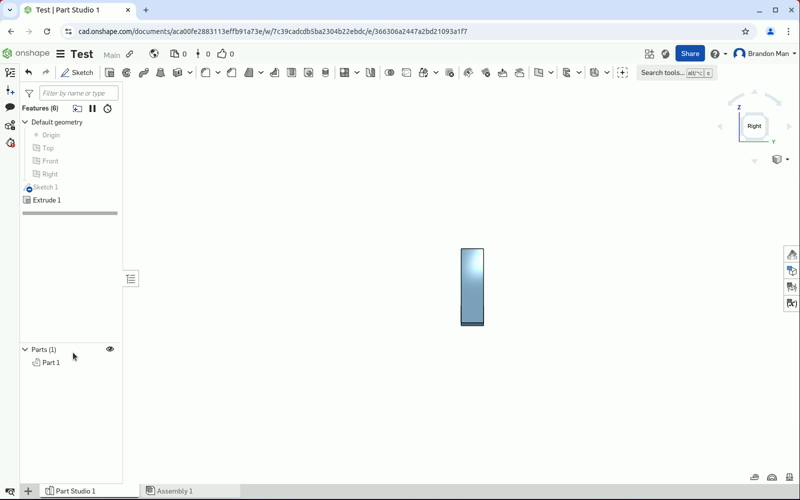
mouse_move(541, 75)
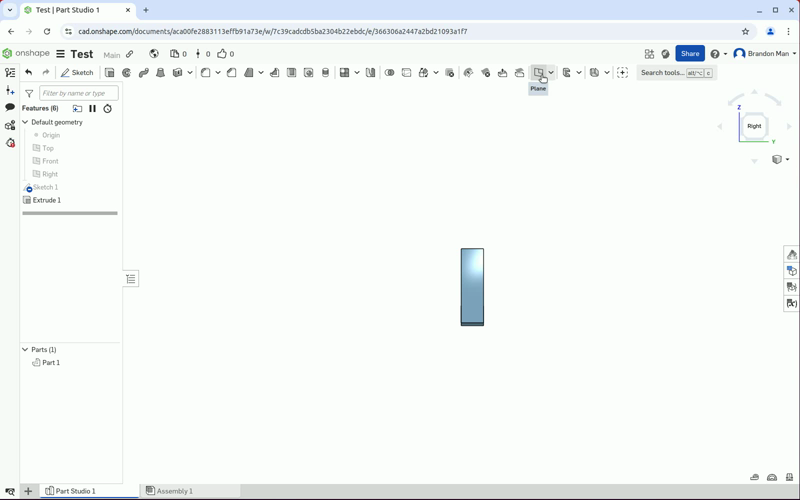
click(541, 75)
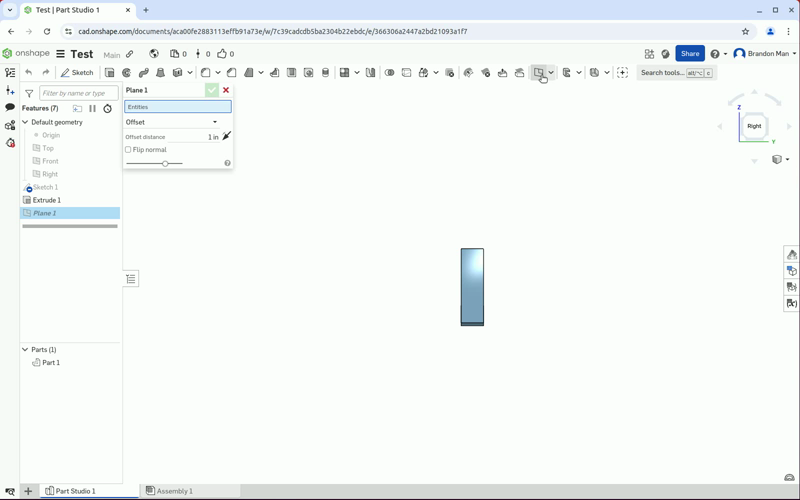
mouse_move(73, 176)
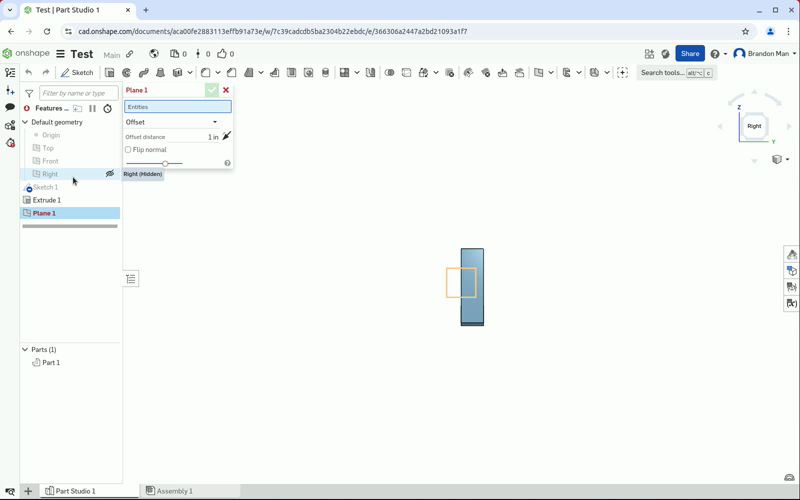
click(73, 176)
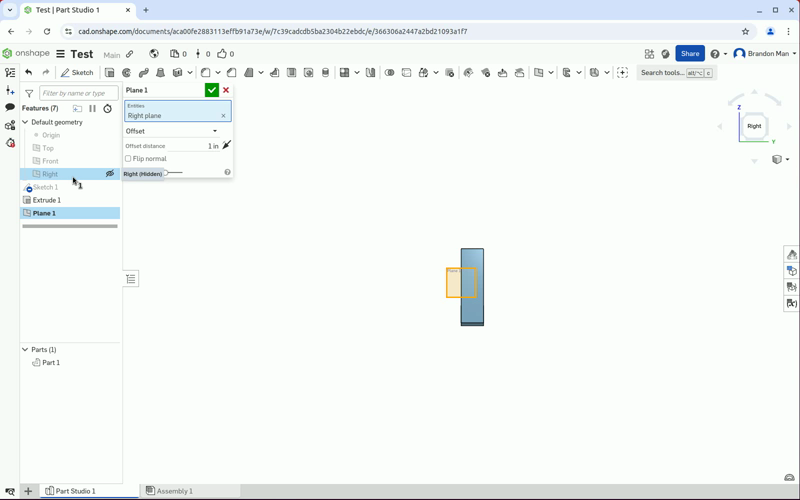
key(tab, 2)
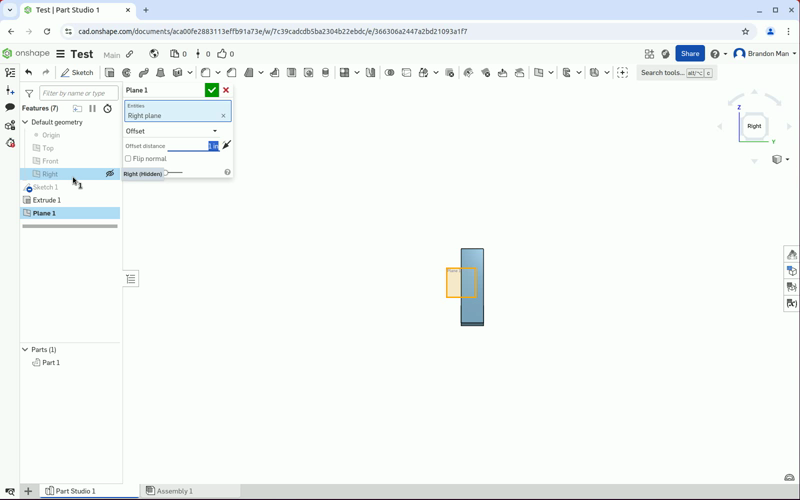
text(11.554)
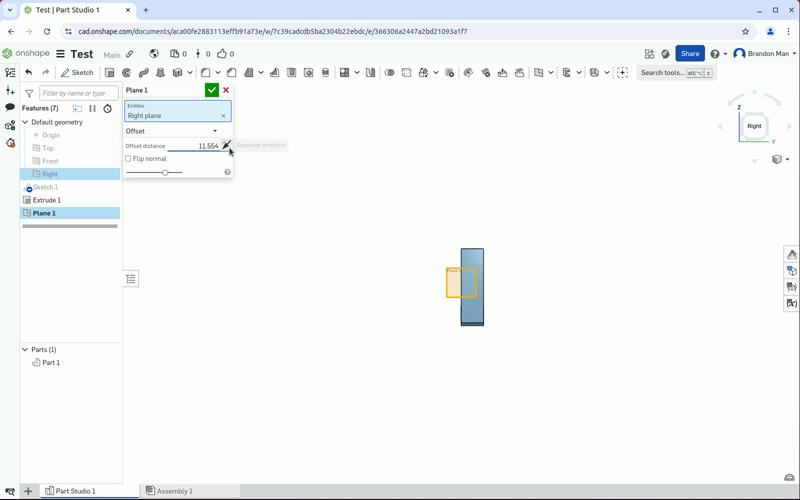
mouse_move(229, 147)
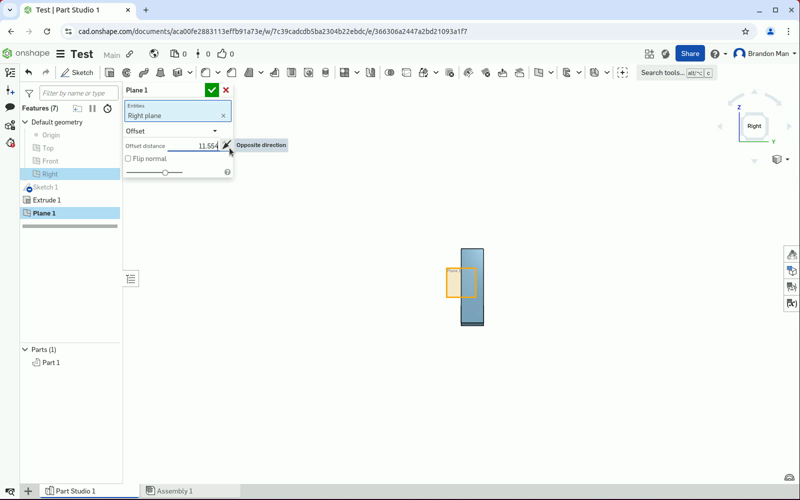
click(229, 147)
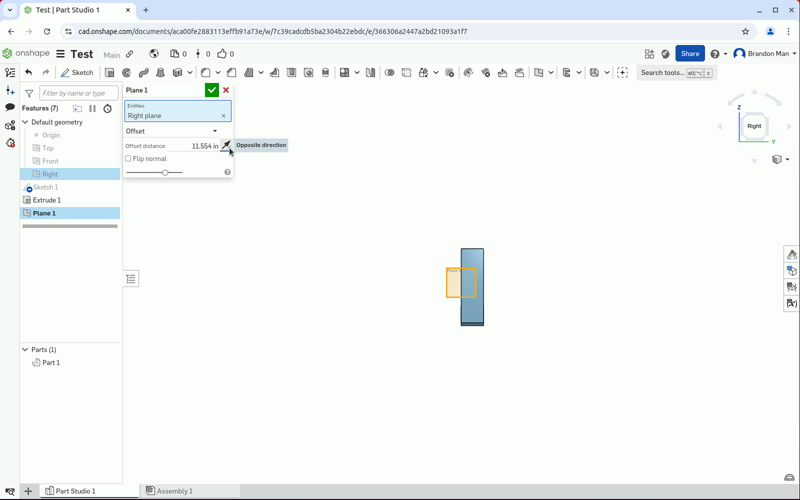
key(enter, 2)
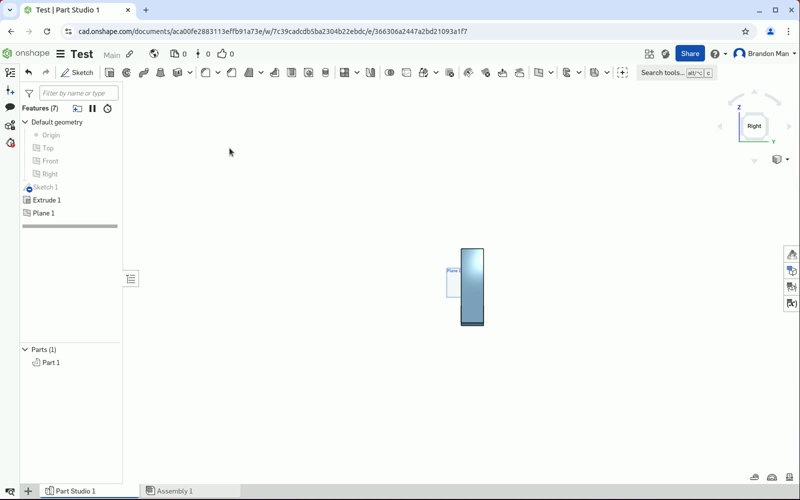
key(shift+s)
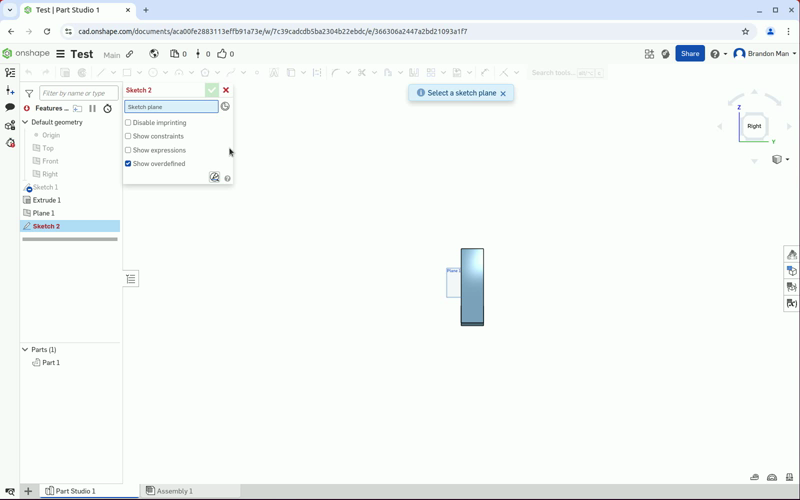
mouse_move(73, 215)
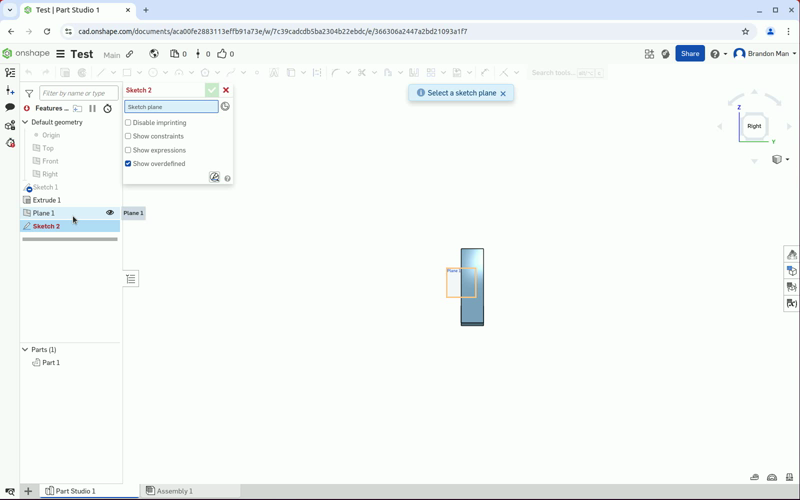
click(73, 215)
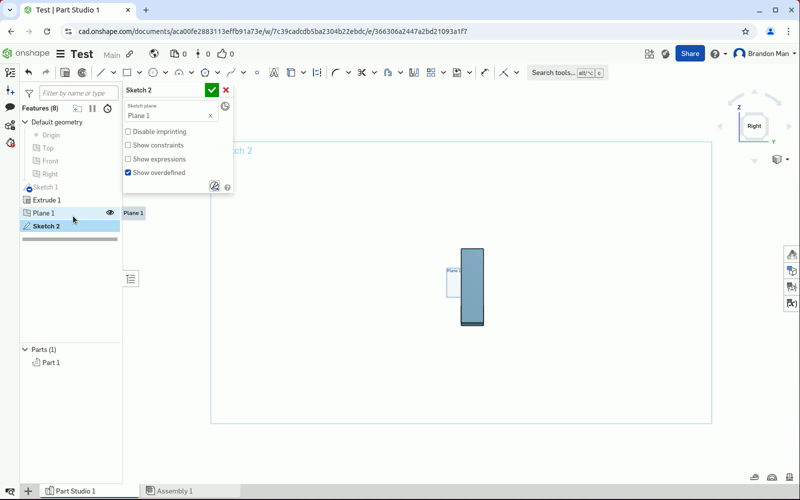
mouse_move(73, 352)
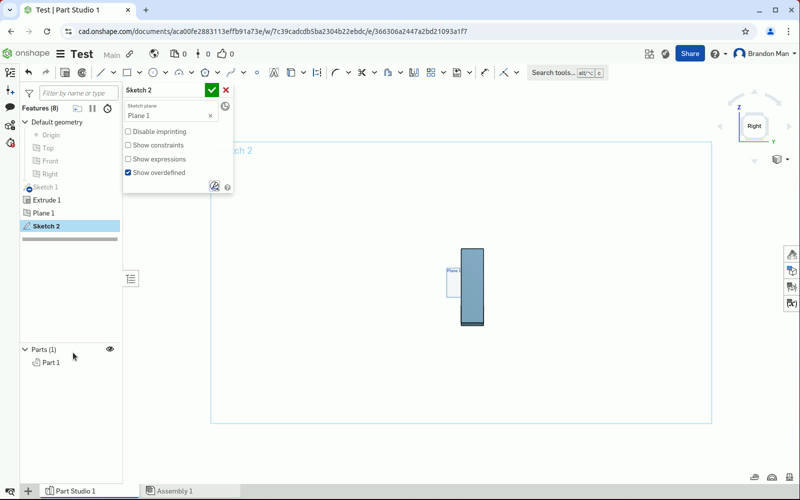
key(y)
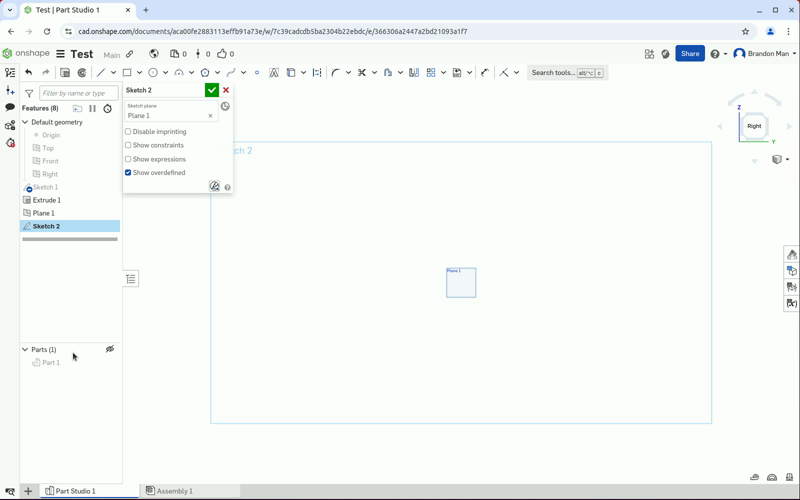
key(c)
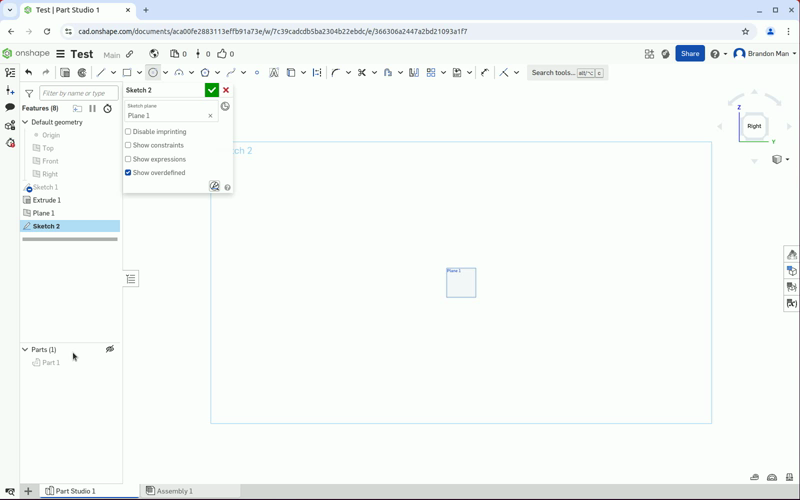
key_down(shift)
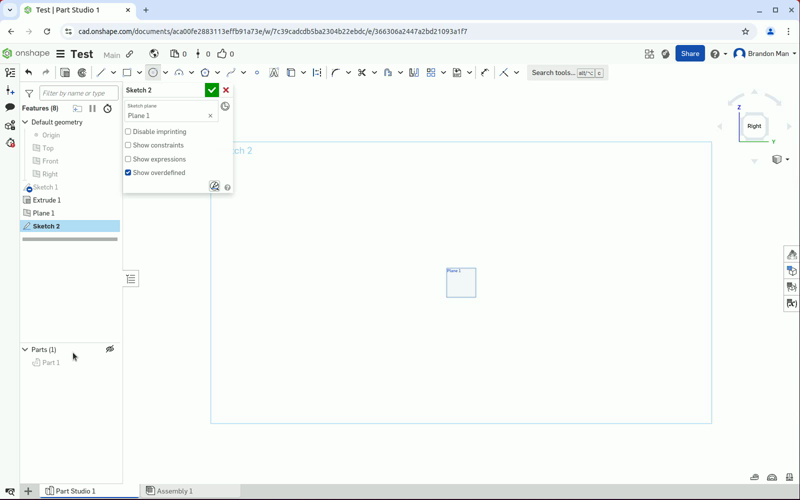
mouse_move(472, 281)
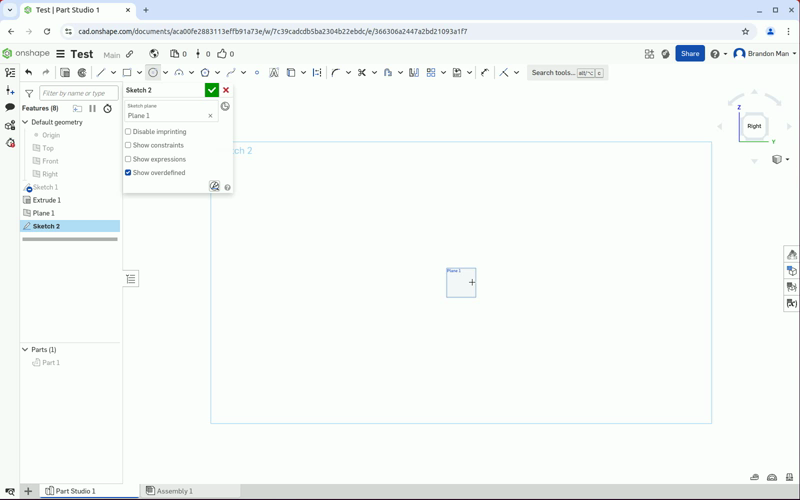
click(472, 281)
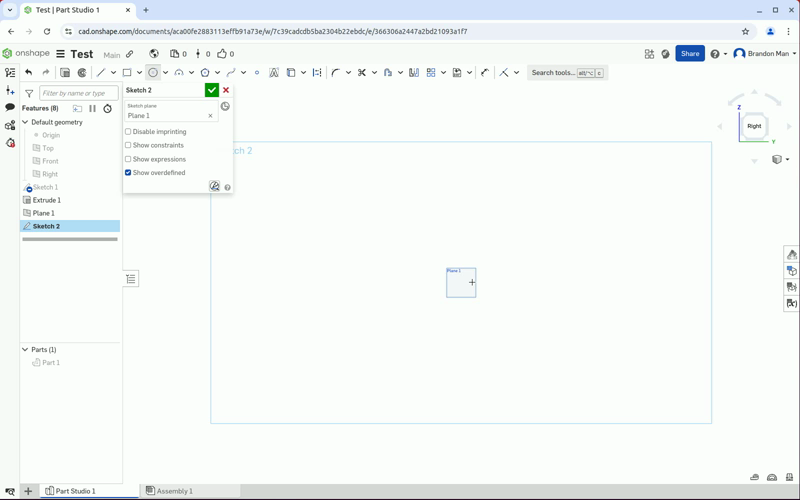
key_up(shift)
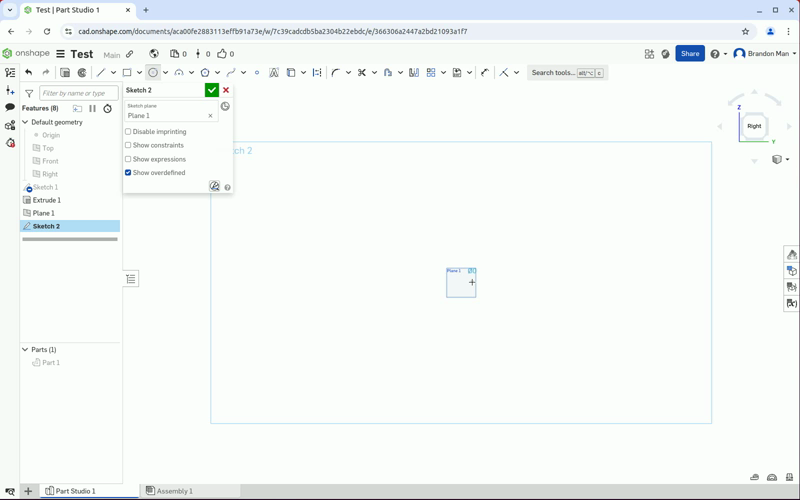
mouse_move(476, 281)
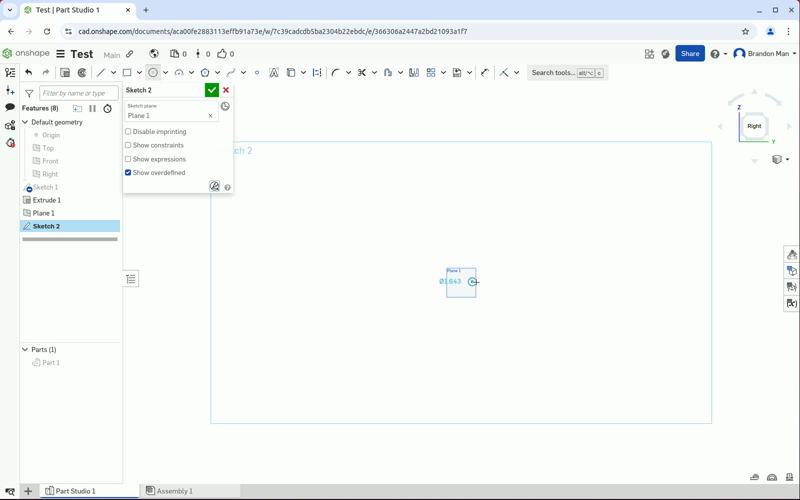
click(476, 281)
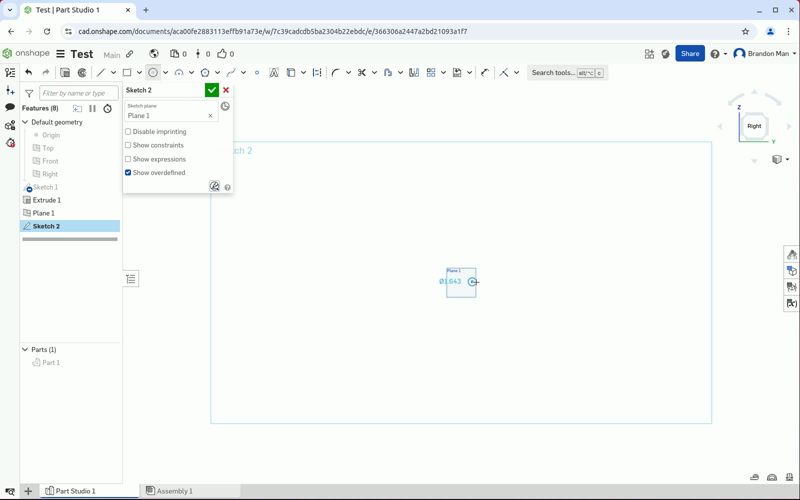
key(esc)
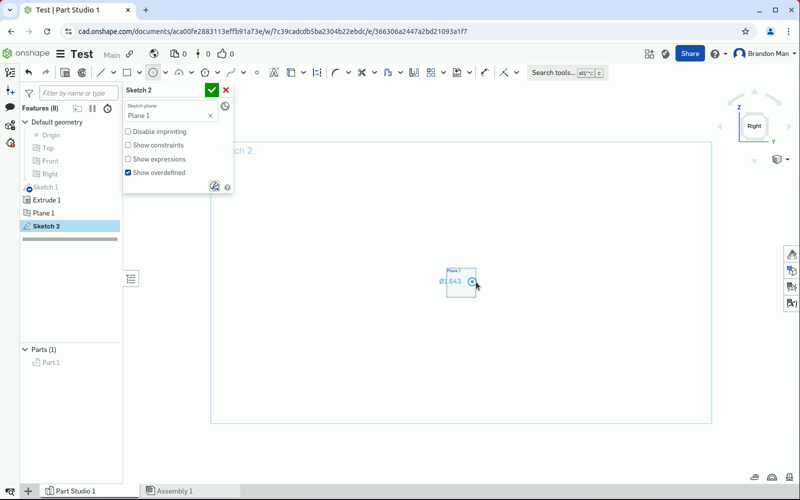
mouse_move(470, 282)
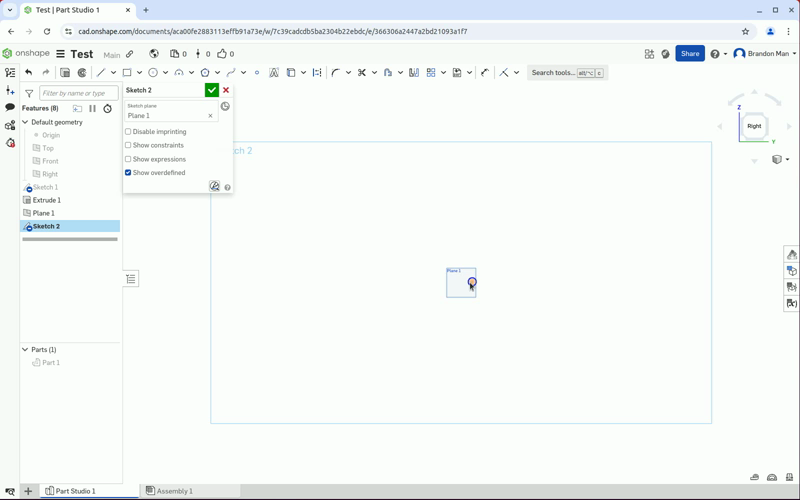
scroll(6)
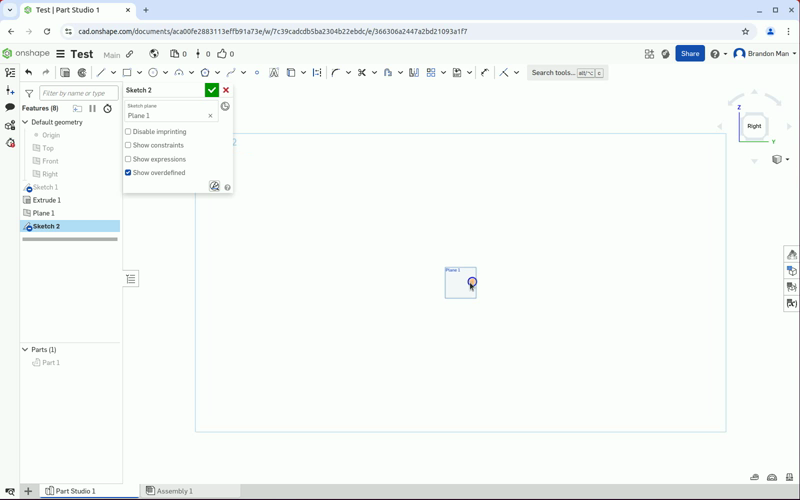
scroll(6)
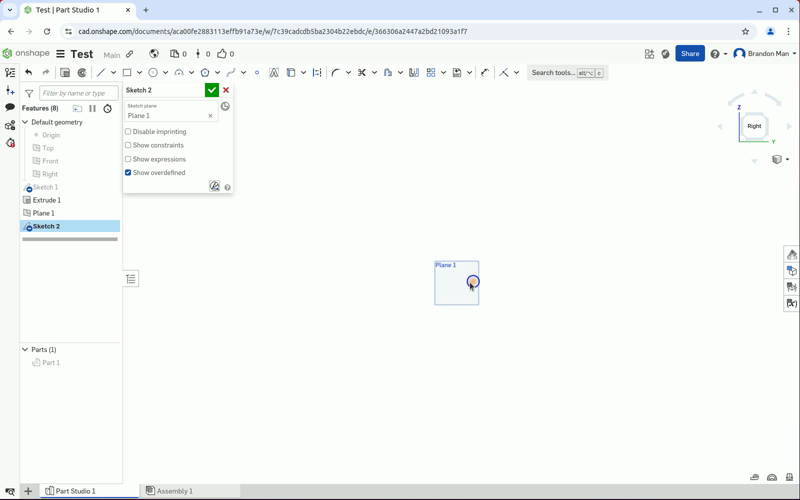
scroll(6)
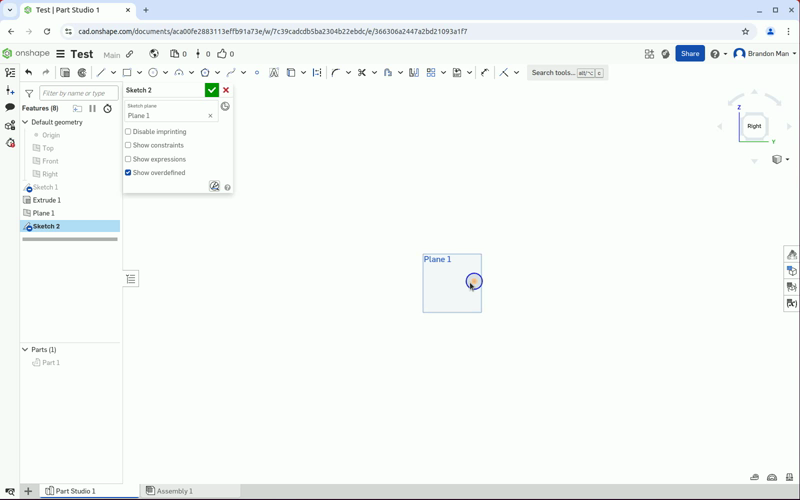
scroll(6)
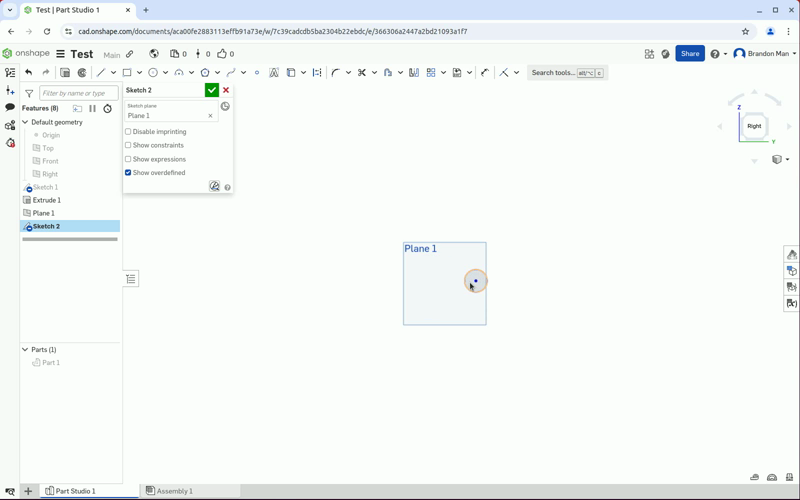
scroll(6)
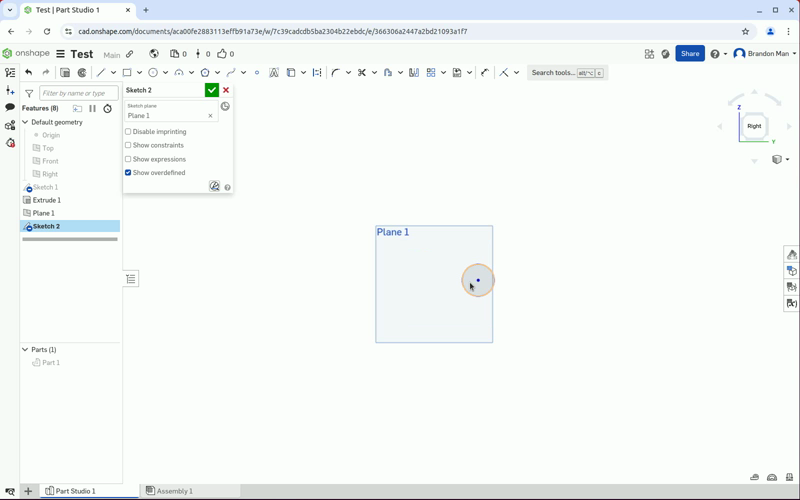
scroll(6)
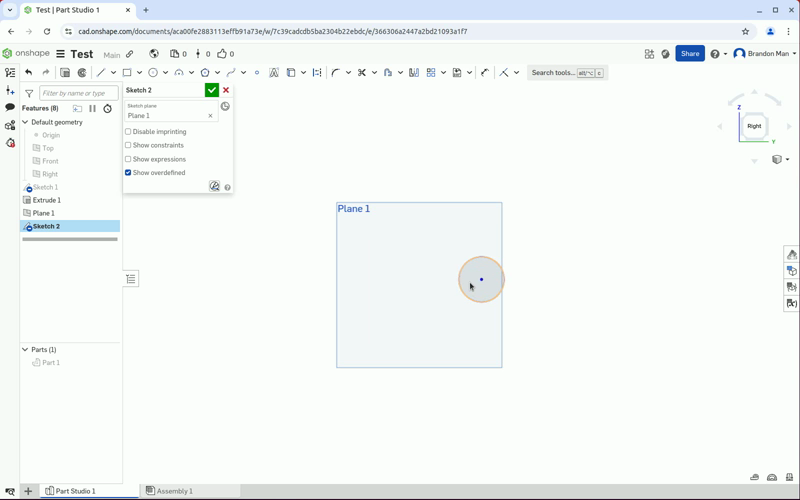
scroll(6)
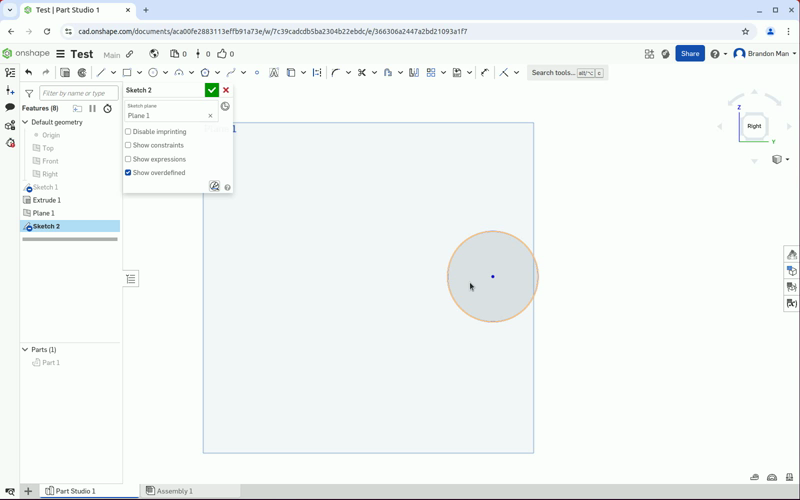
click(470, 282)
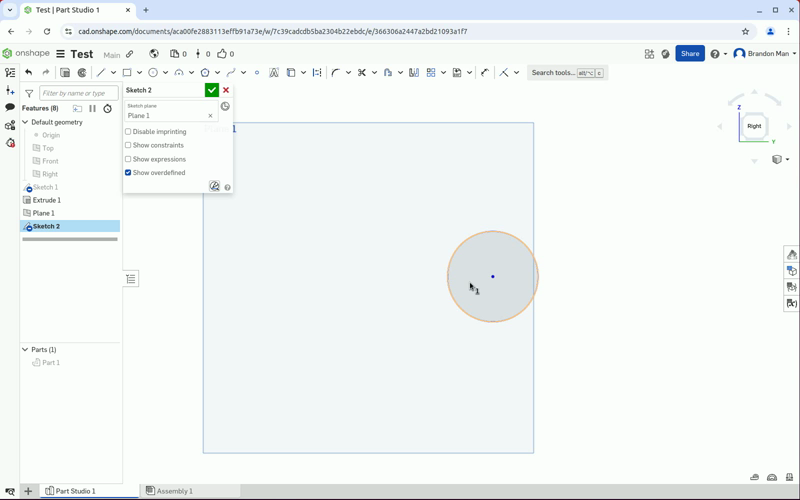
scroll(-6)
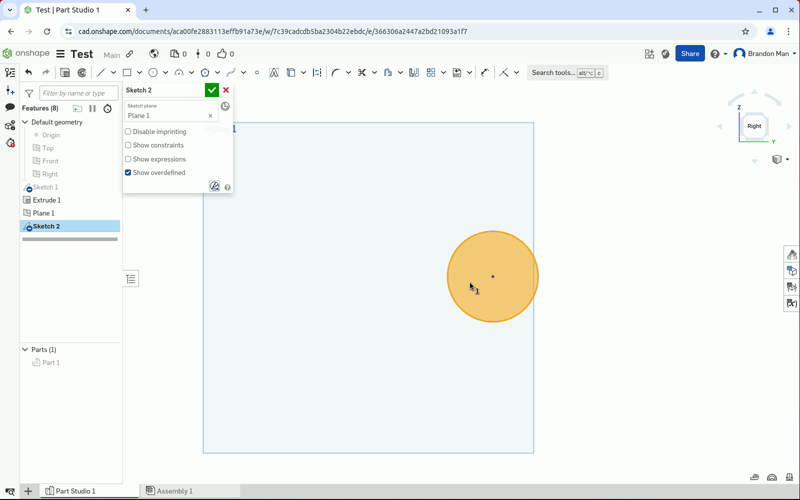
scroll(-6)
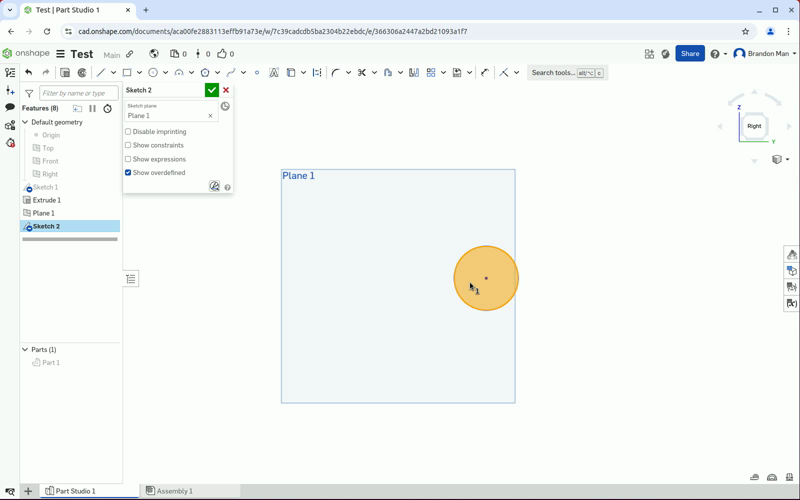
scroll(-6)
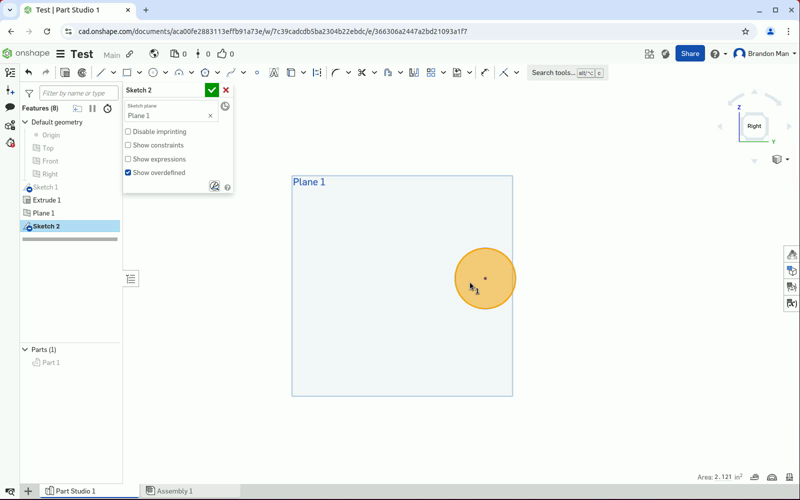
scroll(-6)
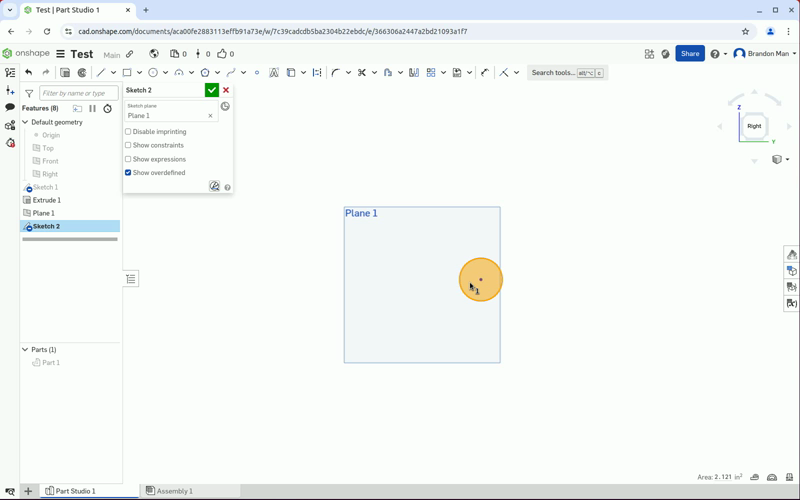
scroll(-6)
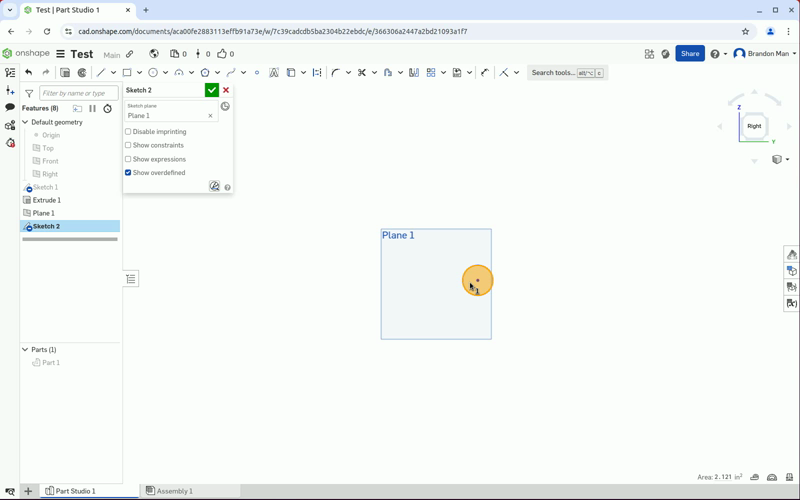
scroll(-6)
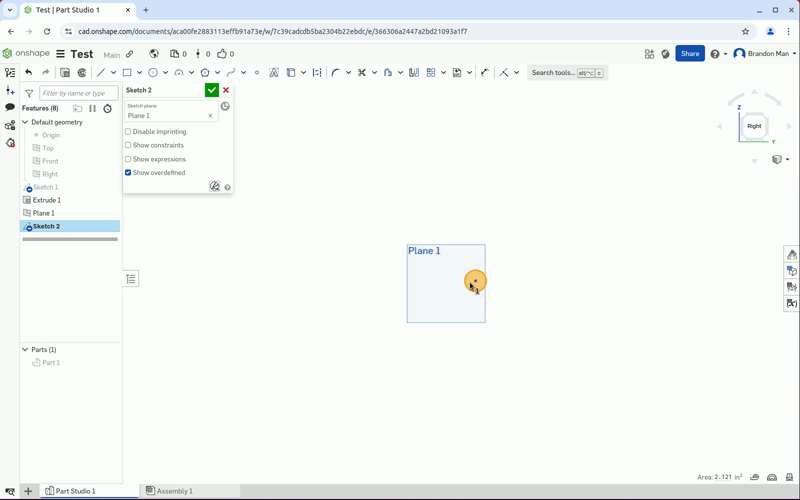
scroll(-6)
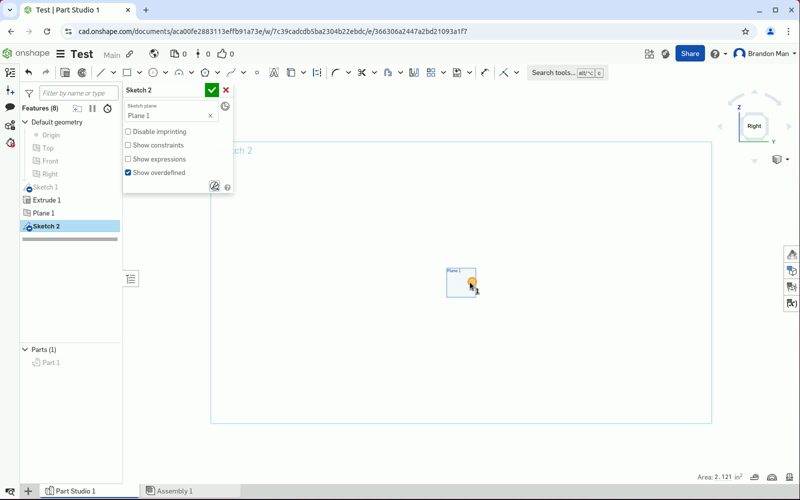
mouse_move(73, 352)
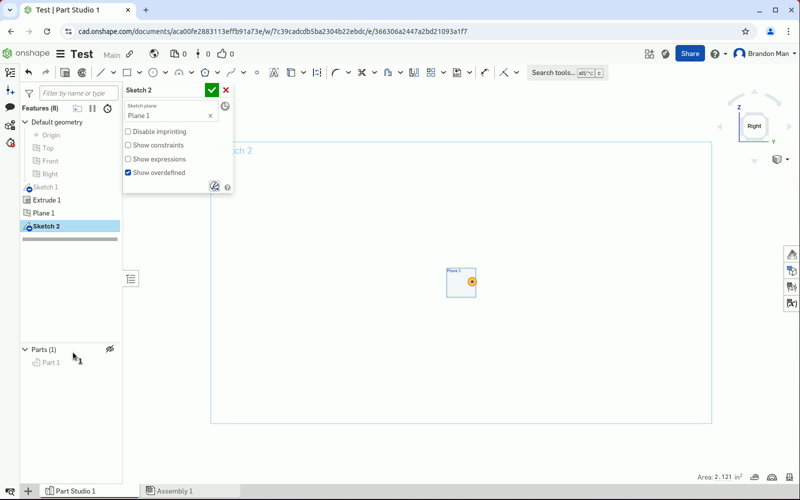
key(shift+y)
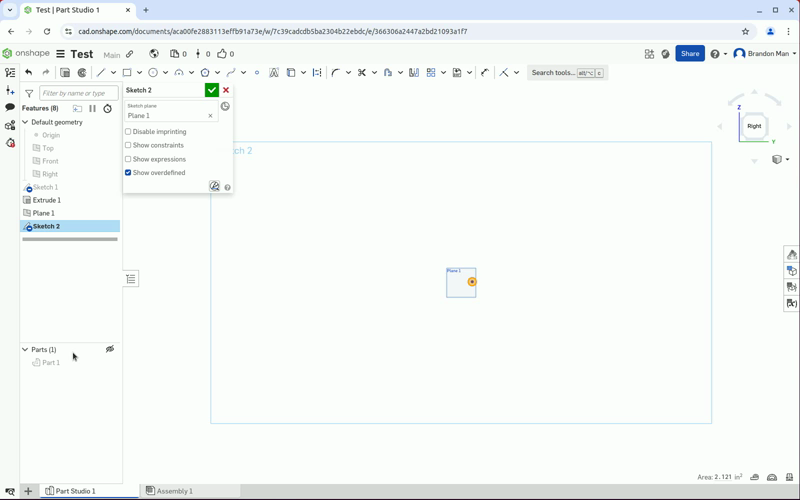
key(shift+e)
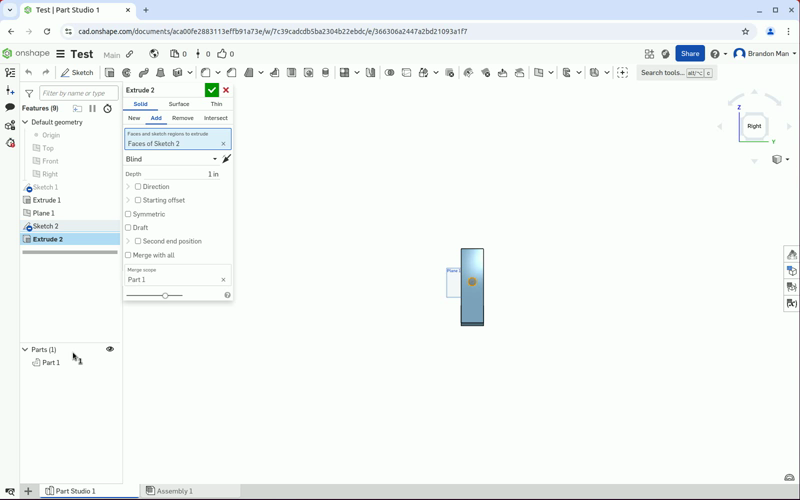
mouse_move(143, 106)
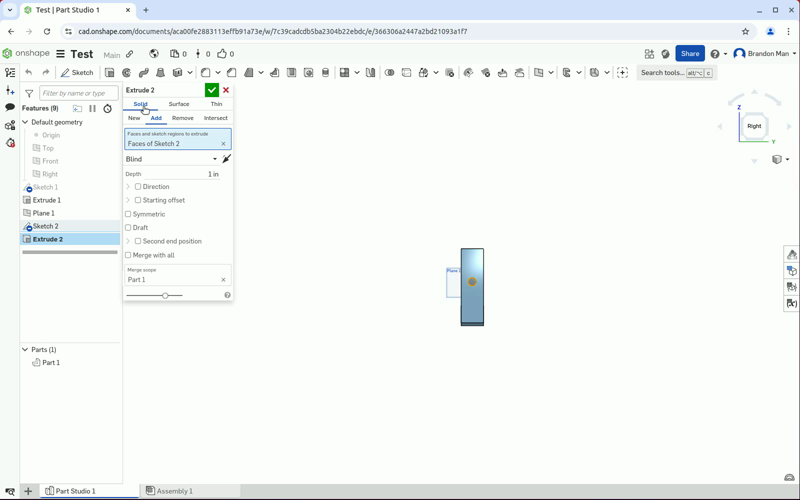
click(143, 106)
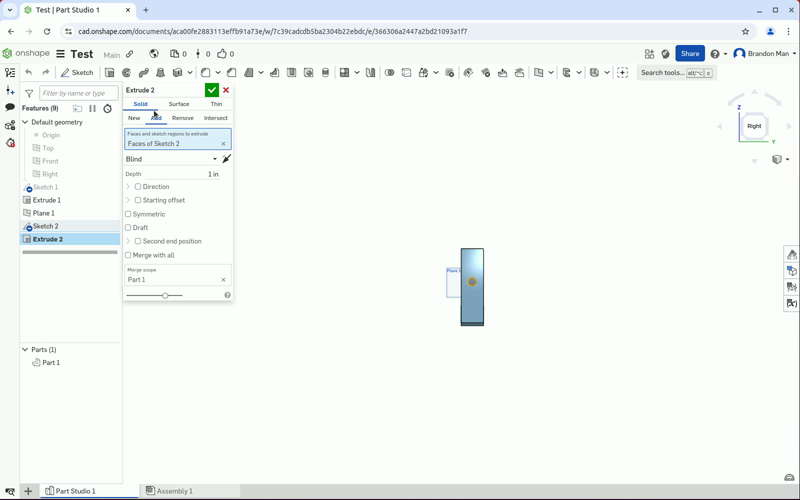
mouse_move(186, 120)
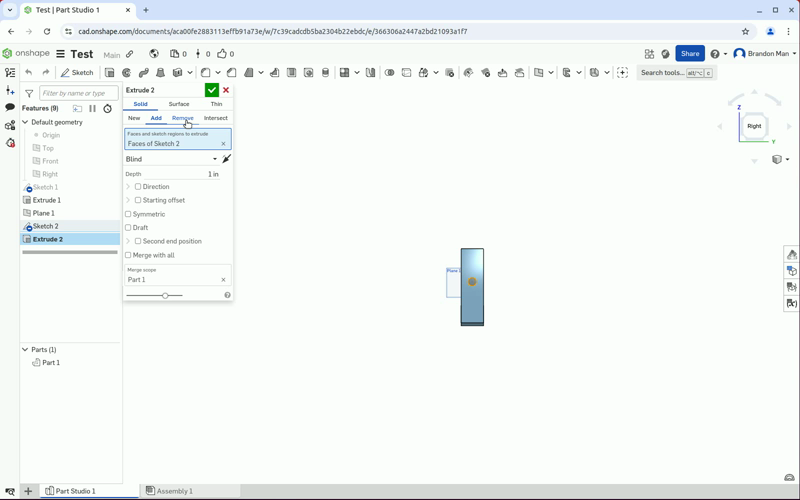
click(186, 120)
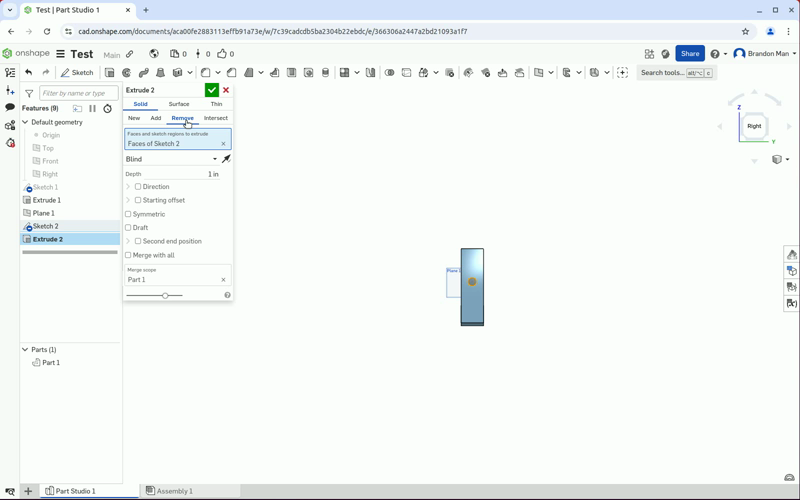
key(tab, 4)
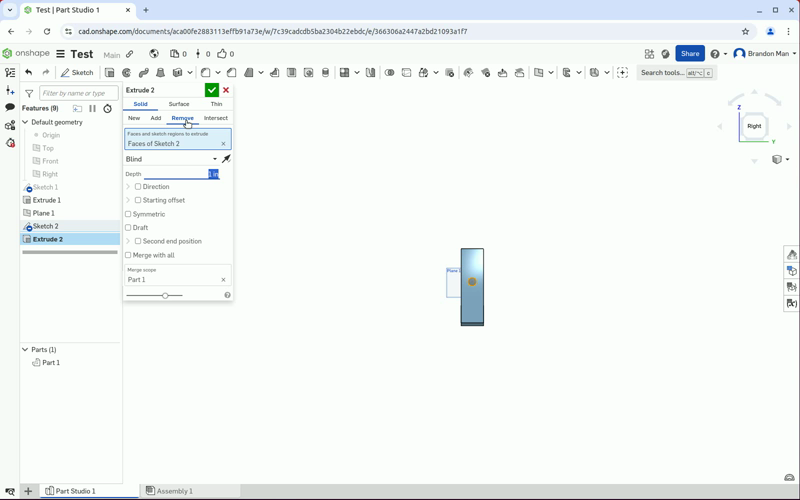
text(2.166)
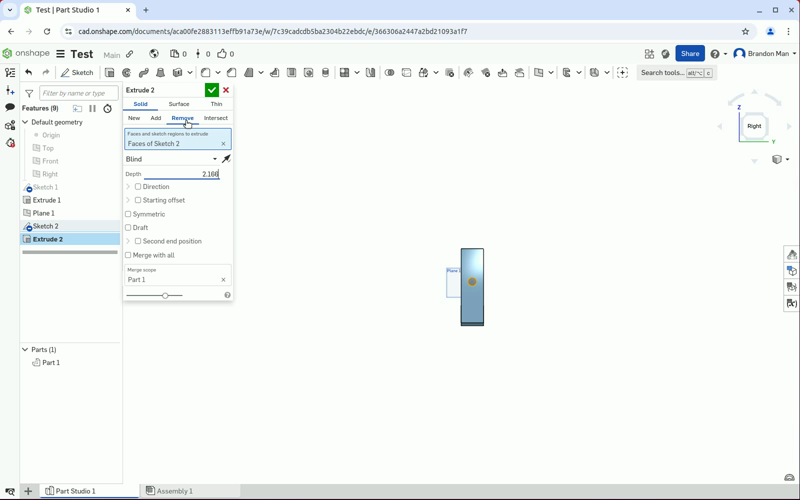
key(tab, 6)
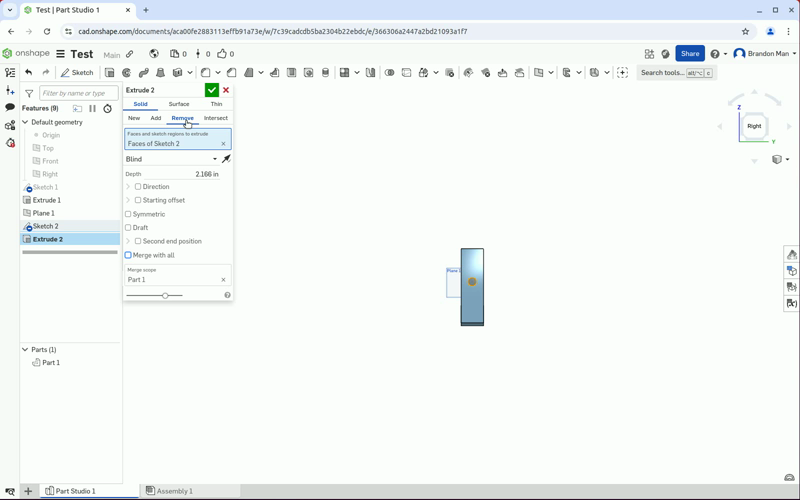
key(space)
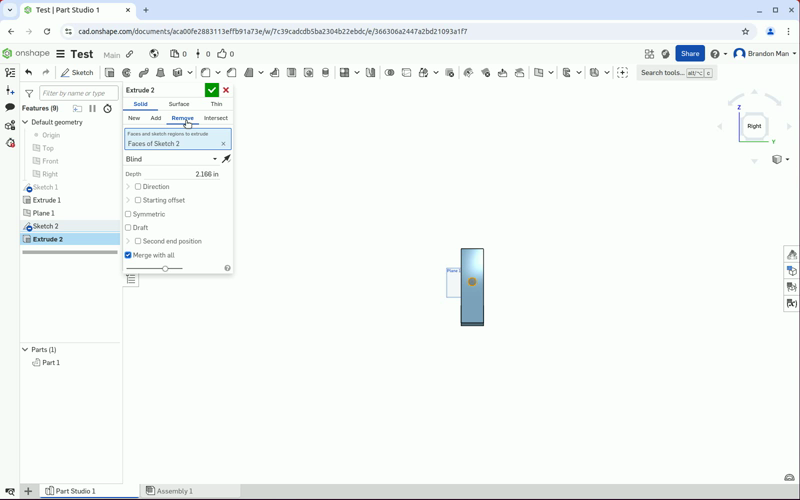
key(enter)
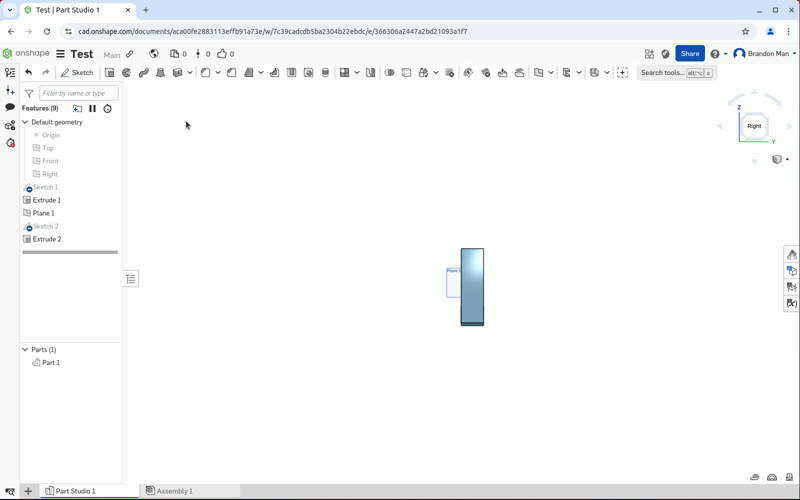
key(shift+h)
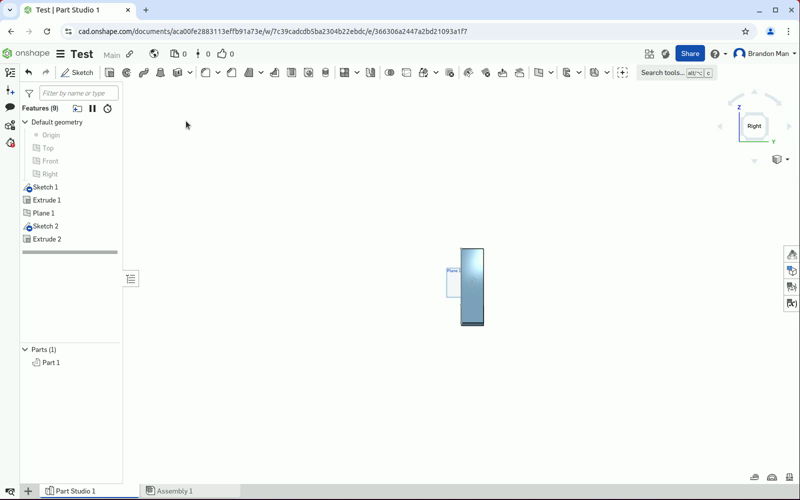
key(shift+h)
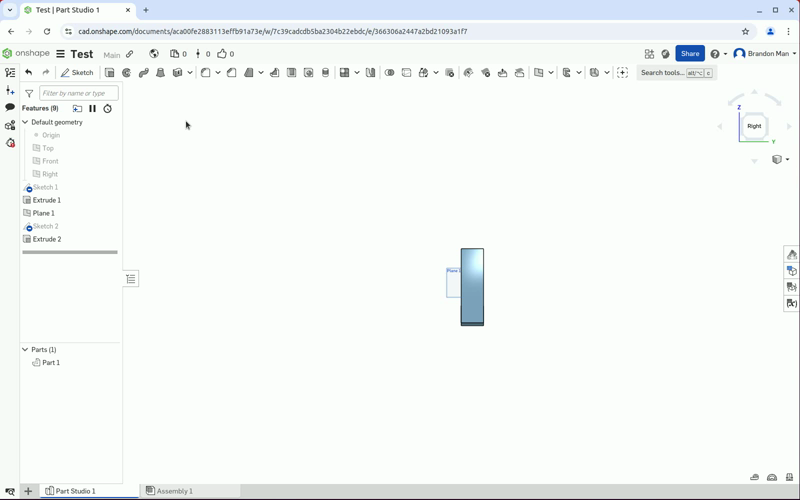
mouse_move(73, 189)
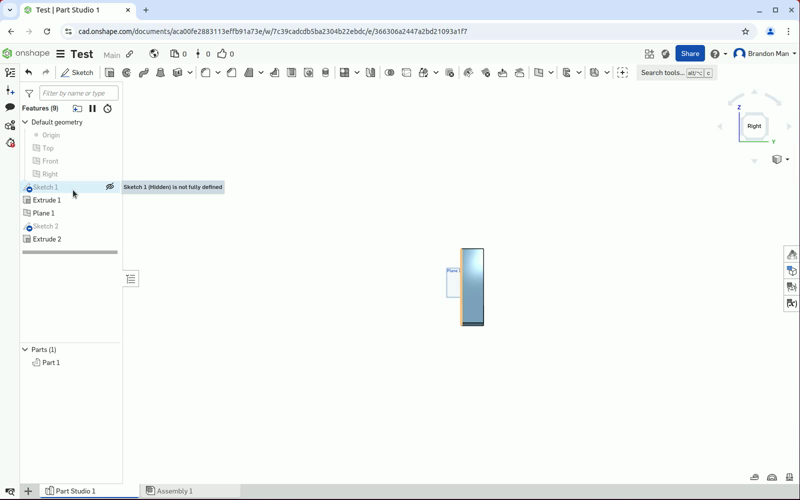
click(73, 189)
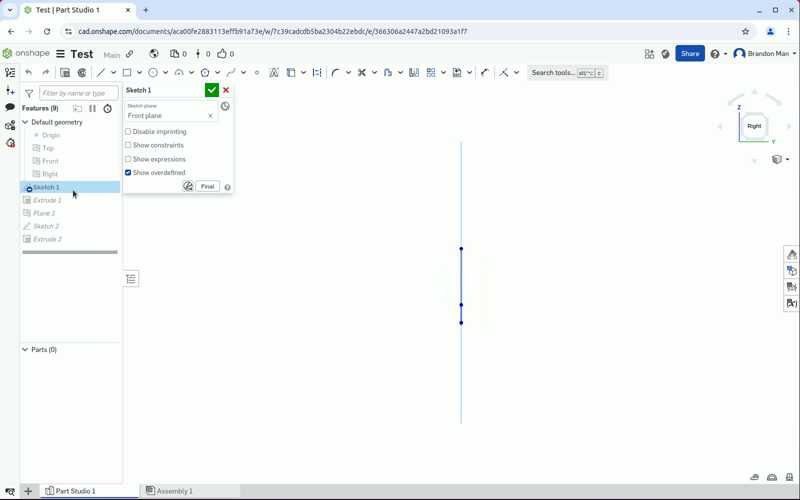
mouse_move(229, 92)
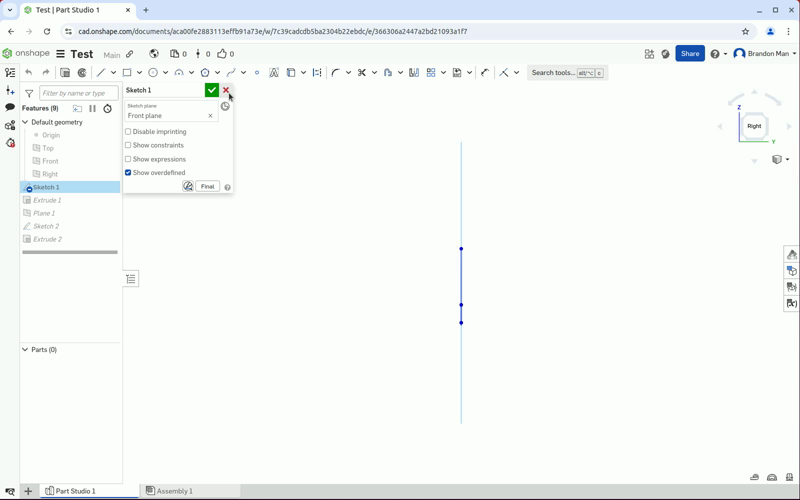
click(229, 92)
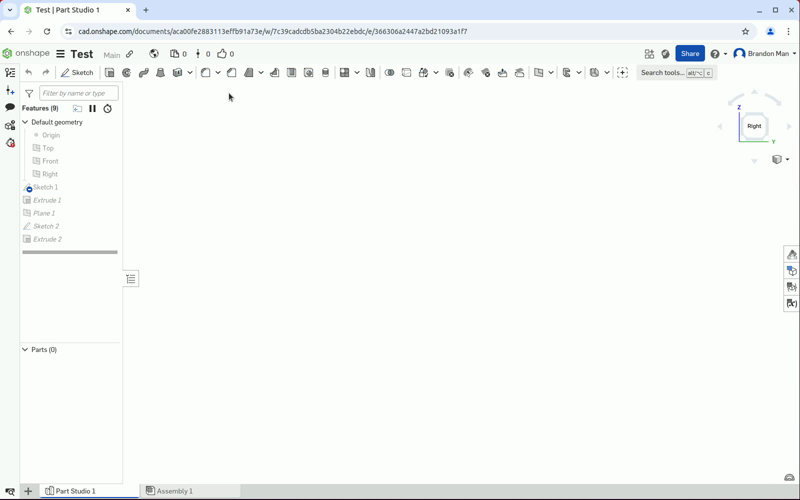
key(shift+s)
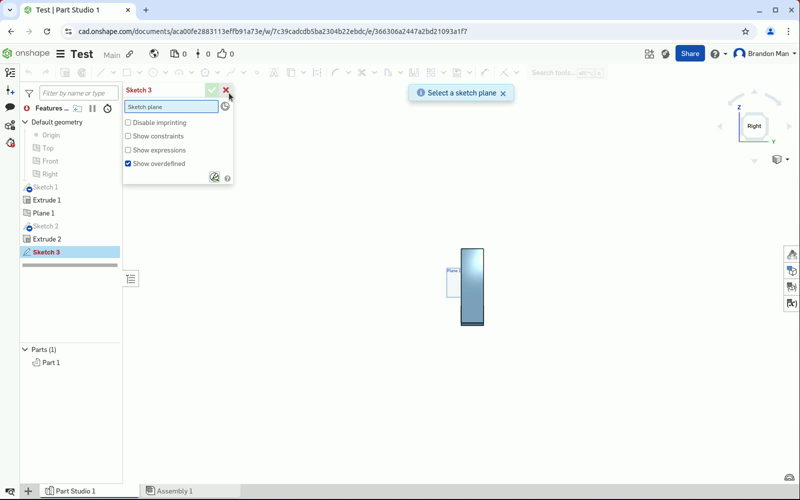
mouse_move(73, 215)
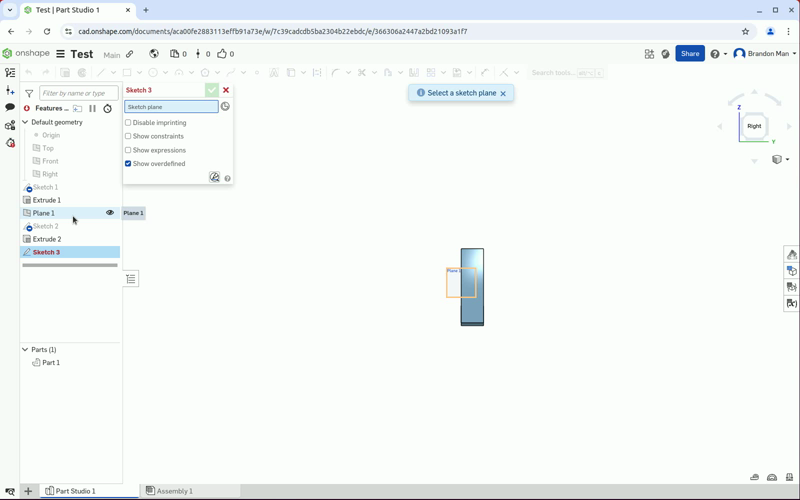
click(73, 215)
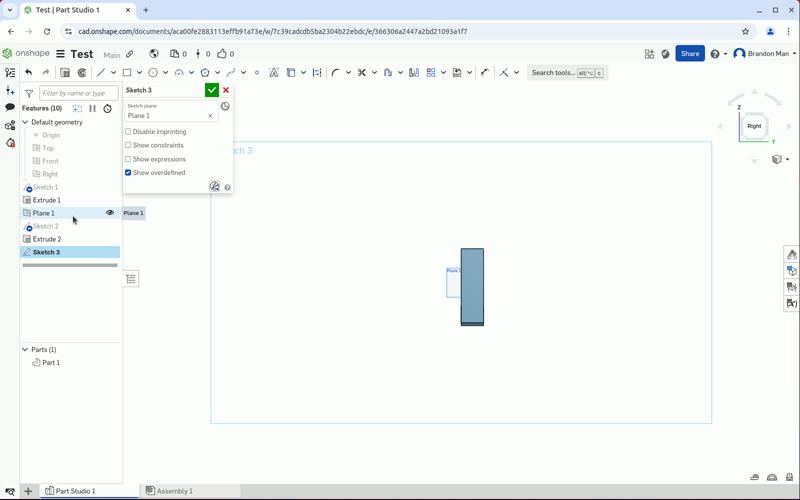
mouse_move(73, 352)
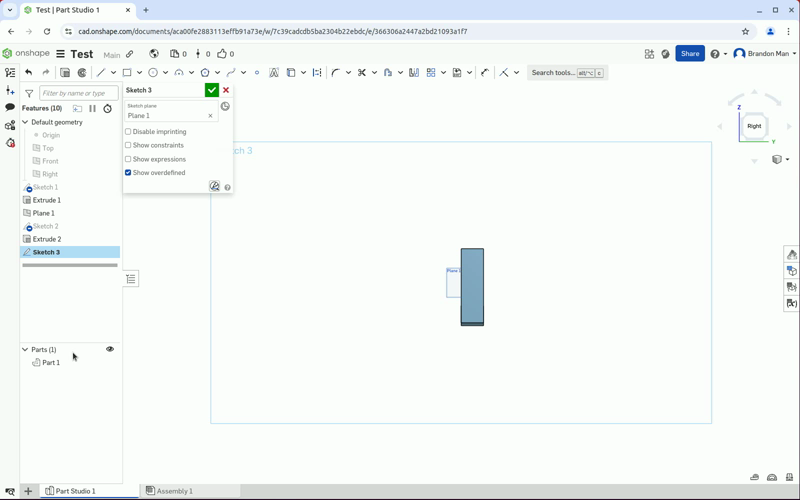
key(y)
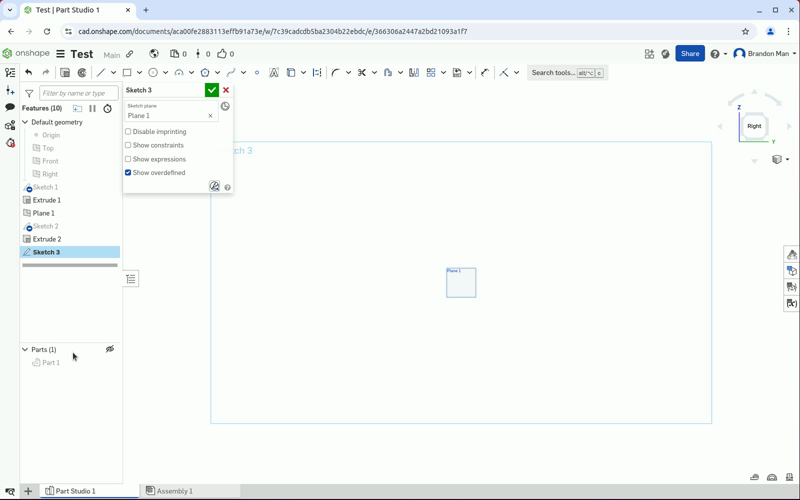
key(c)
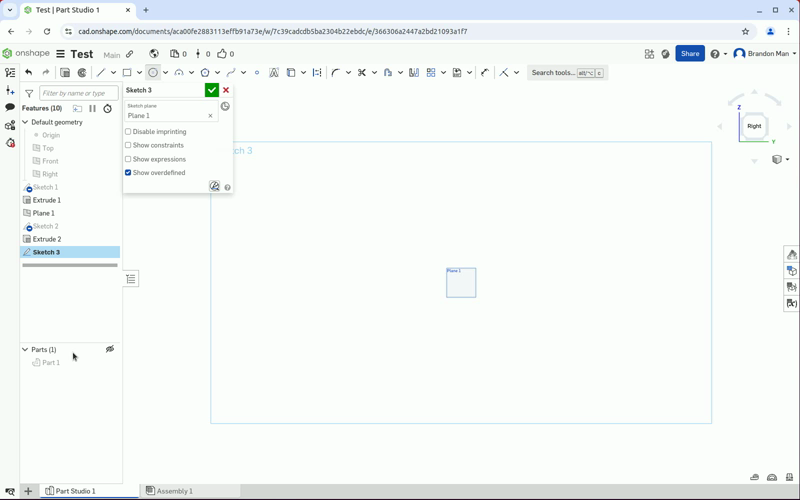
key_down(shift)
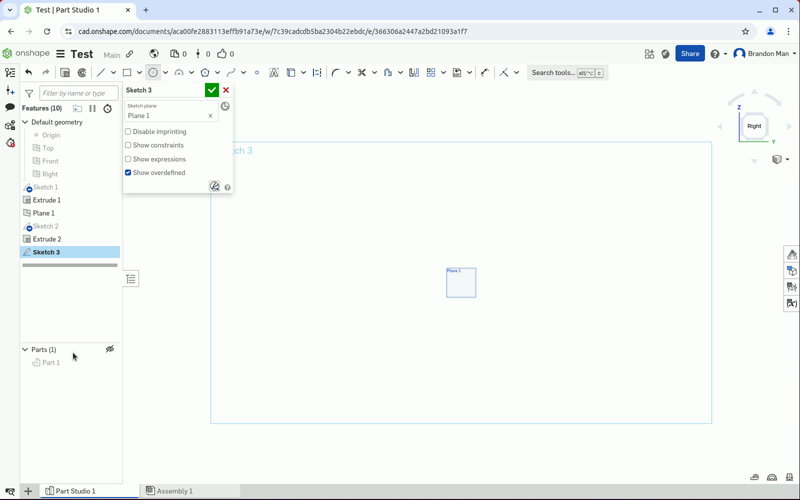
mouse_move(472, 257)
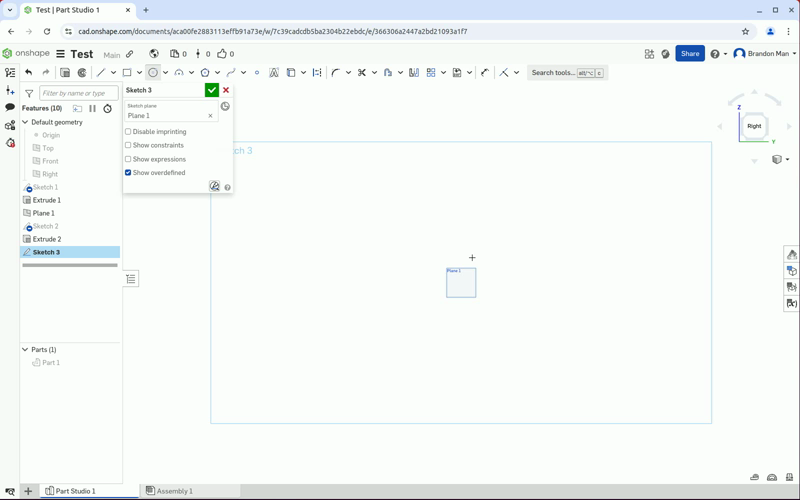
click(472, 257)
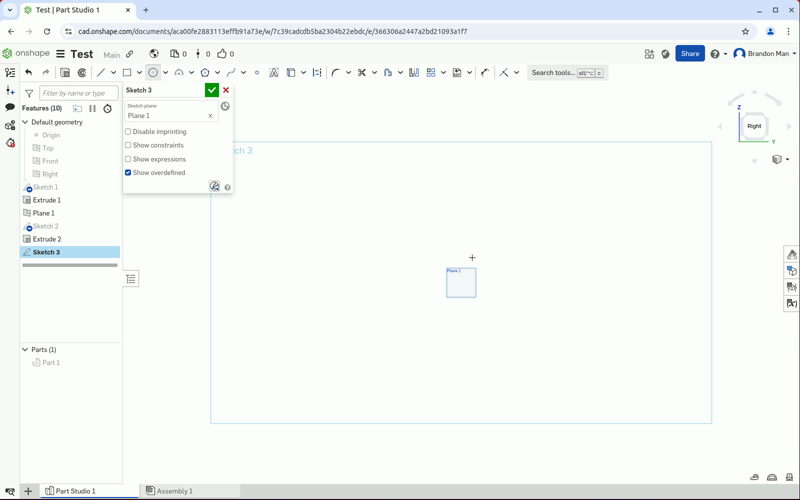
key_up(shift)
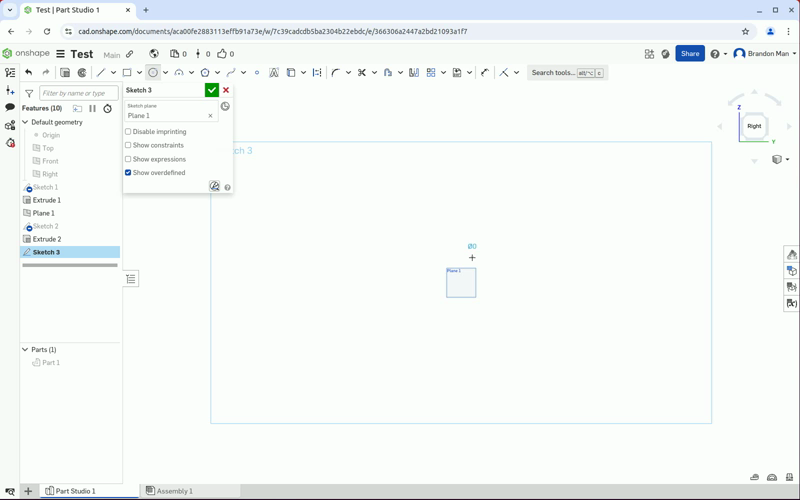
mouse_move(476, 257)
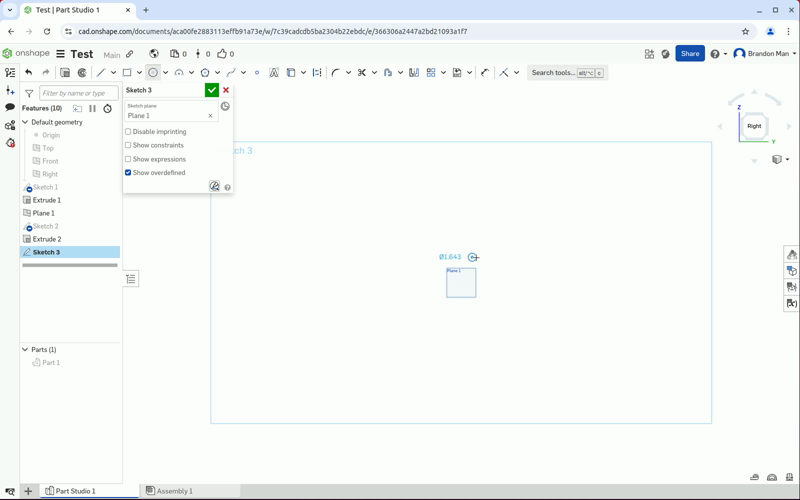
click(476, 257)
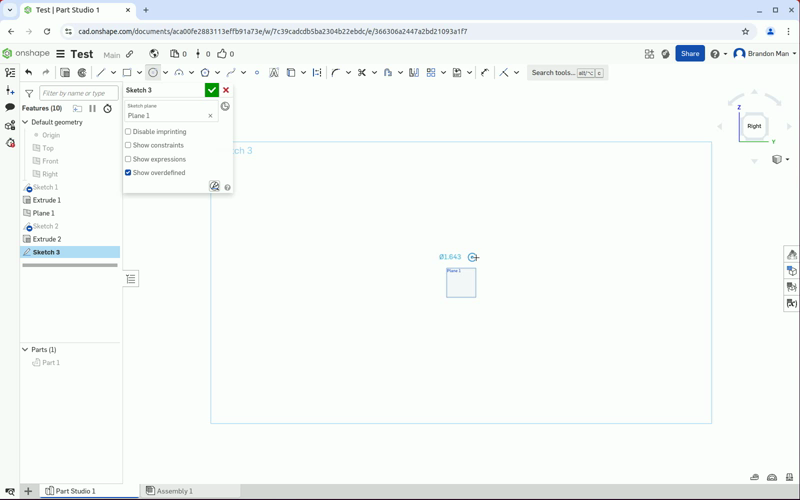
key(esc)
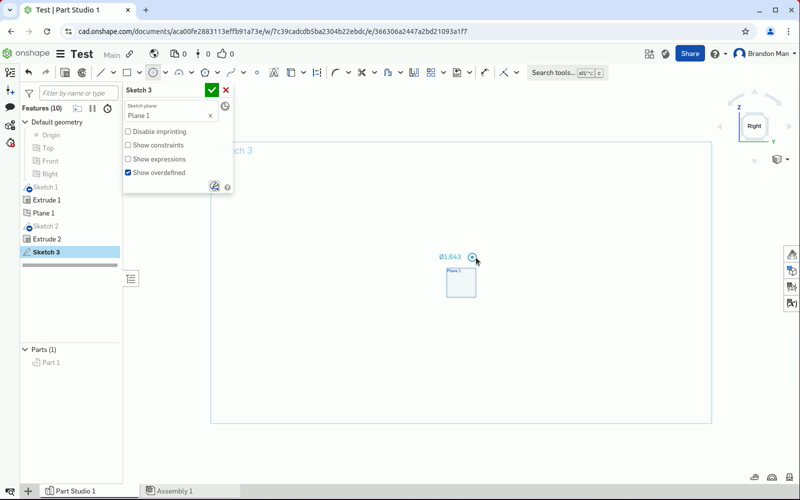
mouse_move(471, 256)
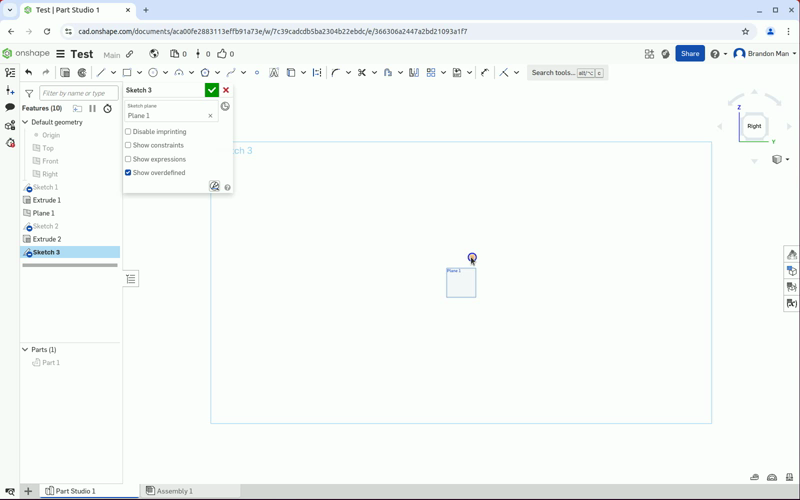
scroll(6)
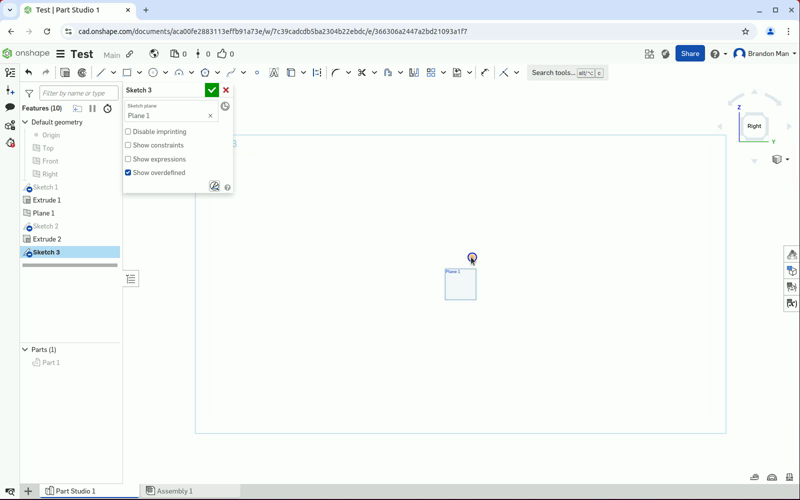
scroll(6)
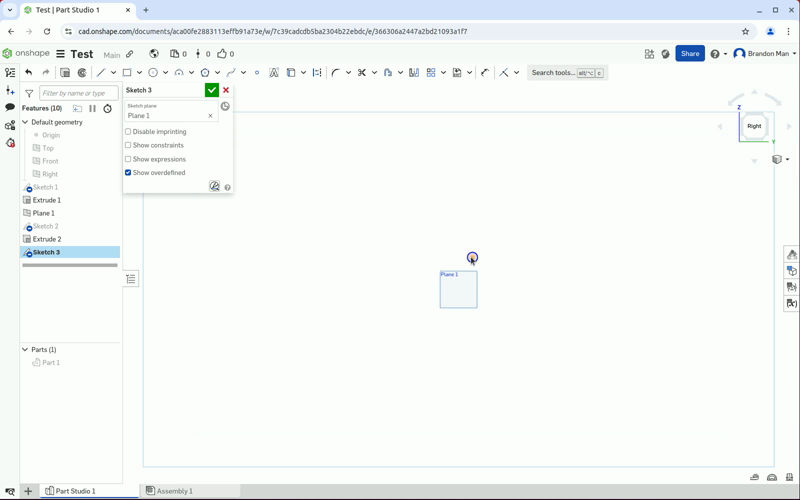
scroll(6)
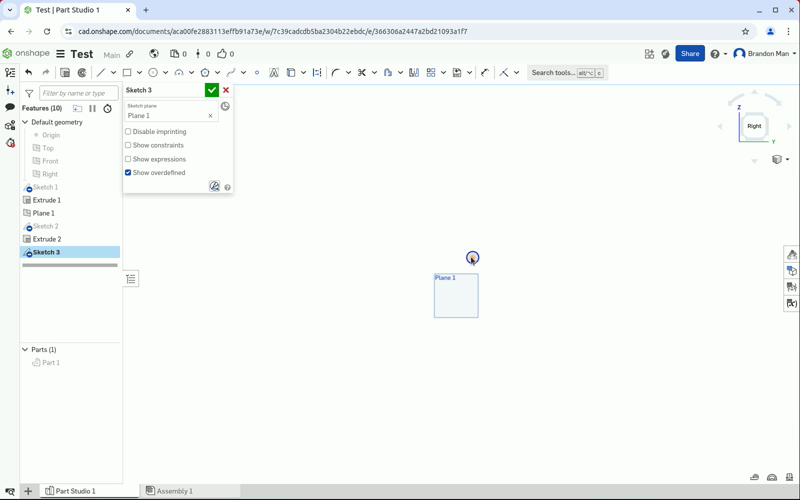
scroll(6)
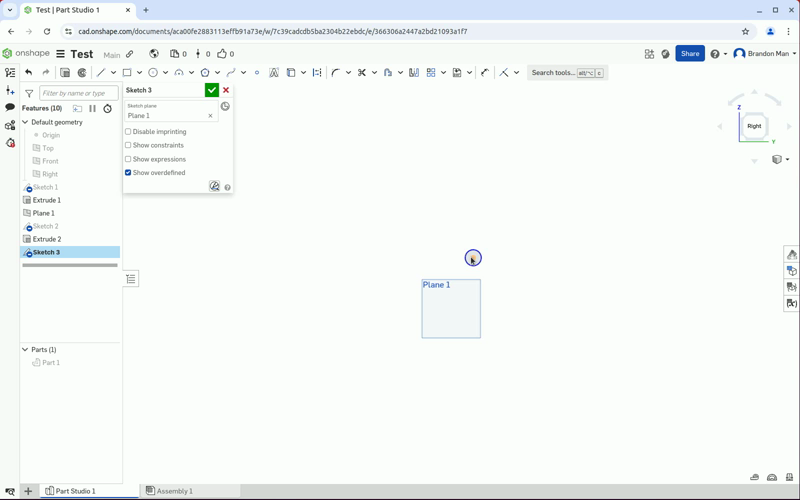
scroll(6)
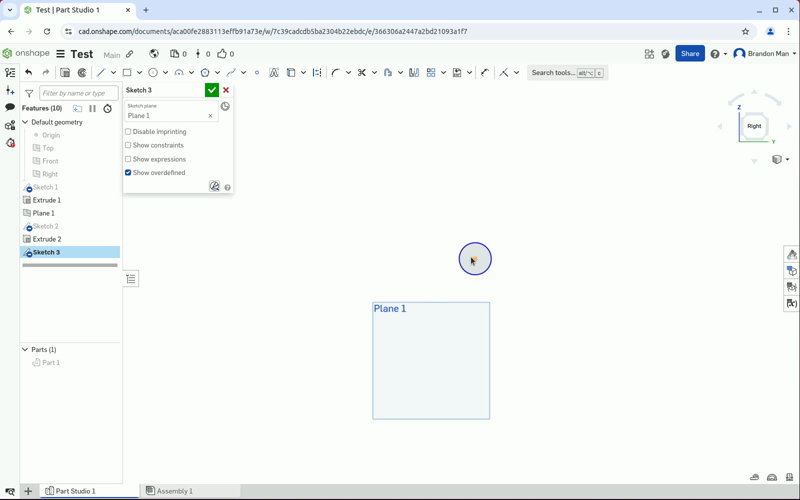
scroll(6)
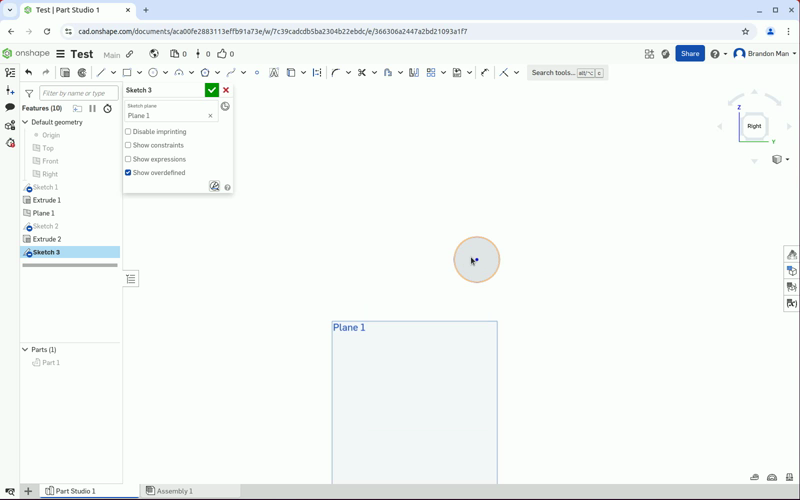
scroll(6)
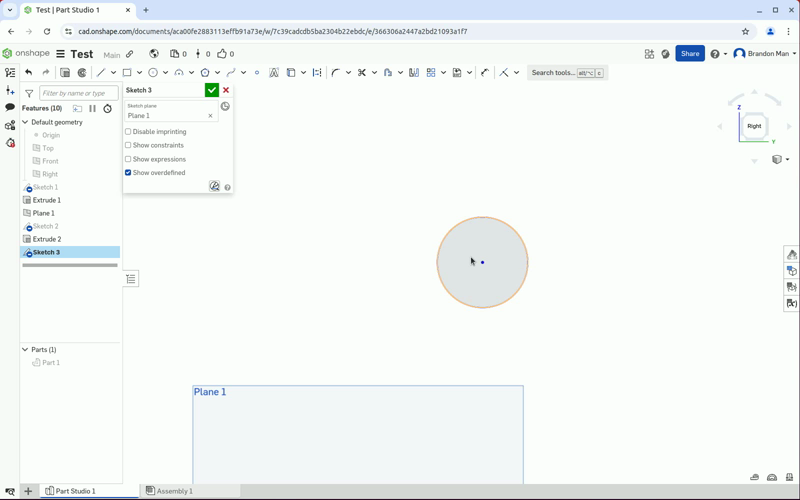
click(471, 256)
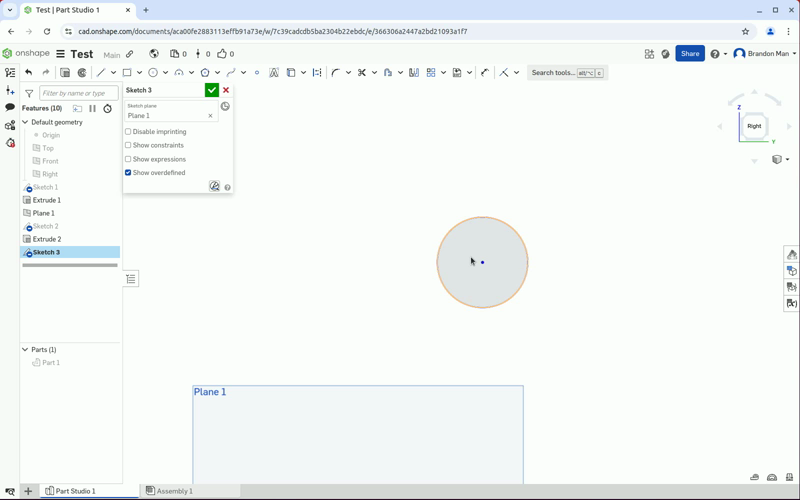
scroll(-6)
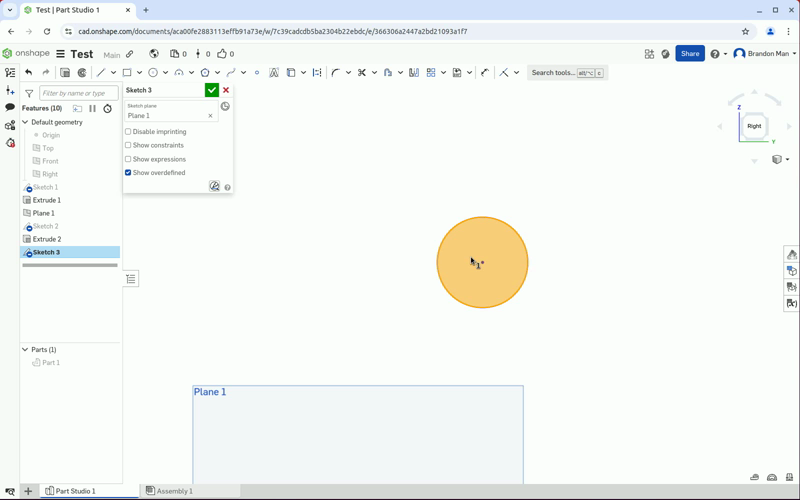
scroll(-6)
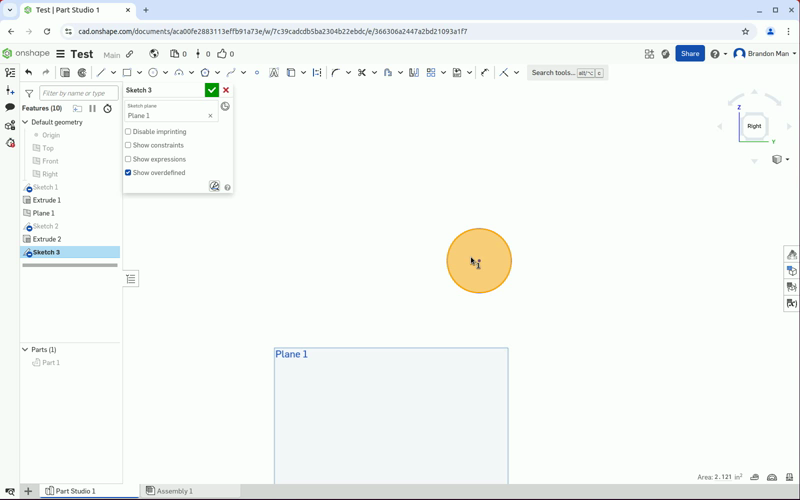
scroll(-6)
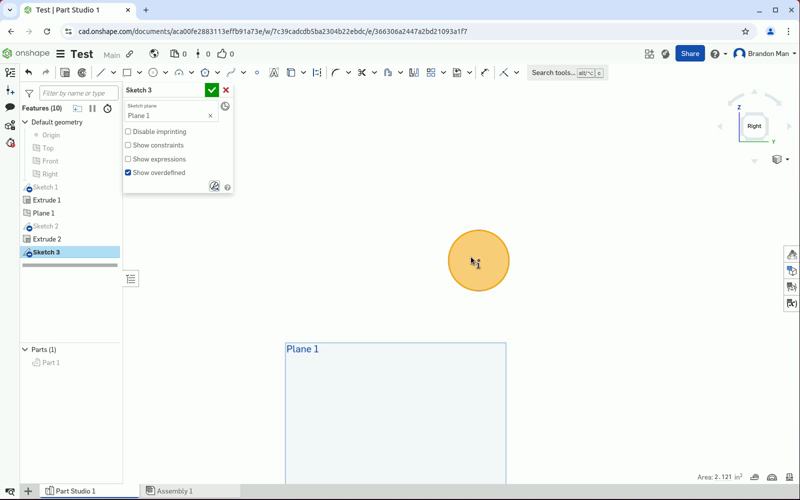
scroll(-6)
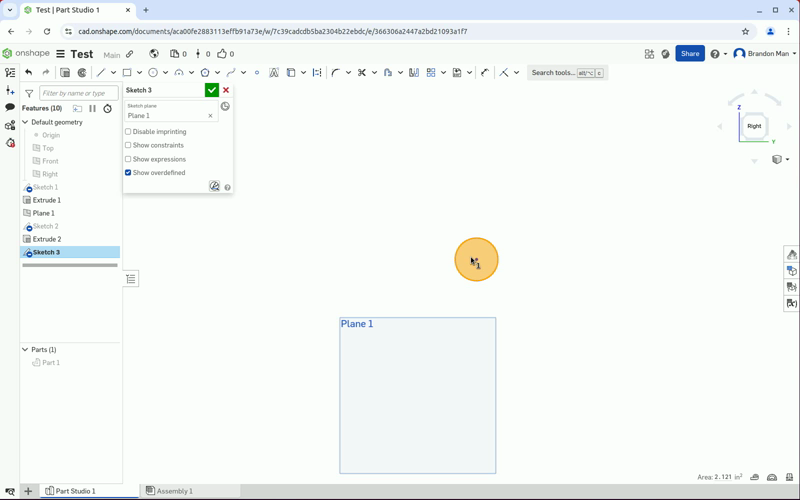
scroll(-6)
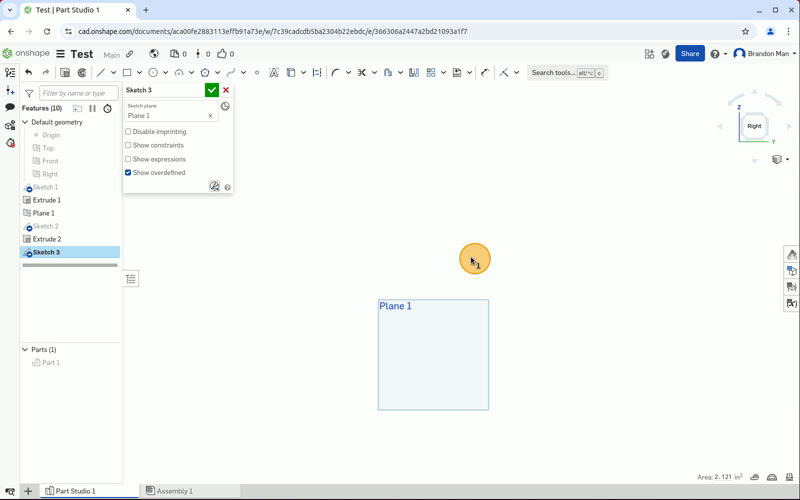
scroll(-6)
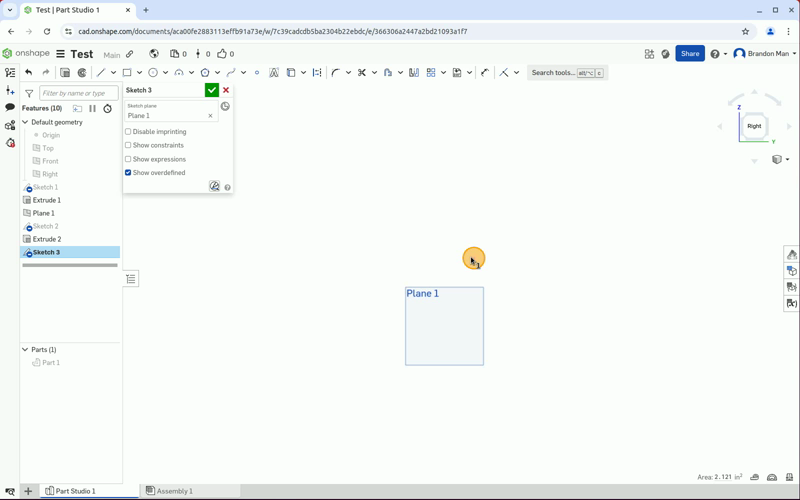
scroll(-6)
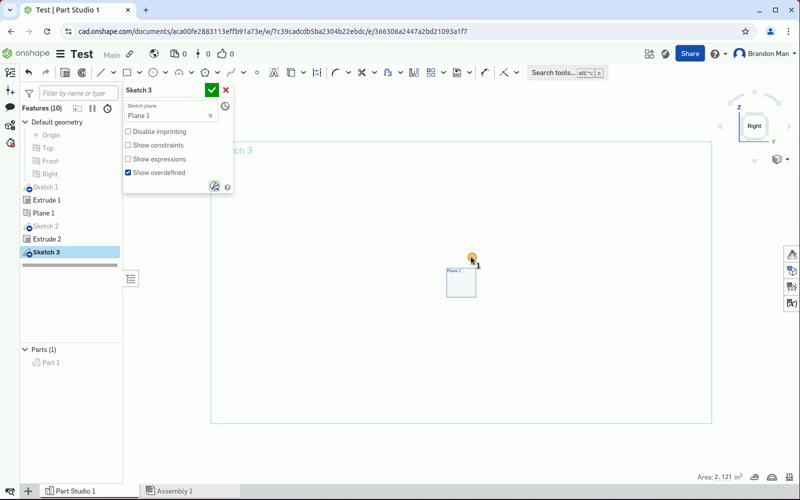
mouse_move(73, 352)
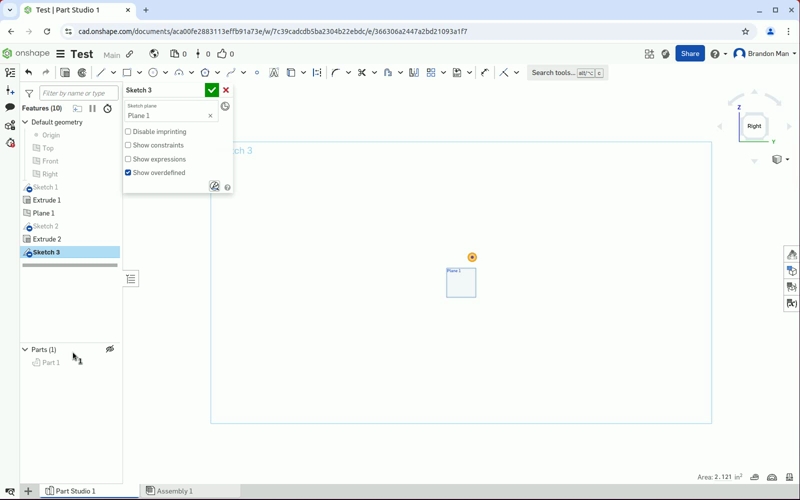
key(shift+y)
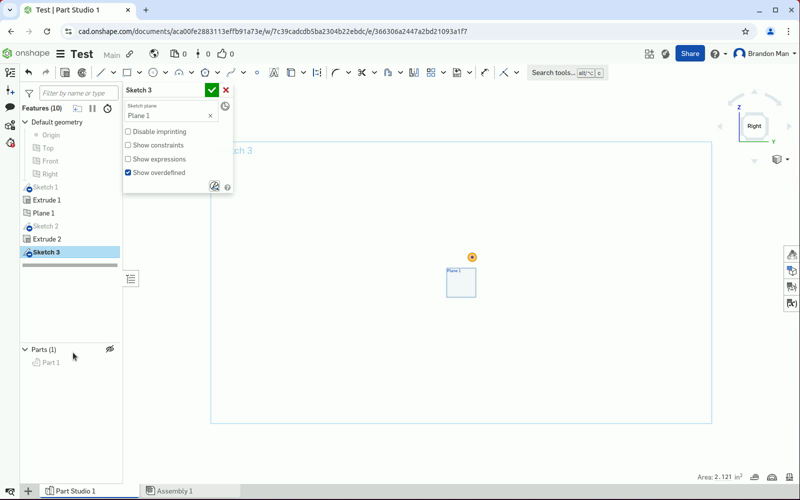
key(shift+e)
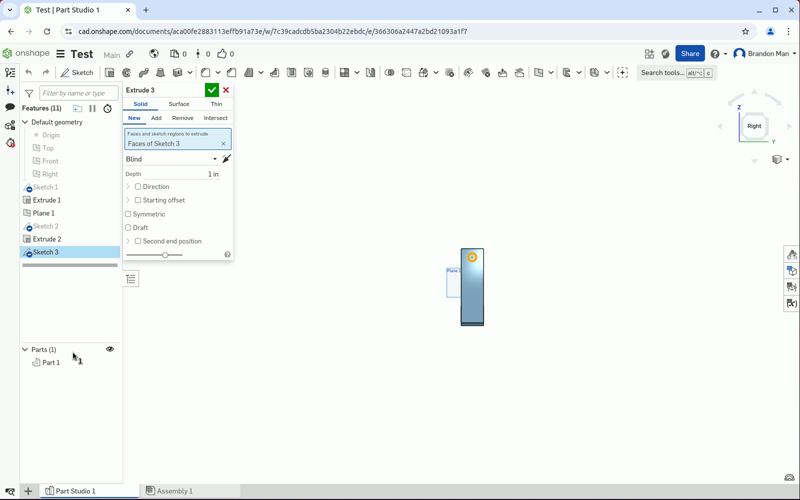
mouse_move(143, 106)
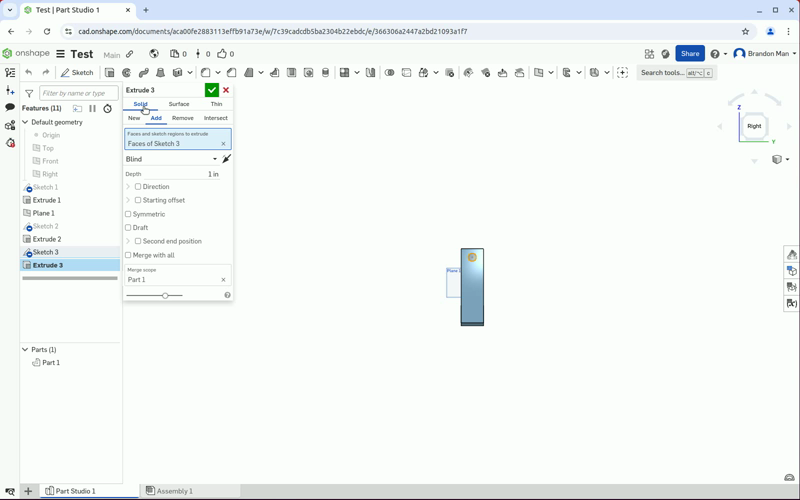
click(143, 106)
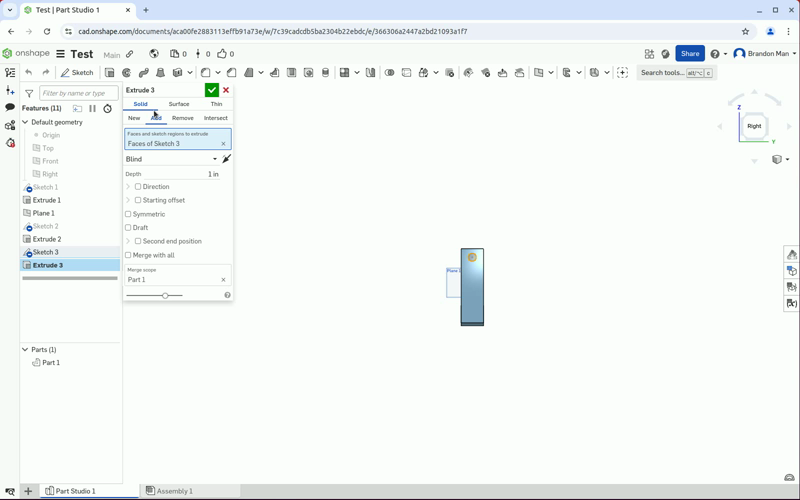
mouse_move(186, 120)
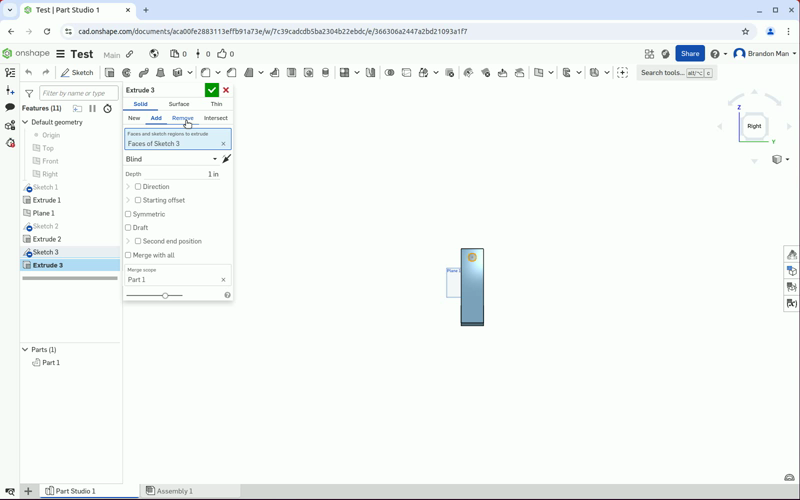
click(186, 120)
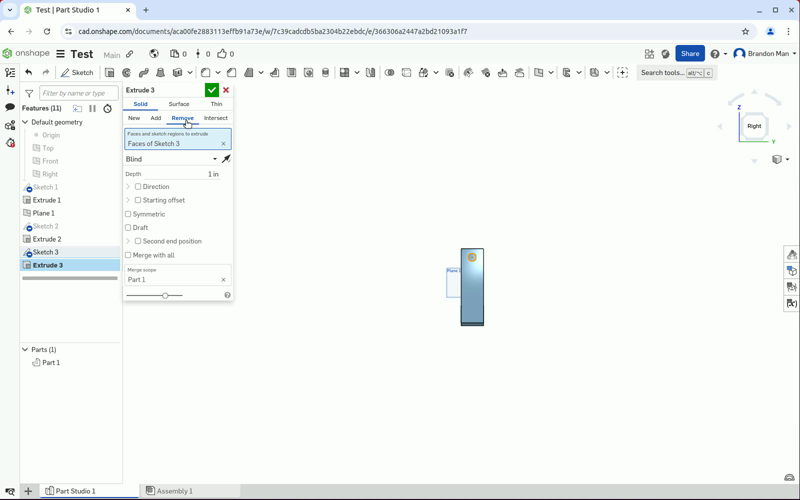
key(tab, 4)
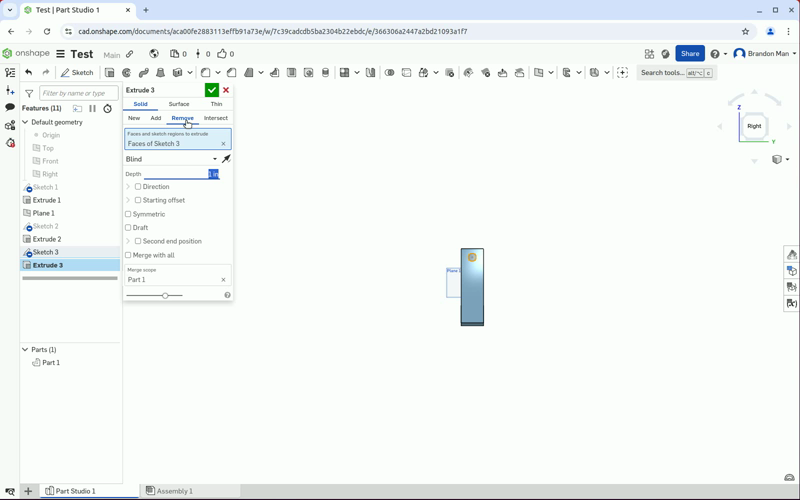
text(2.166)
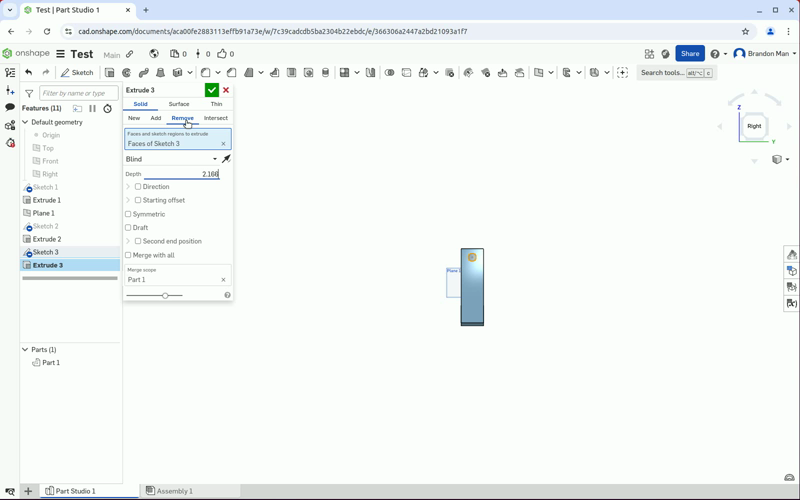
key(tab, 6)
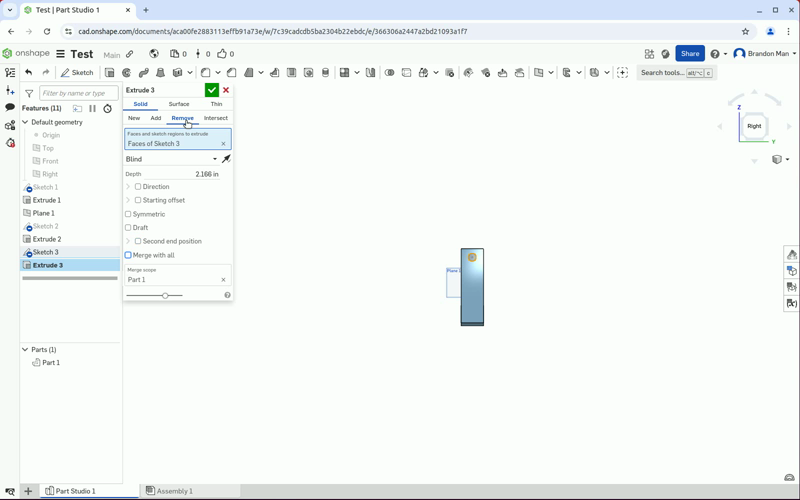
key(space)
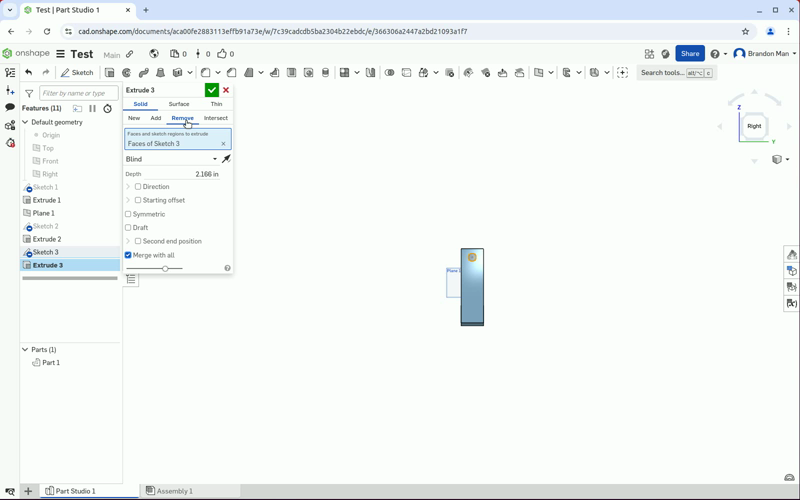
key(enter)
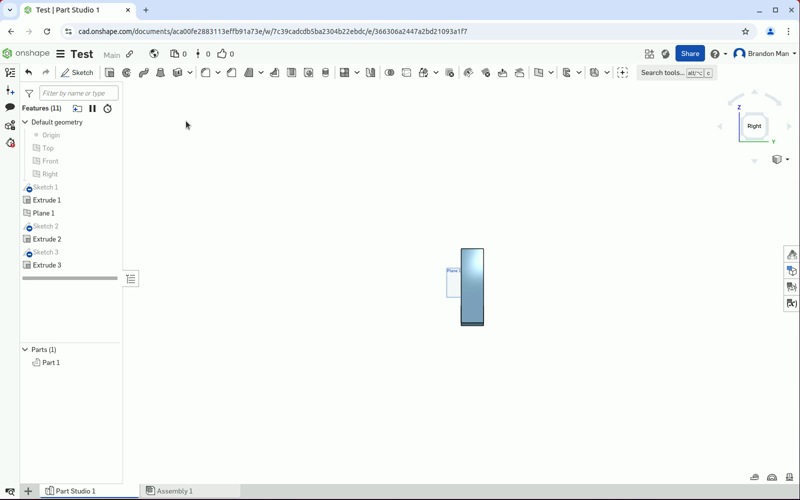
key(shift+h)
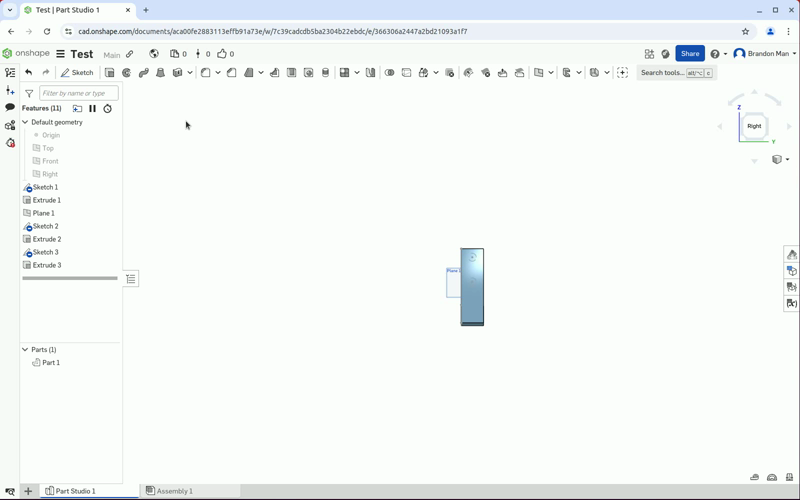
key(shift+h)
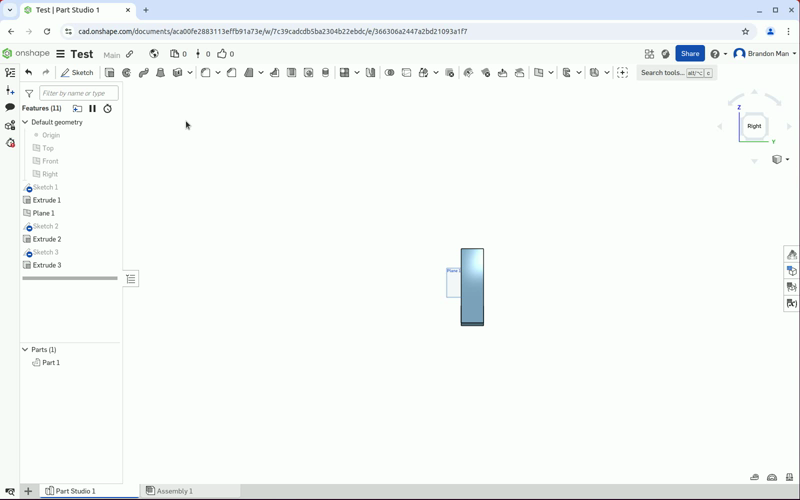
mouse_move(73, 189)
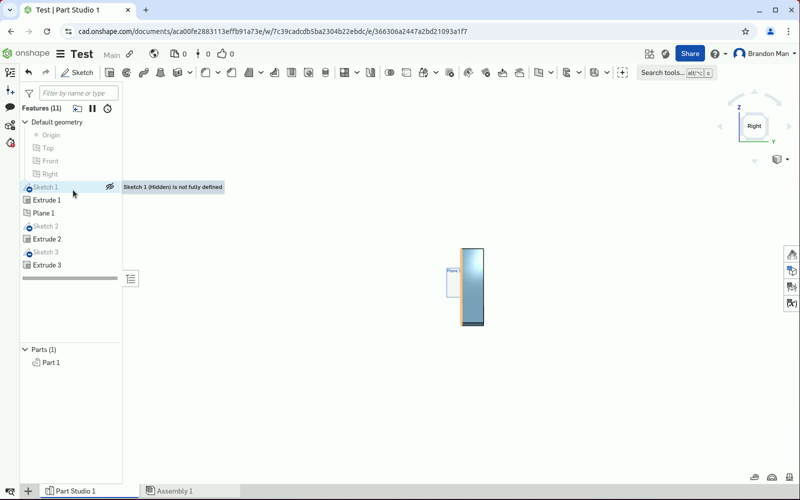
click(73, 189)
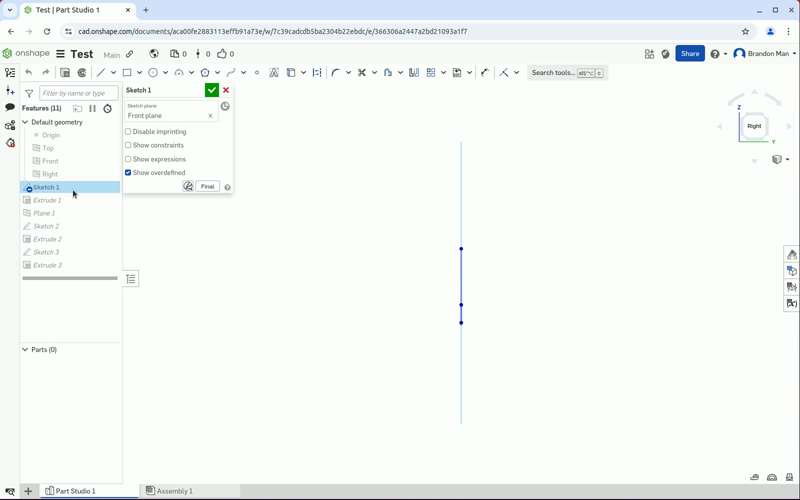
mouse_move(229, 92)
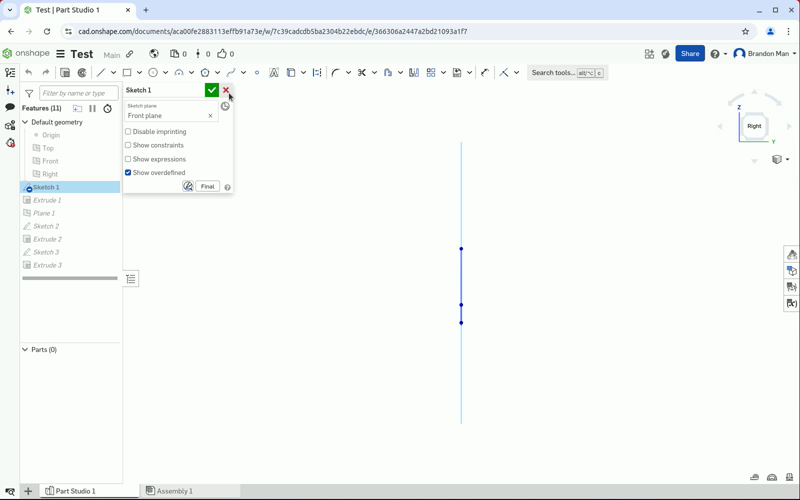
click(229, 92)
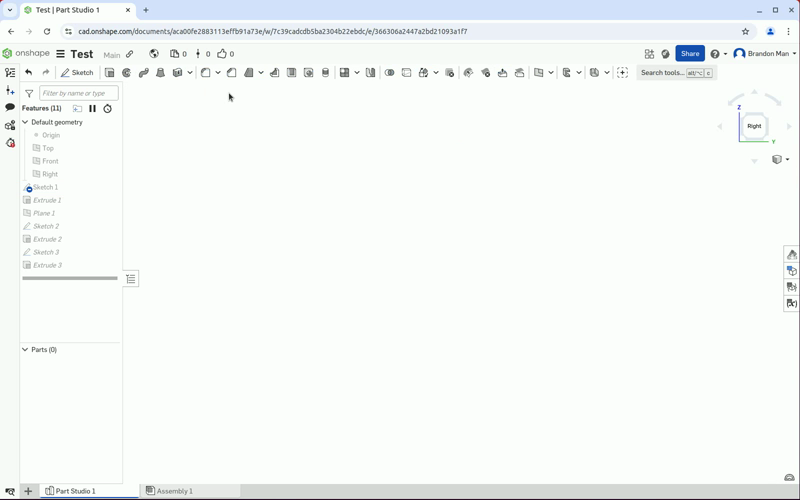
key(shift+s)
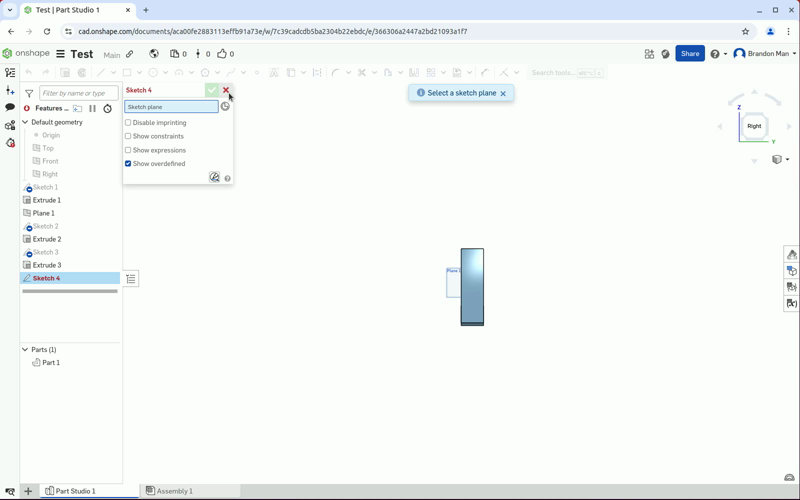
mouse_move(73, 215)
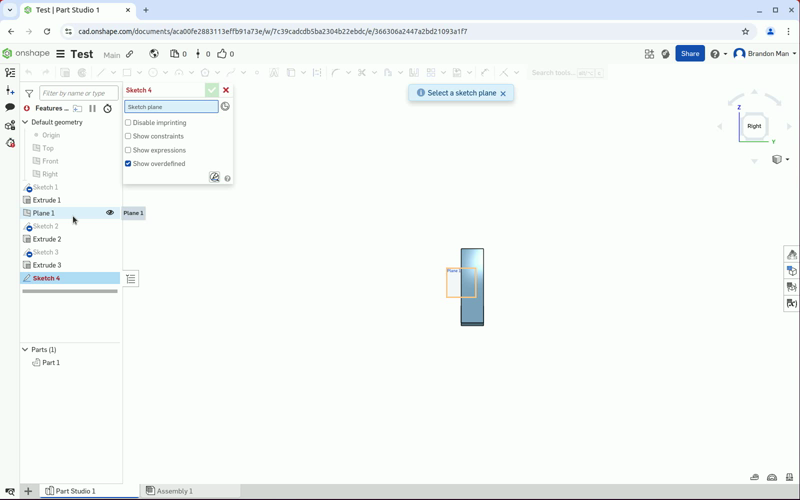
click(73, 215)
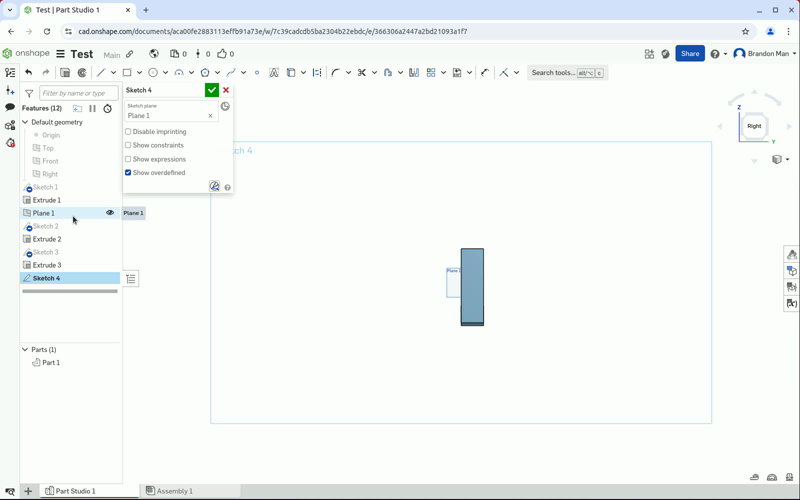
mouse_move(73, 352)
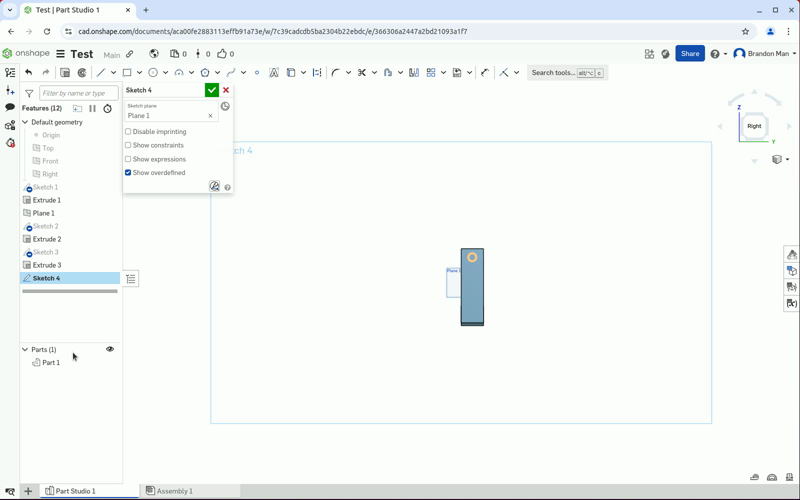
key(y)
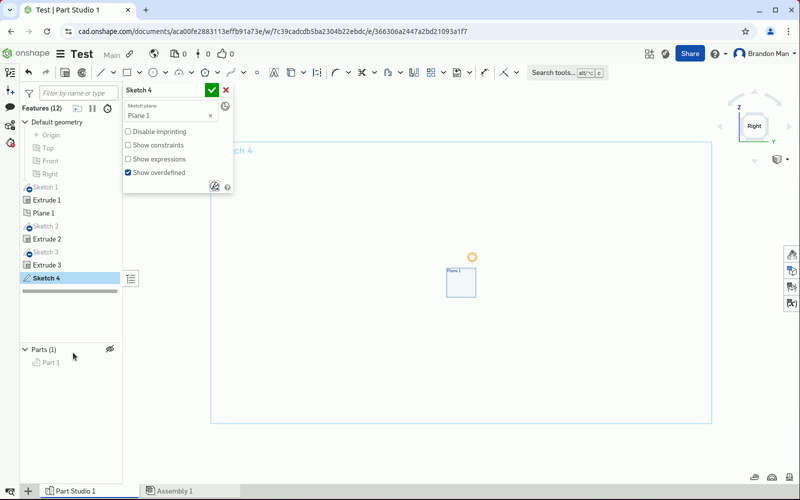
key(c)
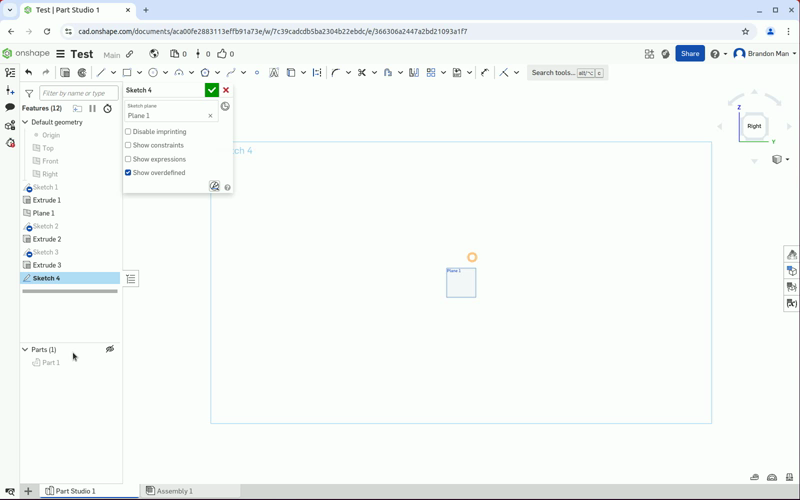
key_down(shift)
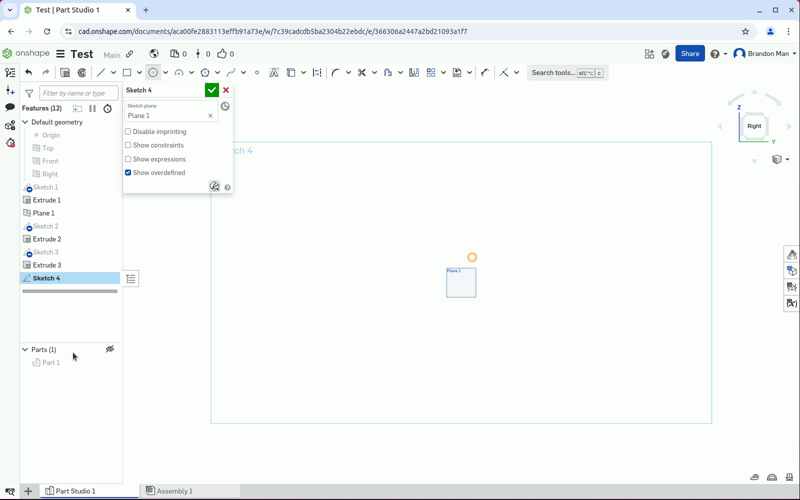
mouse_move(472, 307)
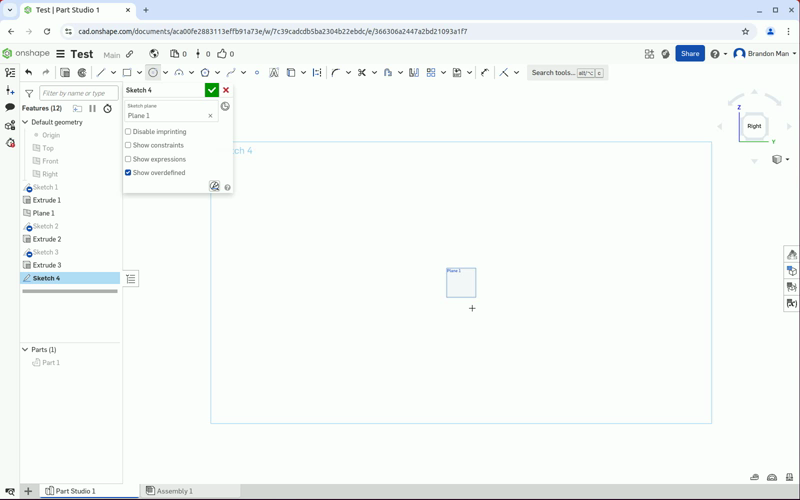
click(472, 307)
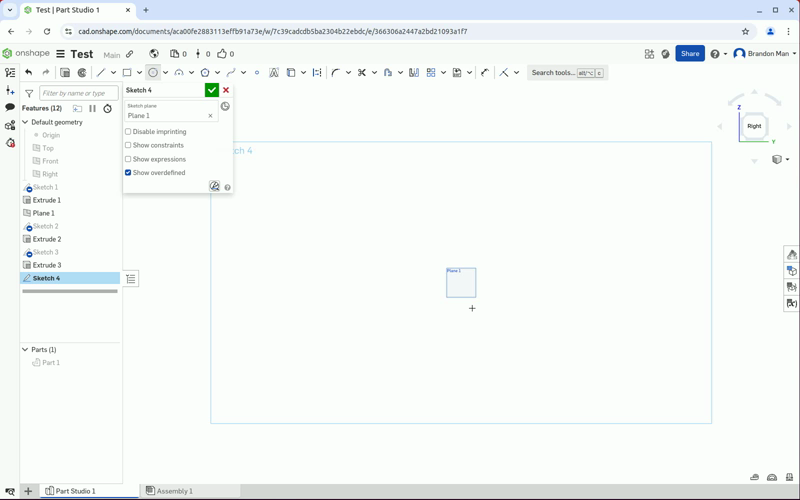
key_up(shift)
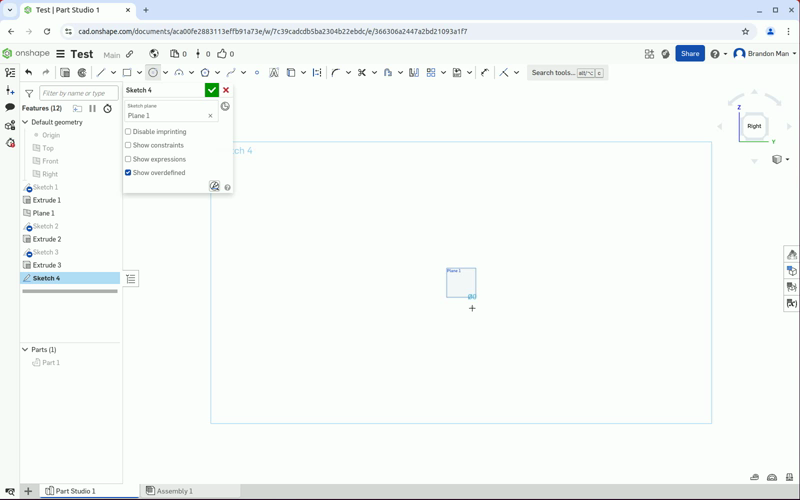
mouse_move(476, 307)
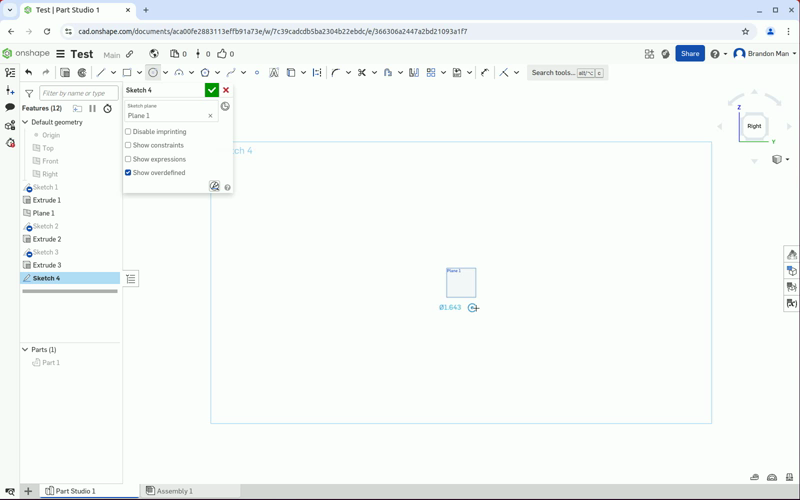
click(476, 307)
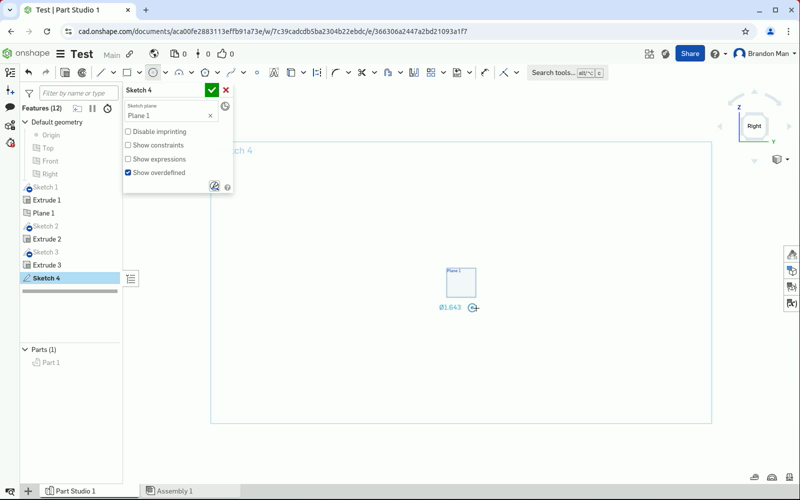
key(esc)
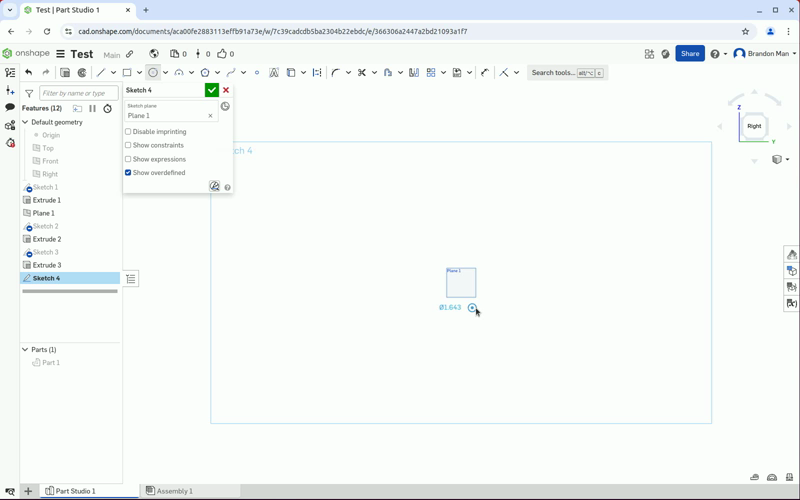
mouse_move(473, 308)
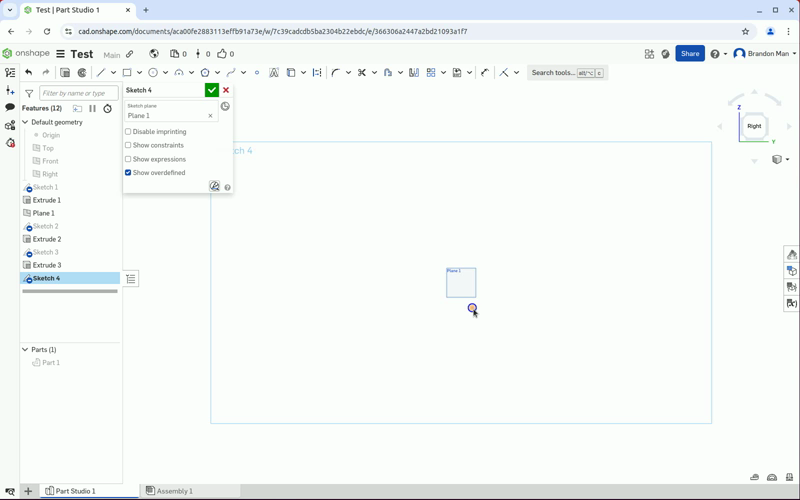
scroll(6)
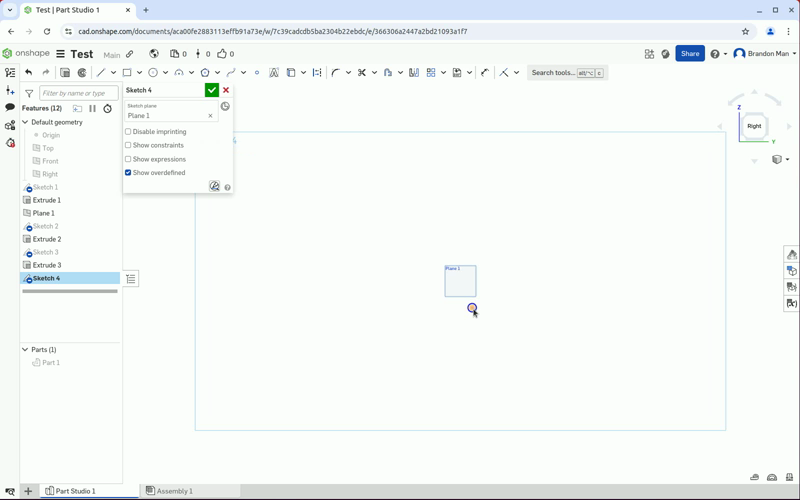
scroll(6)
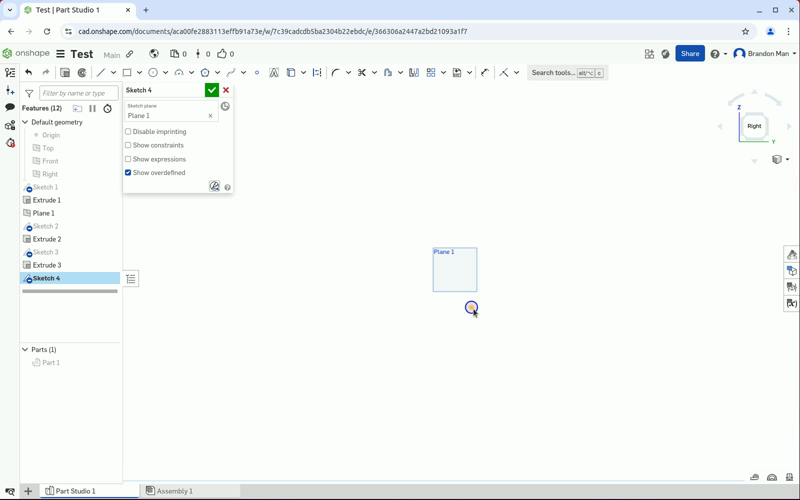
scroll(6)
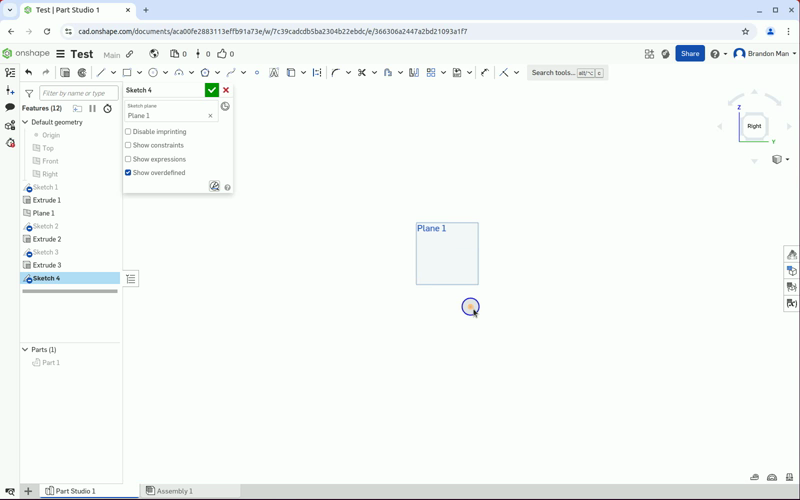
scroll(6)
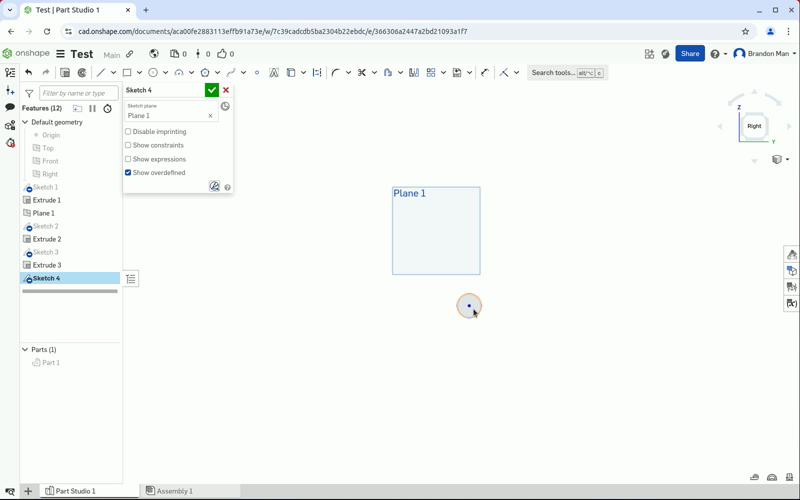
scroll(6)
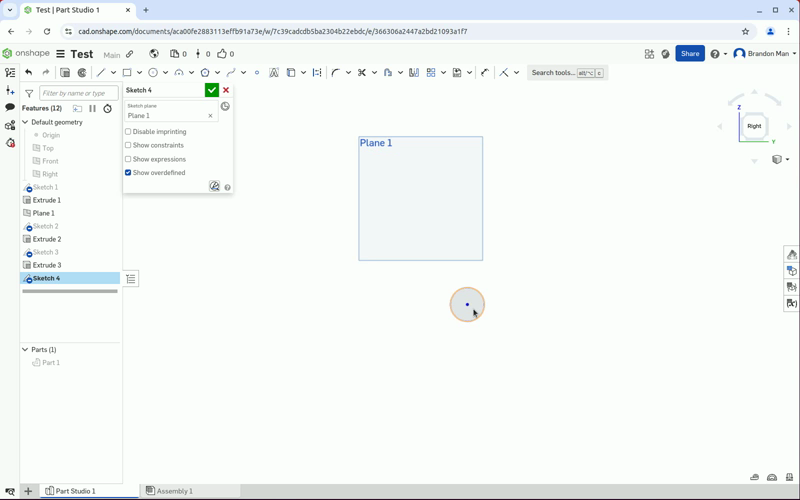
scroll(6)
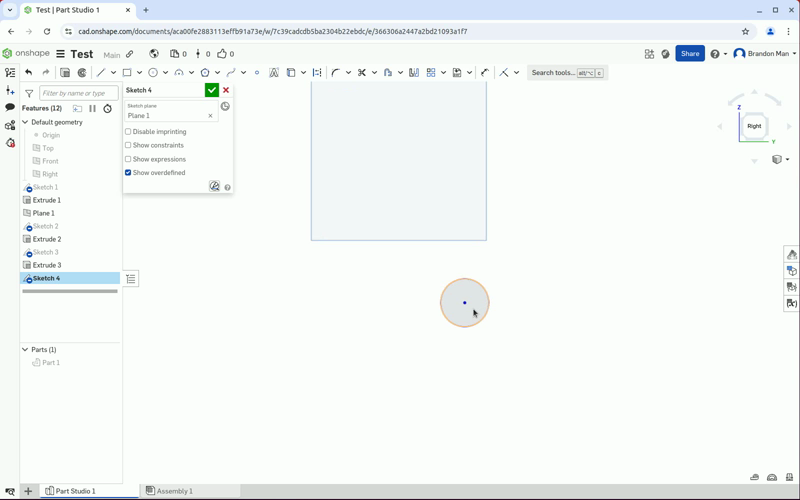
scroll(6)
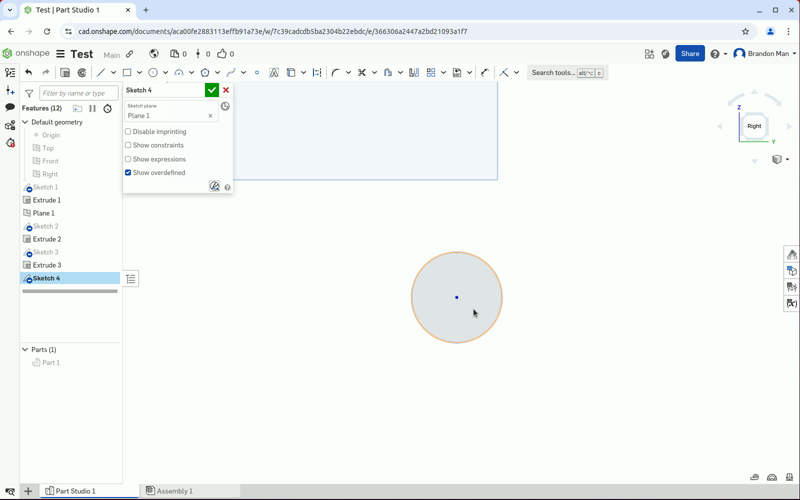
click(473, 308)
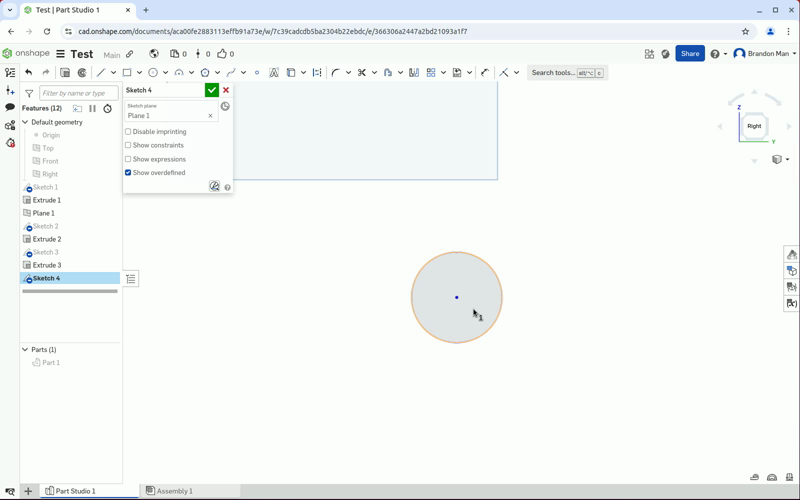
scroll(-6)
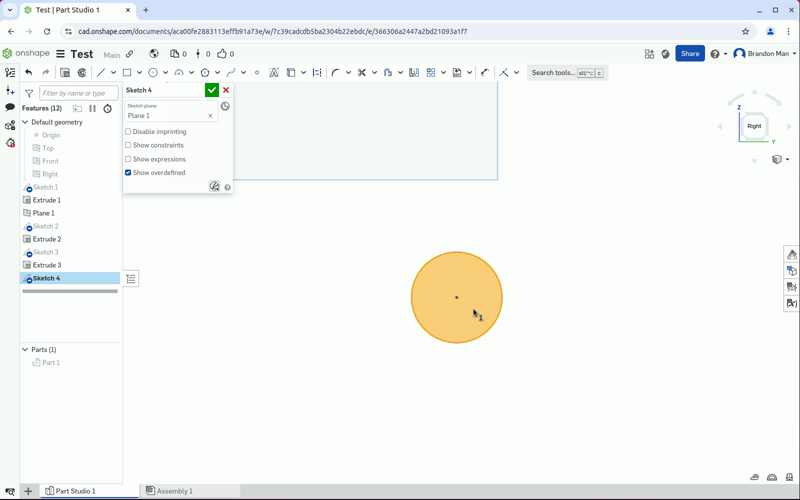
scroll(-6)
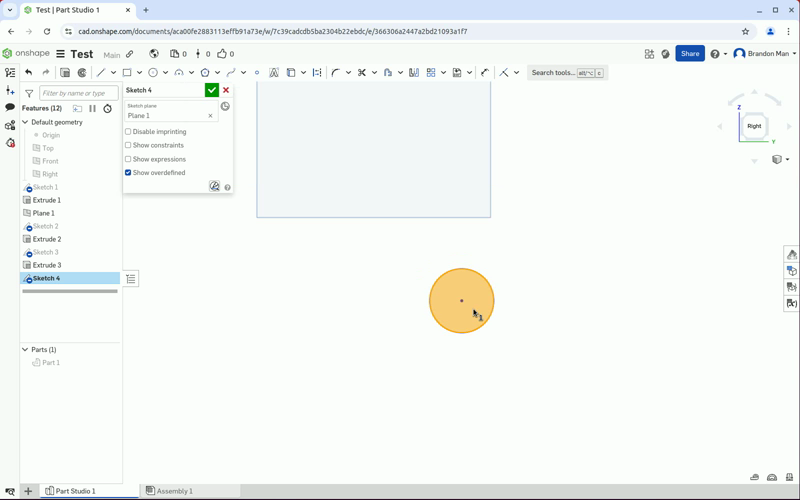
scroll(-6)
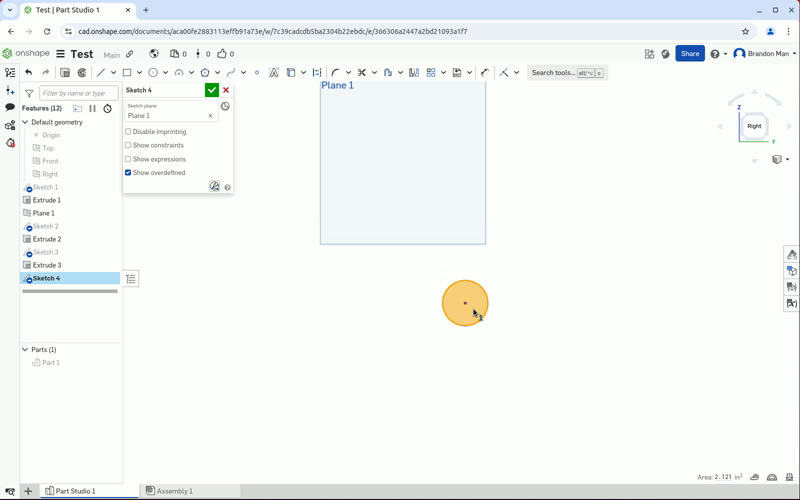
scroll(-6)
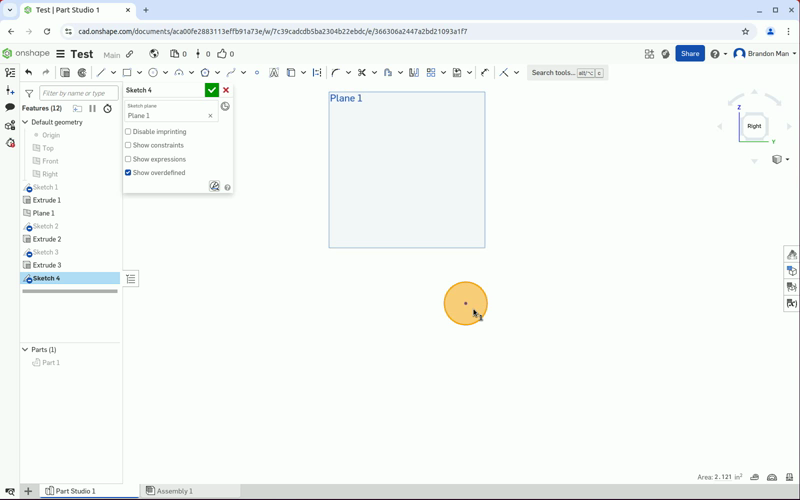
scroll(-6)
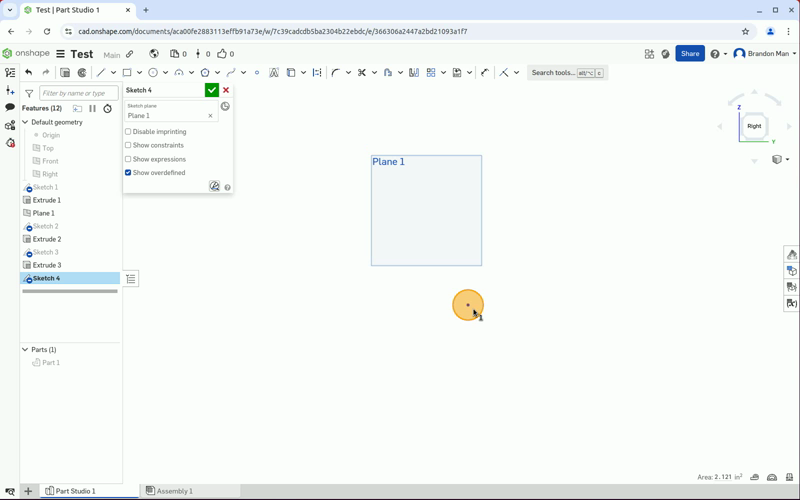
scroll(-6)
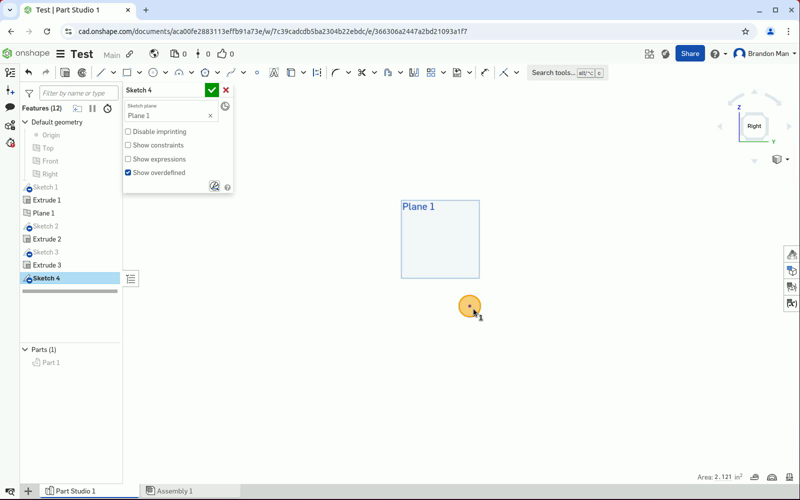
scroll(-6)
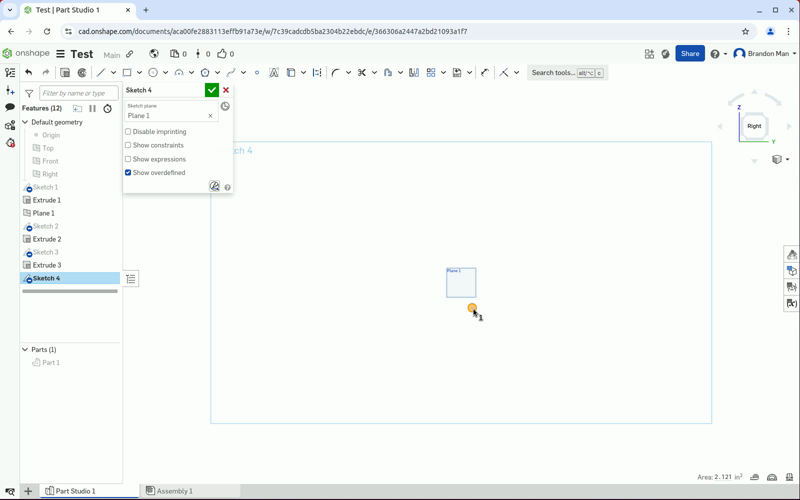
mouse_move(73, 352)
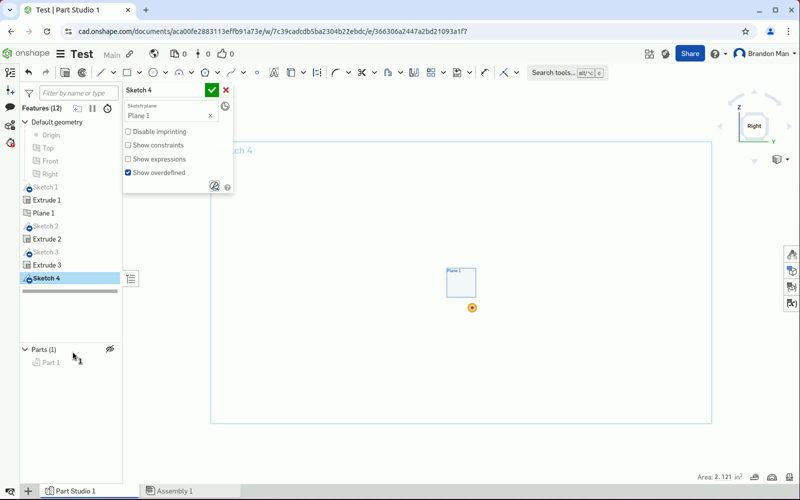
key(shift+y)
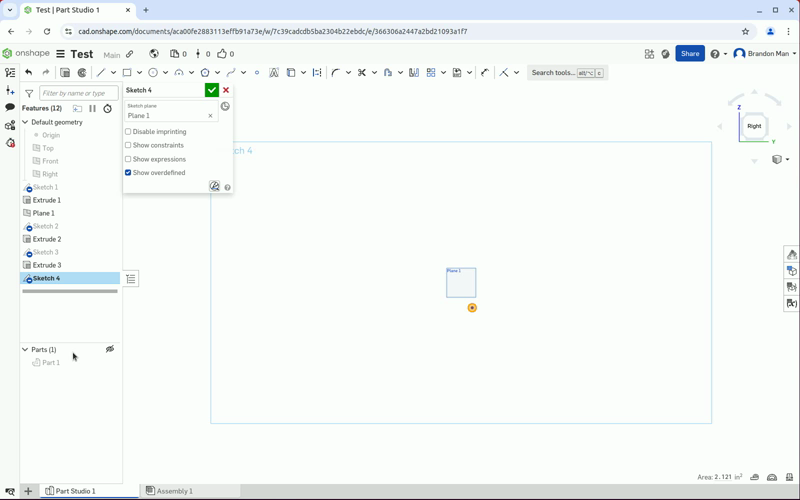
key(shift+e)
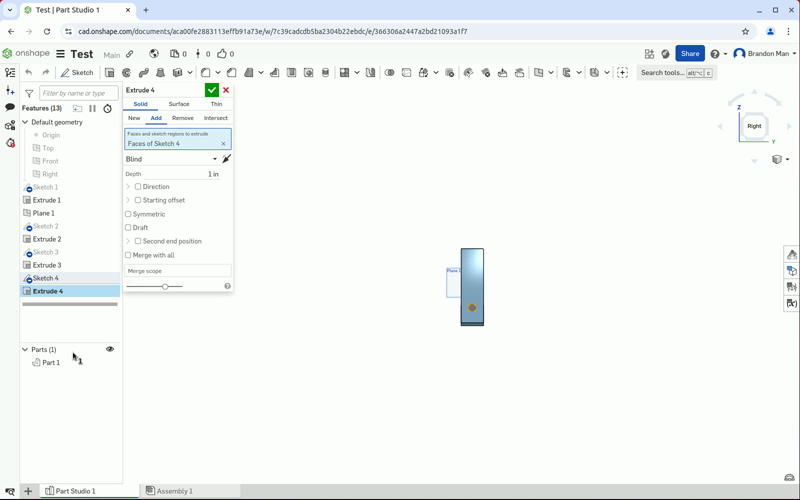
mouse_move(143, 106)
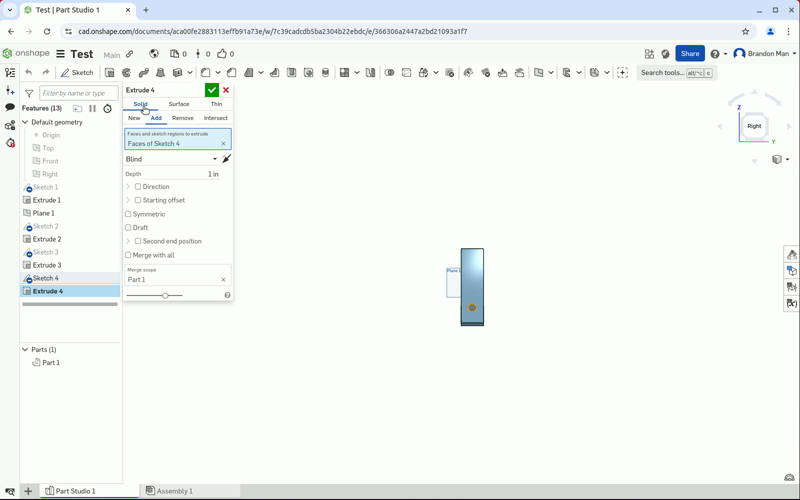
click(143, 106)
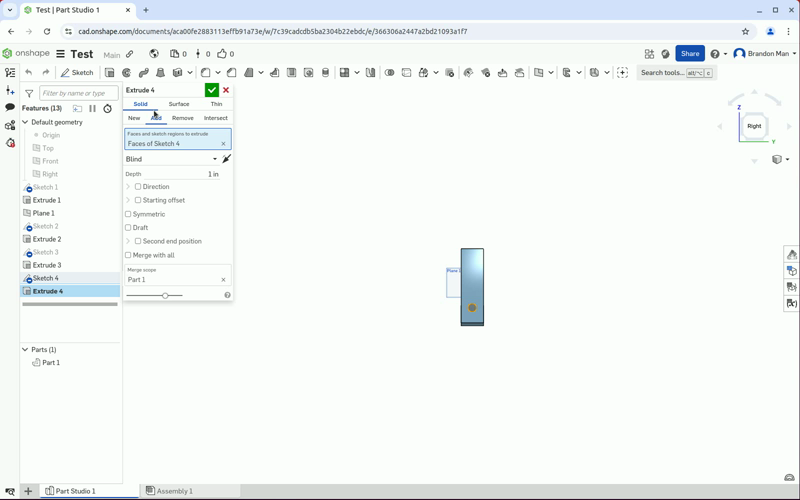
mouse_move(186, 120)
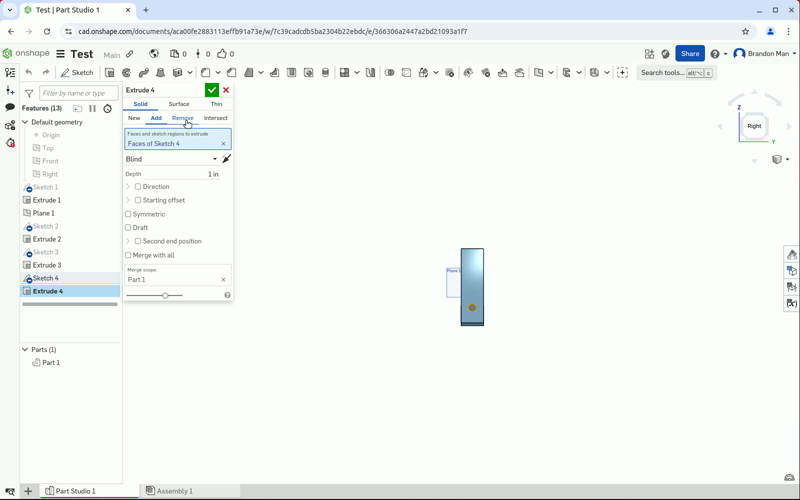
click(186, 120)
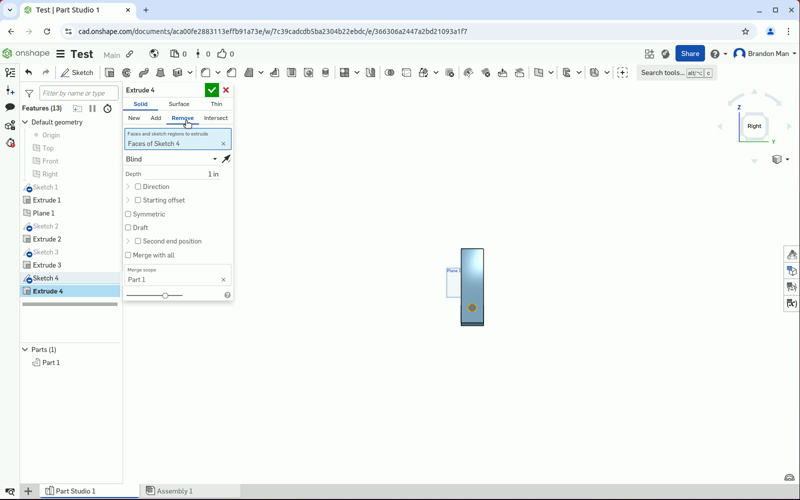
key(tab, 4)
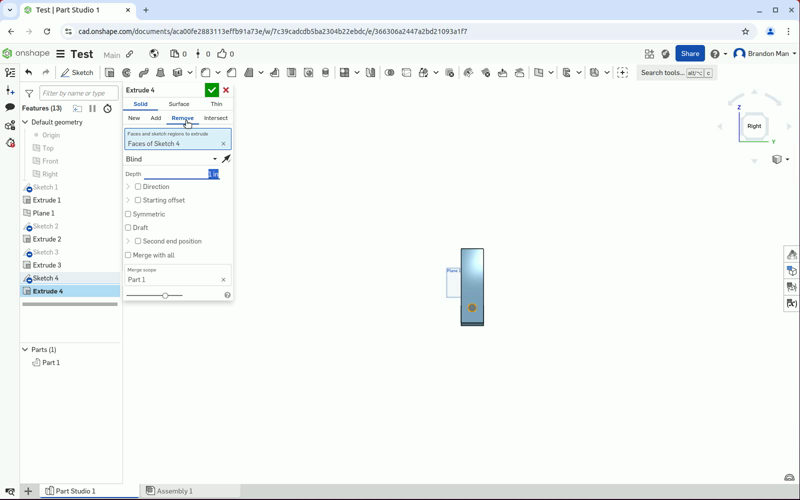
text(2.166)
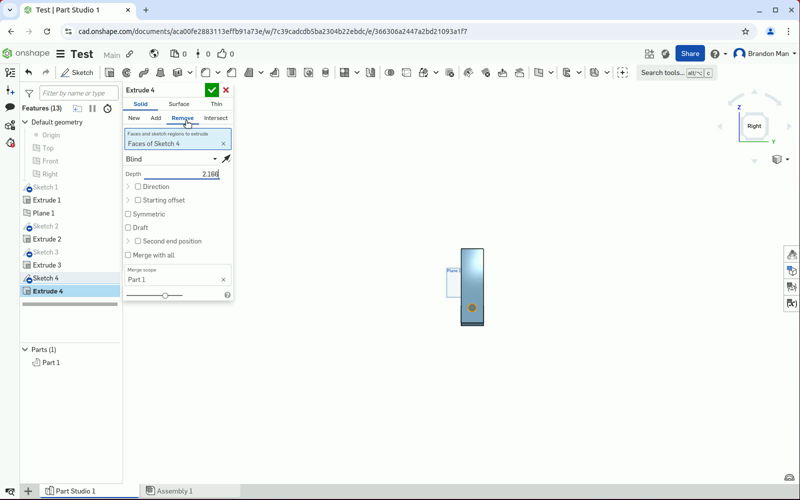
key(tab, 6)
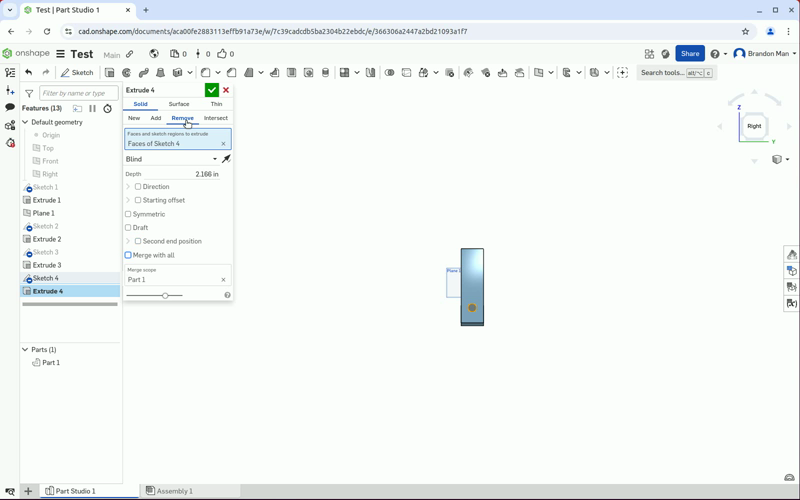
key(space)
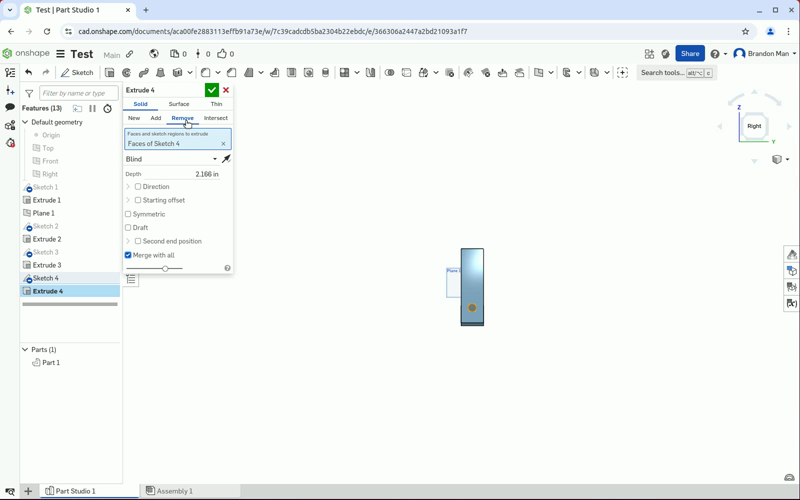
key(enter)
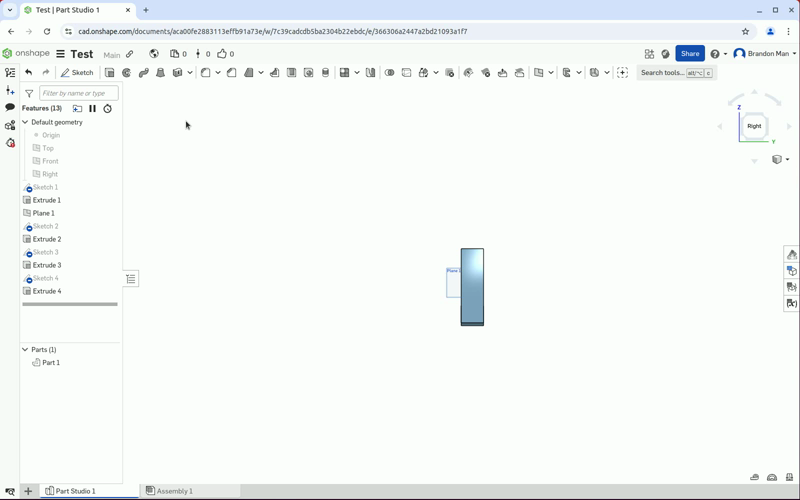
key(shift+h)
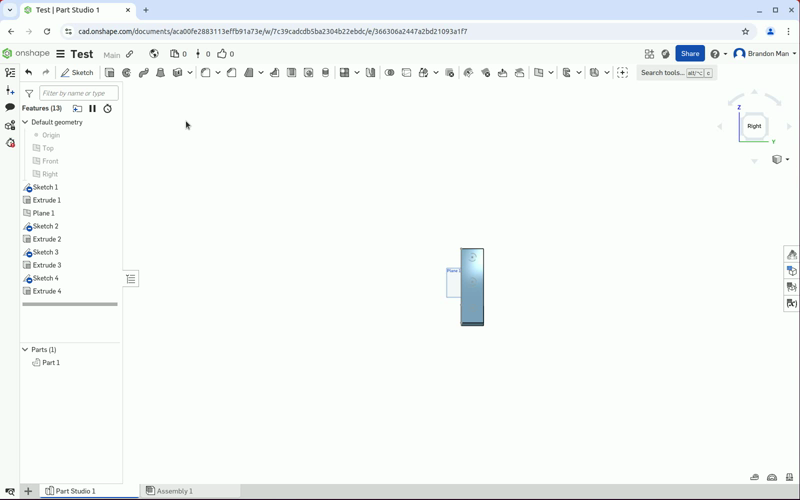
key(shift+h)
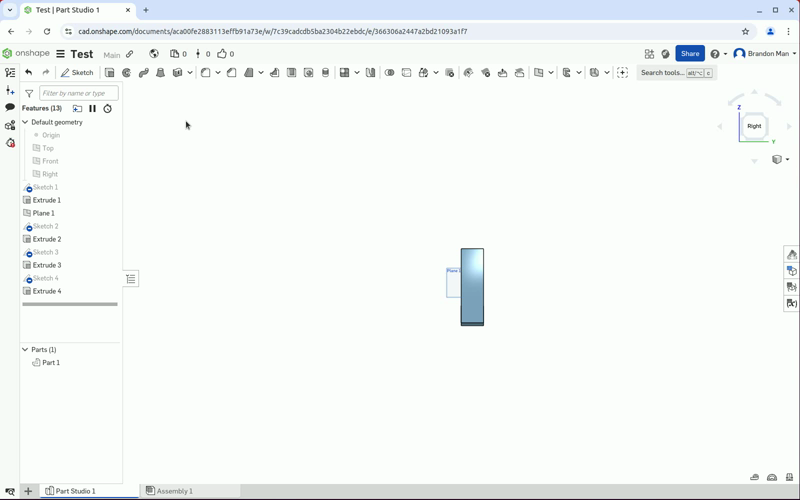
mouse_move(73, 189)
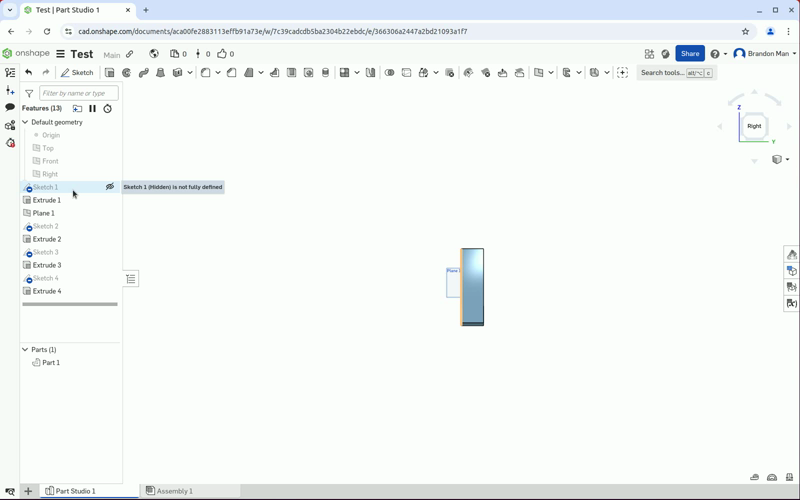
click(73, 189)
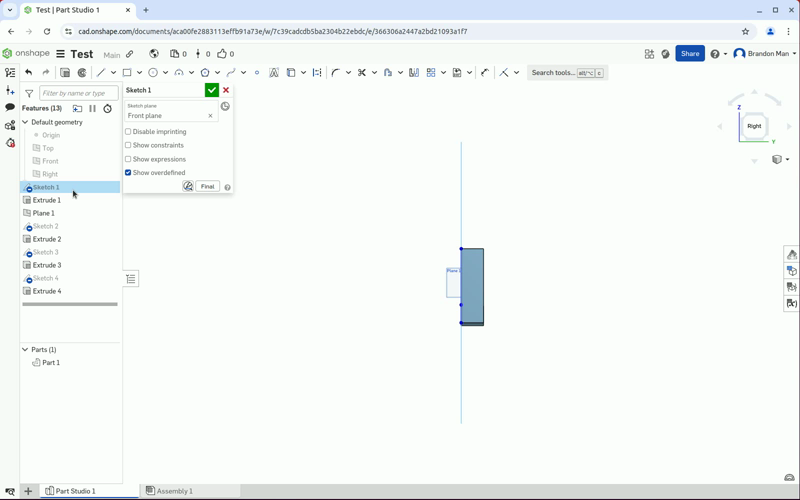
mouse_move(229, 92)
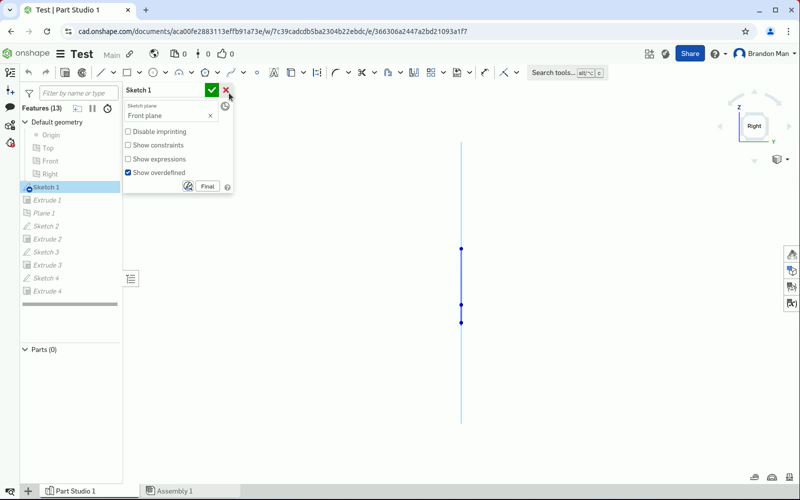
click(229, 92)
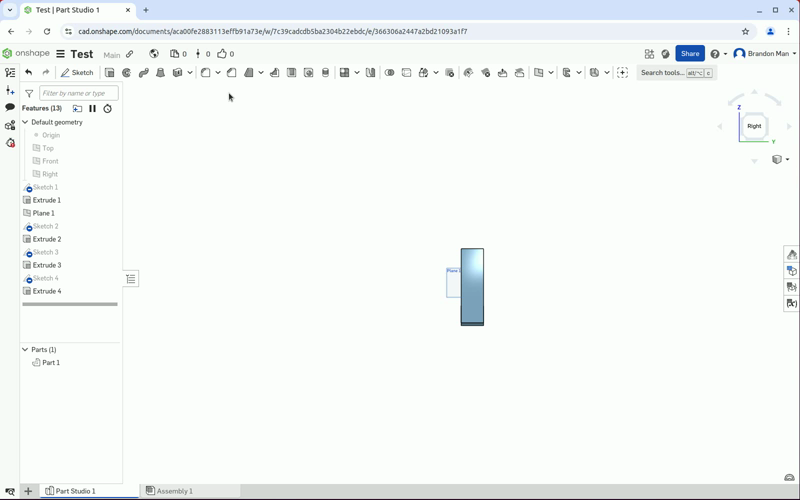
mouse_move(541, 75)
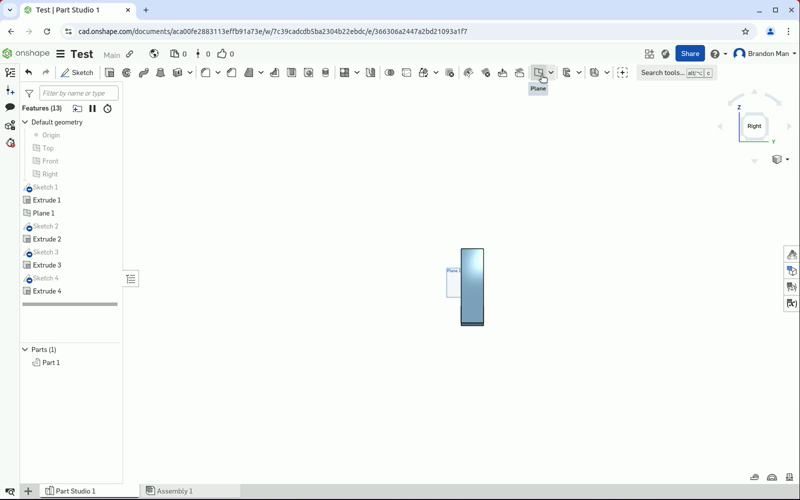
click(541, 75)
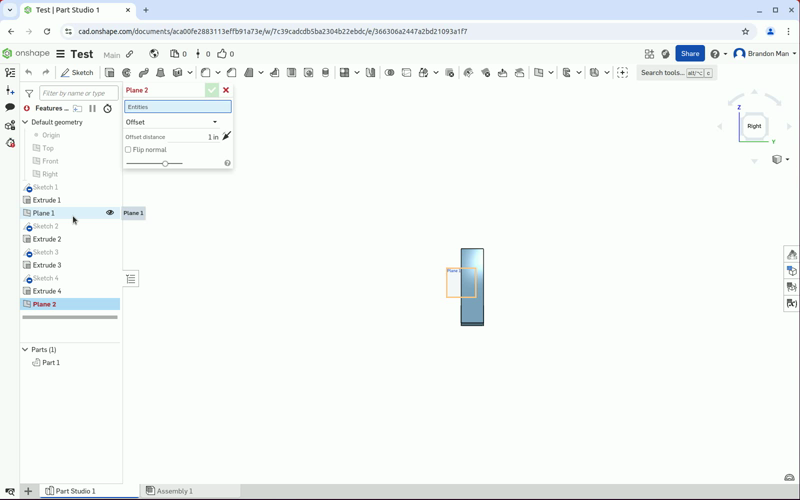
scroll(3)
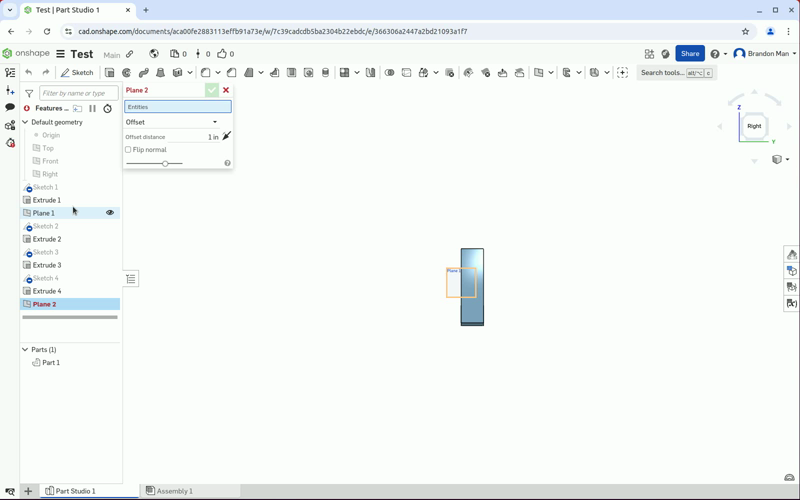
mouse_move(73, 176)
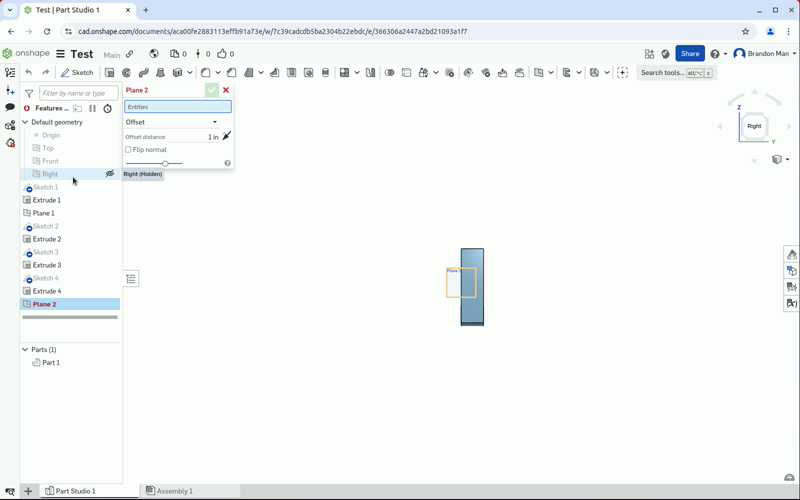
click(73, 176)
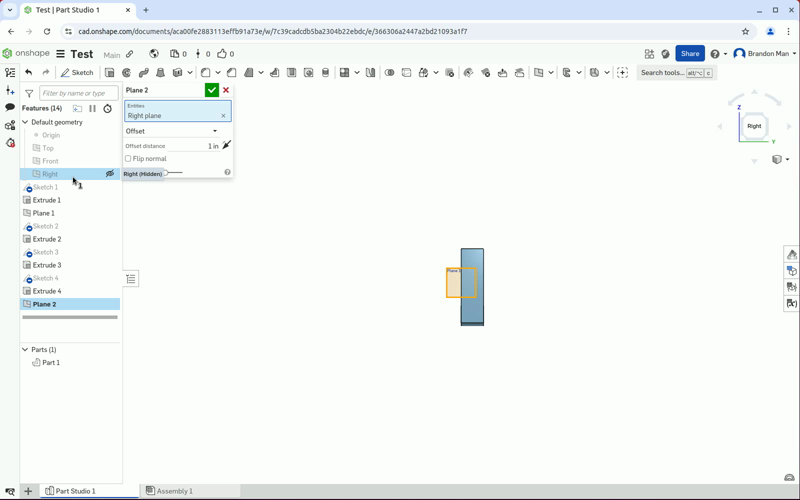
key(tab, 2)
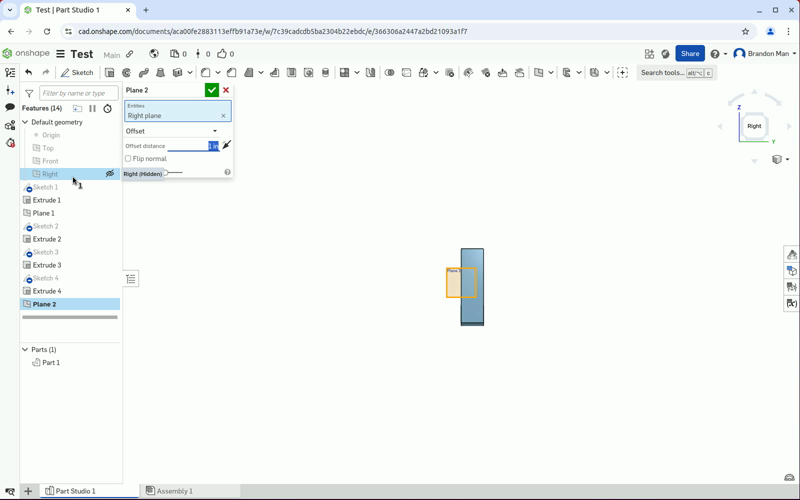
text(23.108)
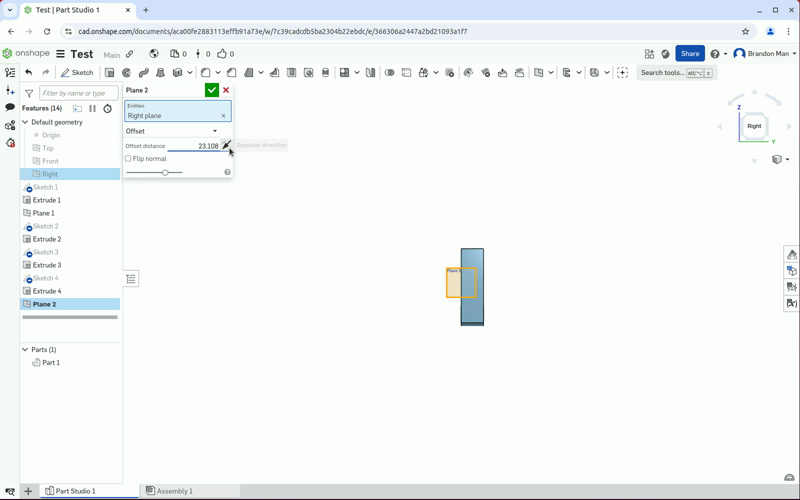
mouse_move(229, 147)
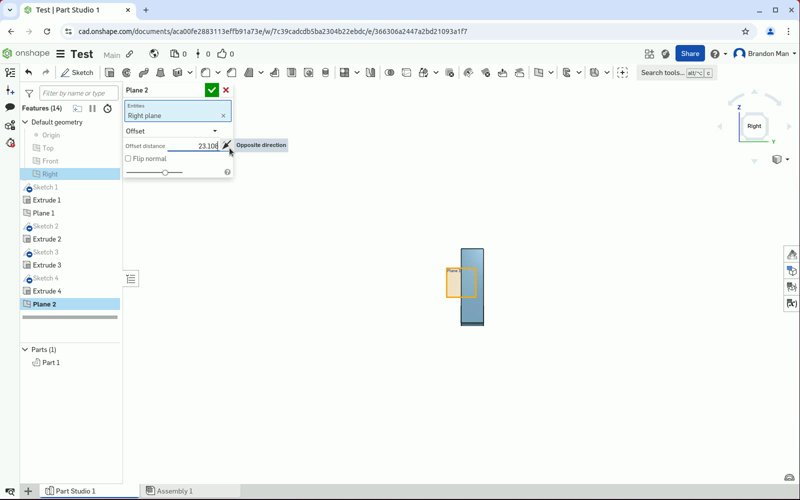
click(229, 147)
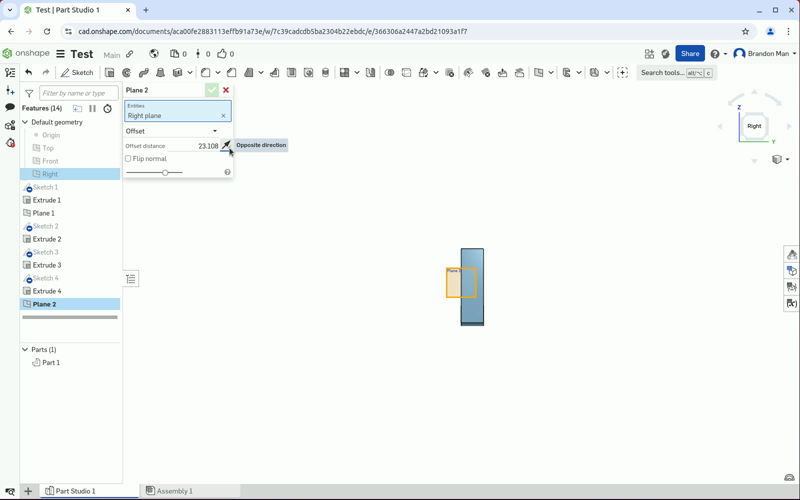
key(enter, 2)
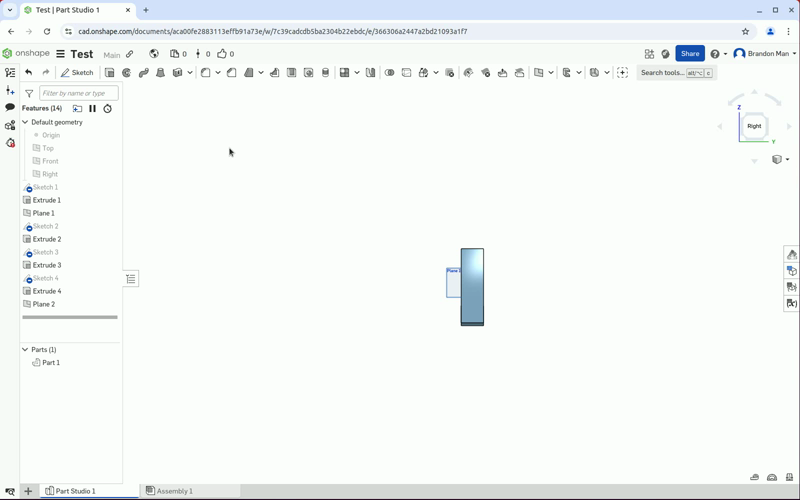
key(shift+s)
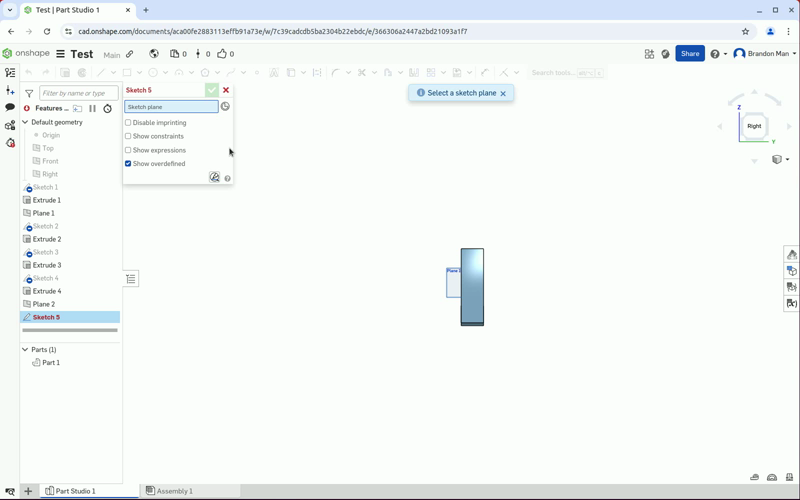
mouse_move(73, 306)
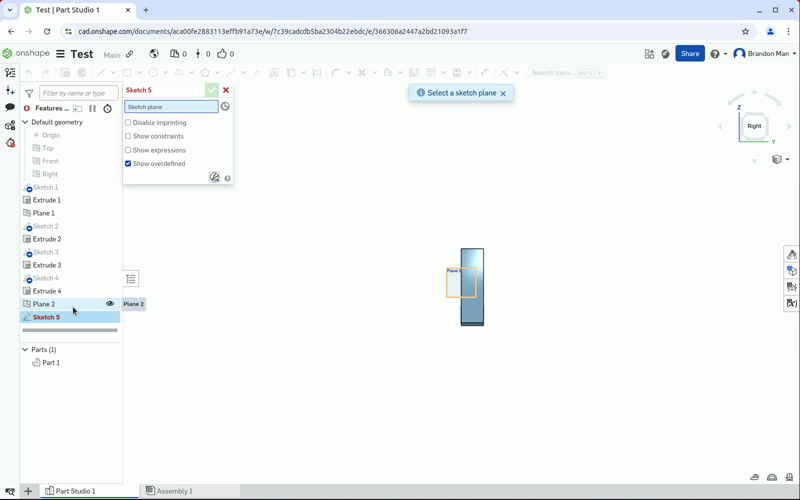
click(73, 306)
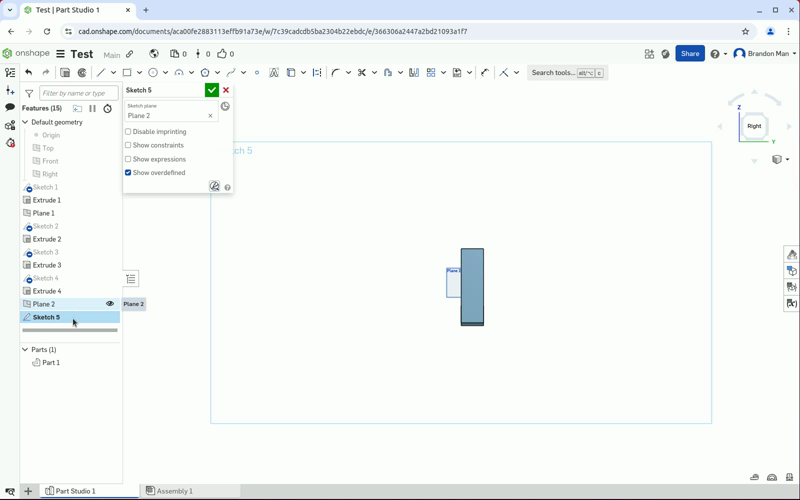
mouse_move(73, 352)
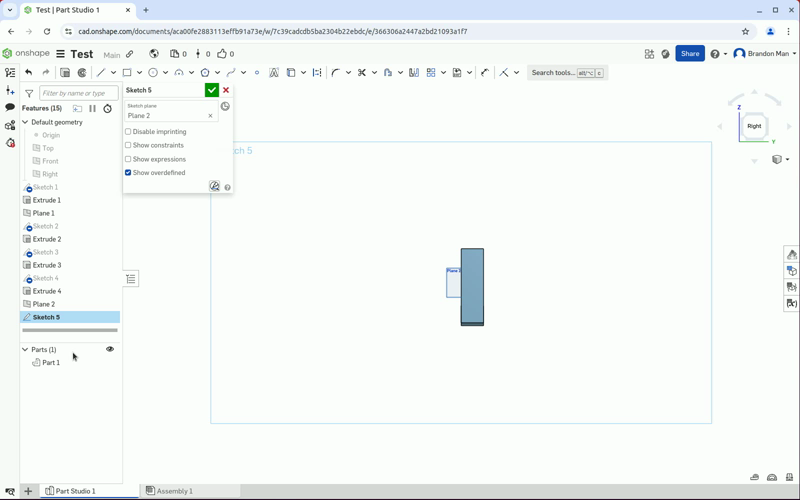
key(y)
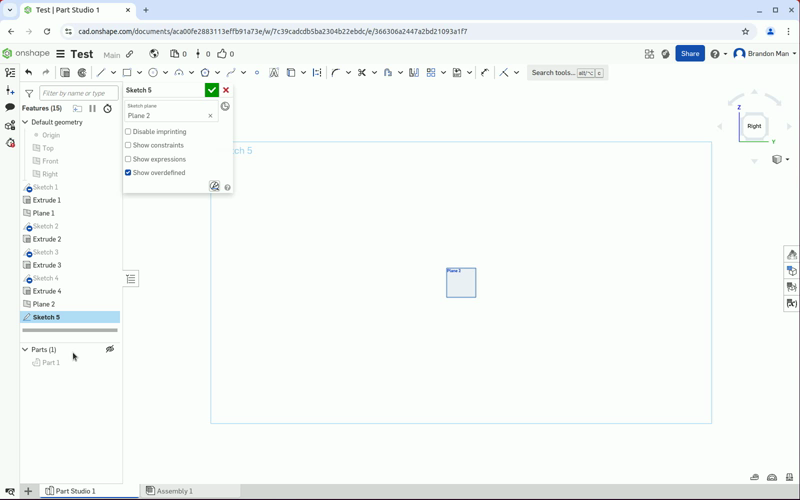
key(c)
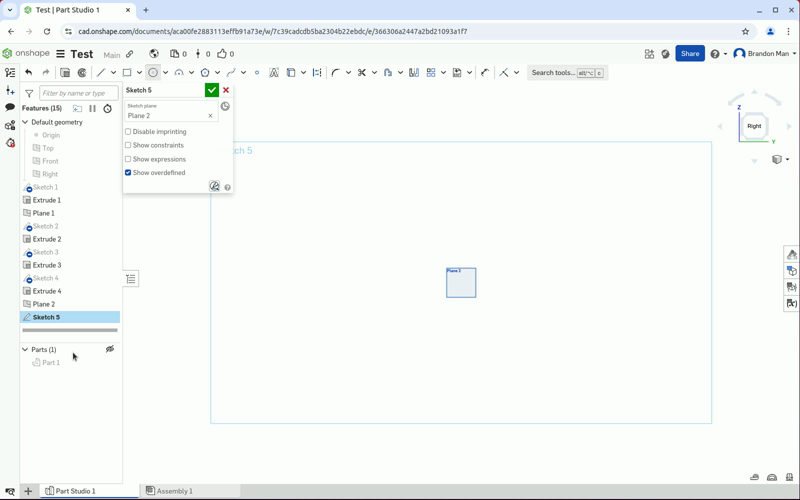
key_down(shift)
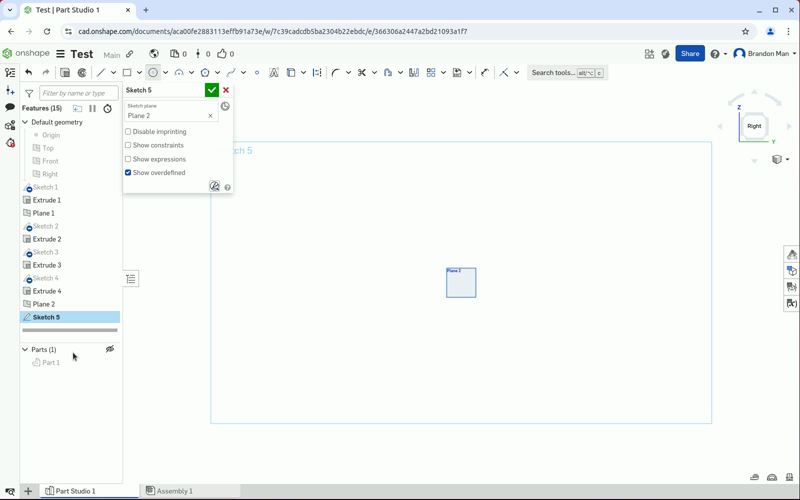
mouse_move(472, 257)
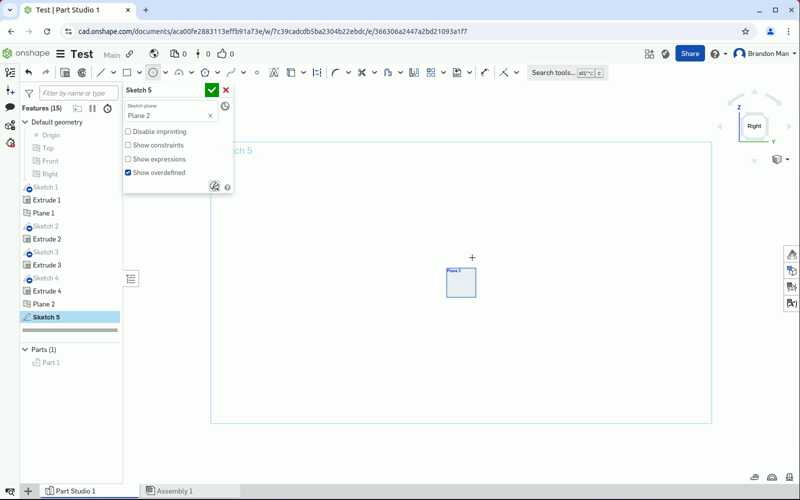
click(472, 257)
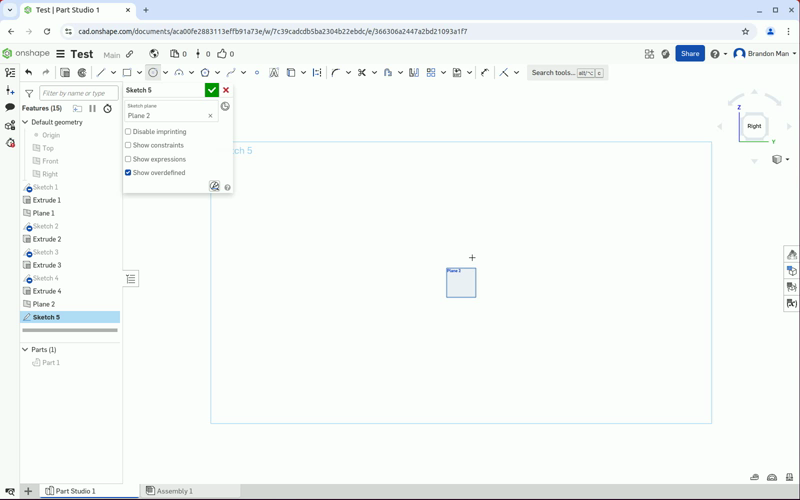
key_up(shift)
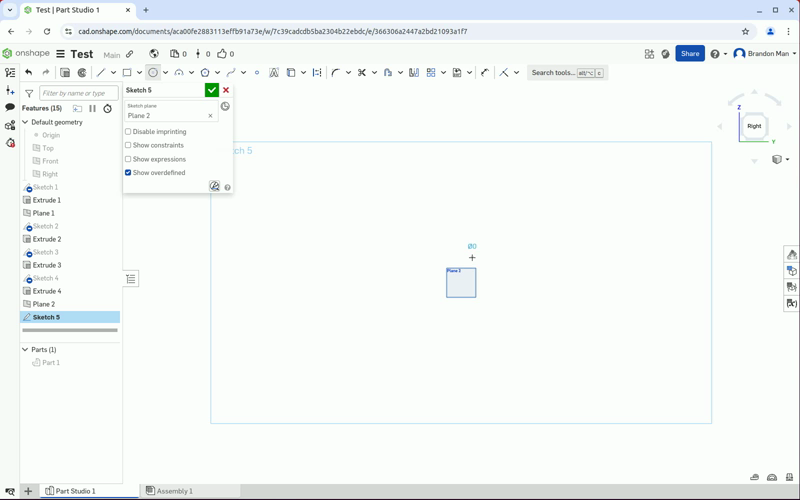
mouse_move(476, 257)
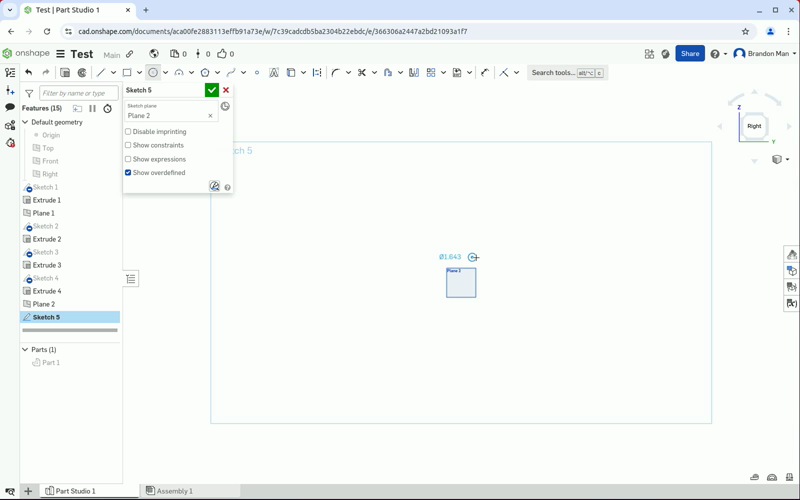
click(476, 257)
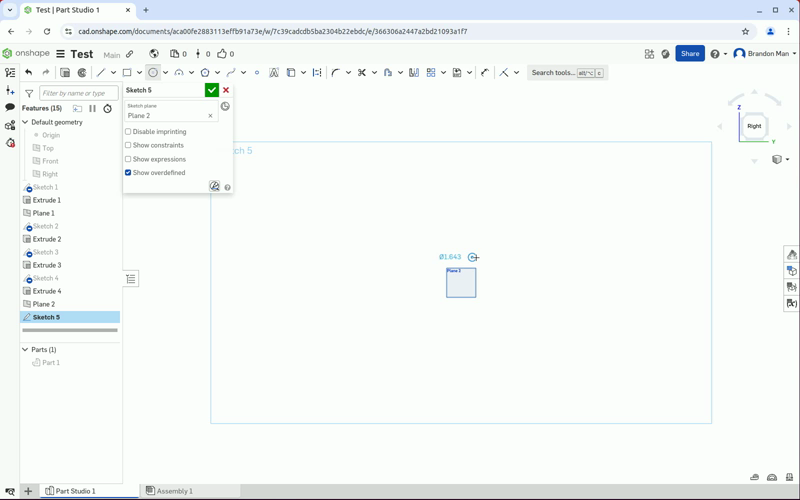
key(esc)
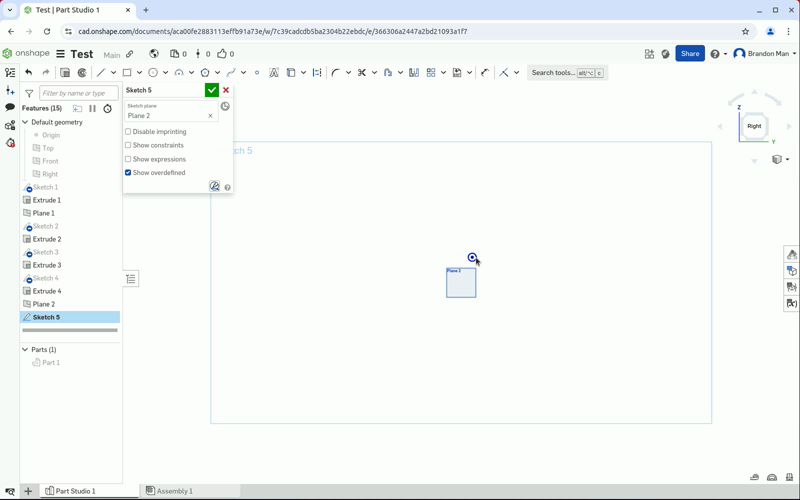
mouse_move(470, 255)
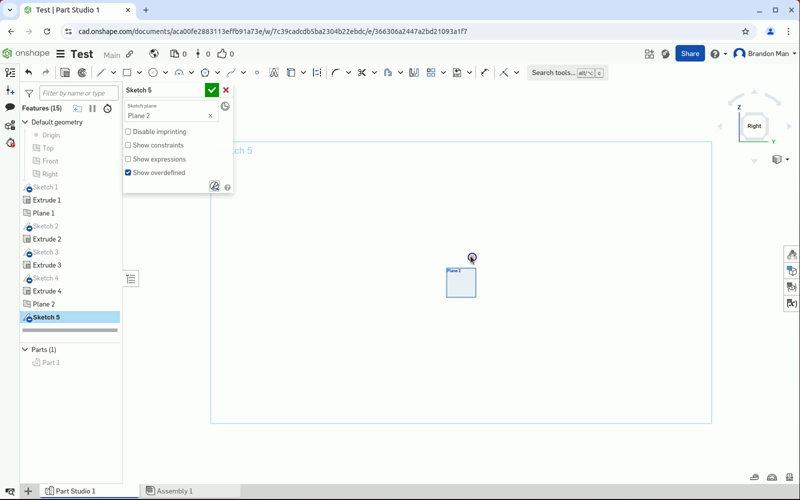
scroll(6)
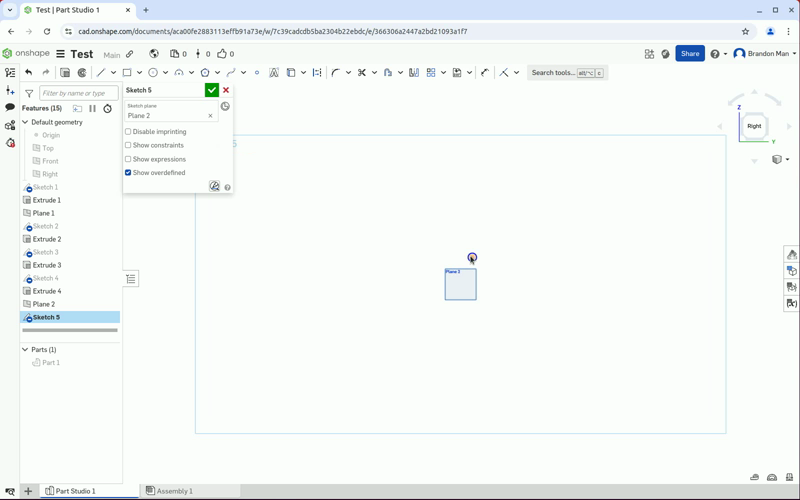
scroll(6)
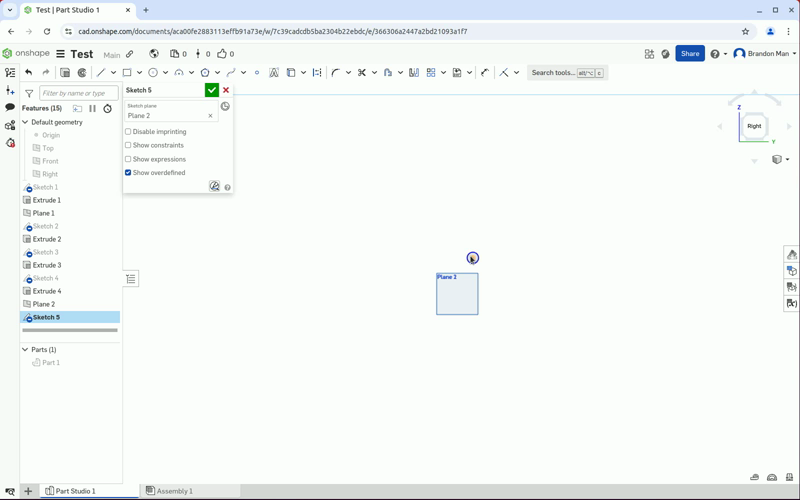
scroll(6)
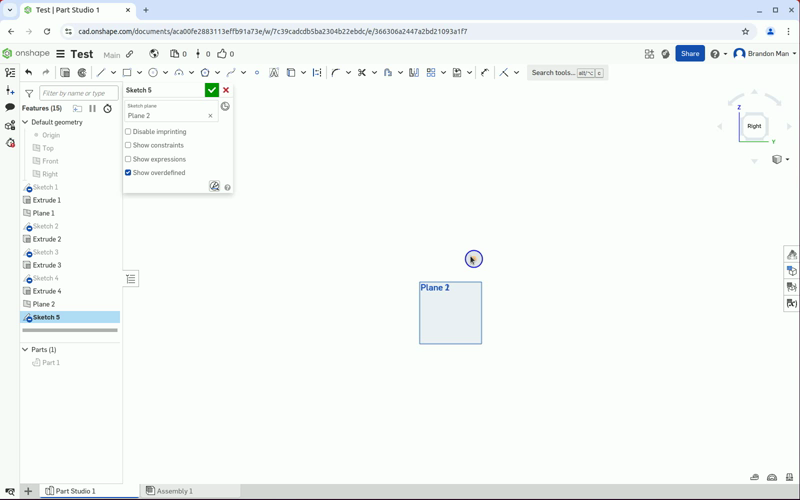
scroll(6)
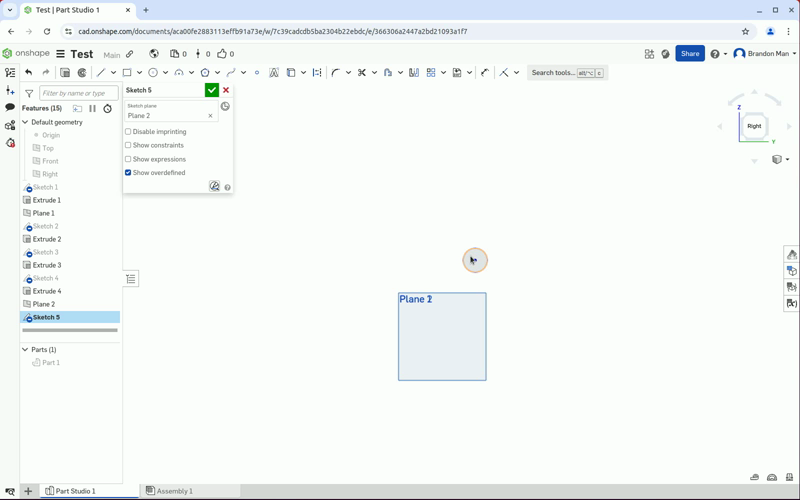
scroll(6)
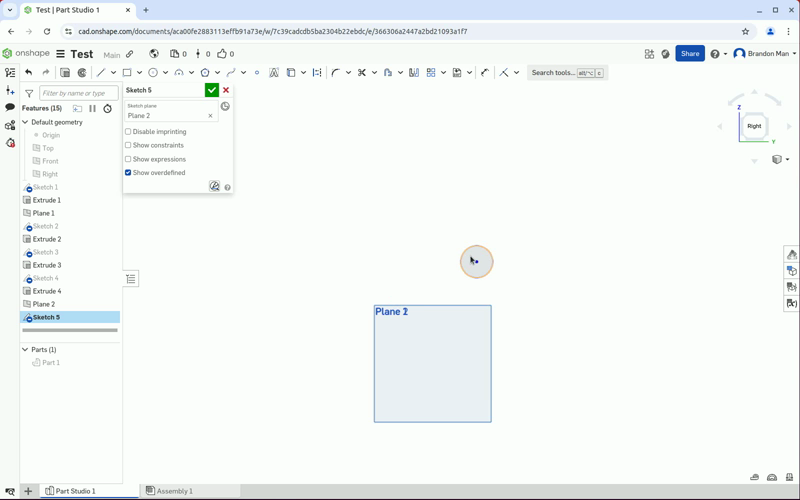
scroll(6)
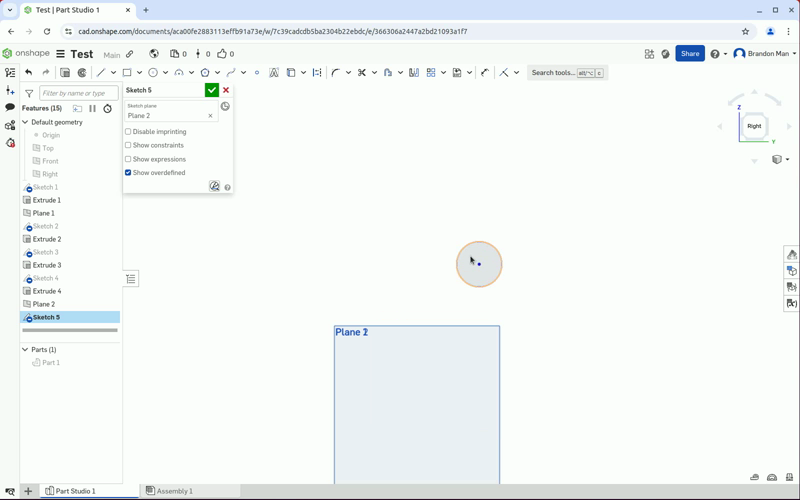
scroll(6)
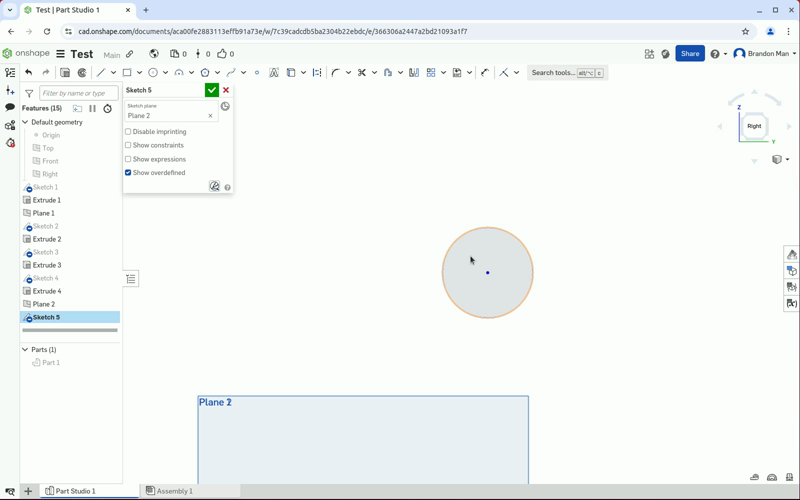
click(470, 255)
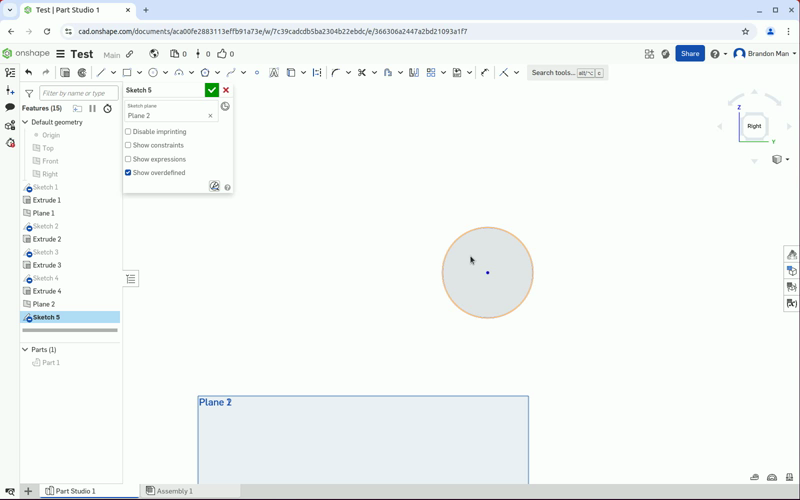
scroll(-6)
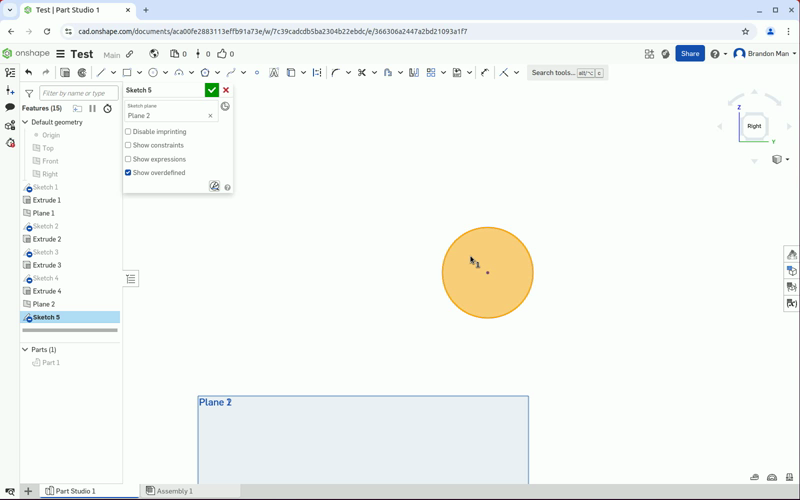
scroll(-6)
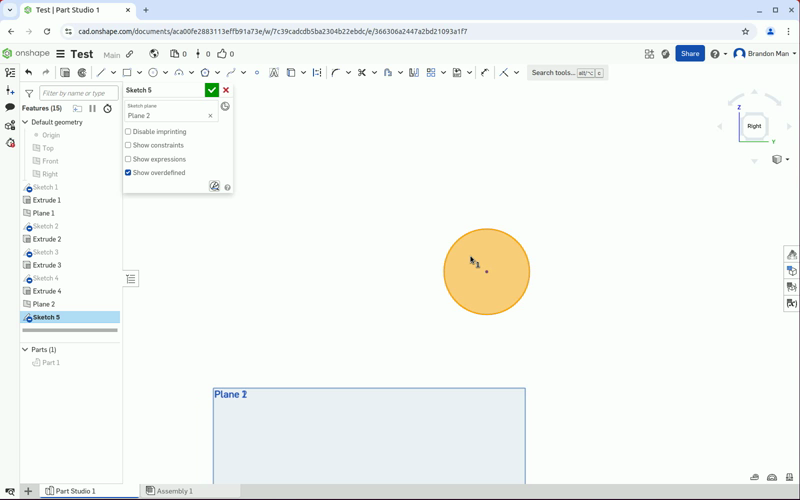
scroll(-6)
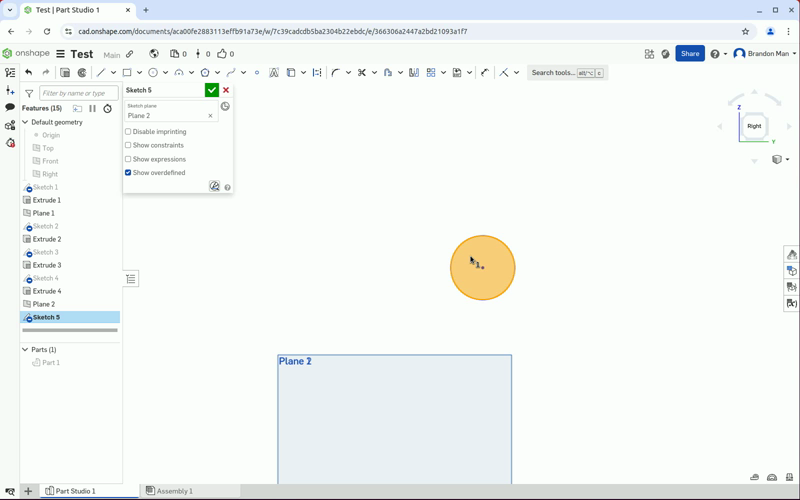
scroll(-6)
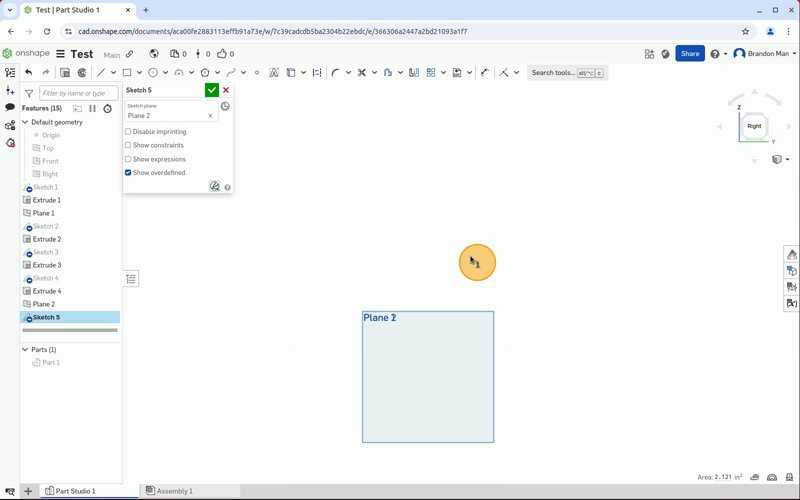
scroll(-6)
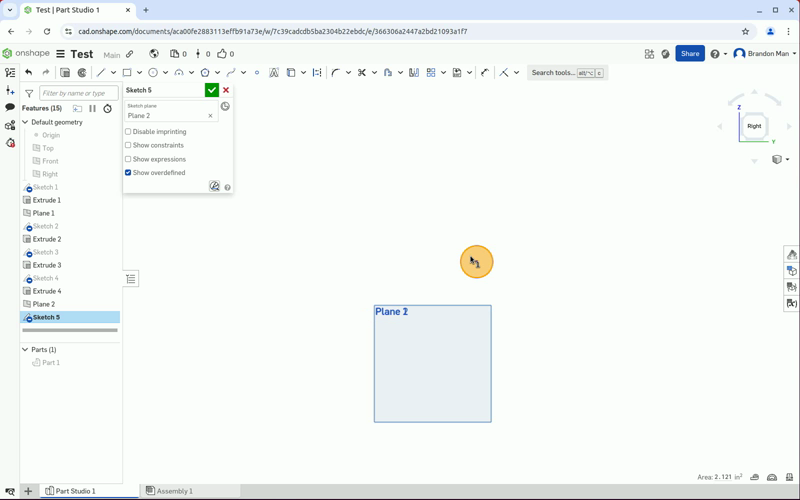
scroll(-6)
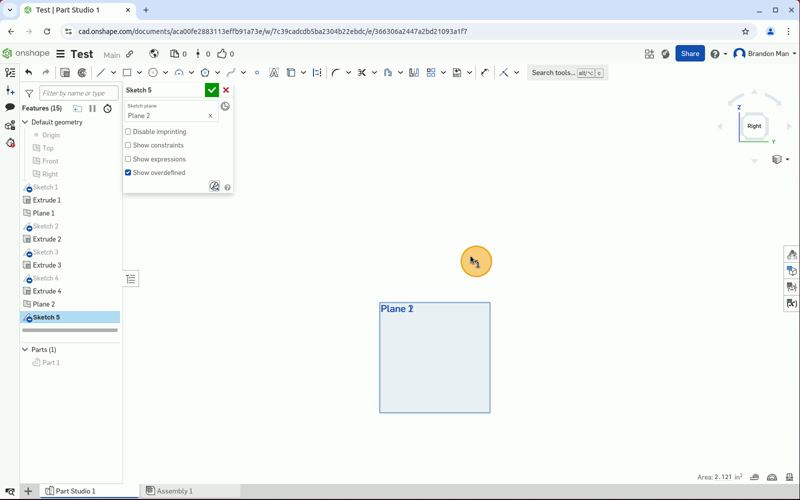
scroll(-6)
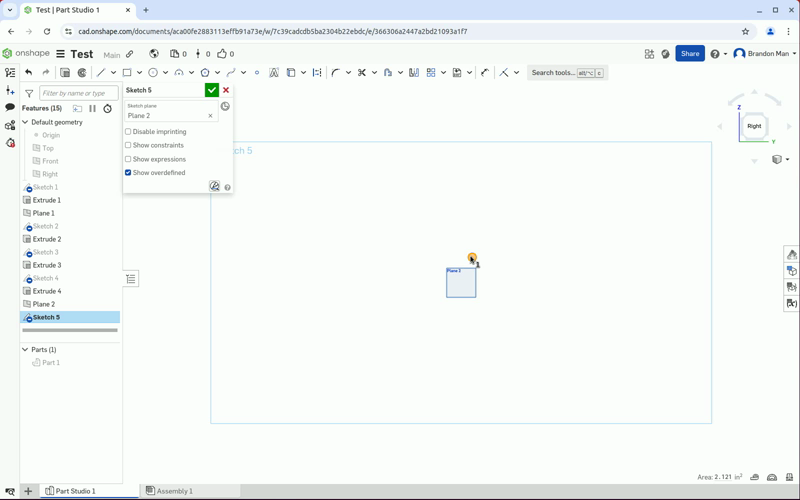
mouse_move(73, 352)
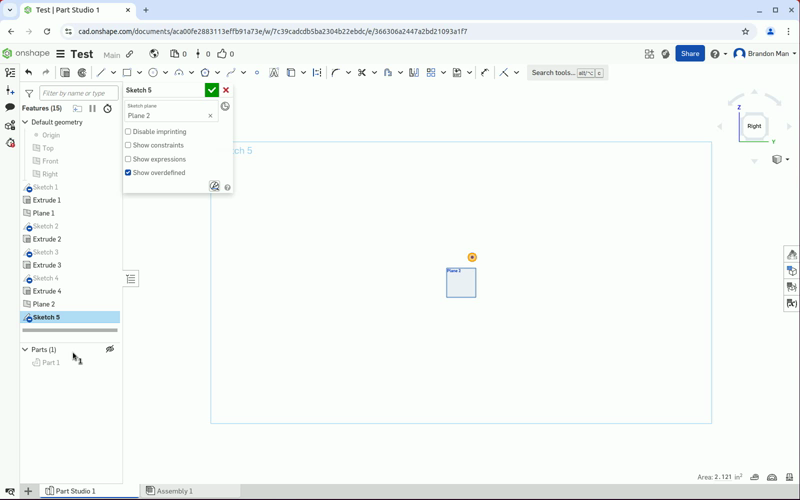
key(shift+y)
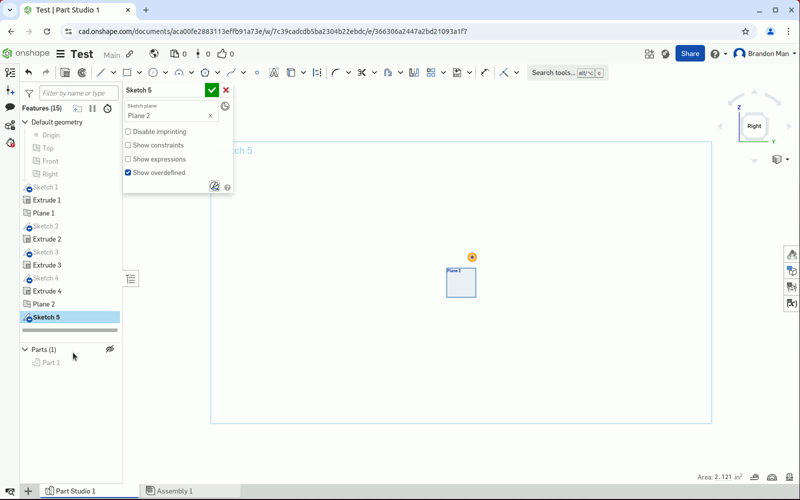
key(shift+e)
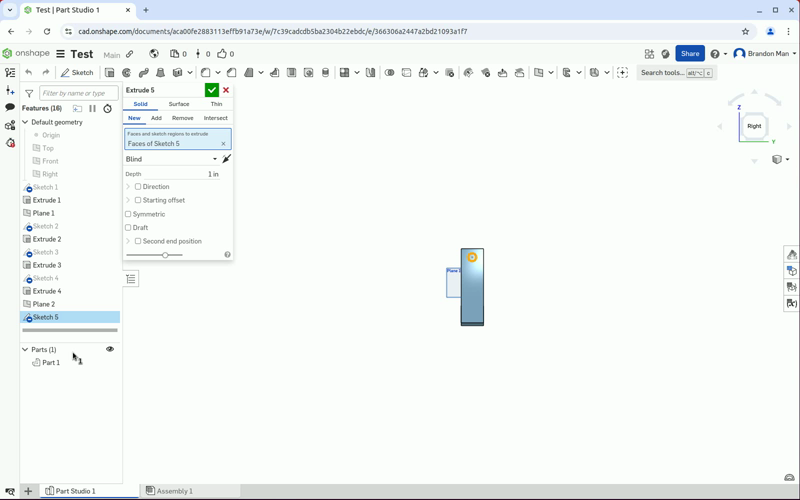
mouse_move(143, 106)
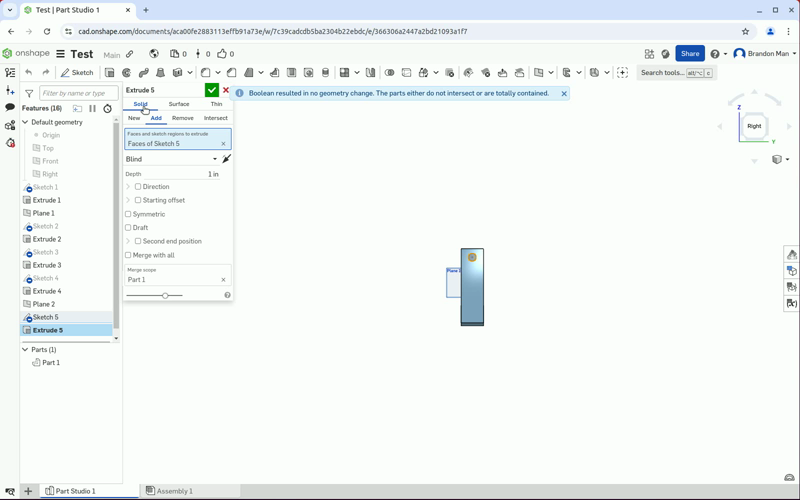
click(143, 106)
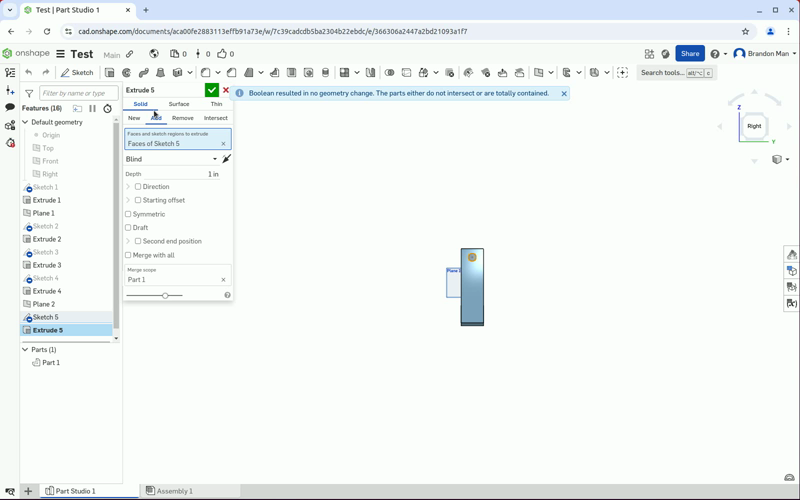
mouse_move(186, 120)
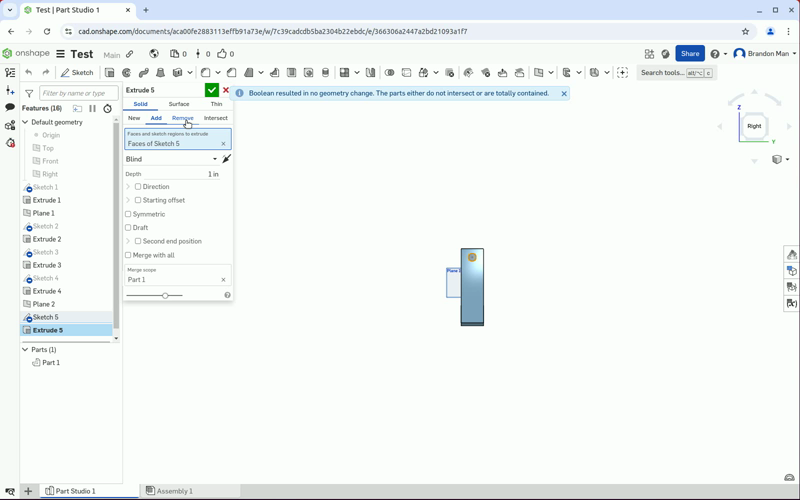
click(186, 120)
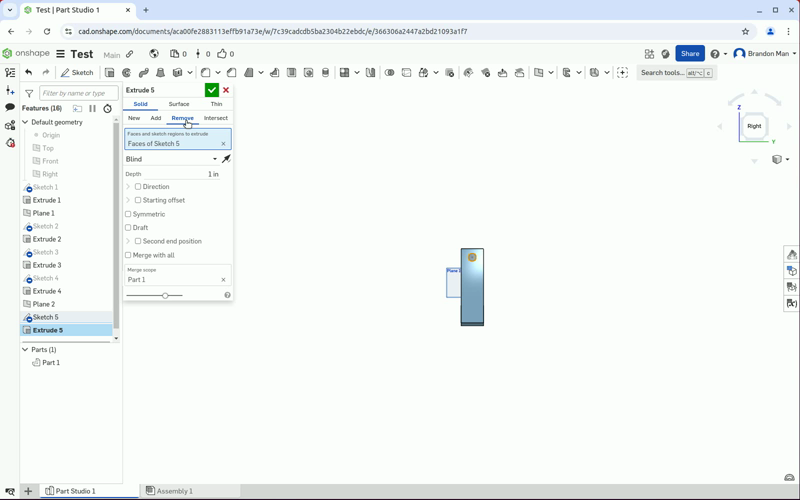
key(tab, 4)
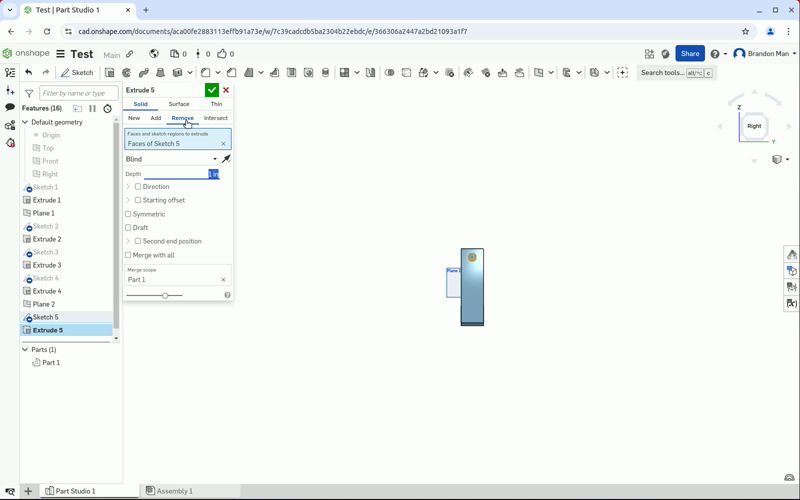
text(2.166)
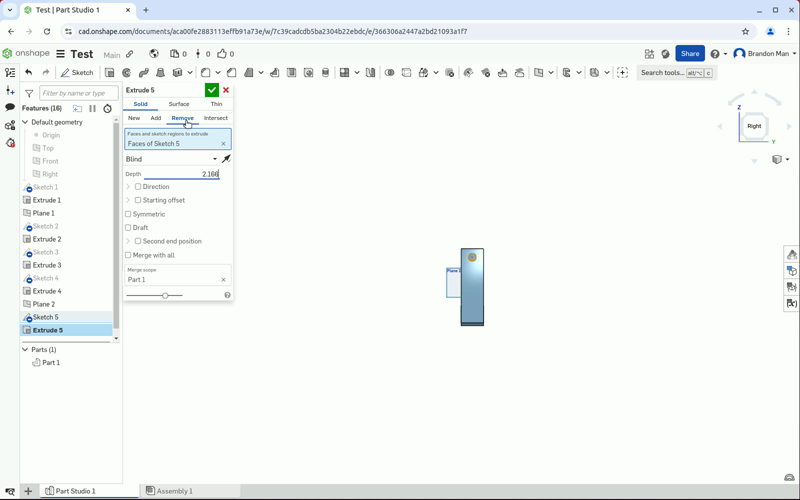
key(tab, 6)
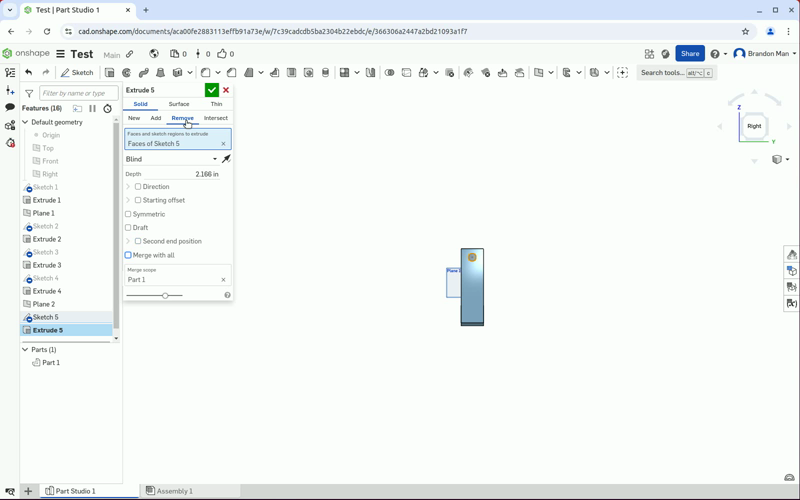
key(space)
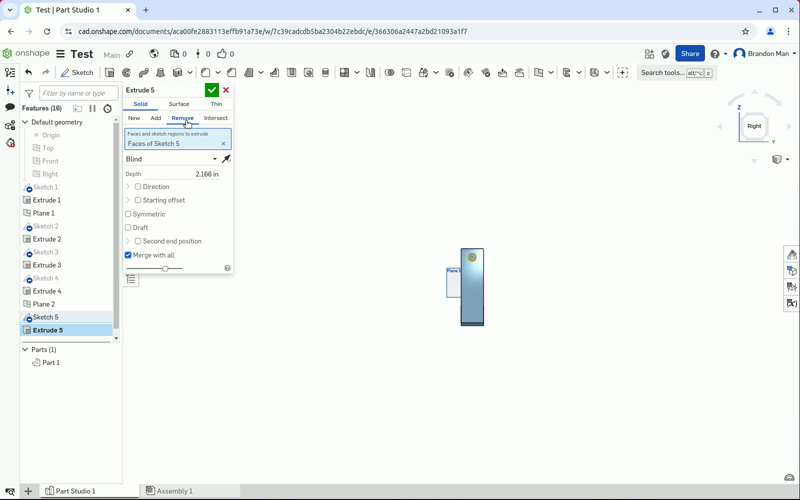
key(enter)
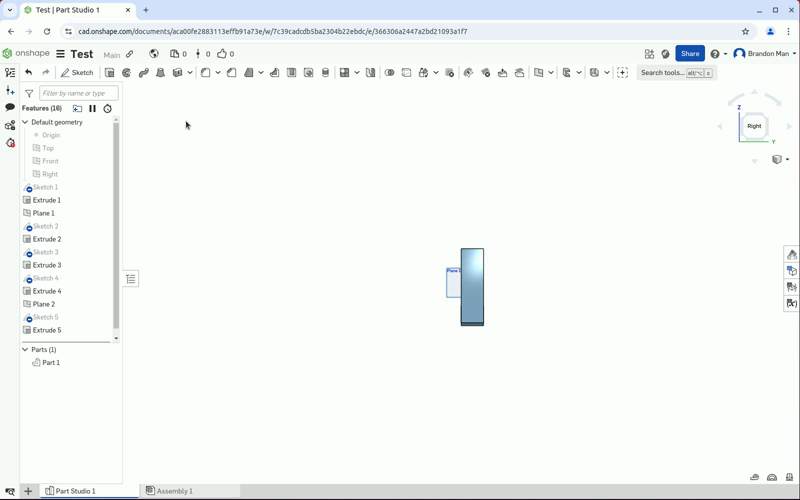
key(shift+h)
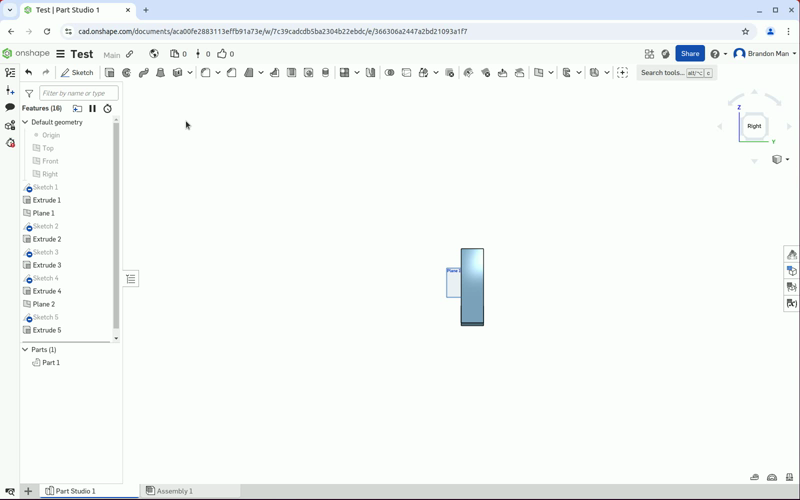
key(shift+h)
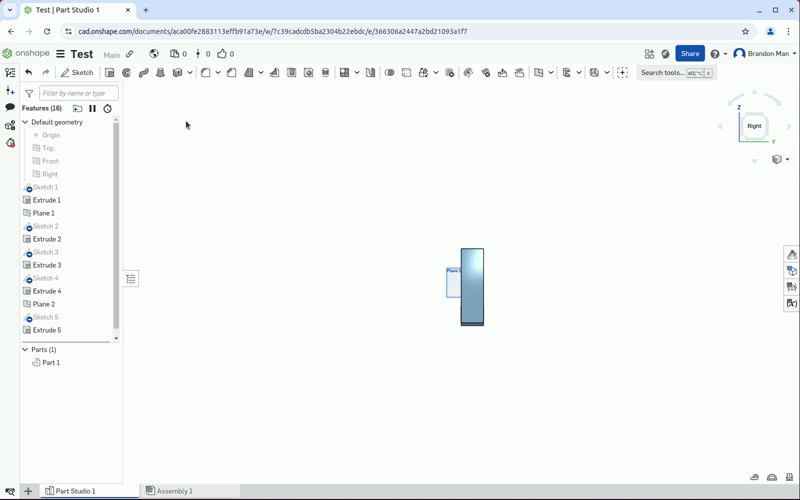
mouse_move(69, 189)
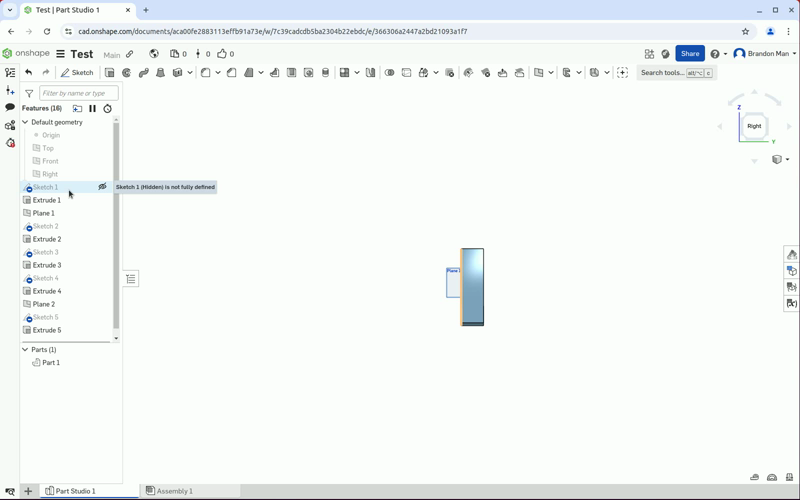
click(69, 189)
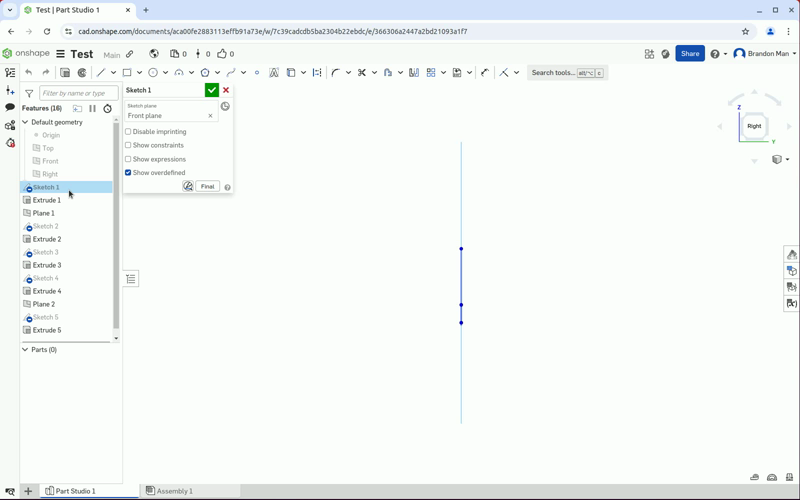
mouse_move(229, 92)
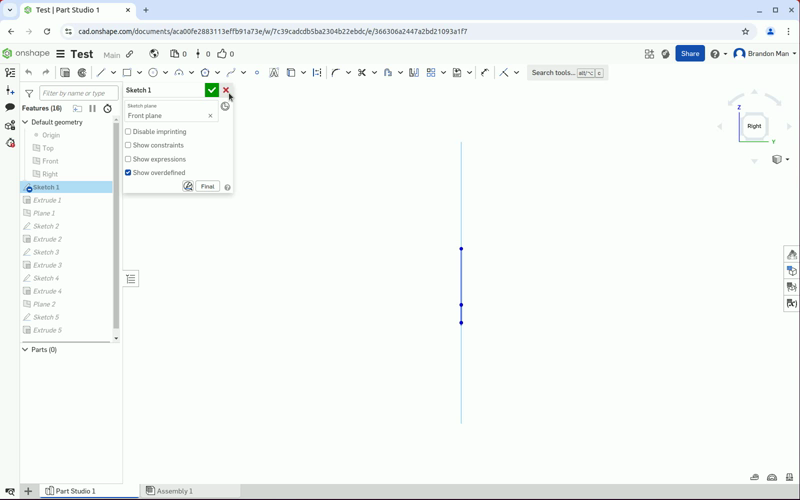
click(229, 92)
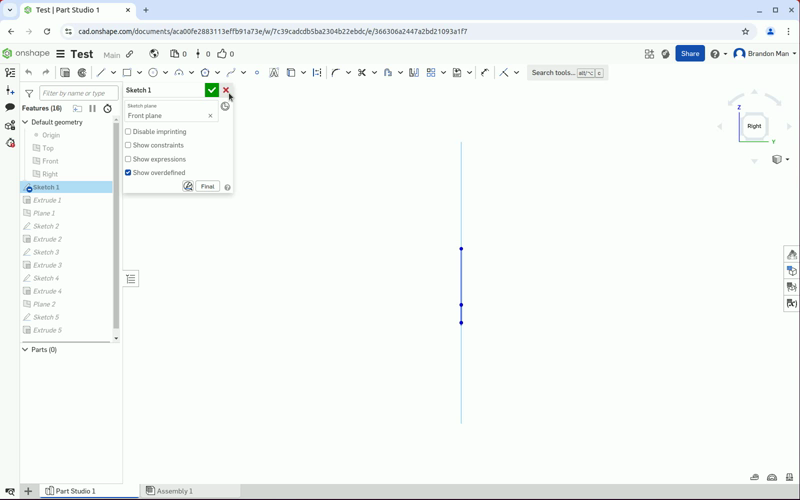
key(shift+s)
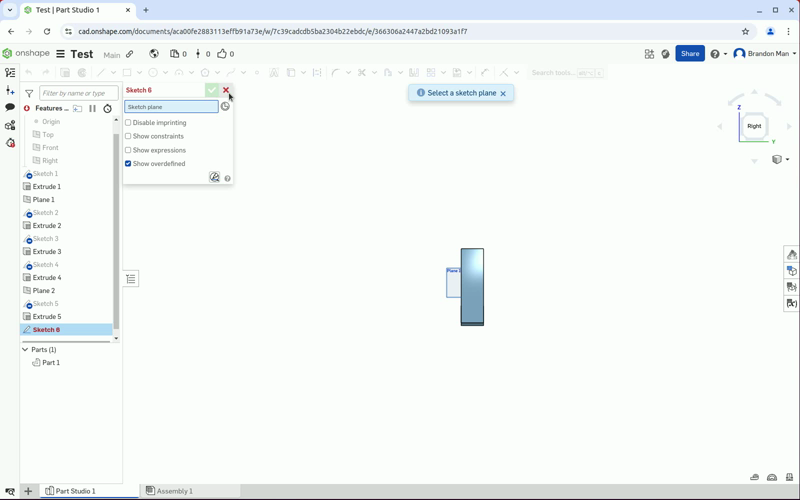
mouse_move(69, 293)
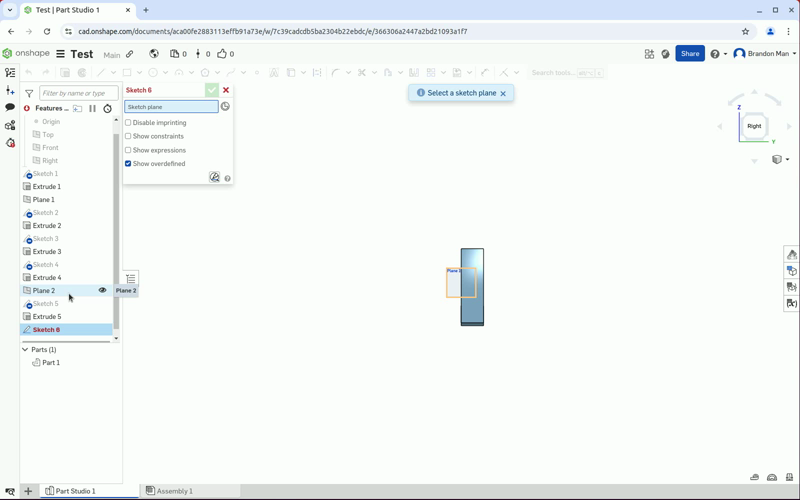
click(69, 293)
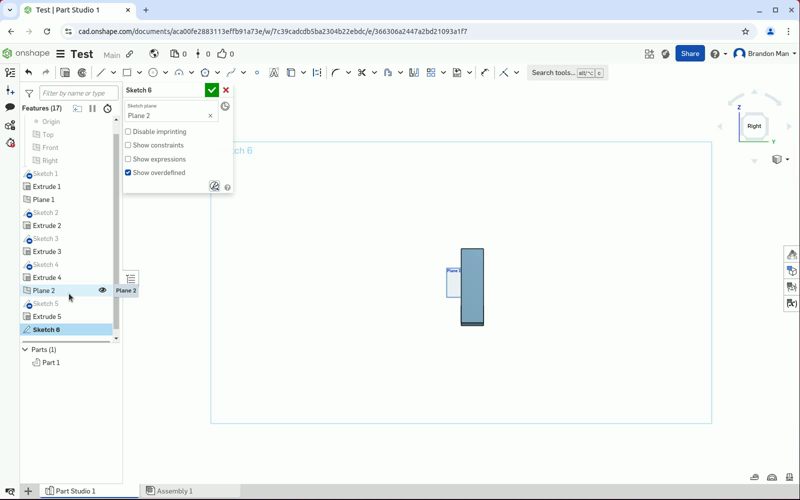
mouse_move(73, 352)
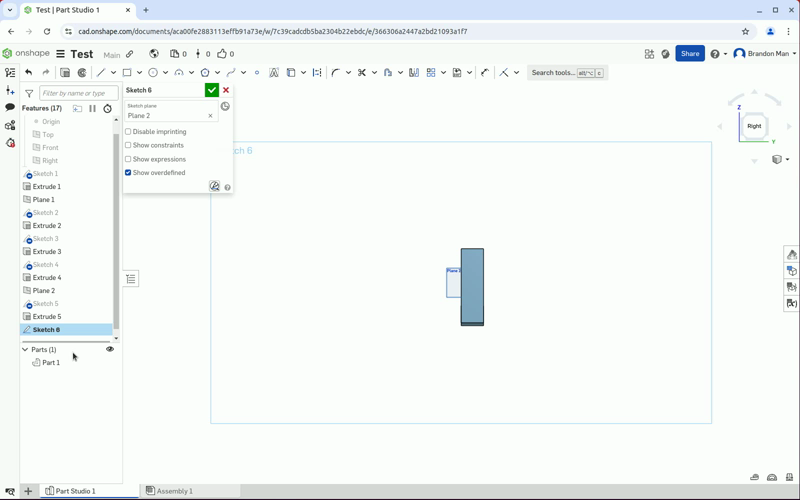
key(y)
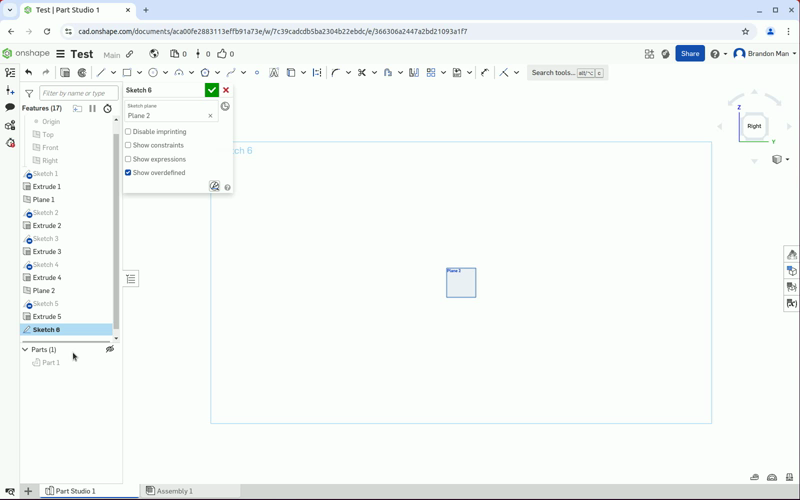
key(c)
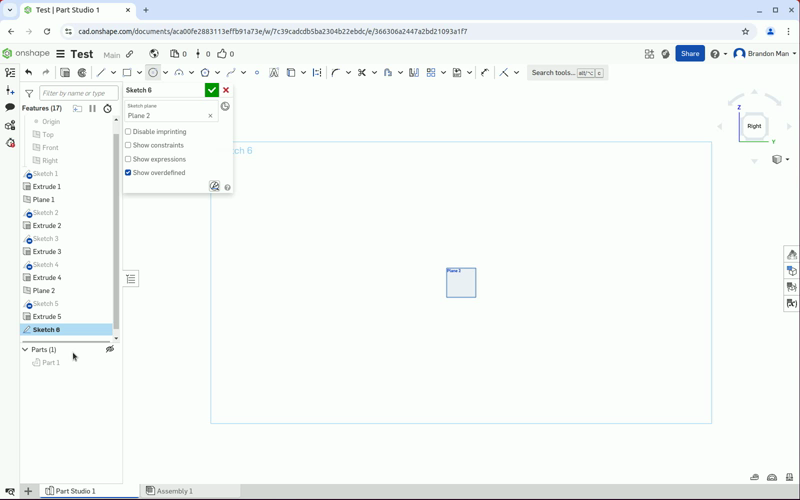
key_down(shift)
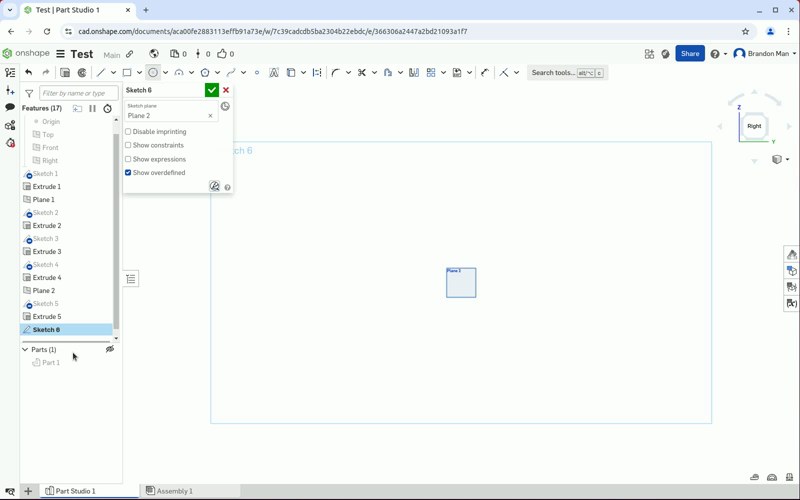
mouse_move(472, 281)
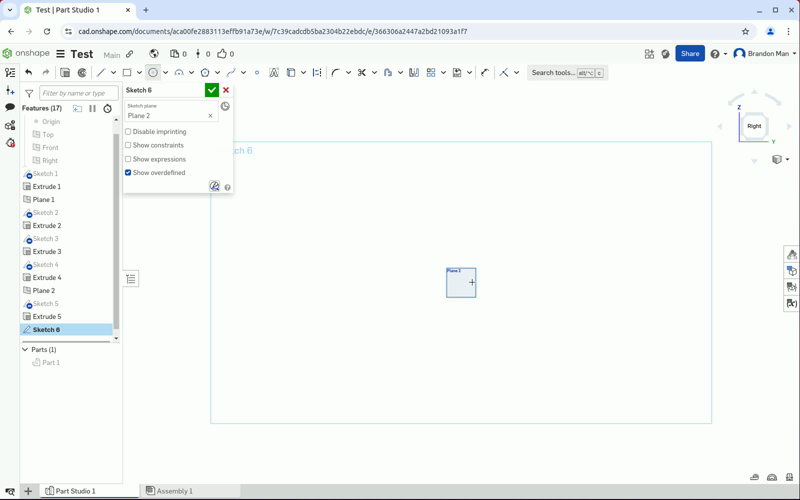
click(472, 281)
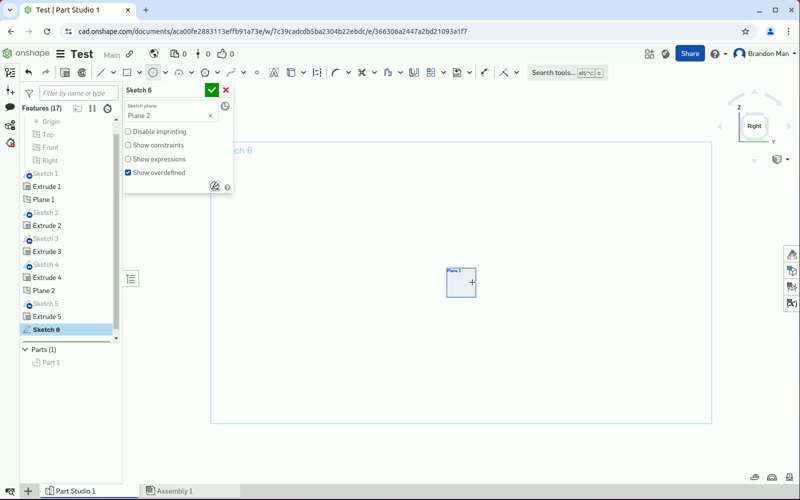
key_up(shift)
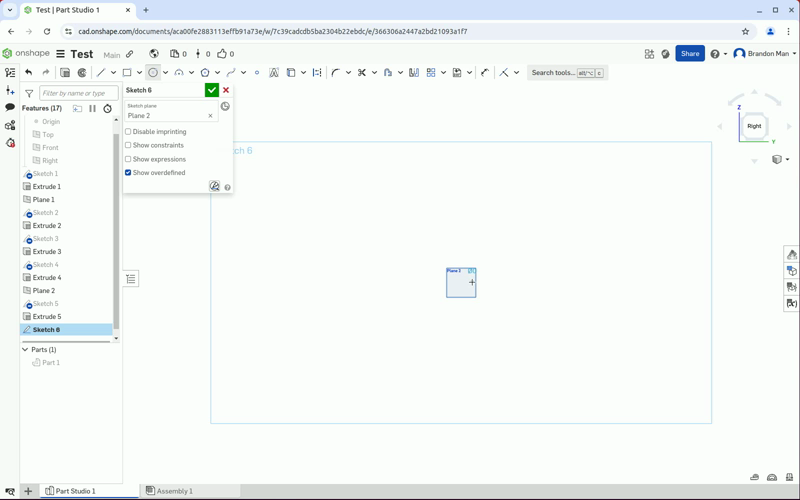
mouse_move(476, 281)
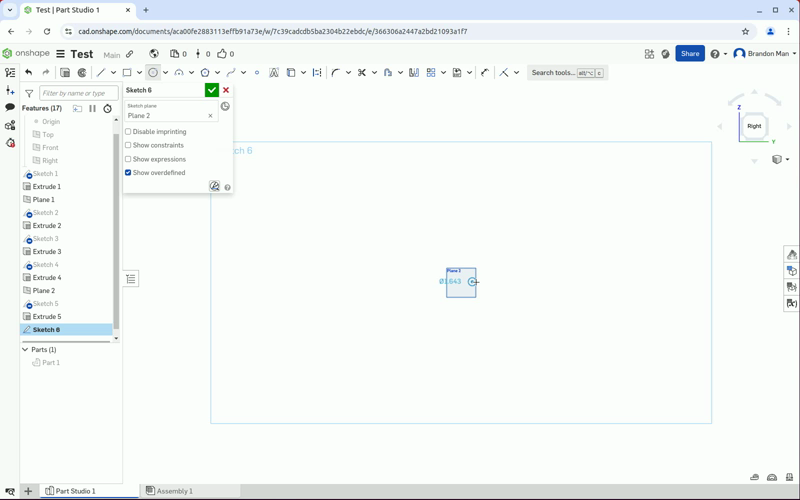
click(476, 281)
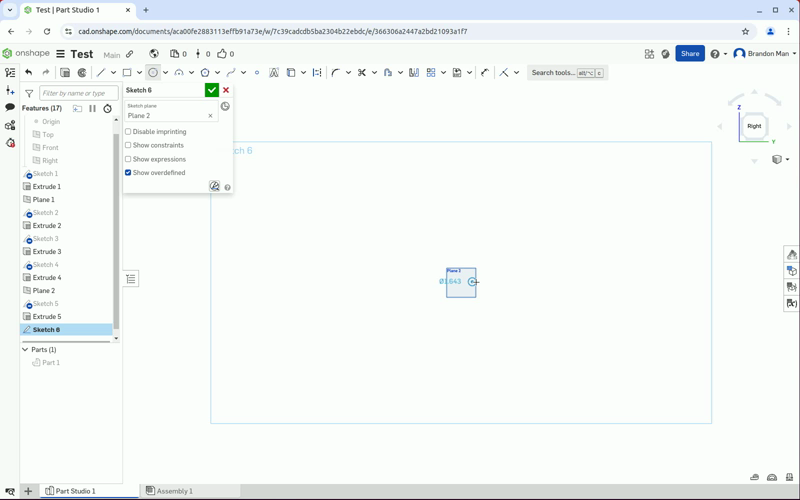
key(esc)
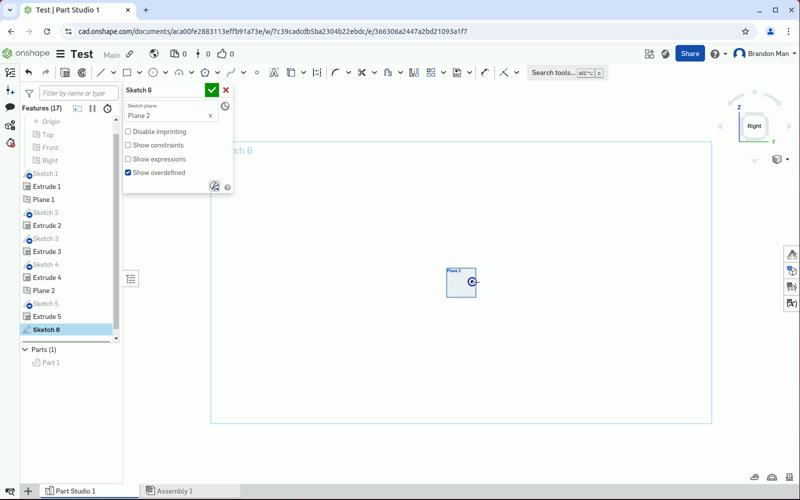
mouse_move(469, 282)
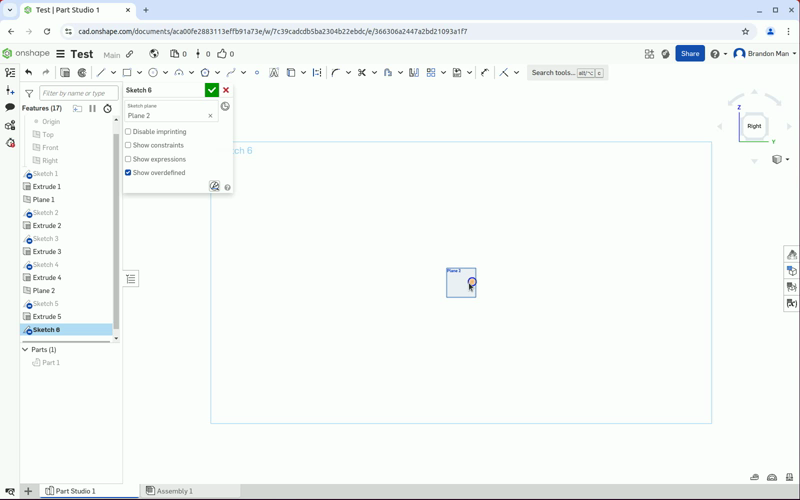
scroll(6)
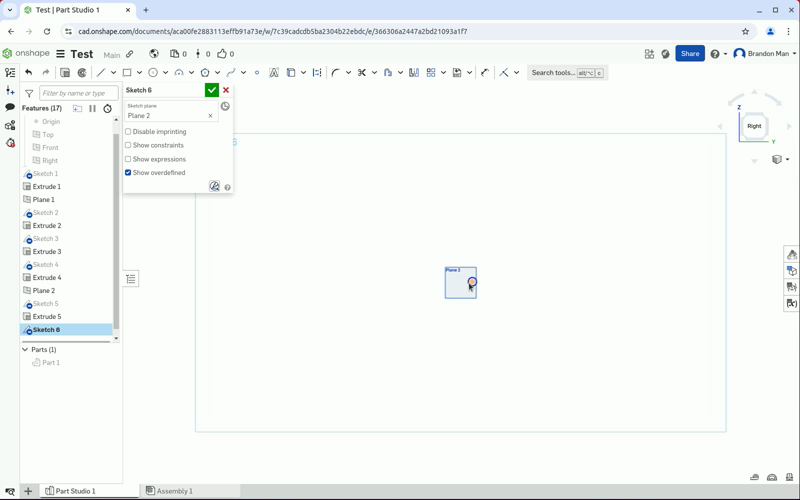
scroll(6)
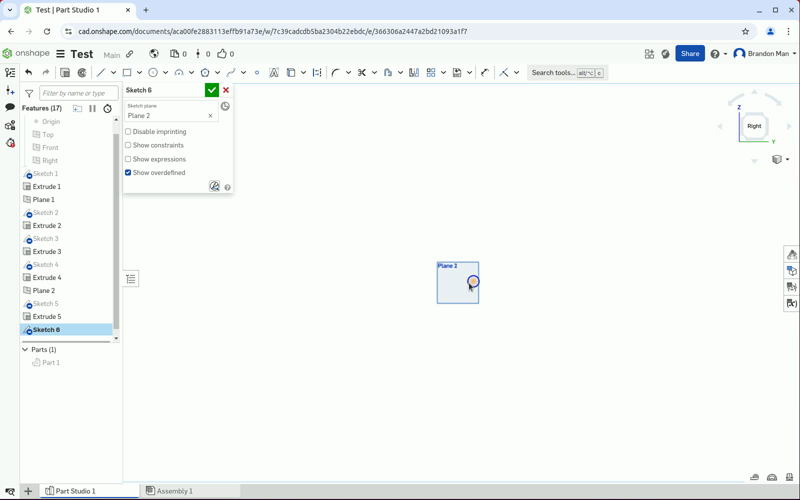
scroll(6)
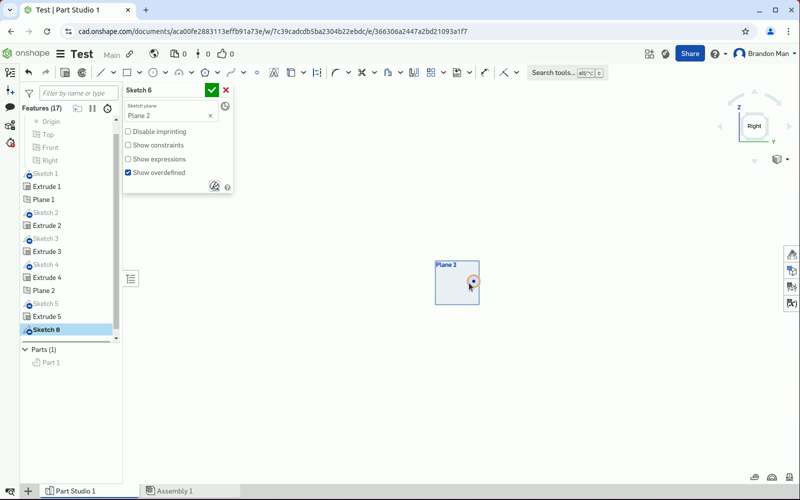
scroll(6)
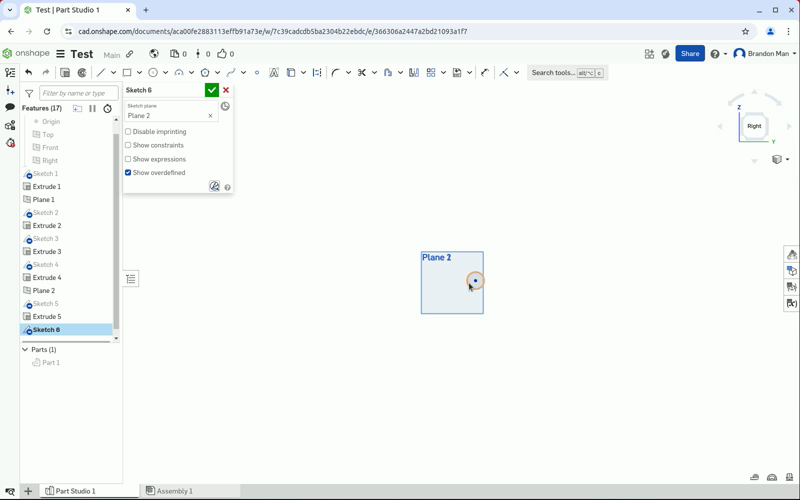
scroll(6)
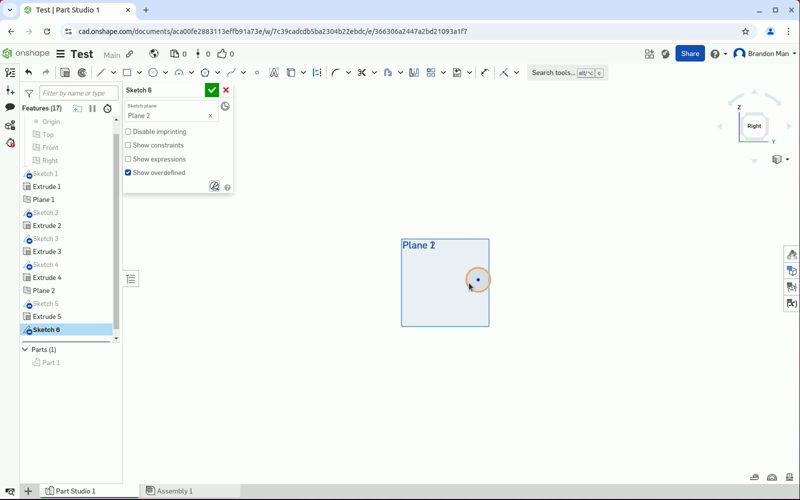
scroll(6)
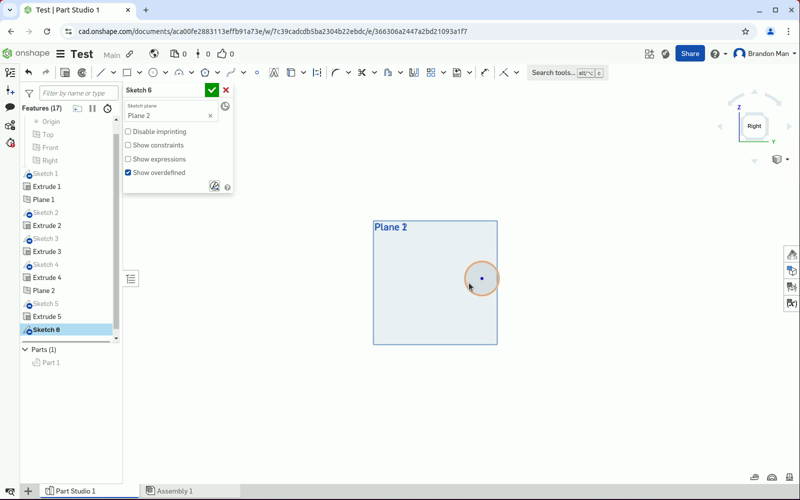
scroll(6)
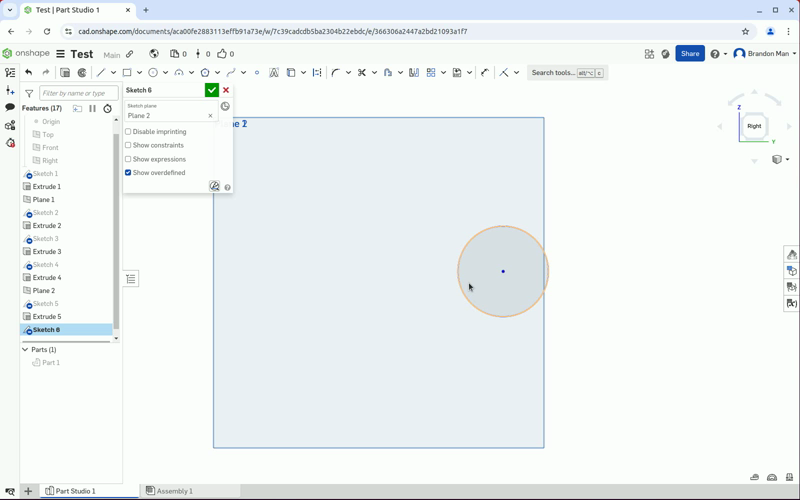
click(469, 282)
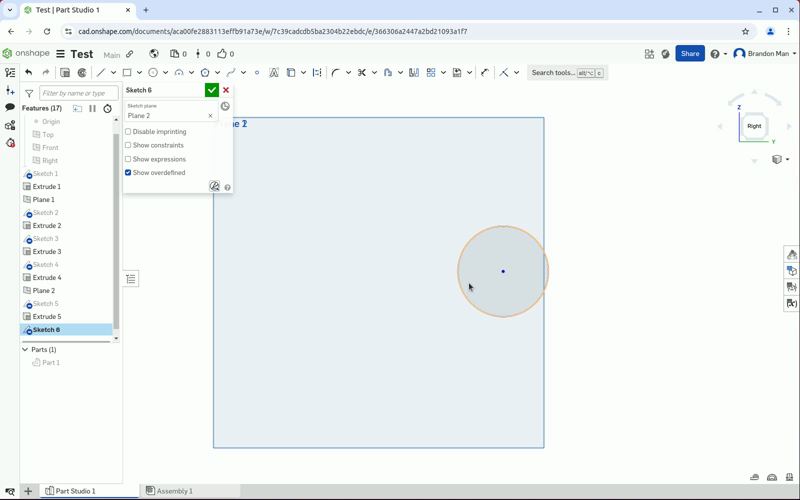
scroll(-6)
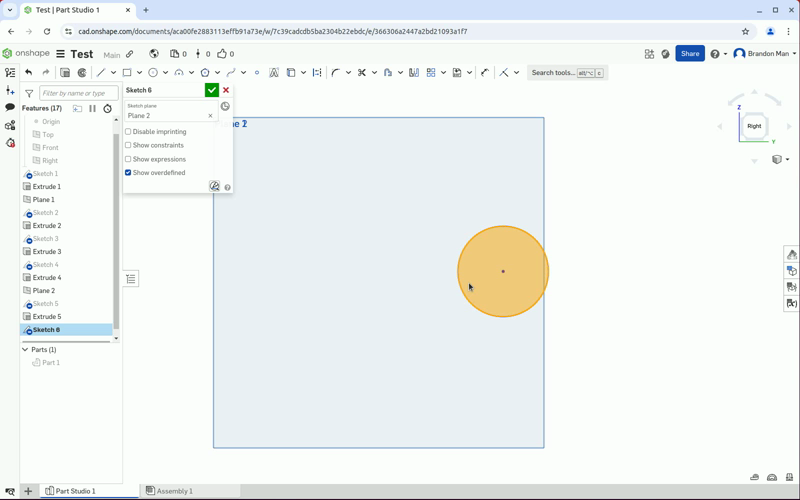
scroll(-6)
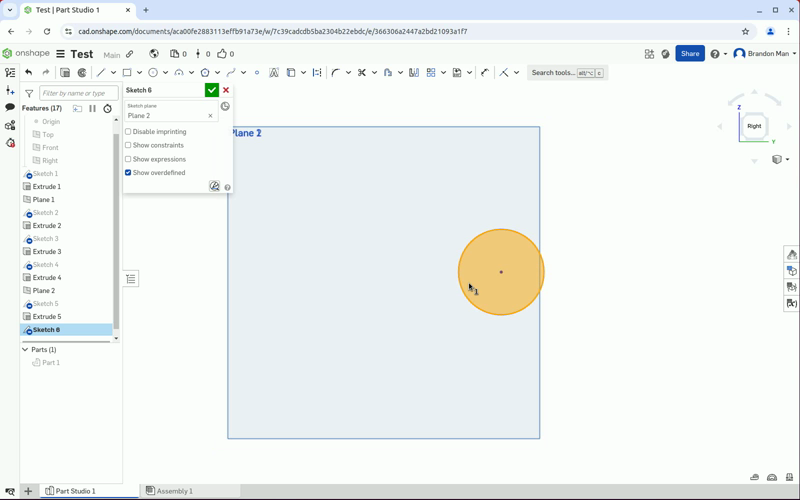
scroll(-6)
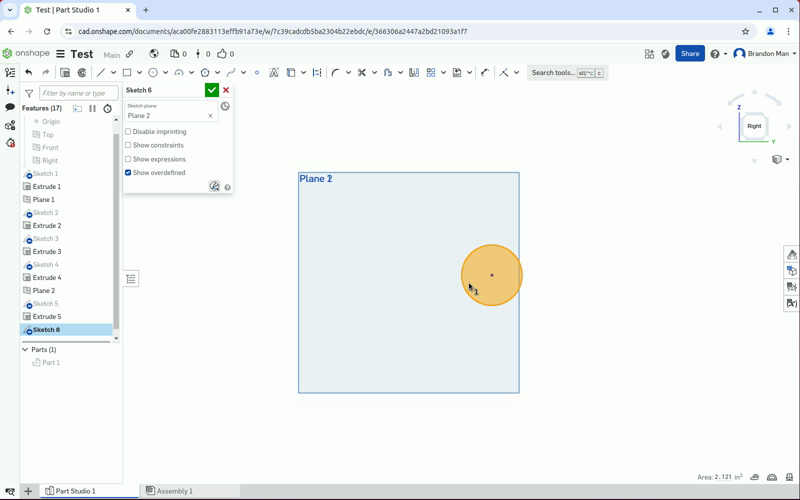
scroll(-6)
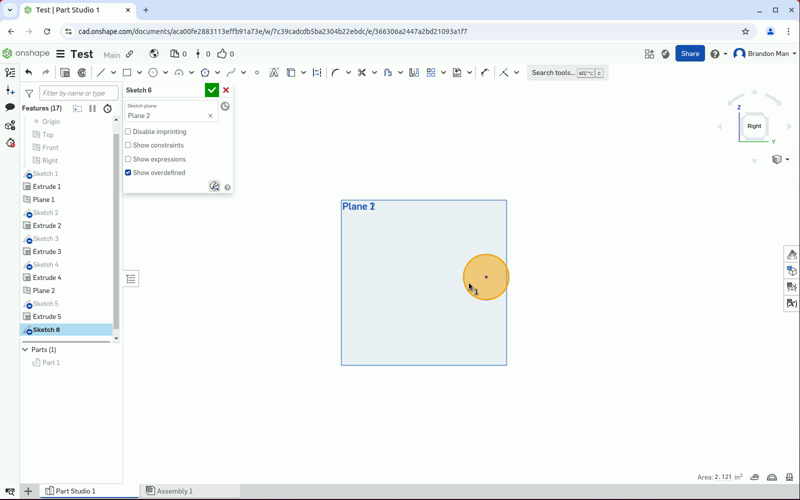
scroll(-6)
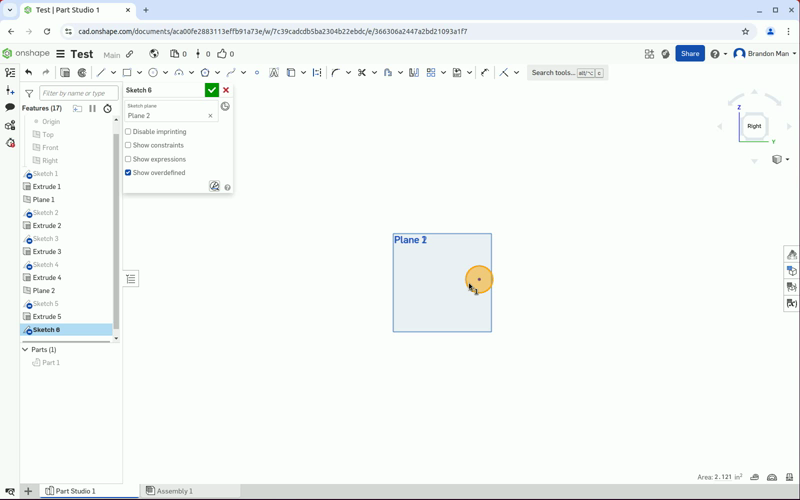
scroll(-6)
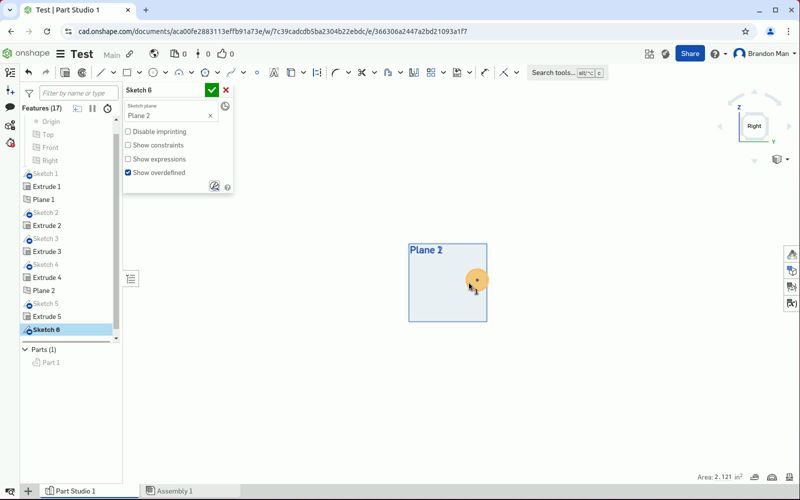
scroll(-6)
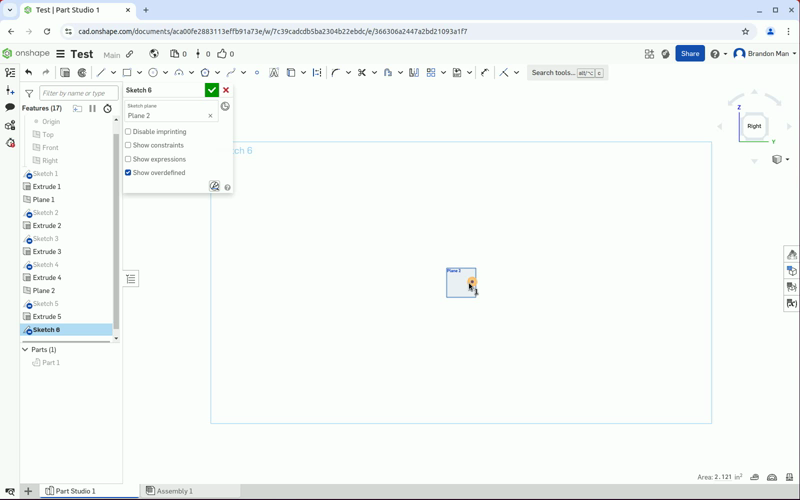
mouse_move(73, 352)
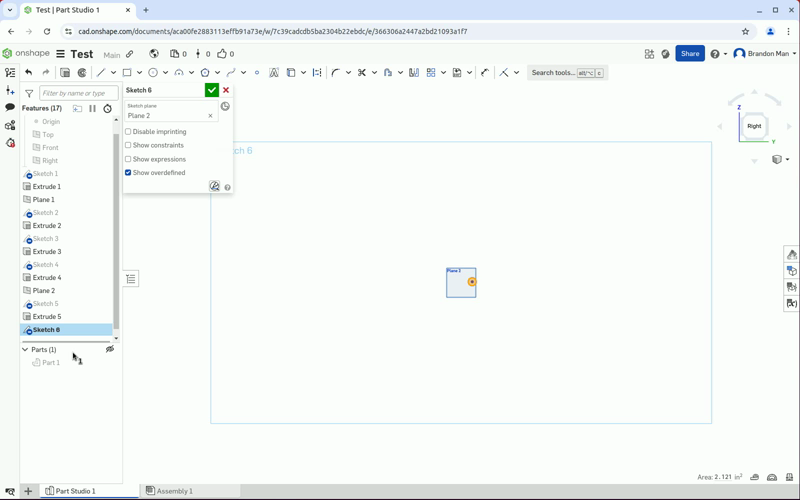
key(shift+y)
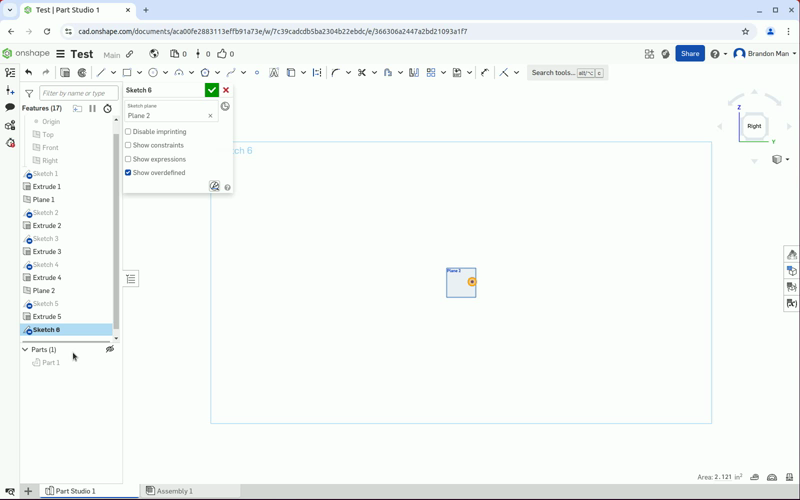
key(shift+e)
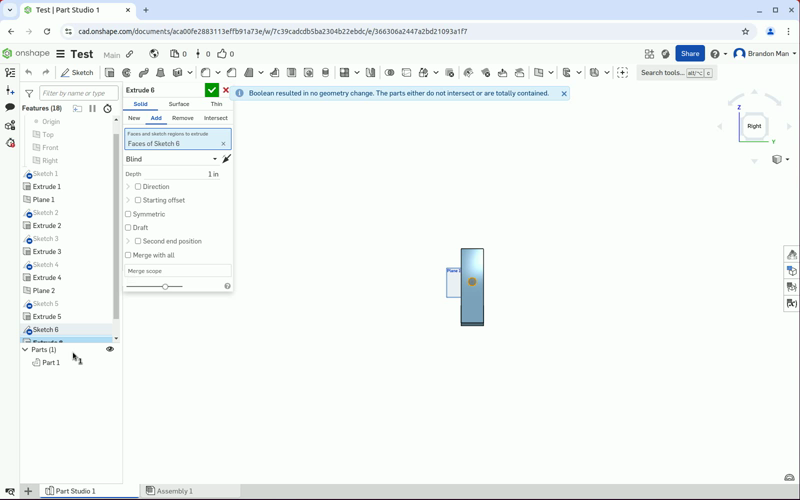
mouse_move(143, 106)
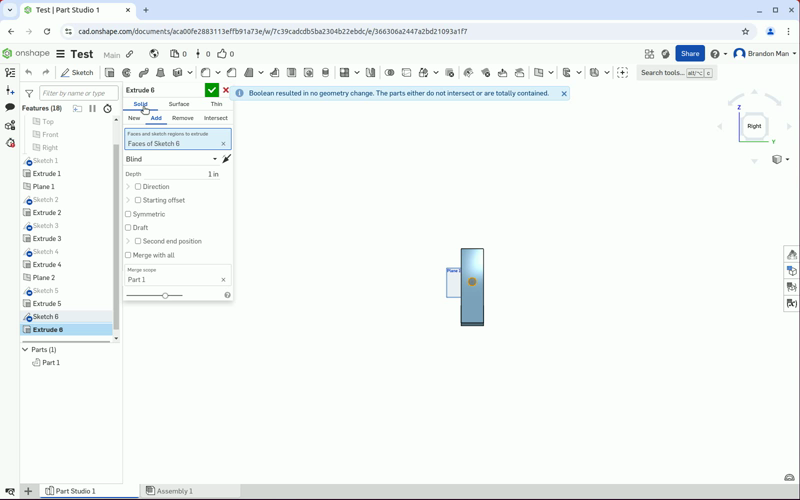
click(143, 106)
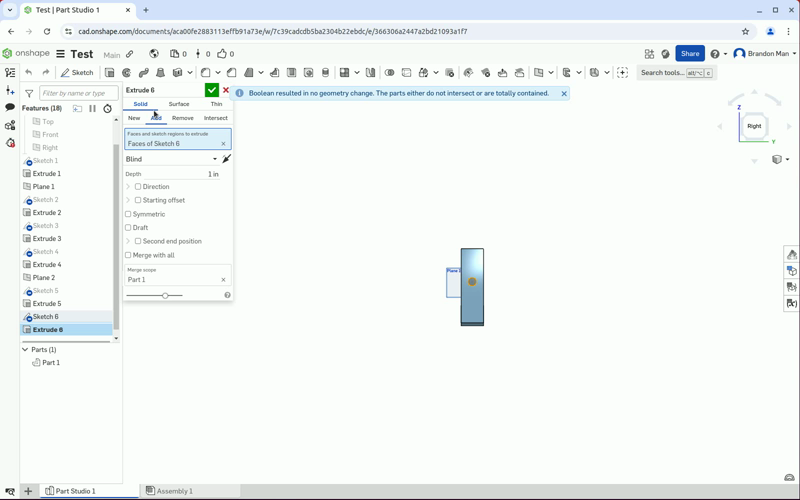
mouse_move(186, 120)
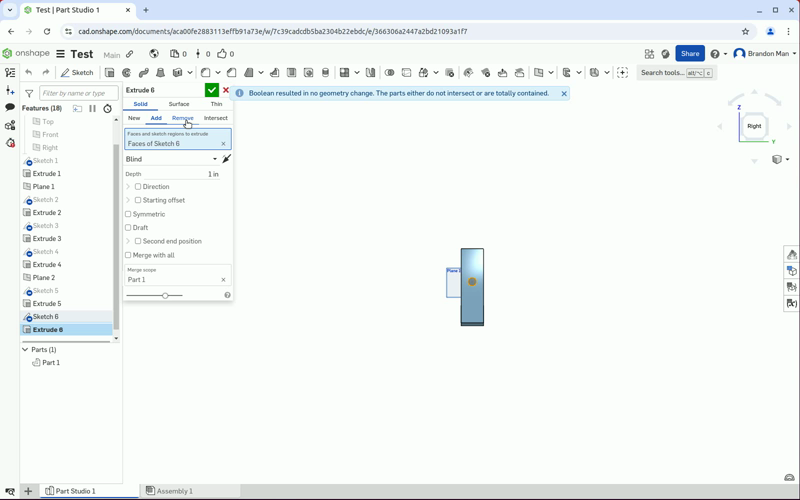
click(186, 120)
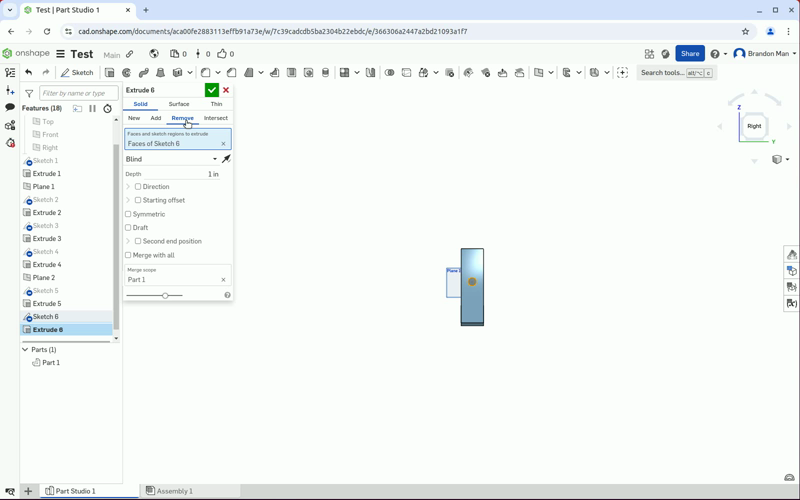
key(tab, 4)
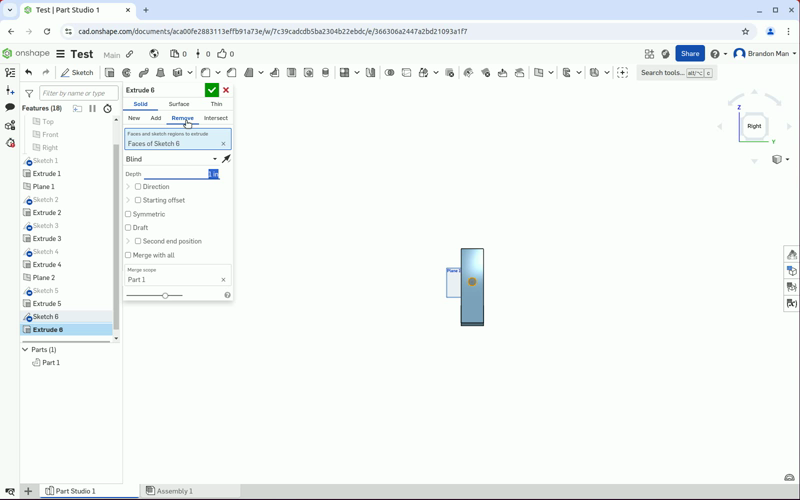
text(2.166)
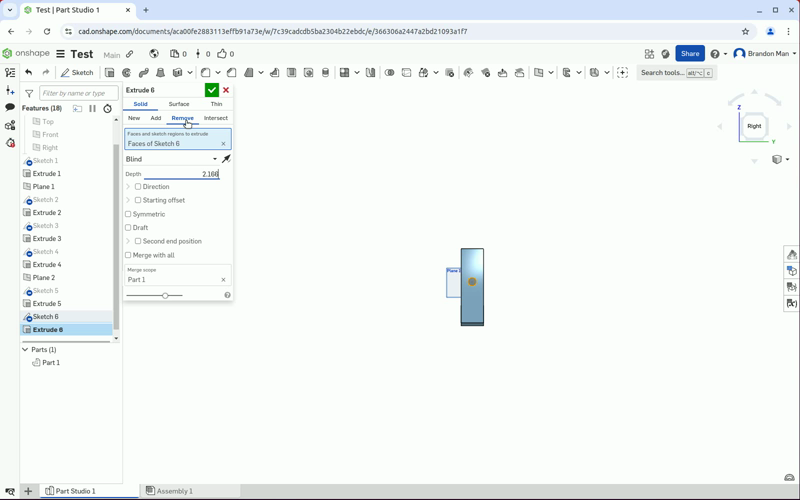
key(tab, 6)
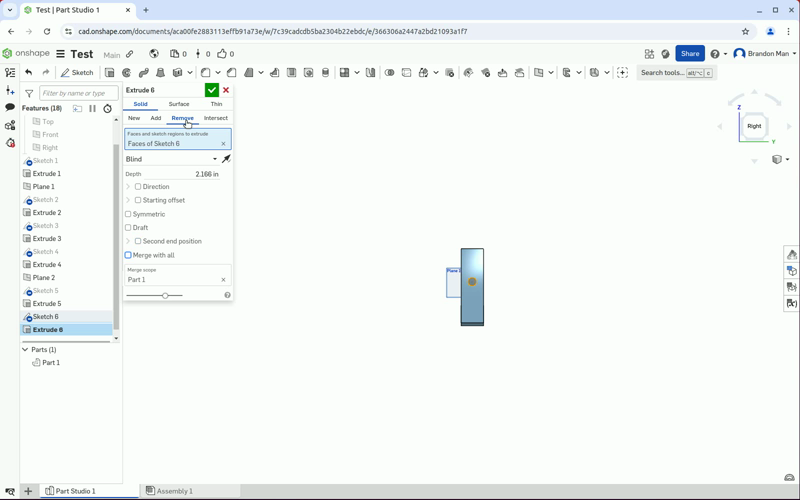
key(space)
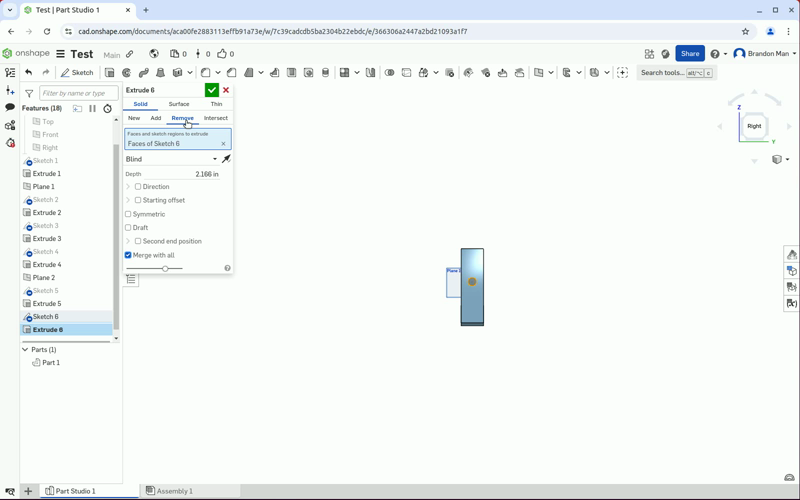
key(enter)
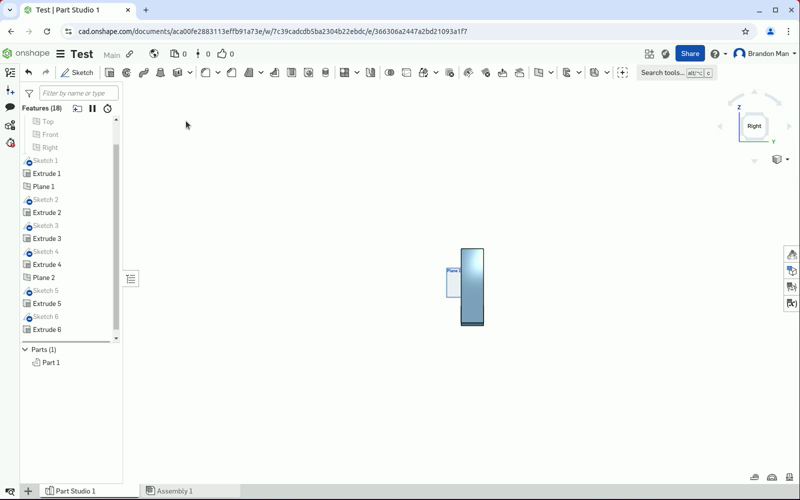
key(shift+h)
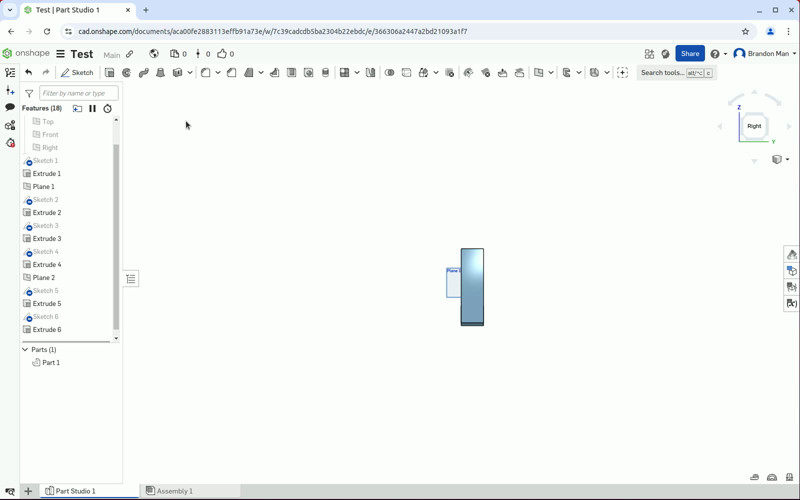
key(shift+h)
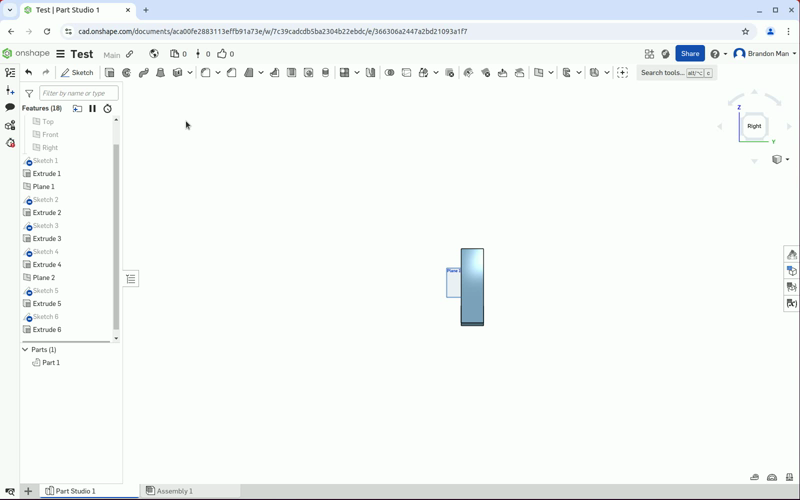
mouse_move(69, 163)
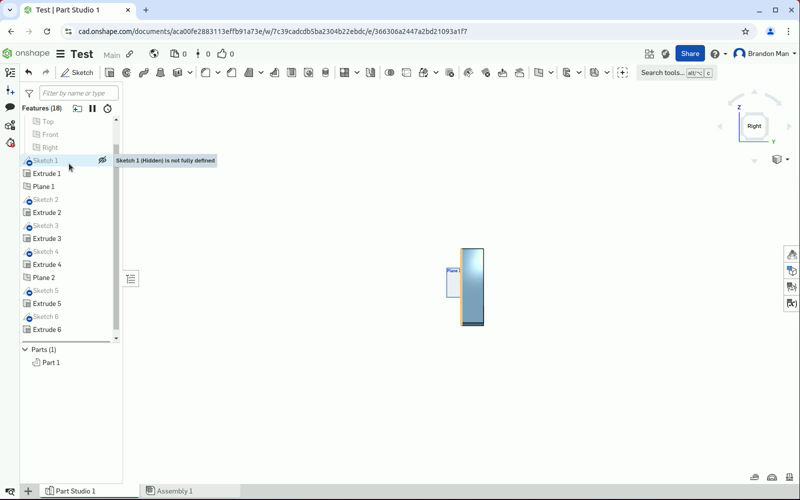
click(69, 163)
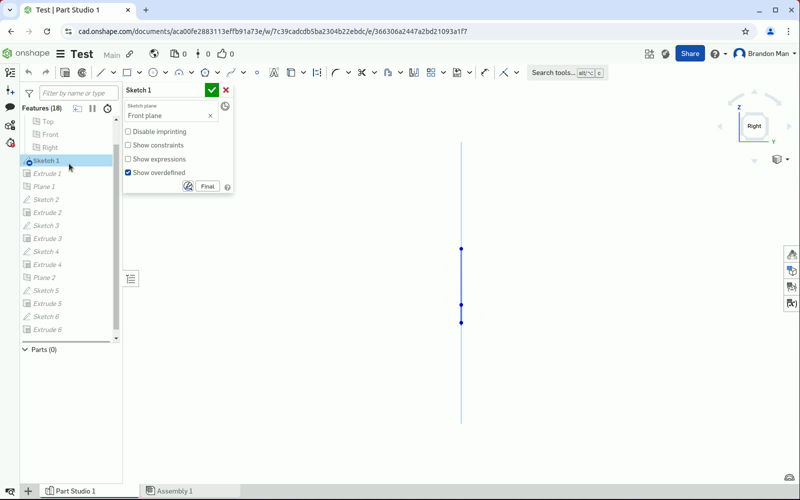
mouse_move(229, 92)
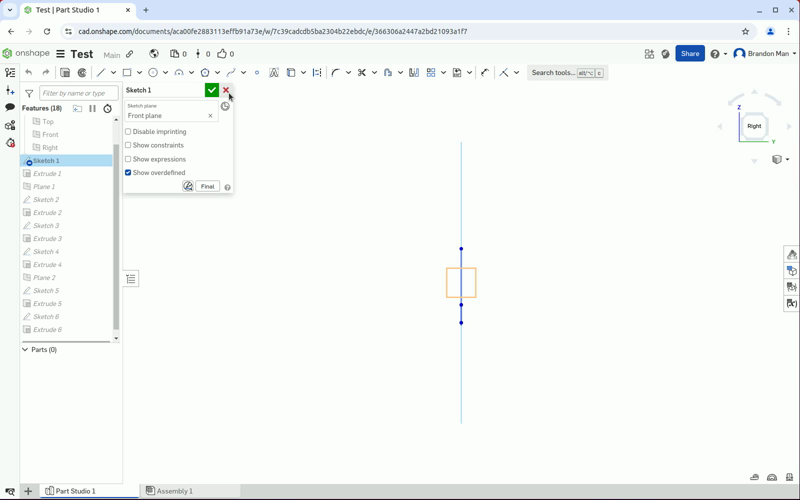
click(229, 92)
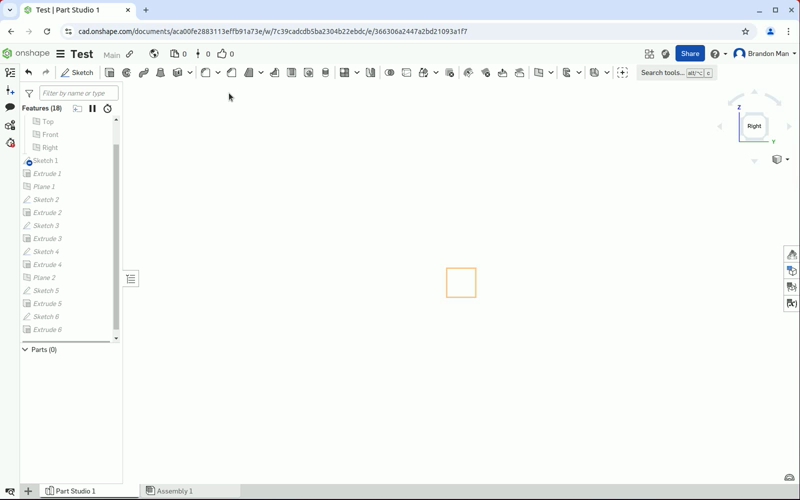
key(shift+s)
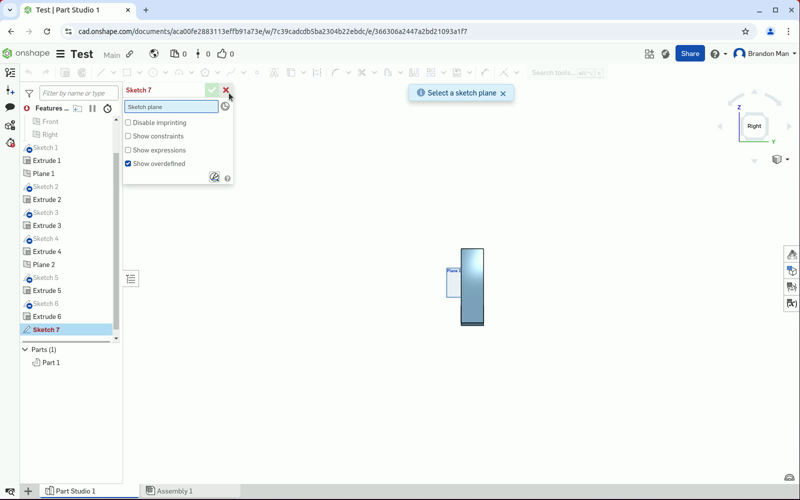
mouse_move(69, 267)
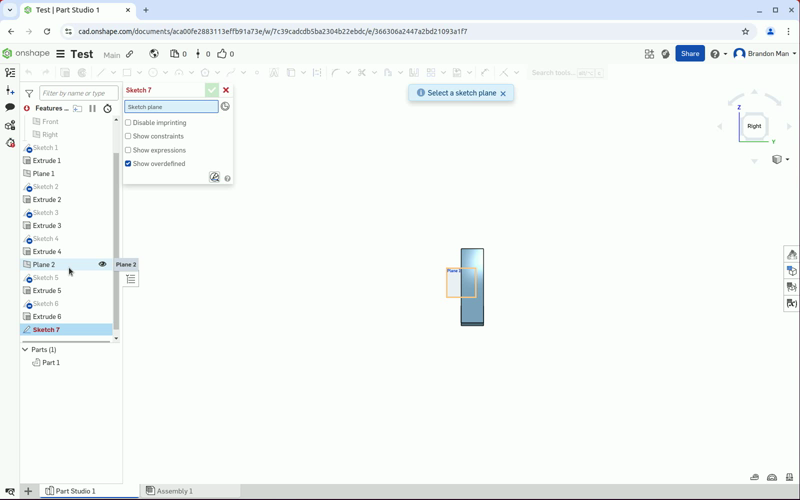
click(69, 267)
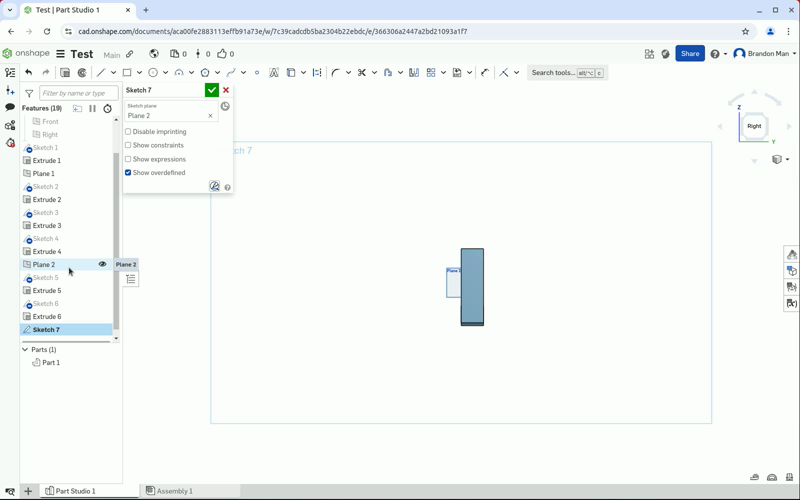
mouse_move(73, 352)
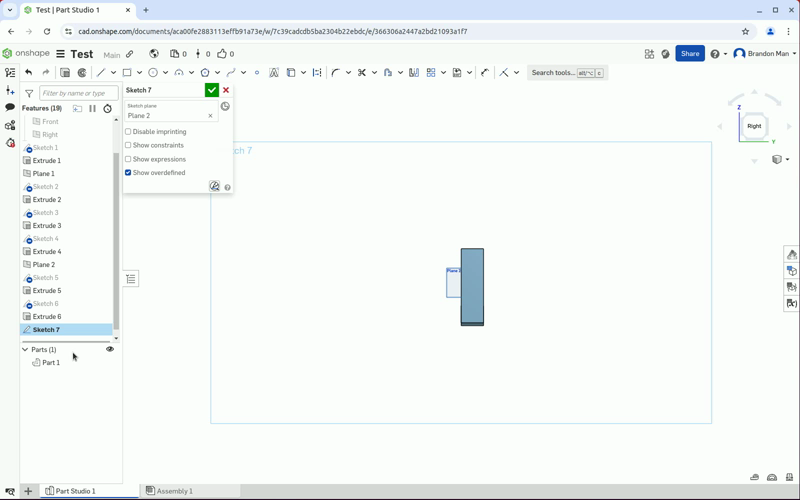
key(y)
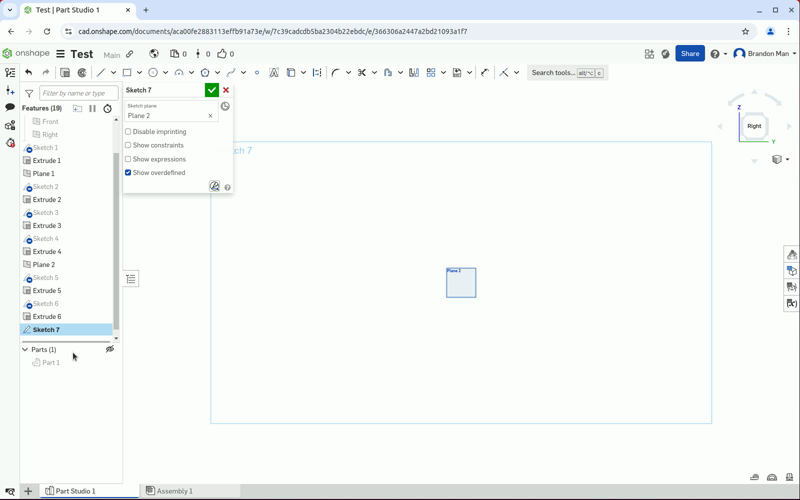
key(c)
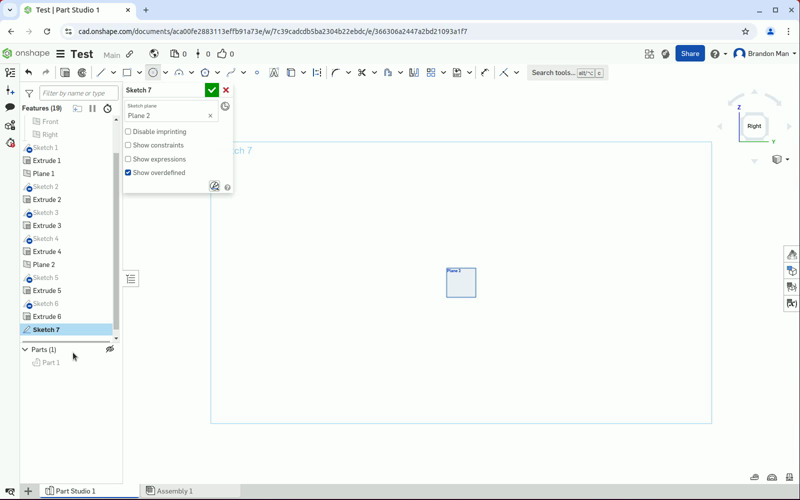
key_down(shift)
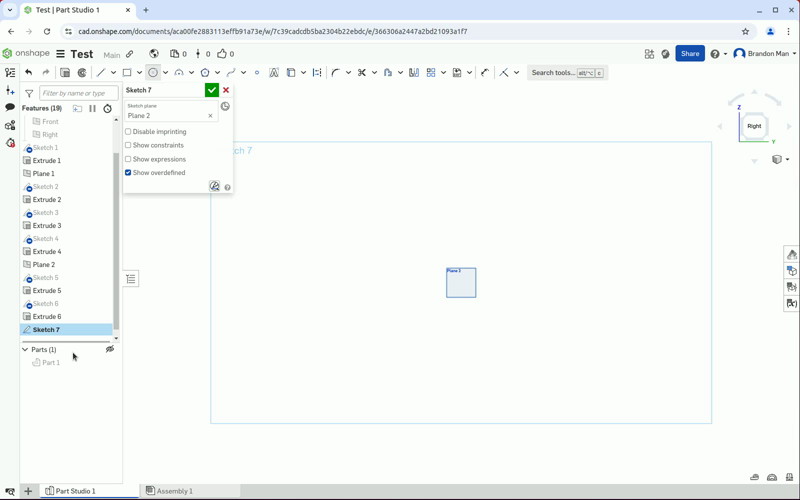
mouse_move(472, 307)
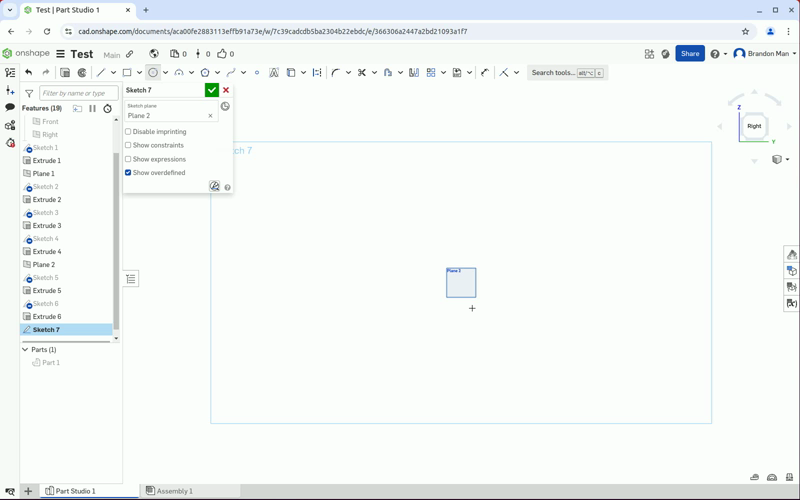
click(472, 307)
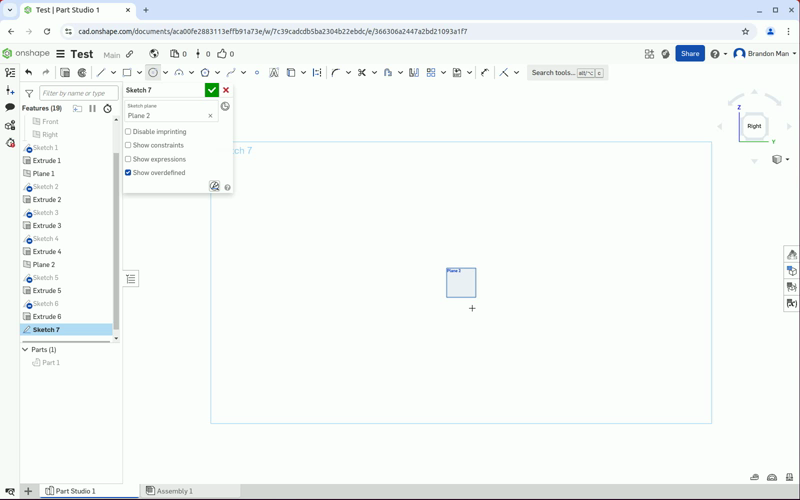
key_up(shift)
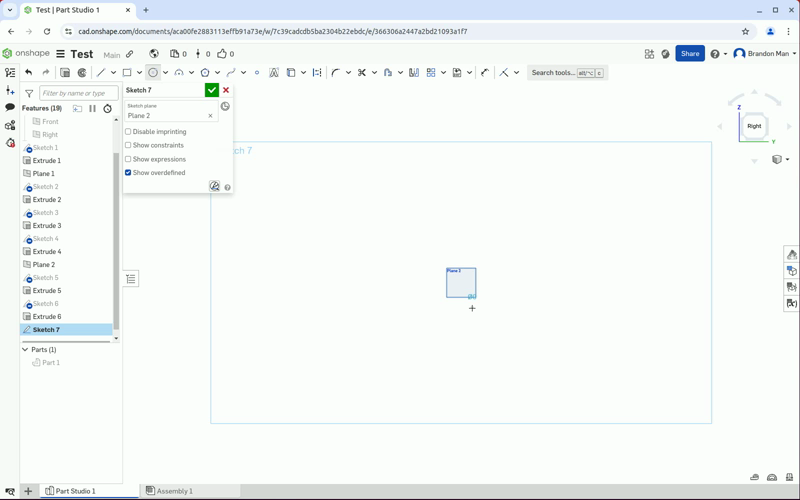
mouse_move(476, 307)
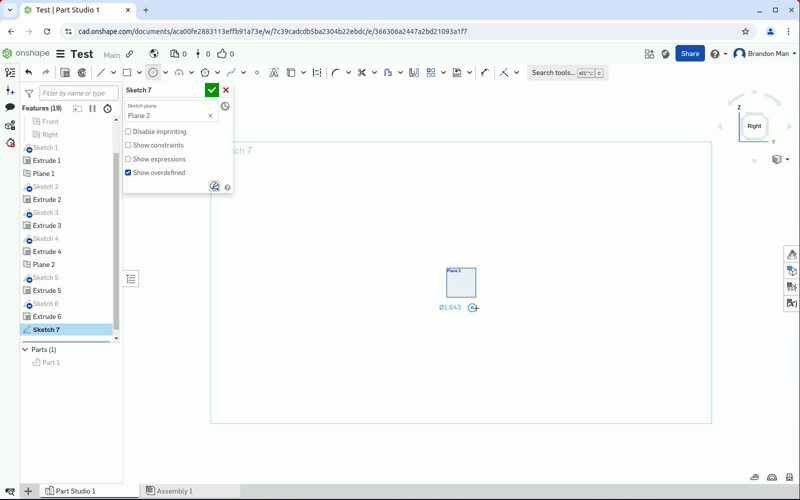
click(476, 307)
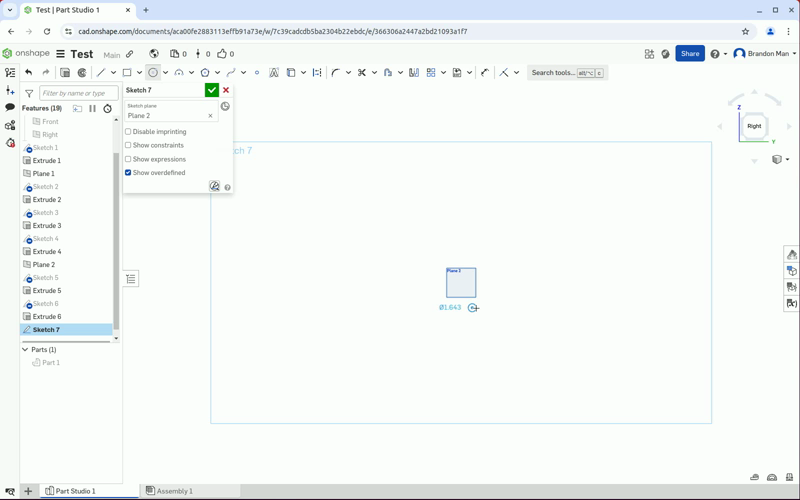
key(esc)
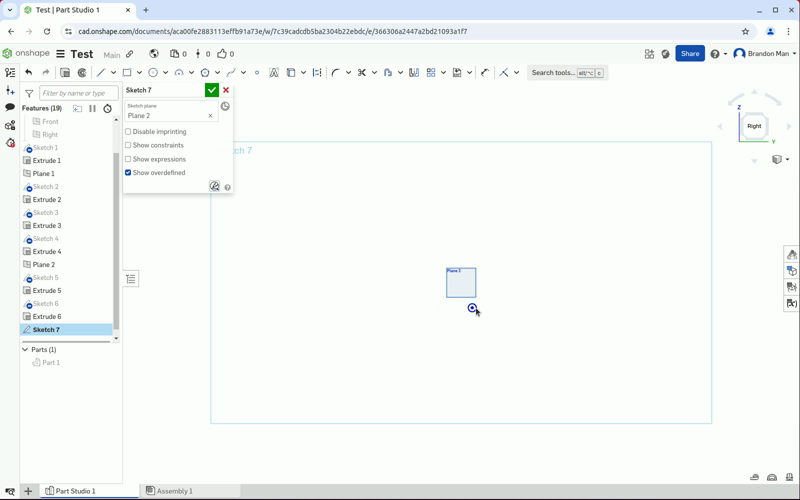
mouse_move(473, 310)
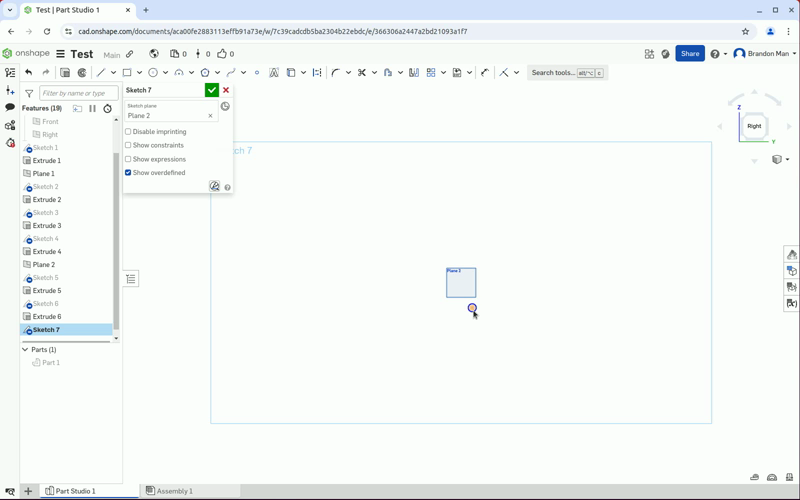
scroll(6)
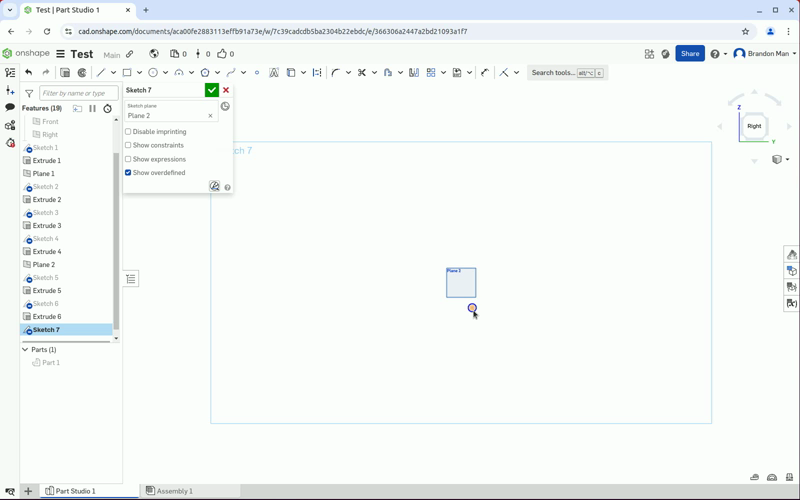
scroll(6)
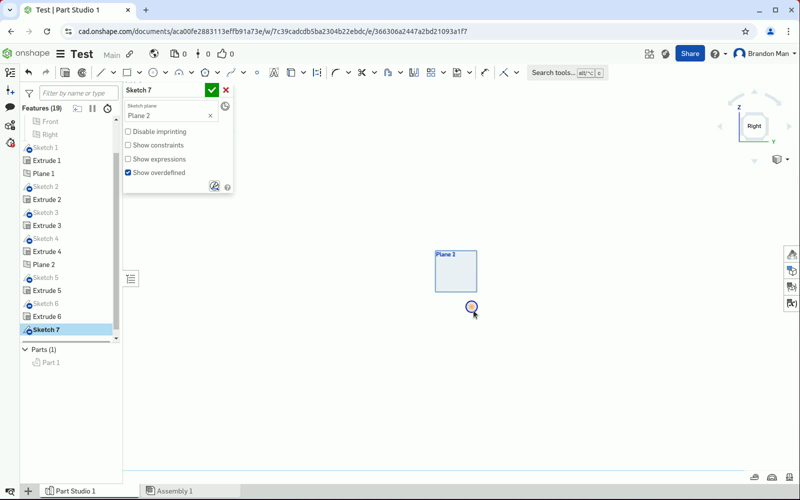
scroll(6)
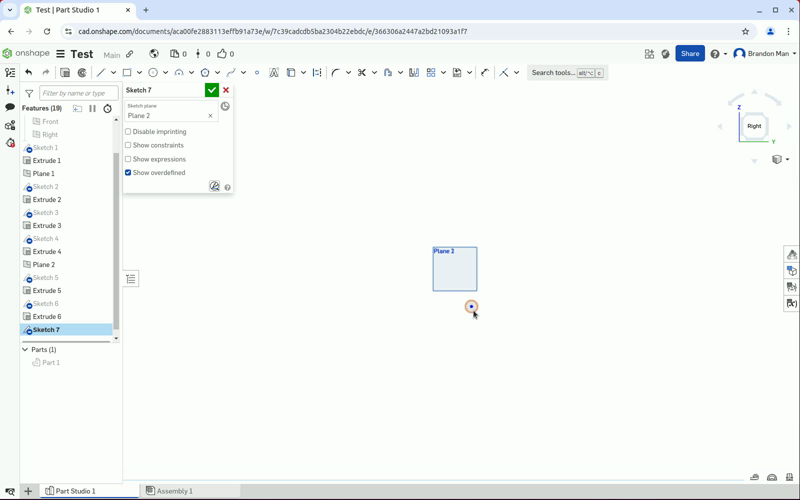
scroll(6)
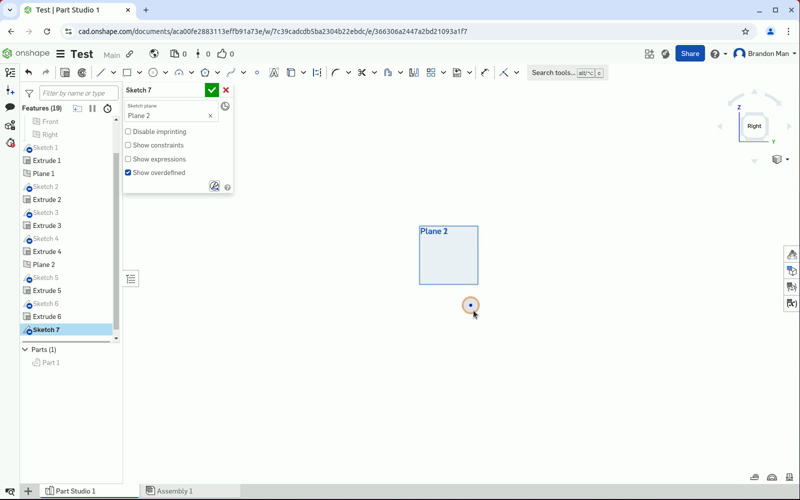
scroll(6)
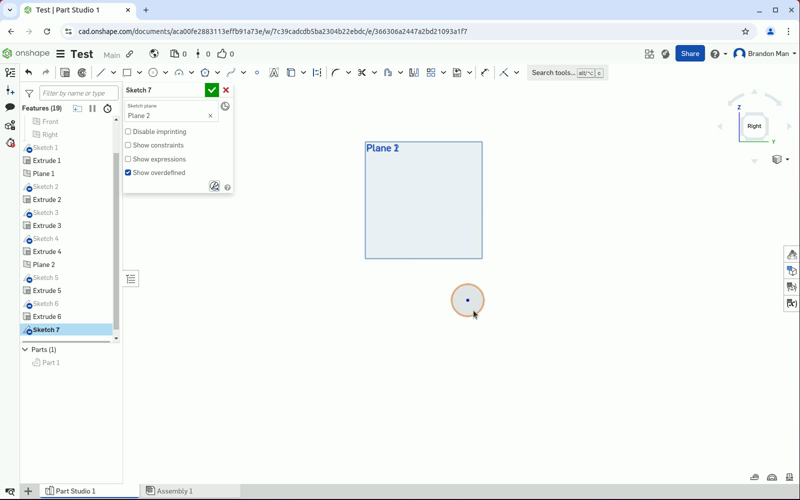
scroll(6)
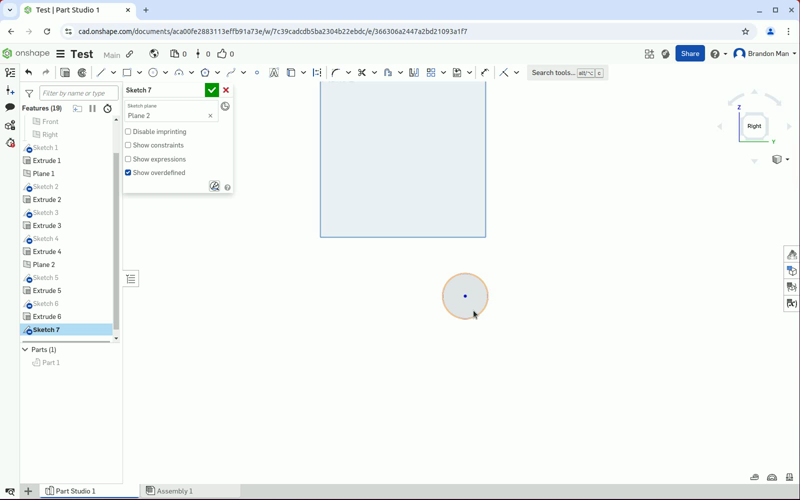
scroll(6)
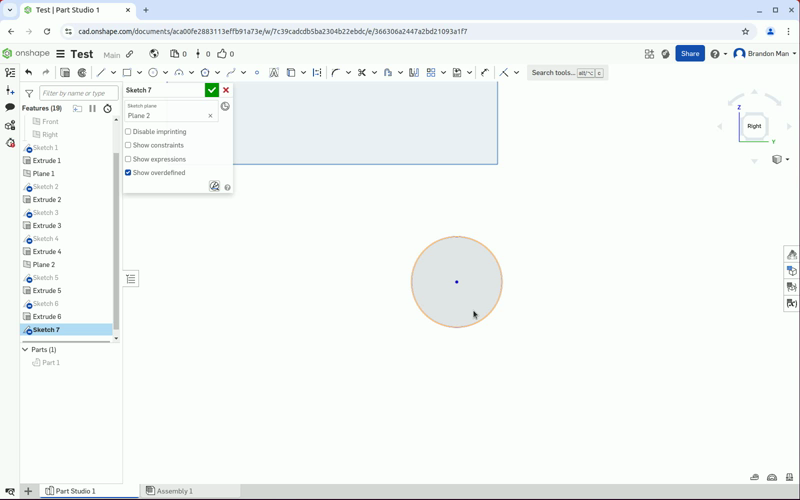
click(473, 310)
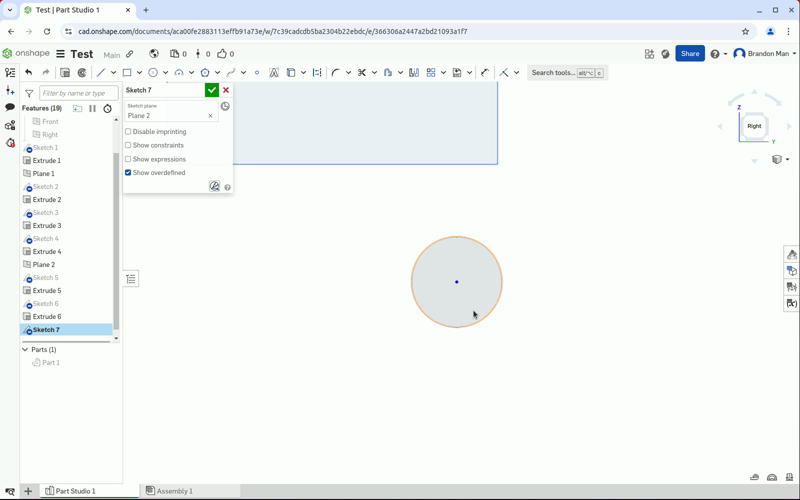
scroll(-6)
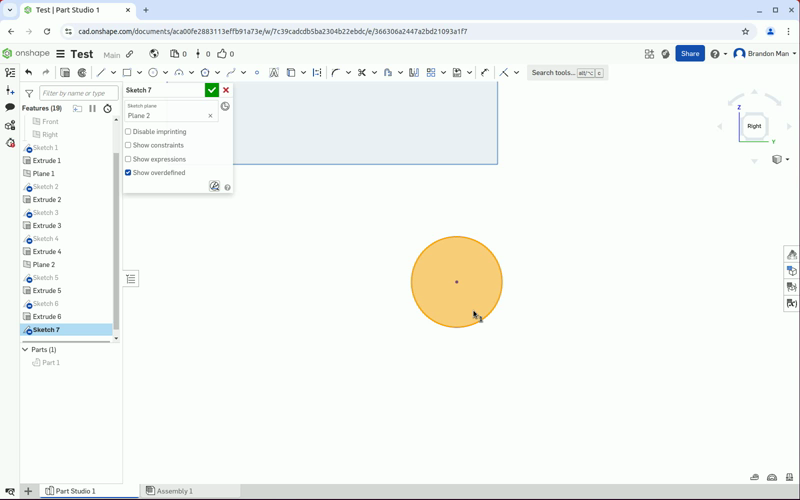
scroll(-6)
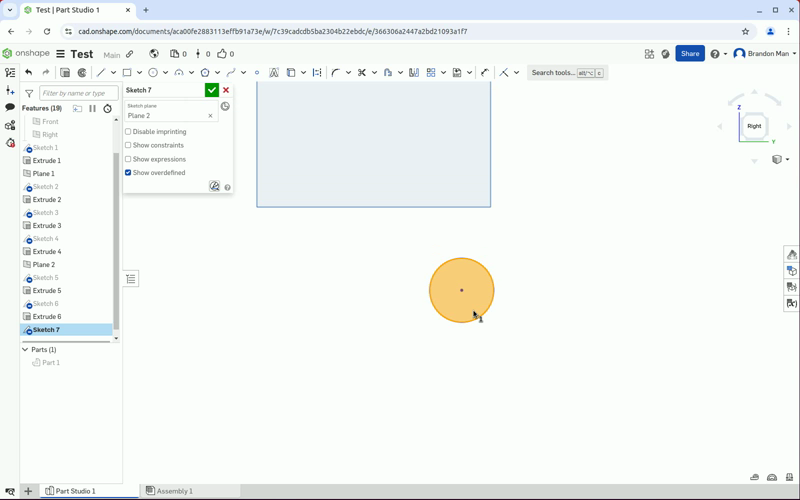
scroll(-6)
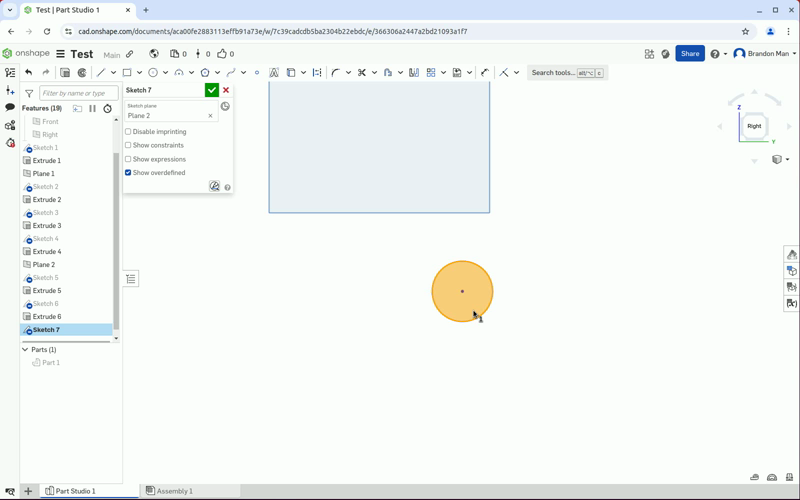
scroll(-6)
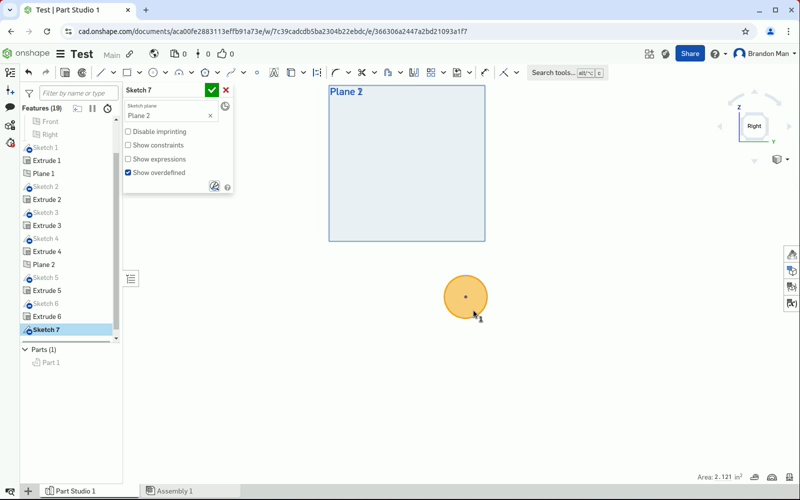
scroll(-6)
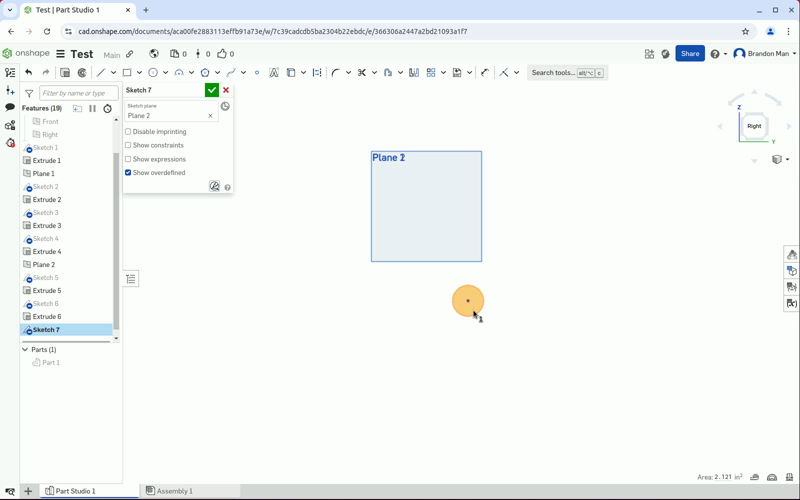
scroll(-6)
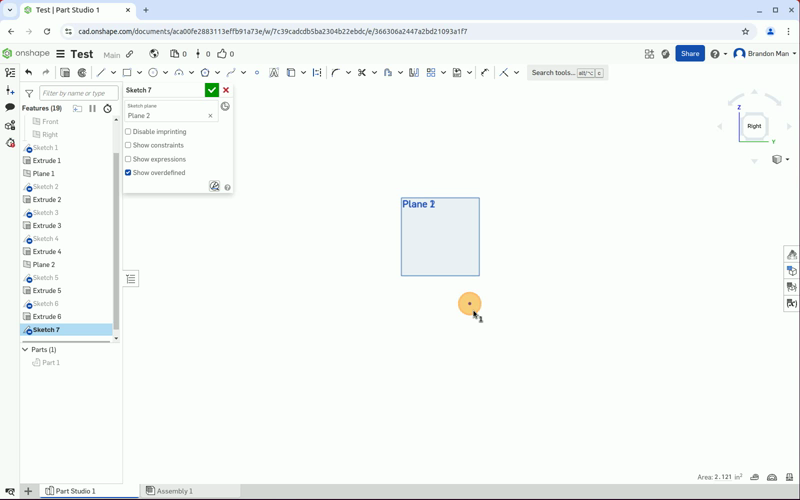
scroll(-6)
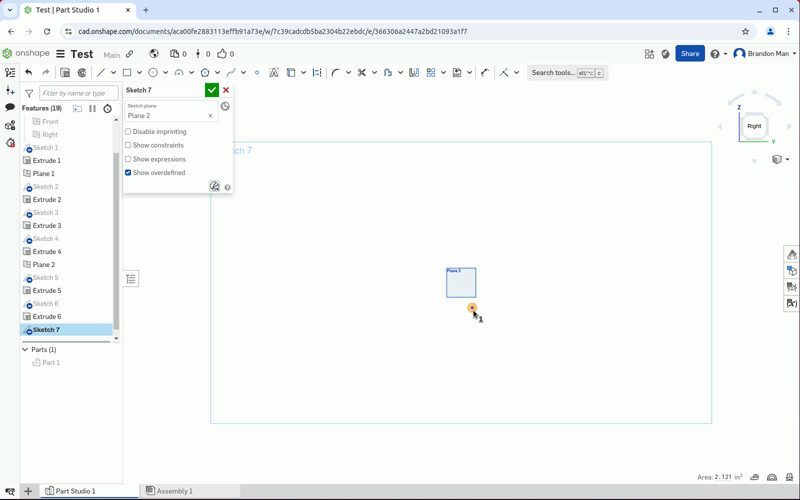
mouse_move(73, 352)
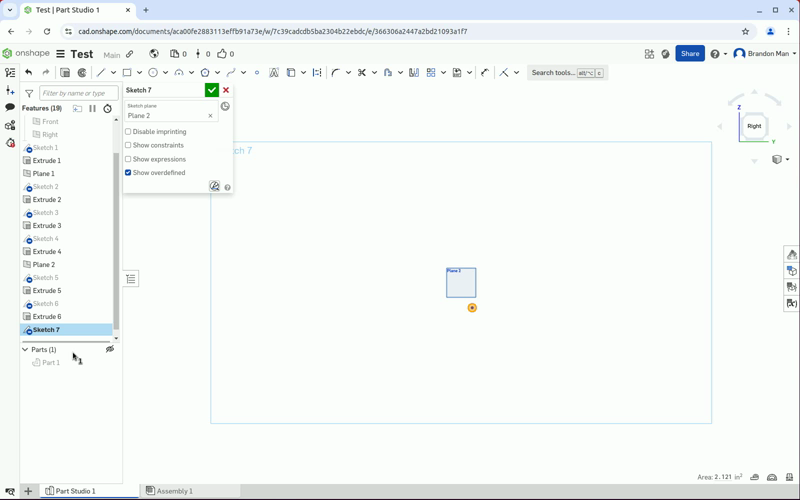
key(shift+y)
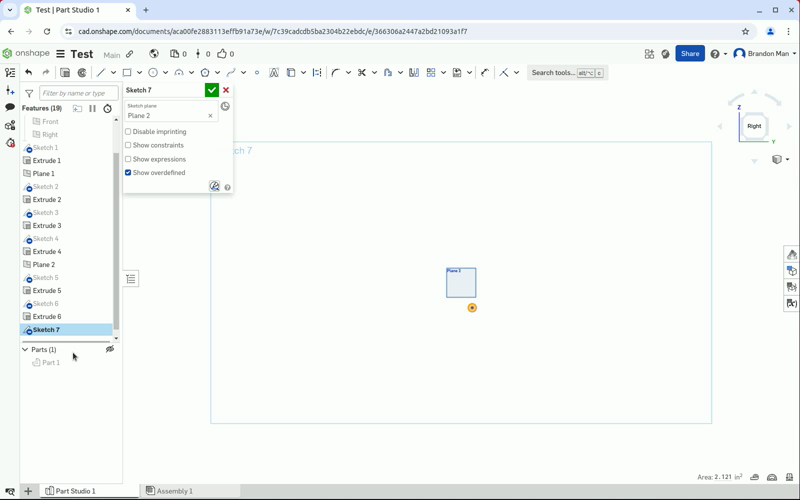
key(shift+e)
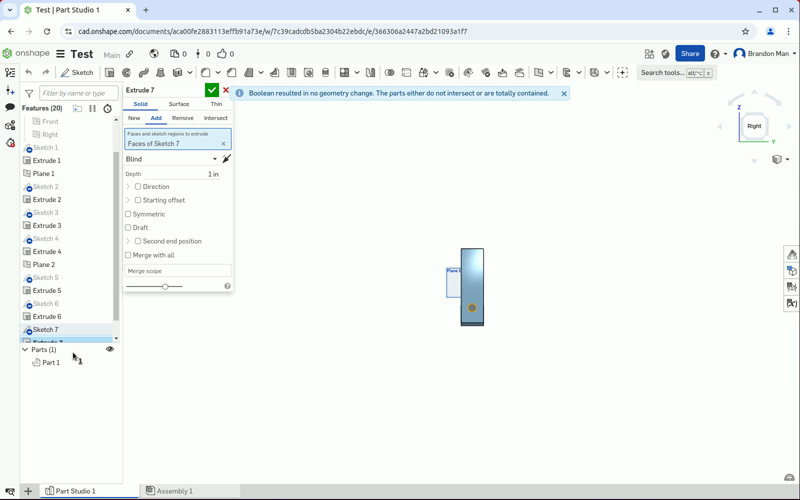
mouse_move(143, 106)
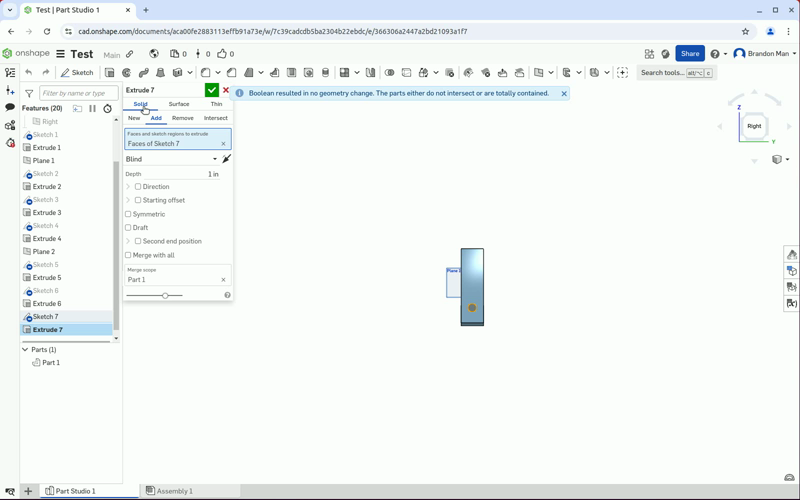
click(143, 106)
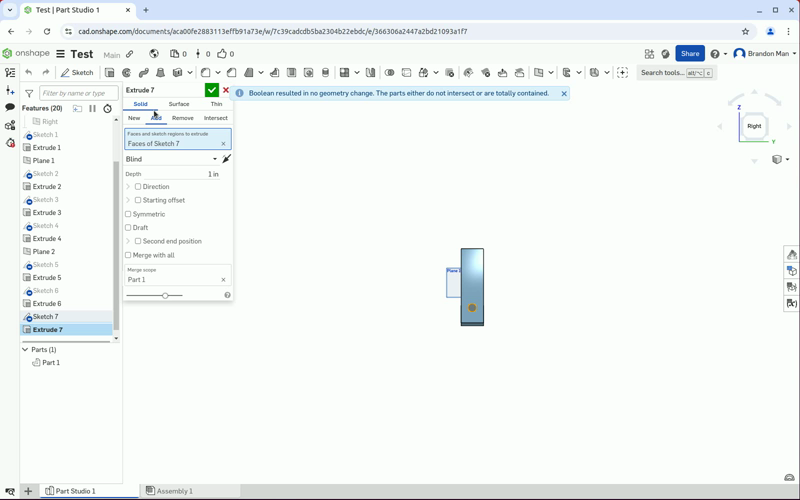
mouse_move(186, 120)
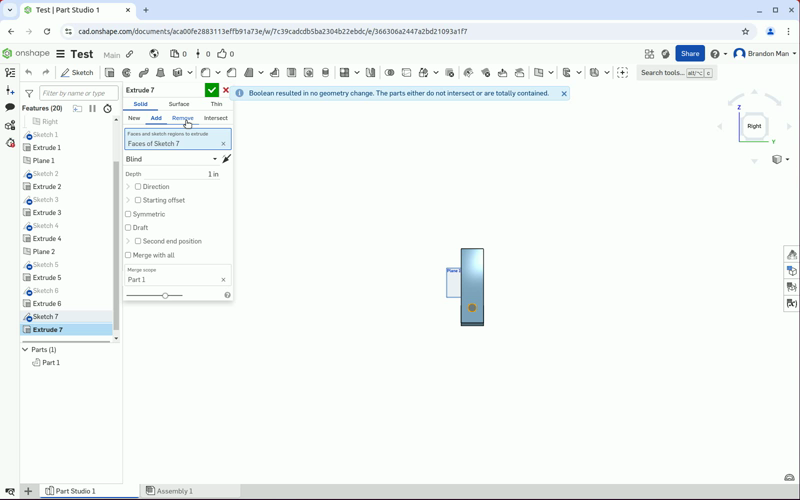
click(186, 120)
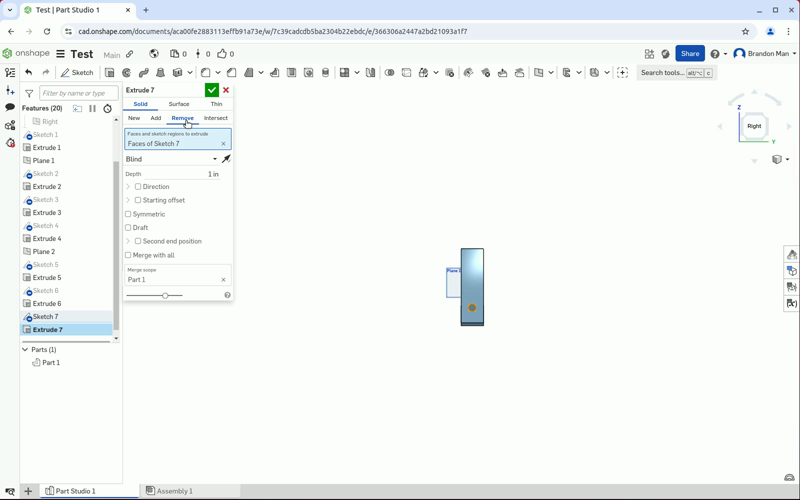
key(tab, 4)
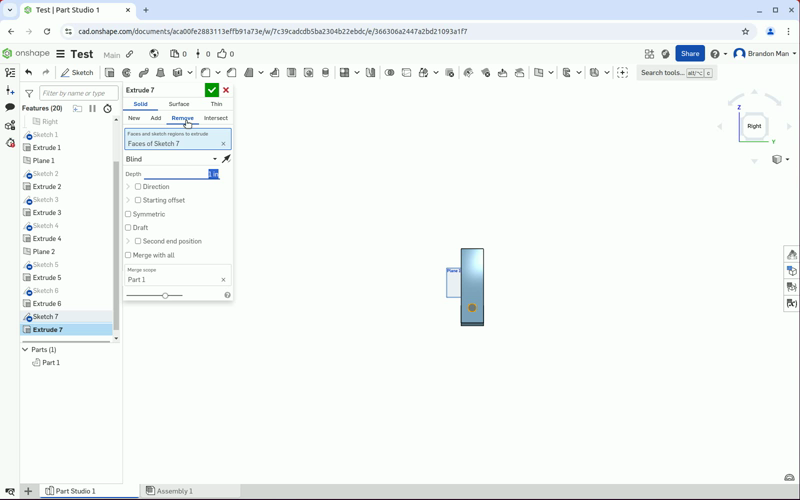
text(2.166)
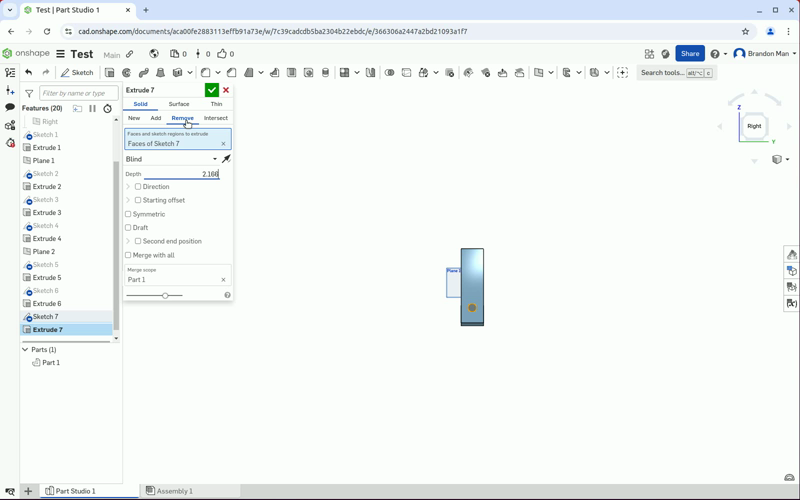
key(tab, 6)
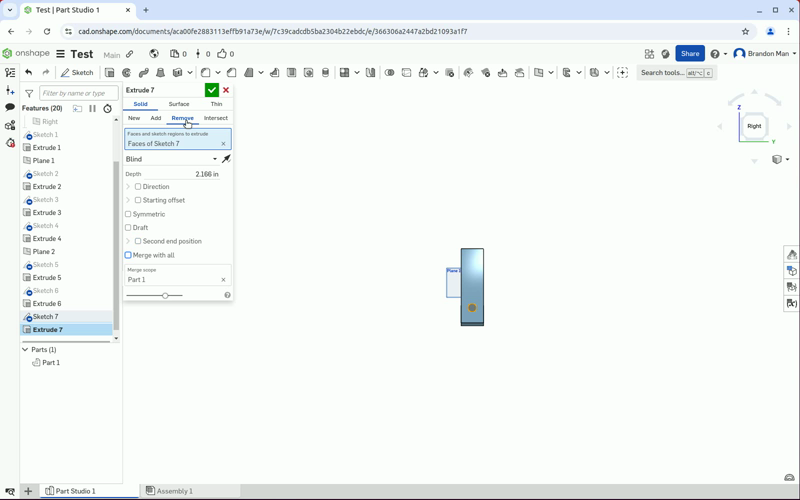
key(space)
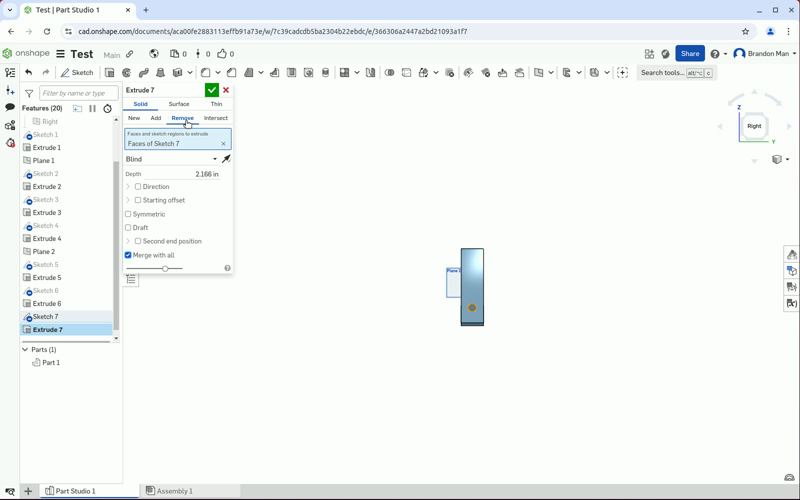
key(enter)
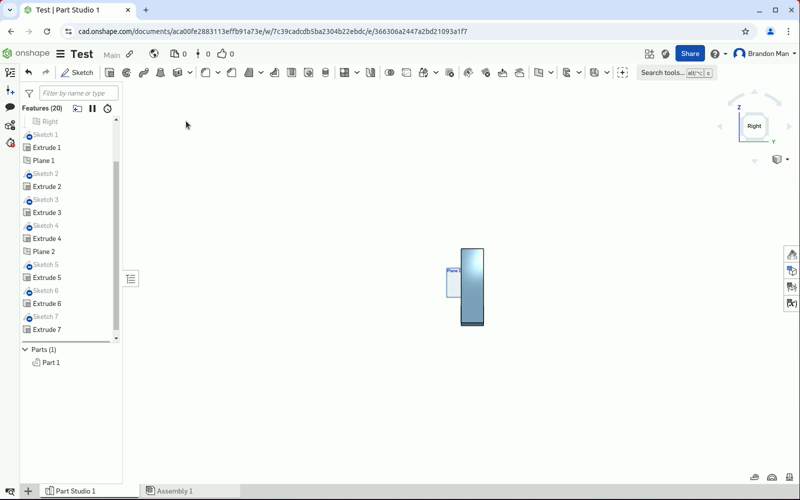
key(shift+h)
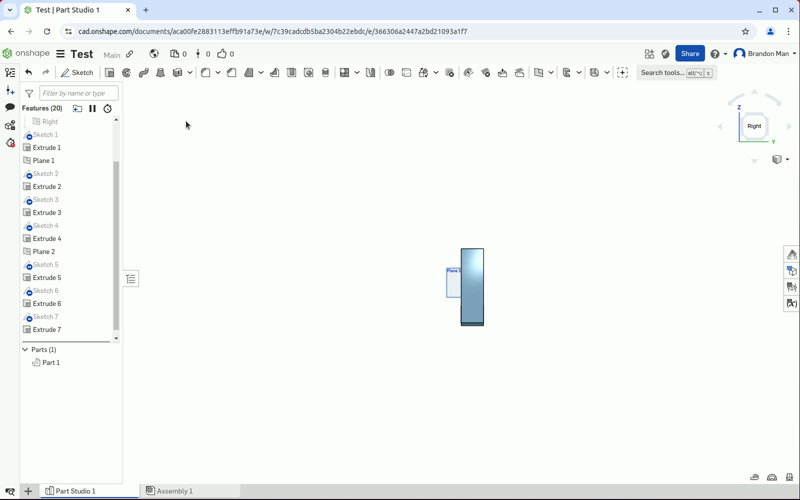
key(shift+h)
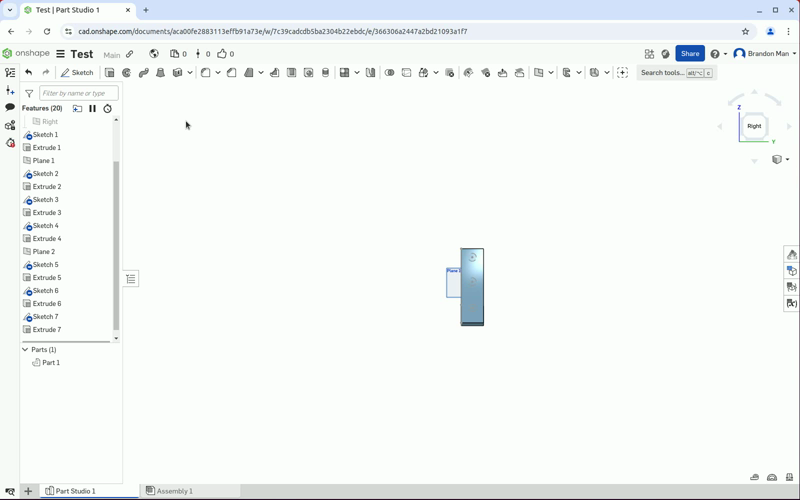
key(shift+7)
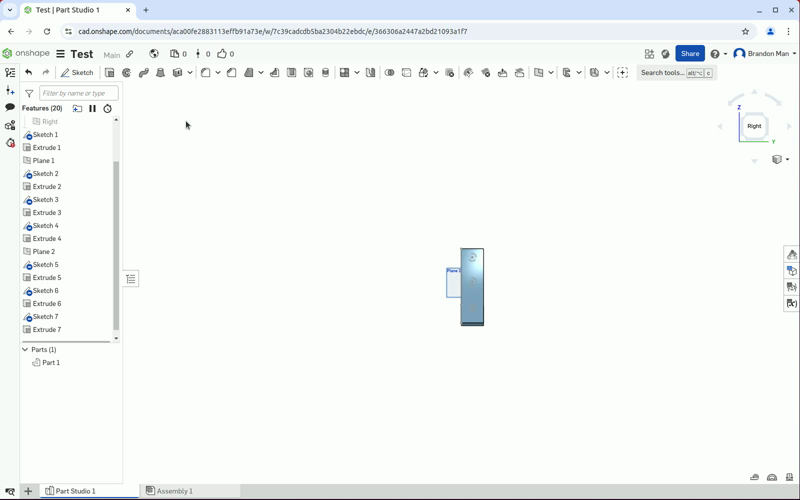
key(right, 2)
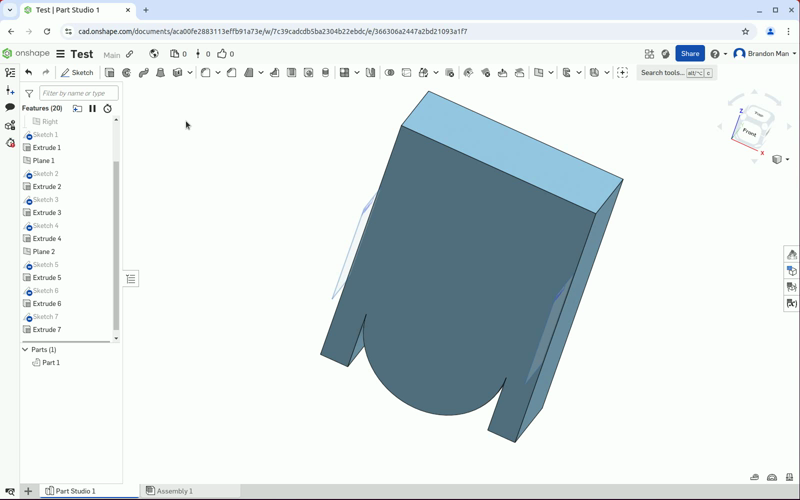
key(down, 2)
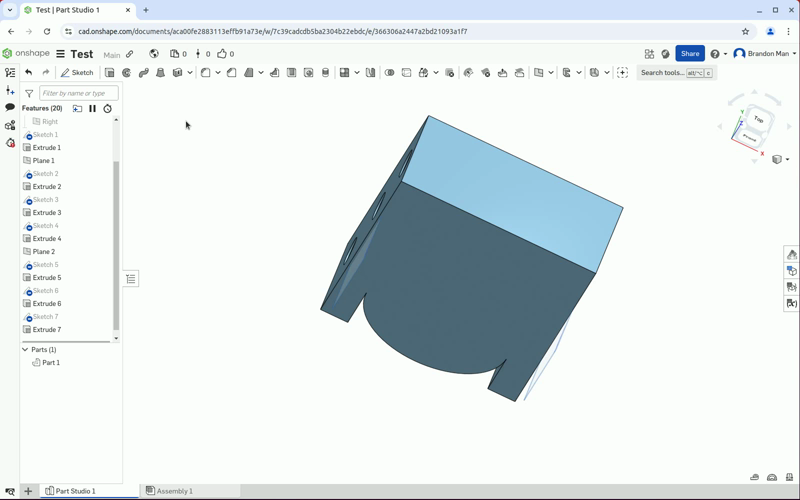
key(up, 2)
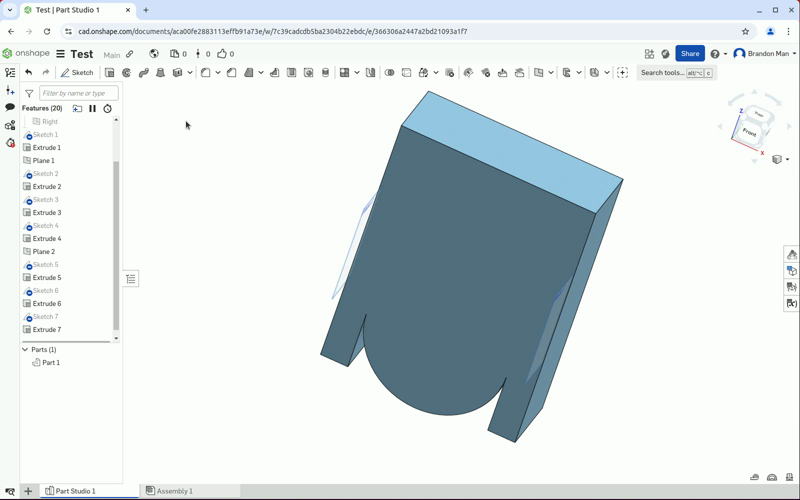
key(left, 2)
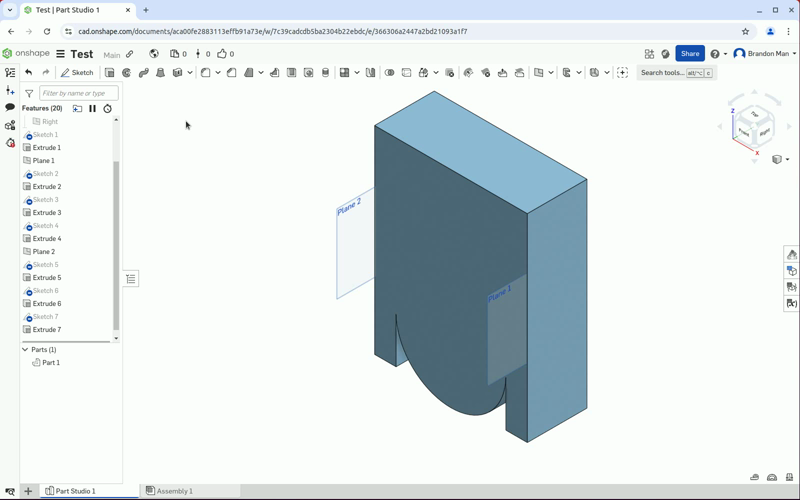
mouse_move(69, 137)
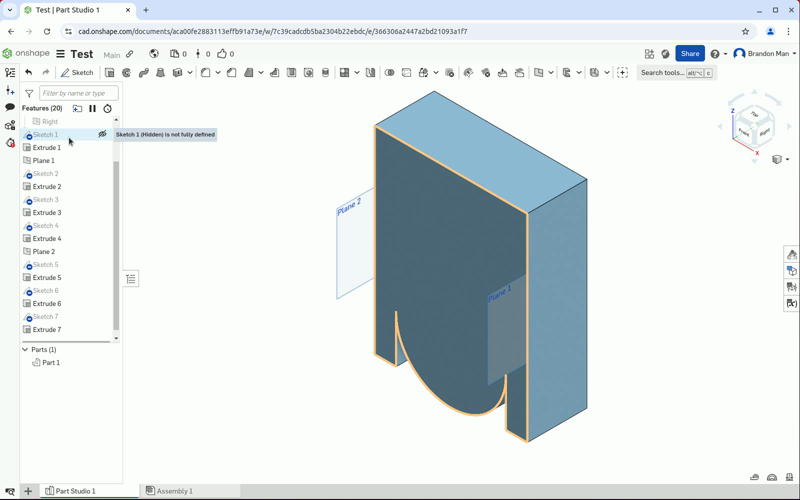
click(69, 137)